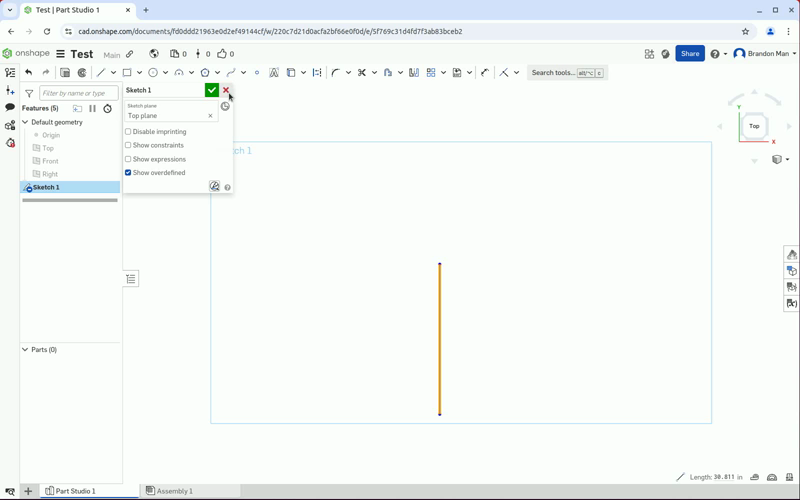
key(shift+h)
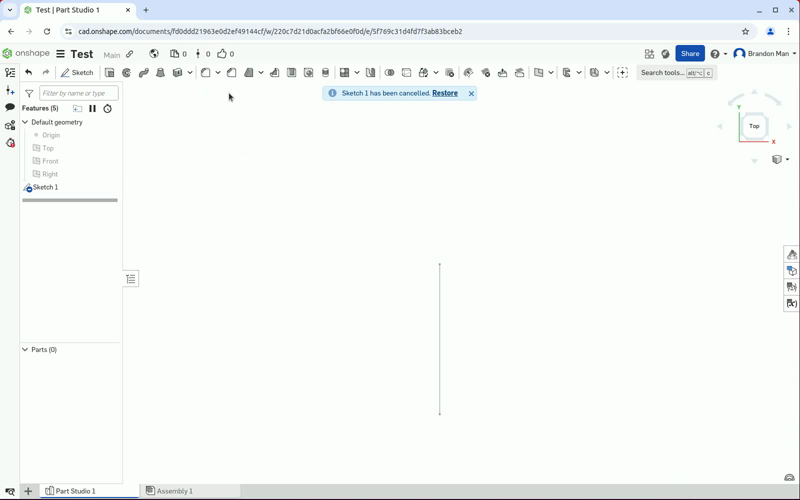
key(shift+s)
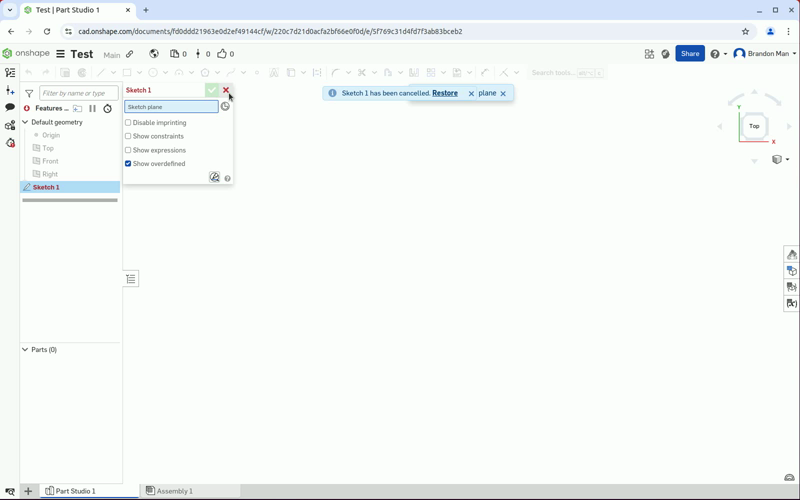
mouse_move(73, 150)
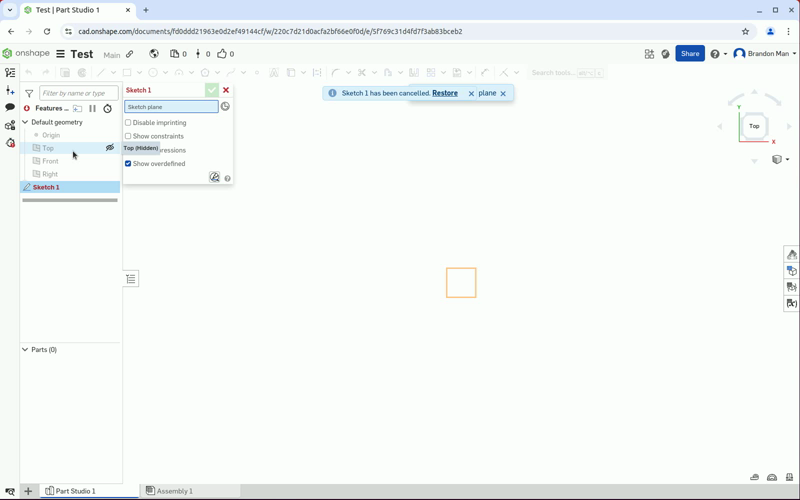
click(73, 150)
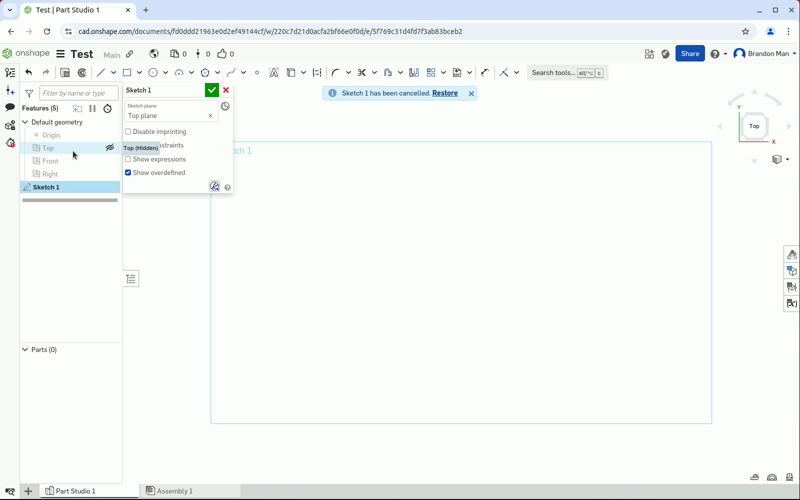
mouse_move(73, 352)
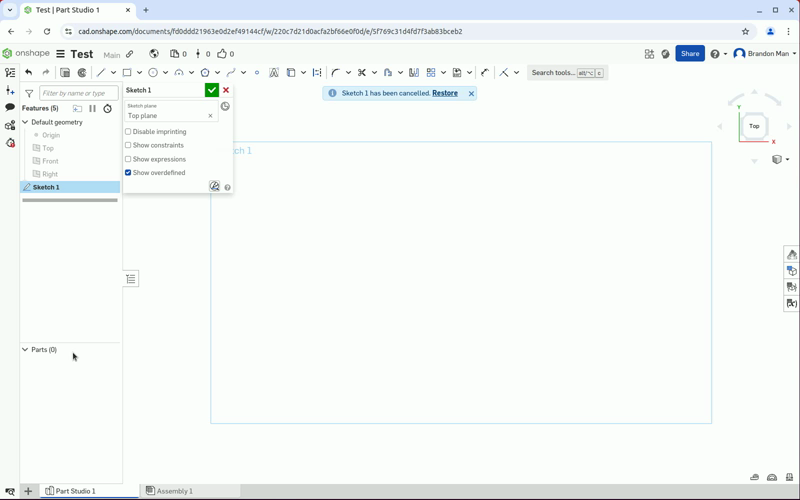
key(y)
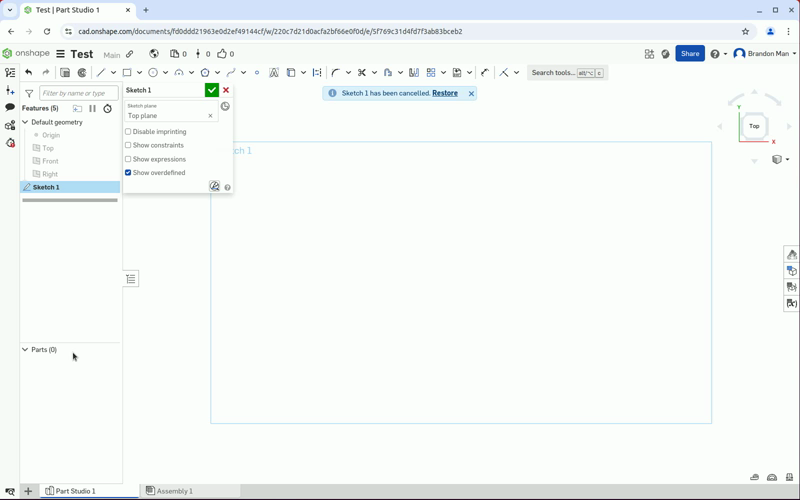
key(l)
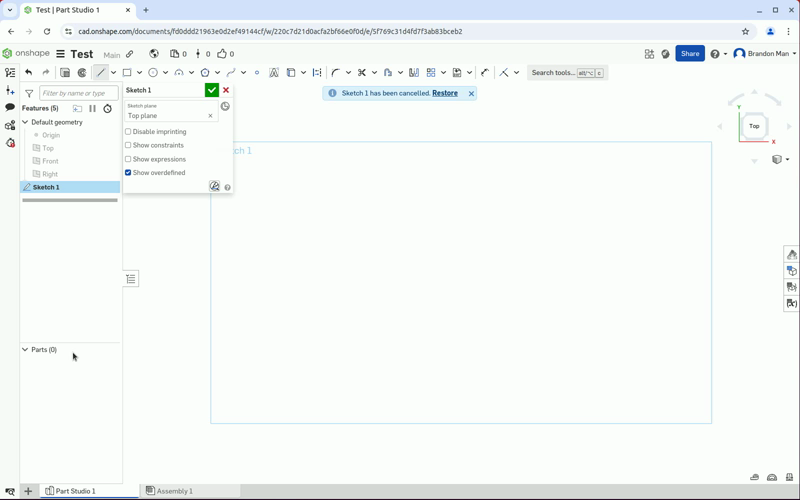
key_down(shift)
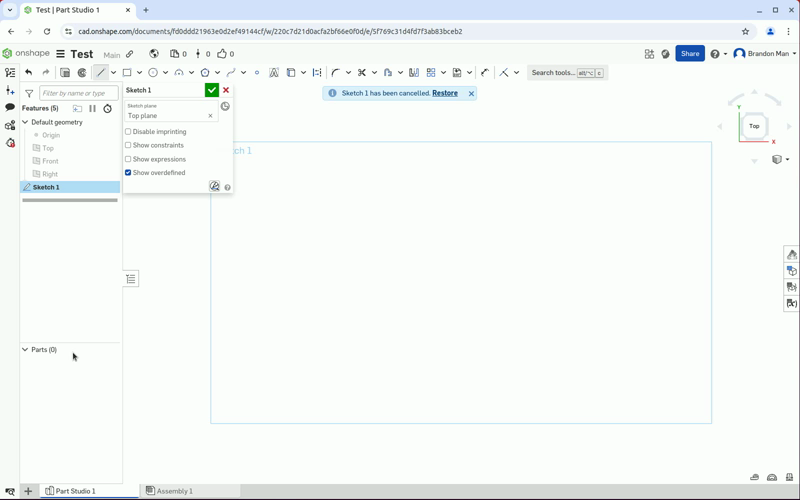
mouse_move(460, 282)
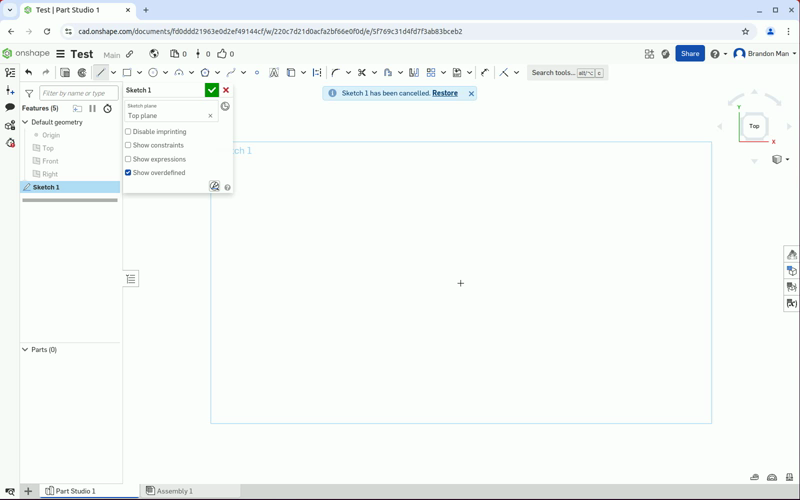
click(460, 282)
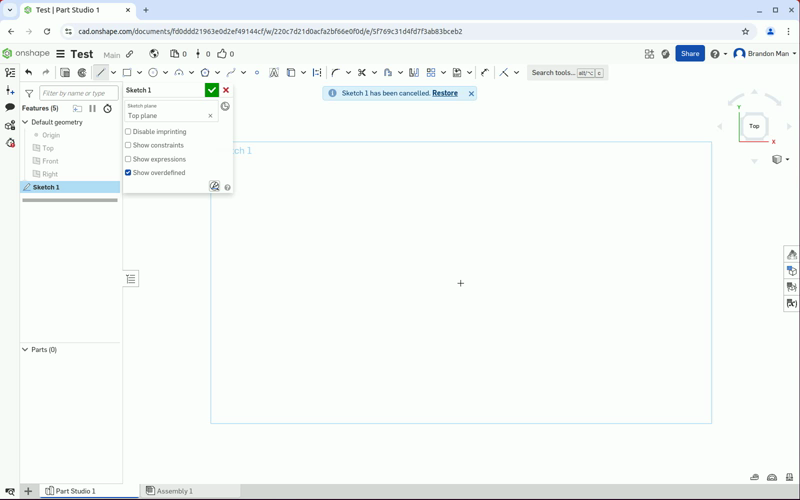
key_up(shift)
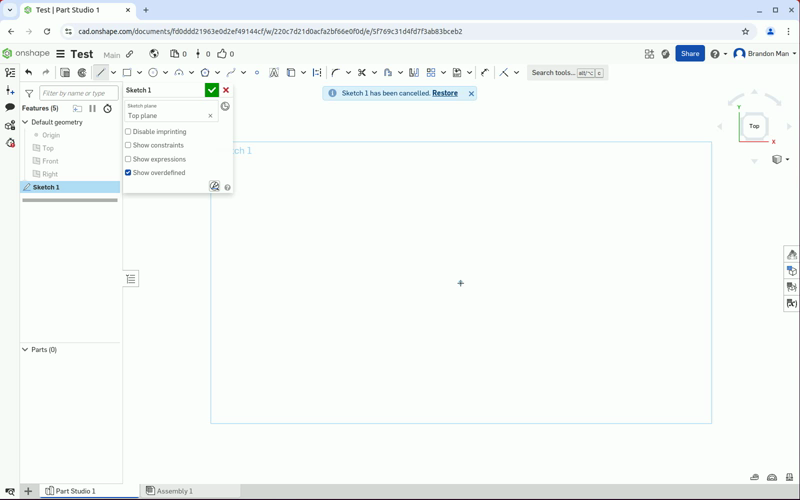
key_down(shift)
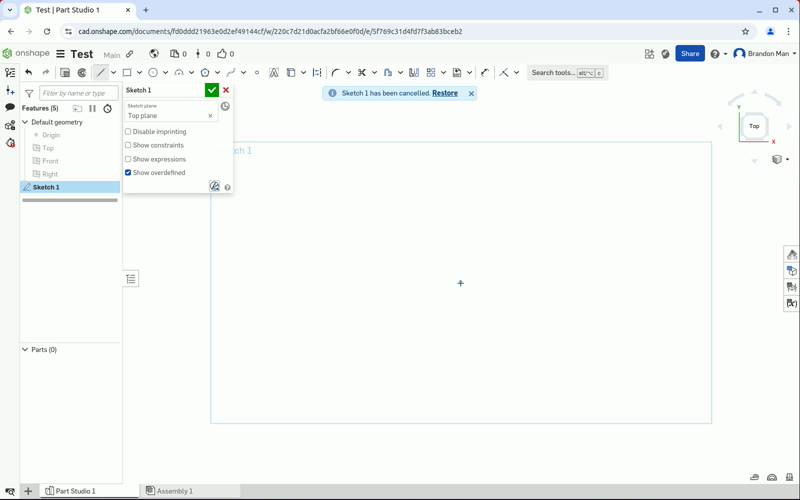
mouse_move(568, 282)
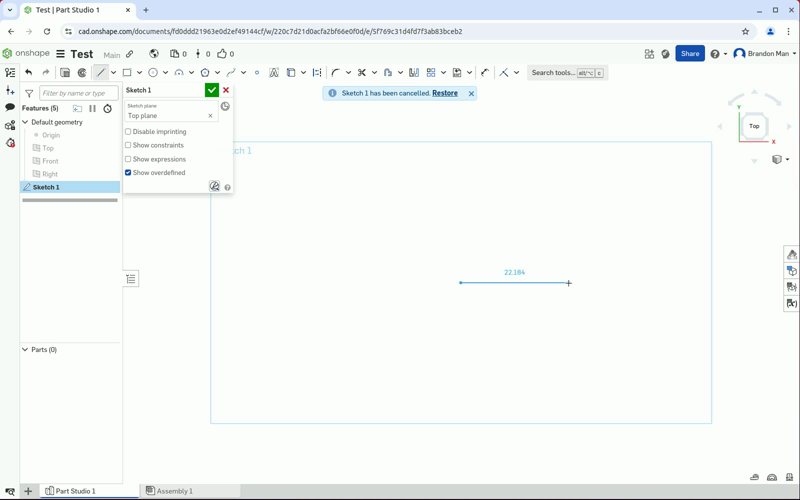
click(568, 282)
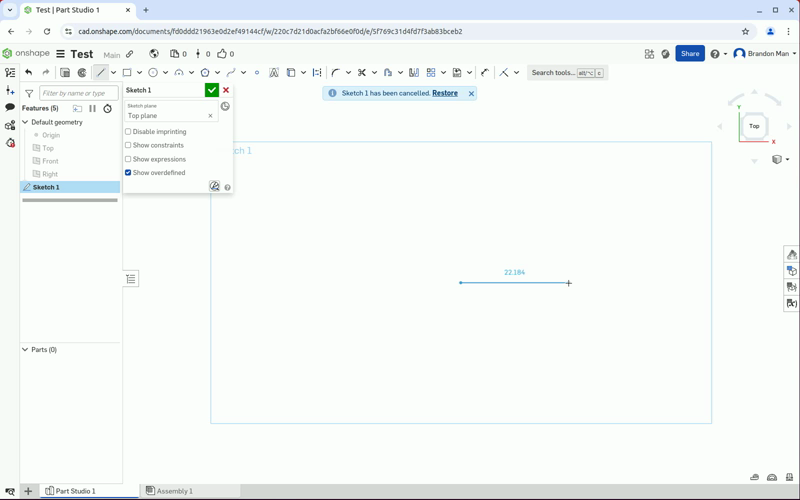
key_up(shift)
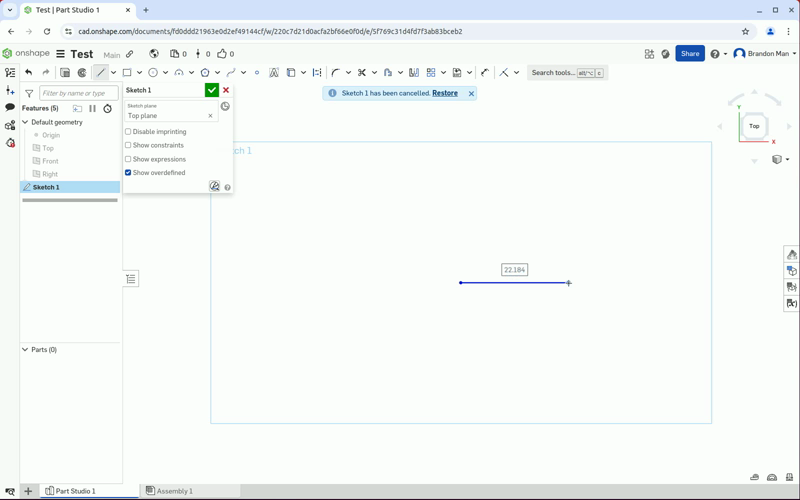
key_down(shift)
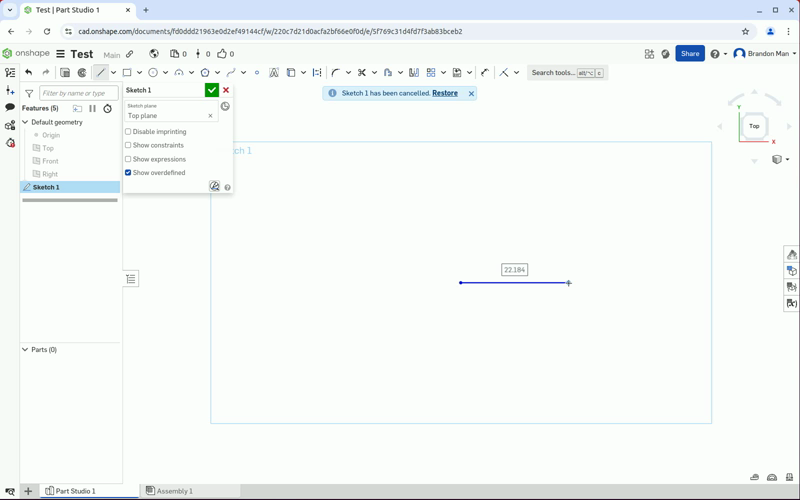
mouse_move(589, 282)
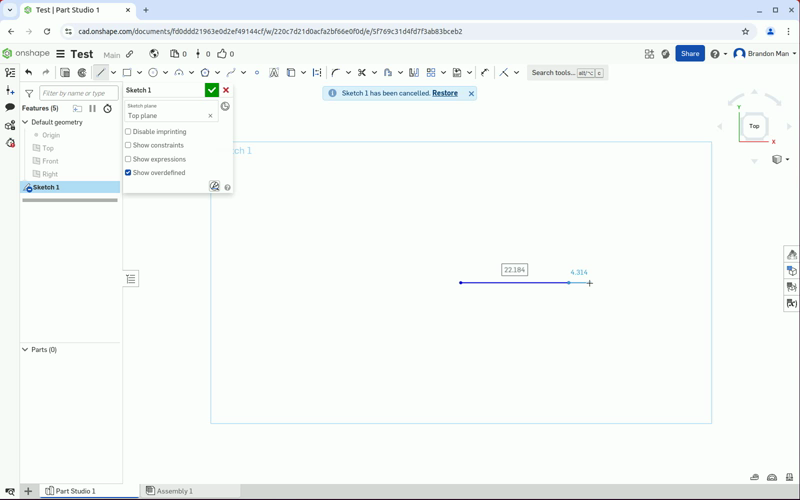
mouse_move(568, 278)
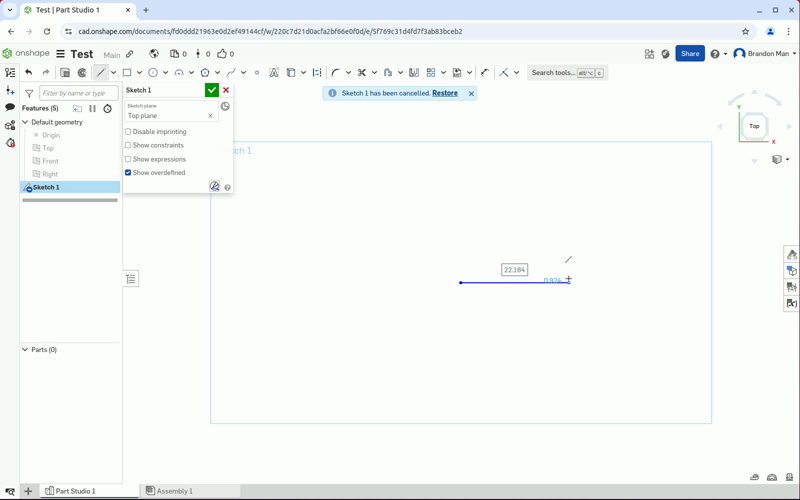
scroll(6)
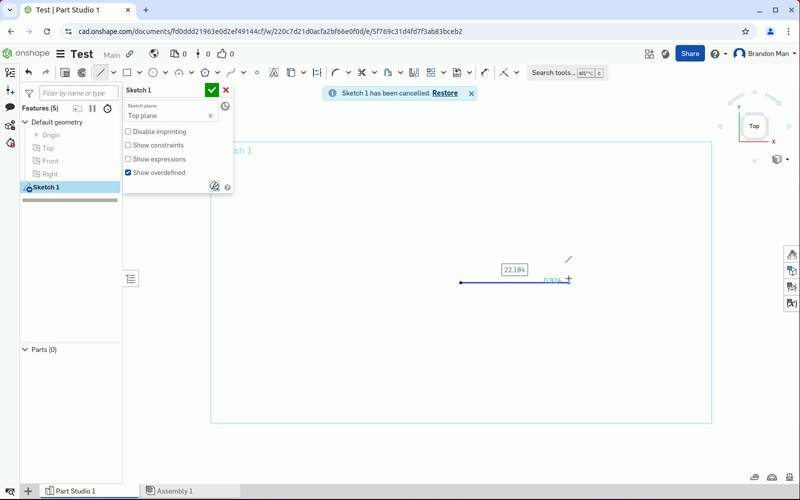
scroll(6)
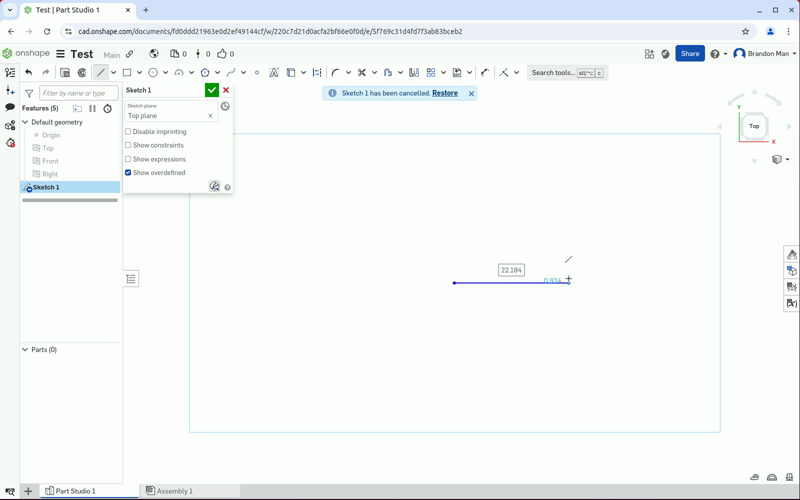
scroll(6)
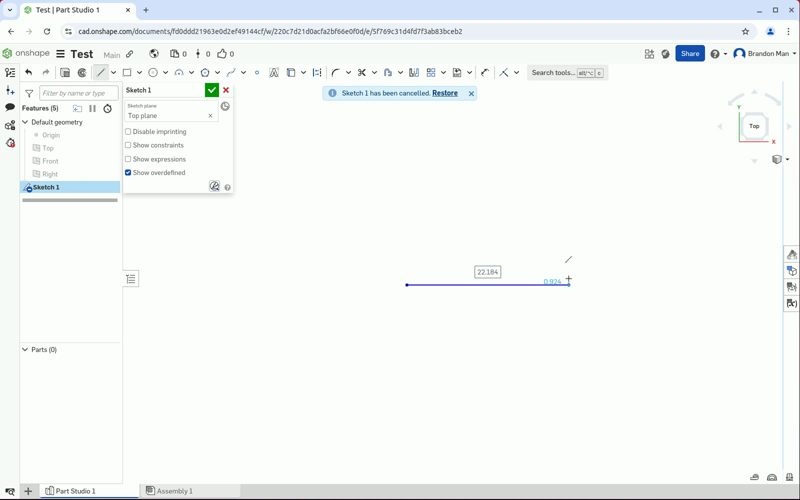
scroll(6)
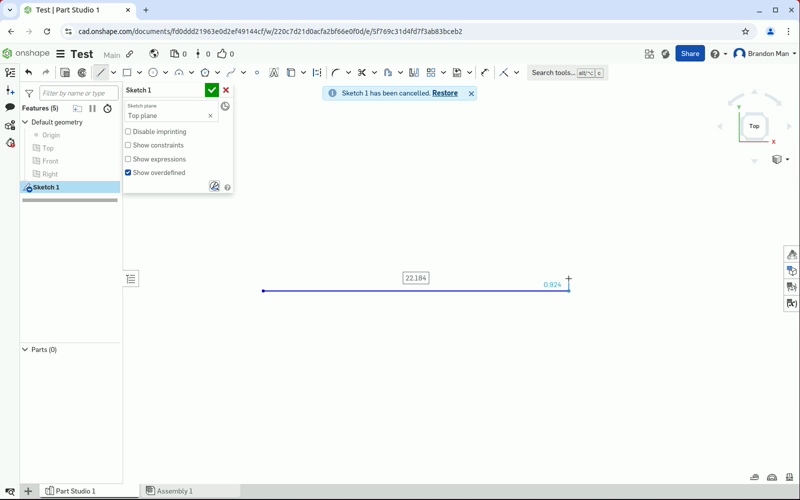
scroll(6)
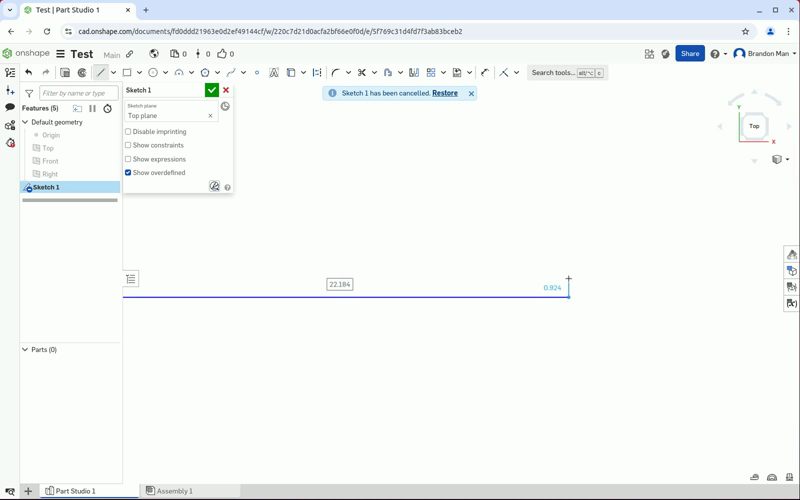
scroll(6)
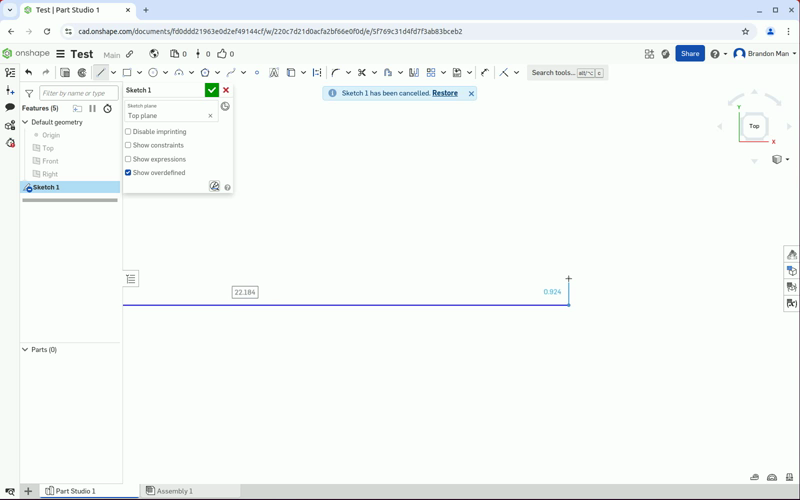
scroll(6)
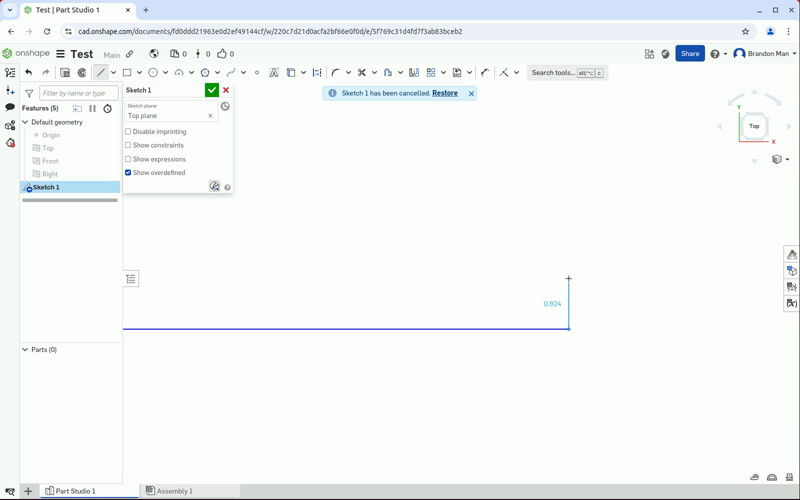
click(568, 278)
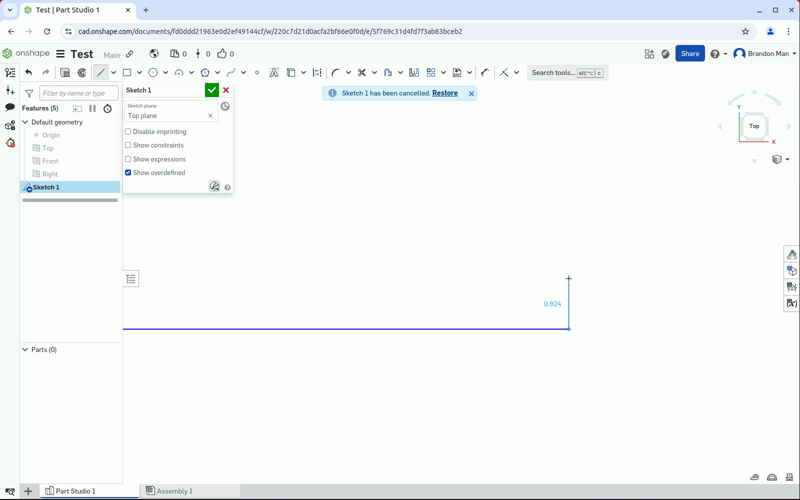
scroll(-6)
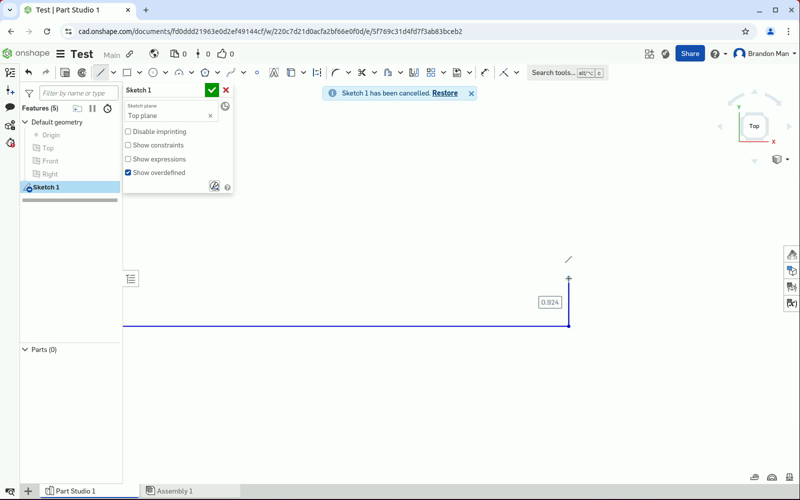
scroll(-6)
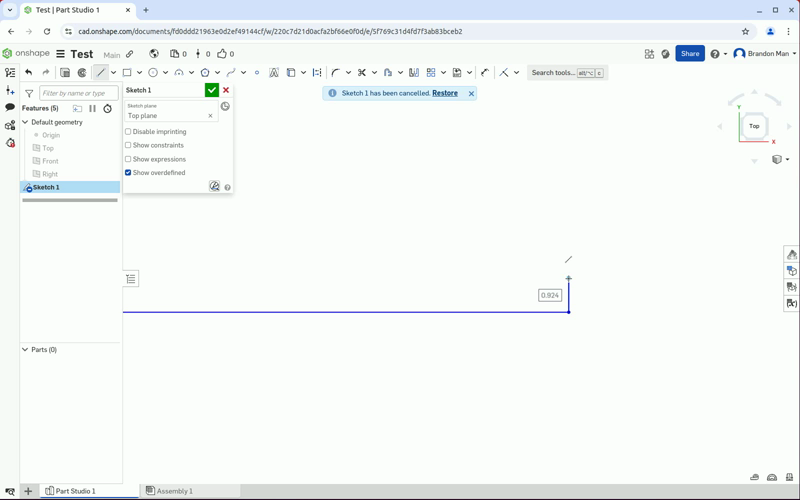
scroll(-6)
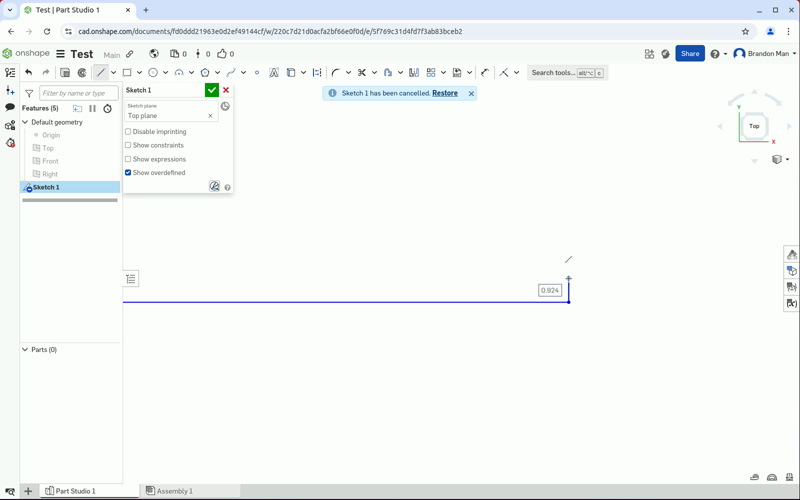
scroll(-6)
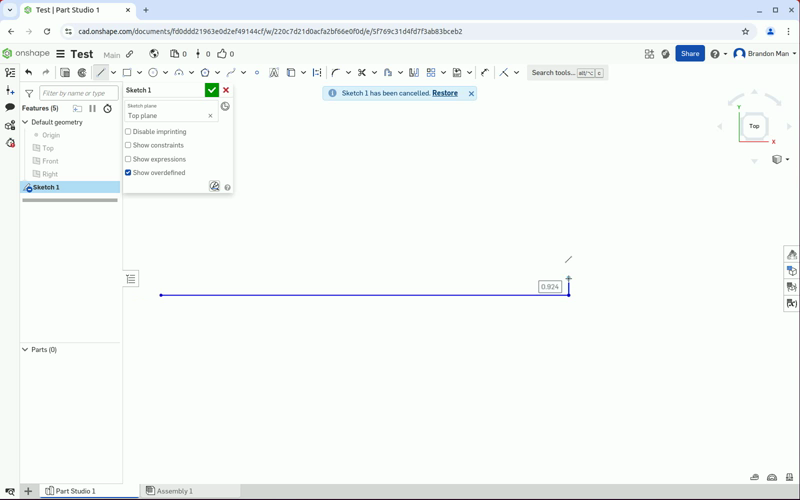
scroll(-6)
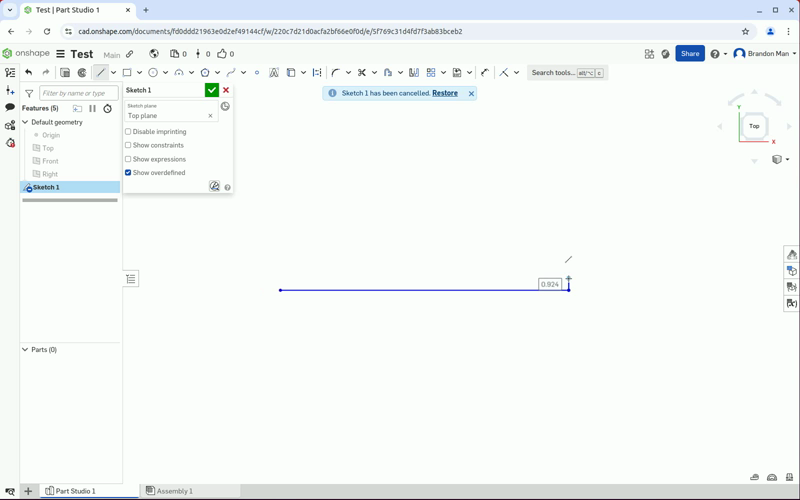
scroll(-6)
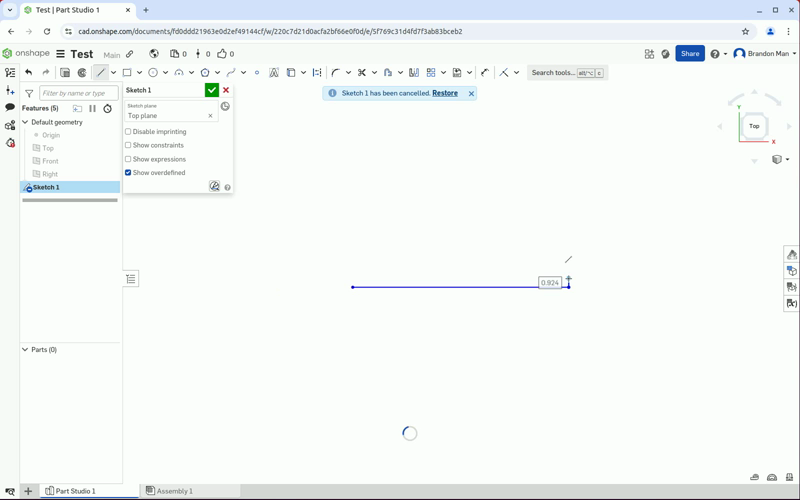
scroll(-6)
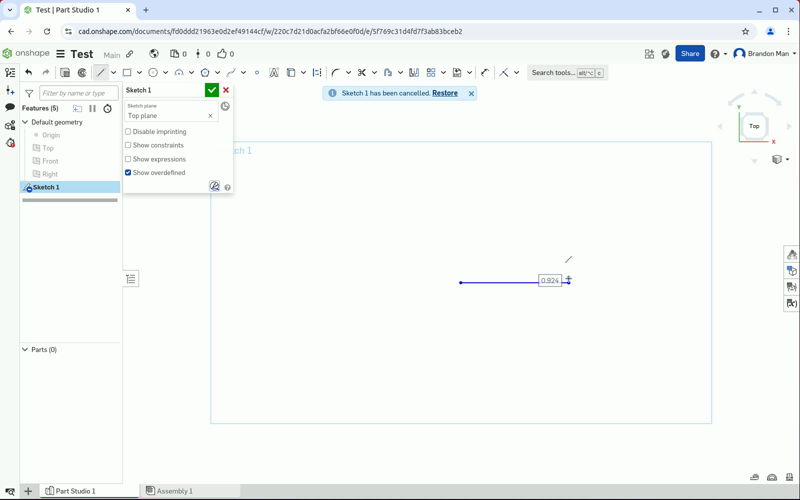
key_up(shift)
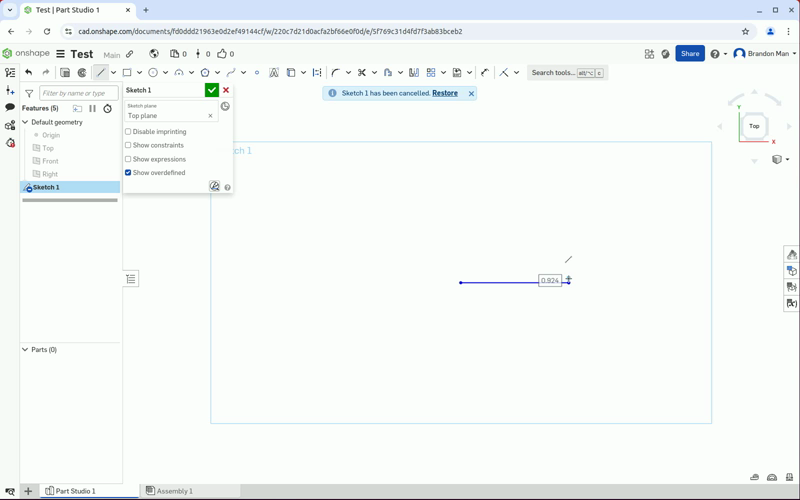
key_down(shift)
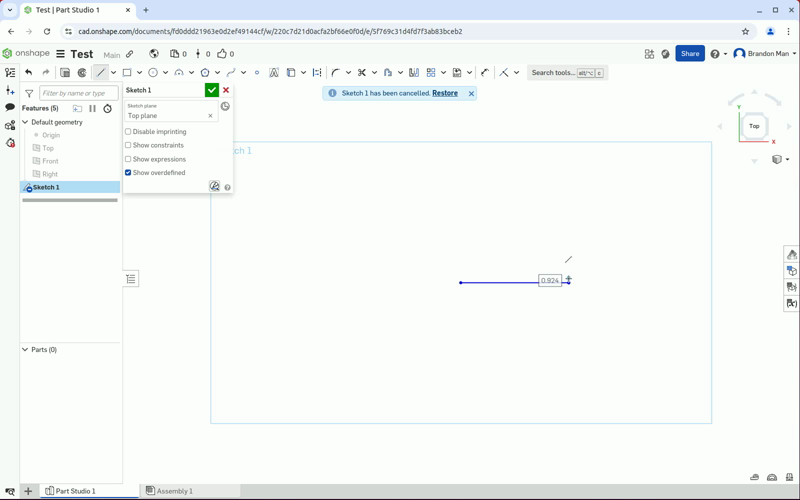
mouse_move(589, 278)
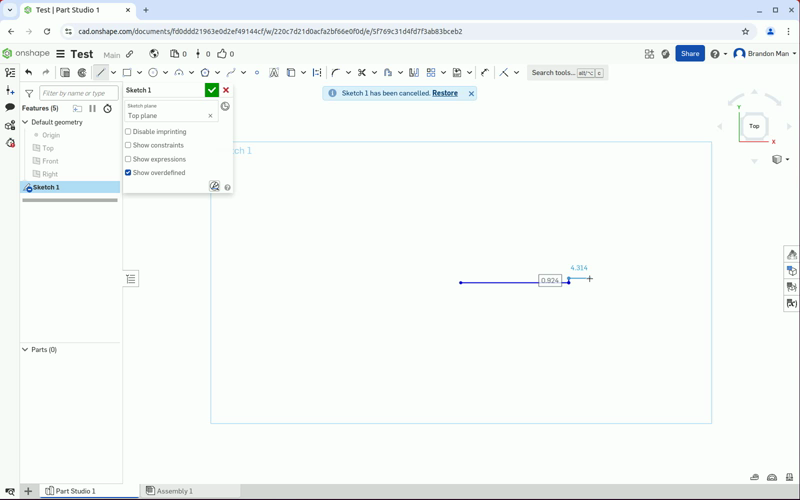
mouse_move(573, 272)
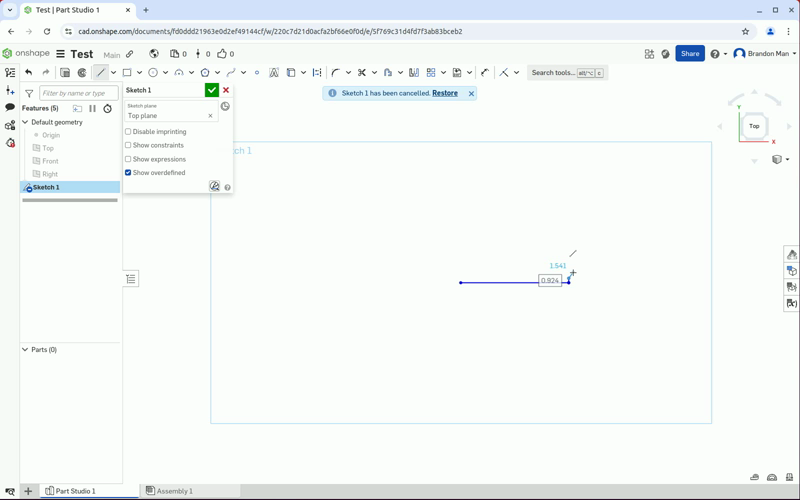
click(573, 272)
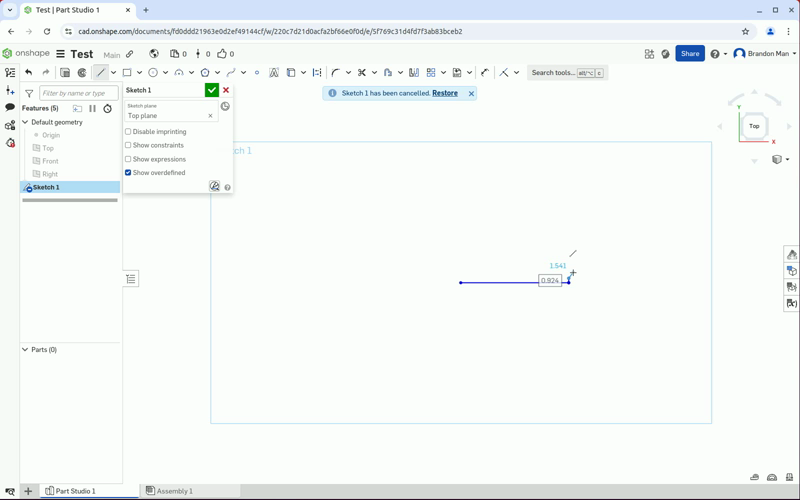
key_up(shift)
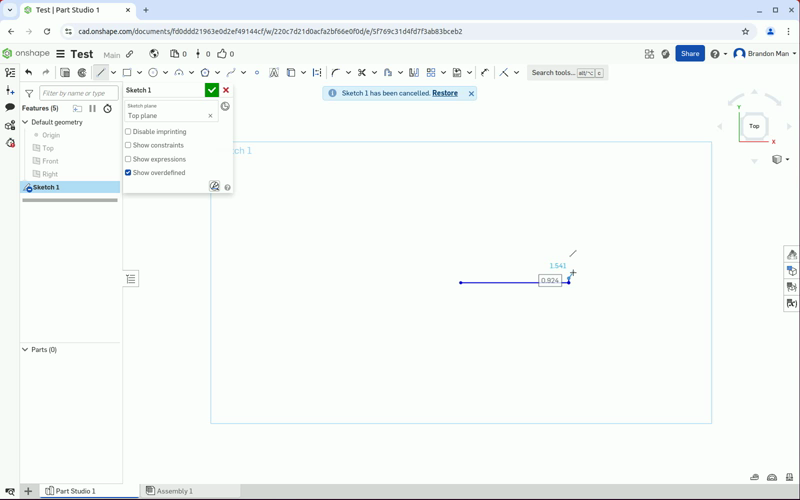
key_down(shift)
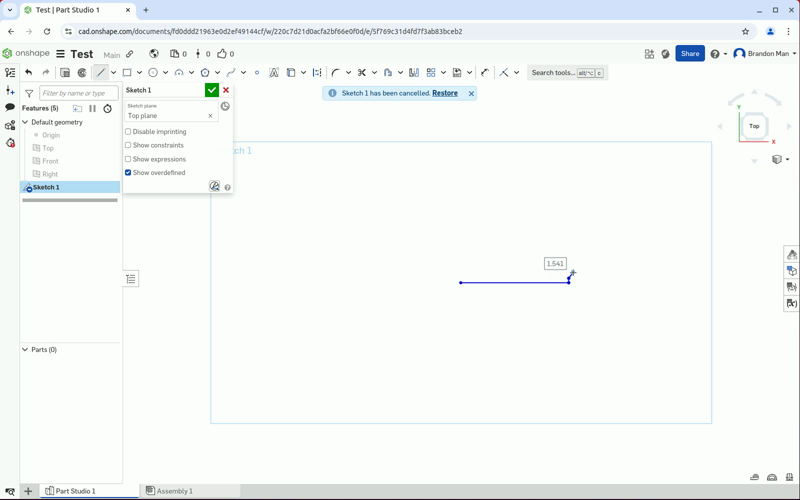
mouse_move(589, 272)
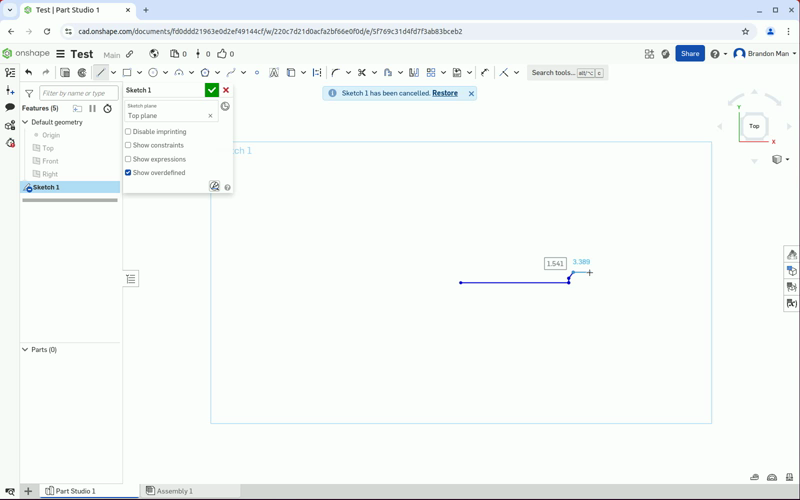
mouse_move(573, 214)
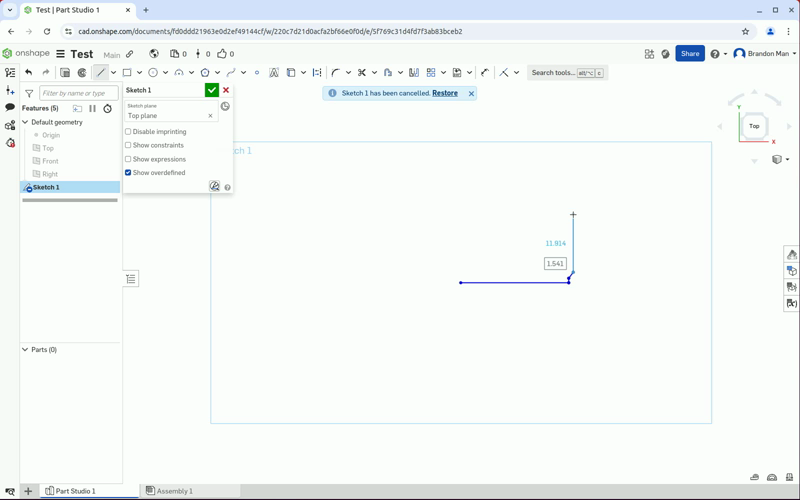
click(573, 214)
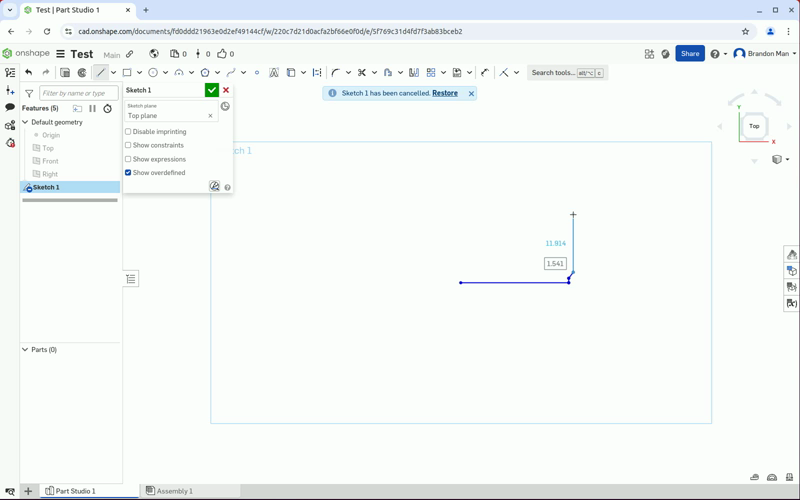
key_up(shift)
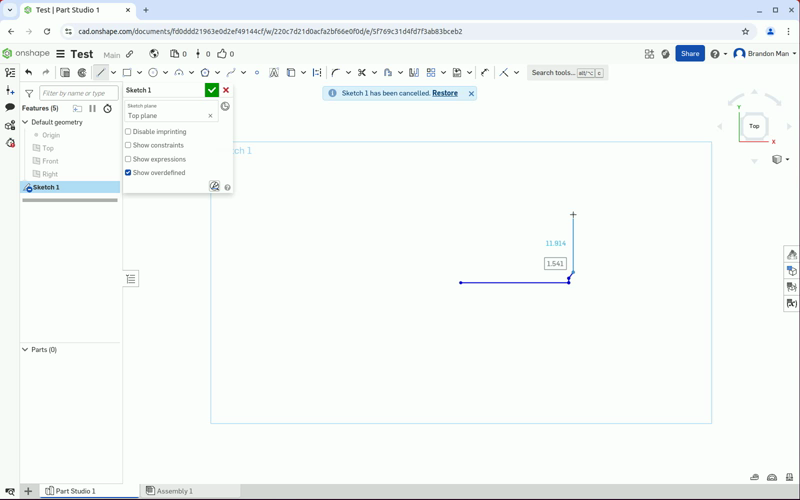
key_down(shift)
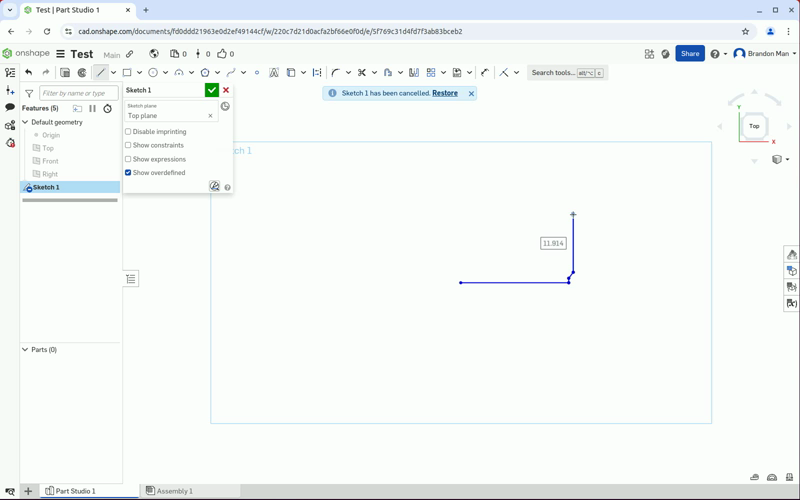
mouse_move(589, 214)
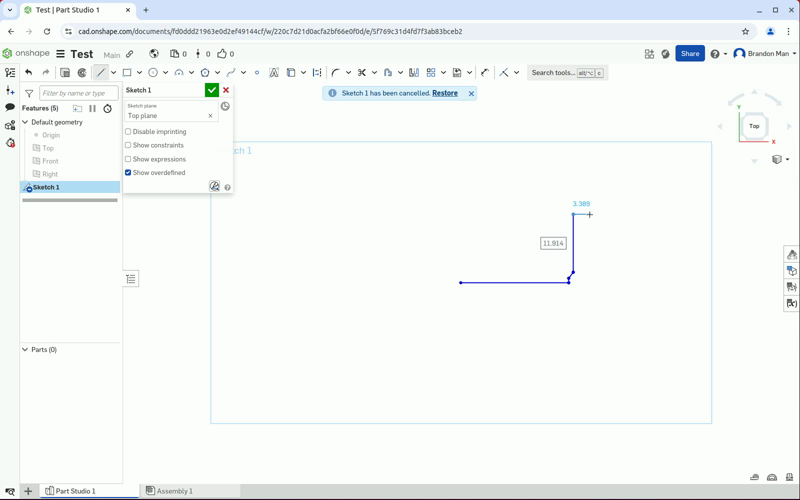
mouse_move(568, 211)
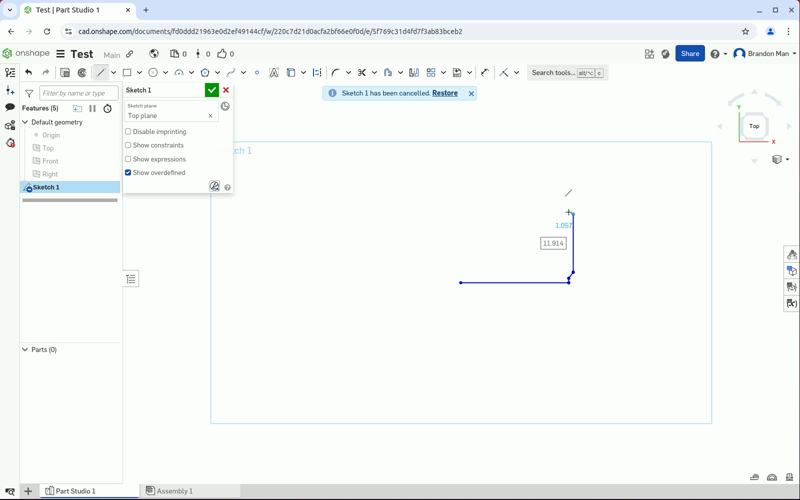
scroll(6)
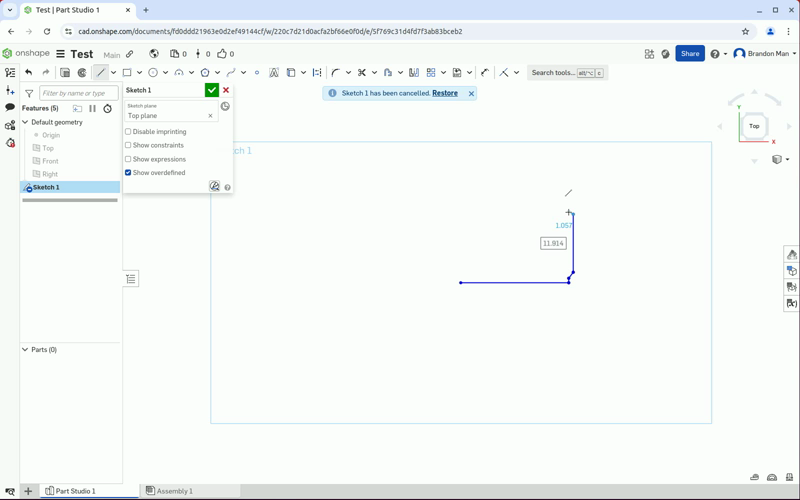
scroll(6)
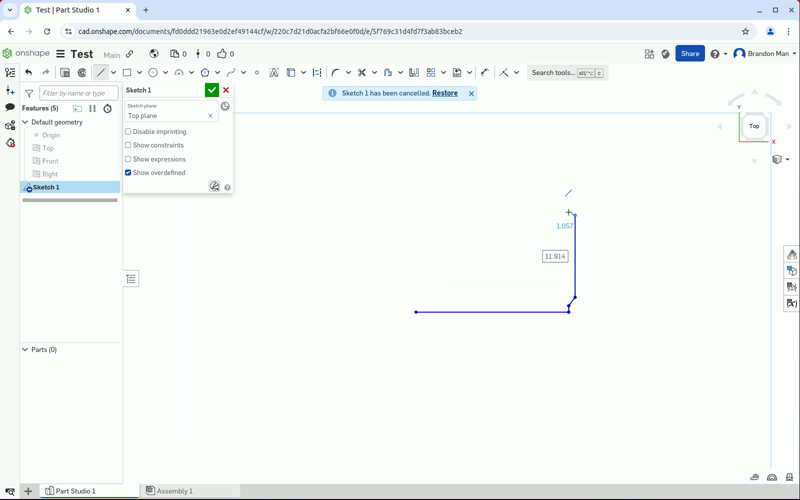
scroll(6)
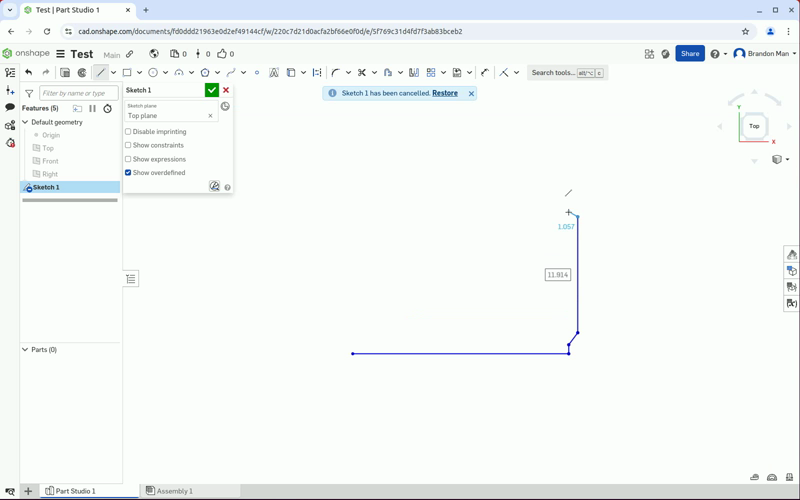
scroll(6)
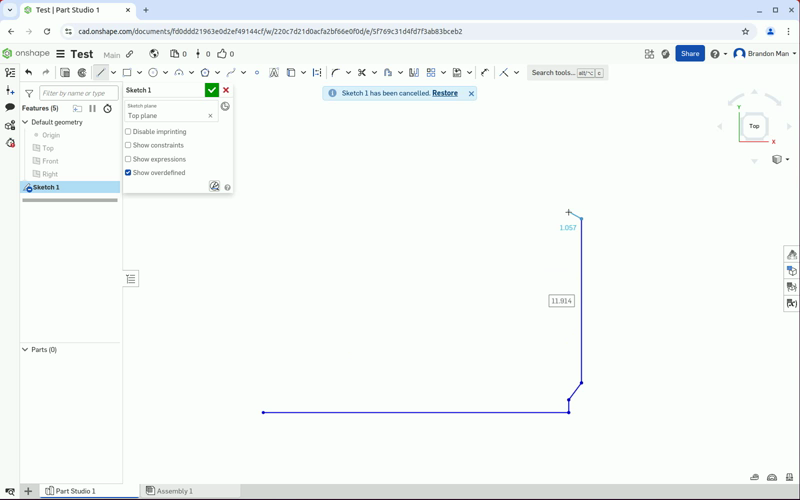
scroll(6)
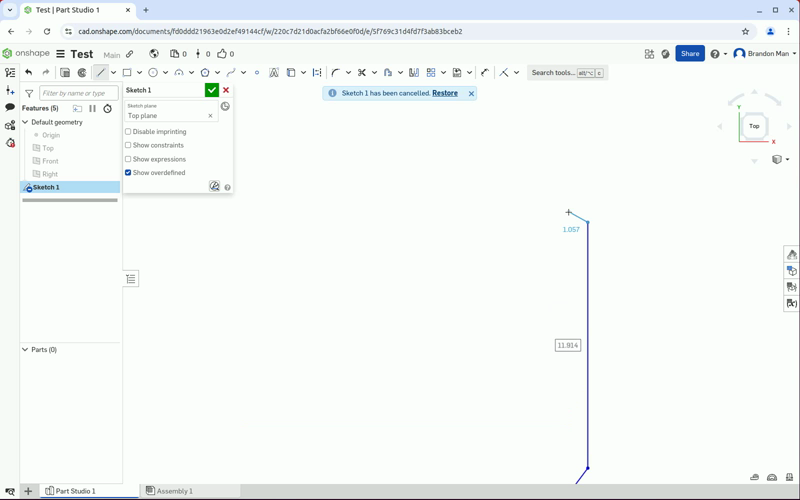
scroll(6)
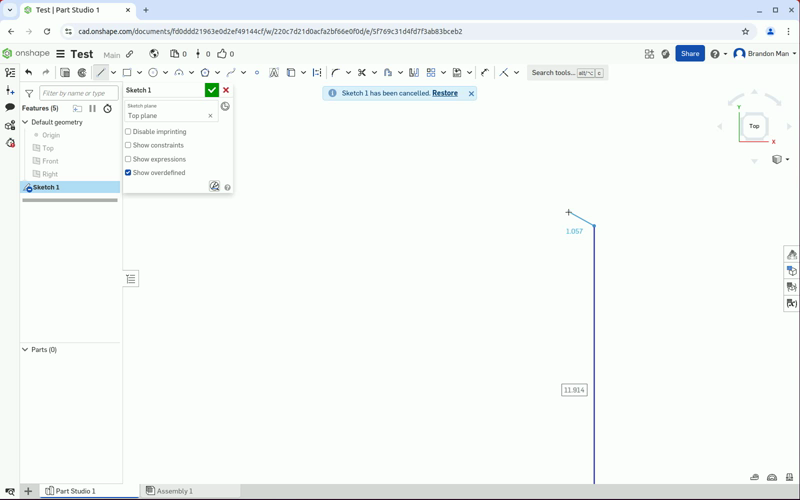
scroll(6)
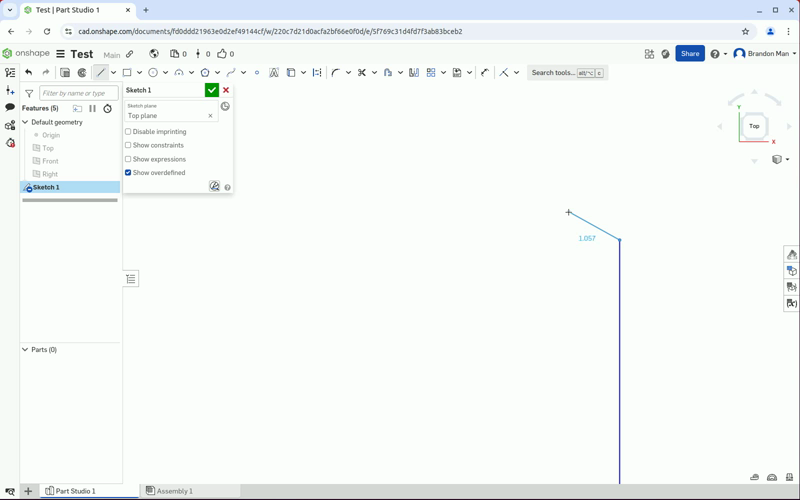
click(568, 211)
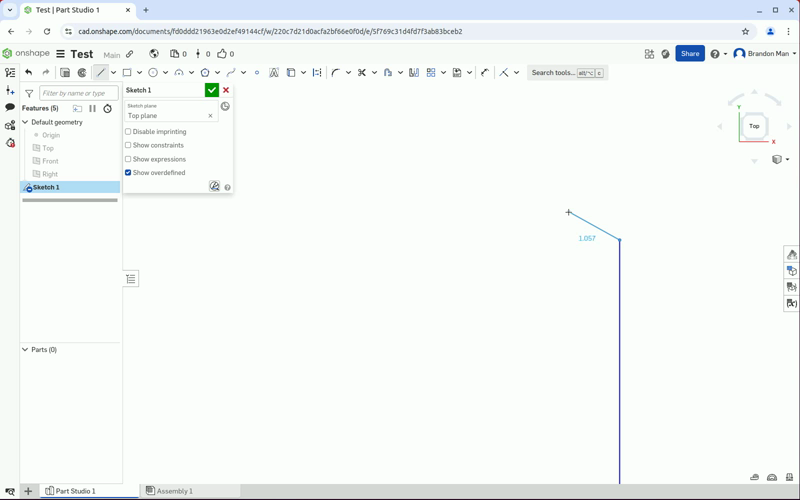
scroll(-6)
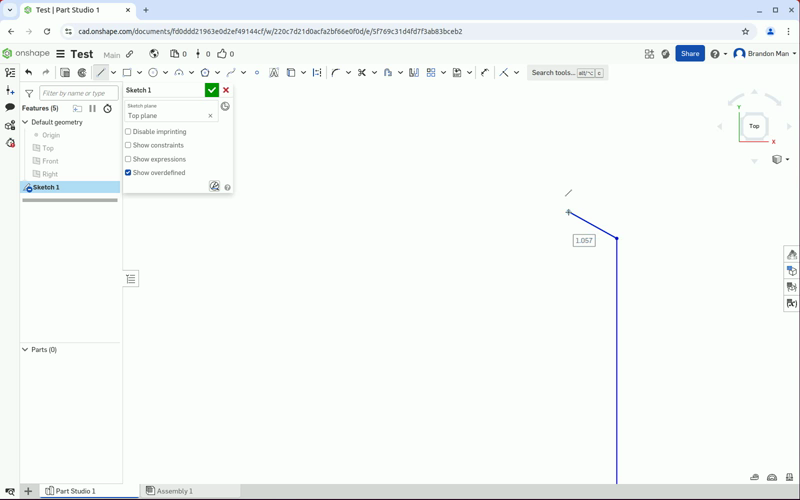
scroll(-6)
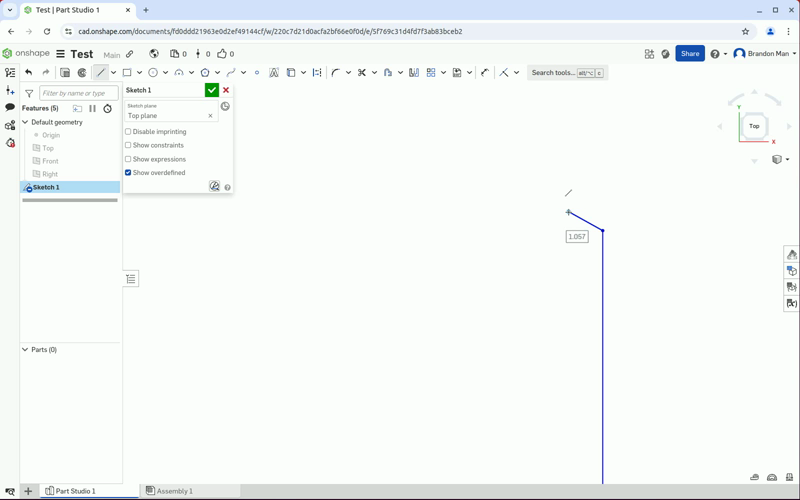
scroll(-6)
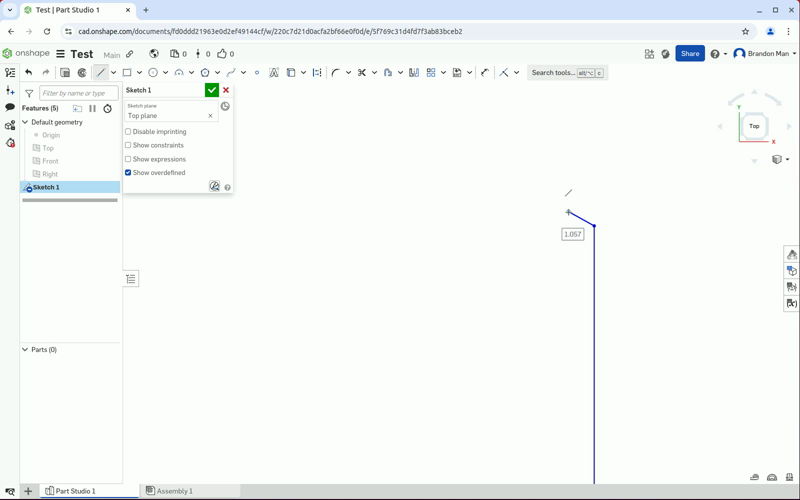
scroll(-6)
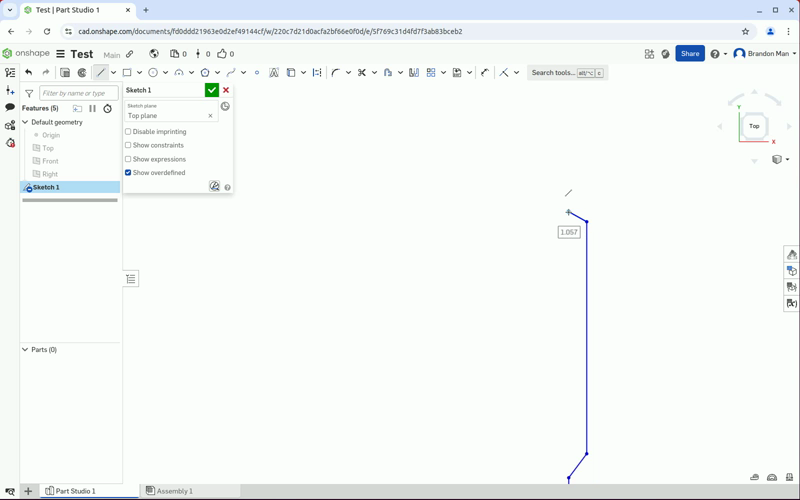
scroll(-6)
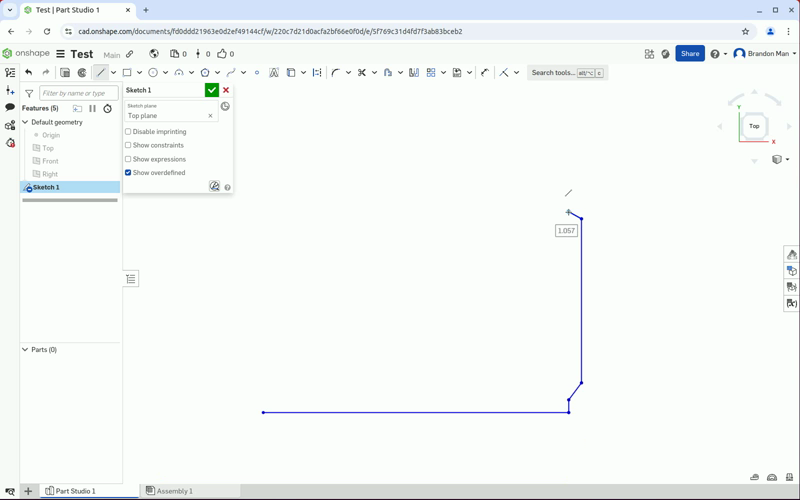
scroll(-6)
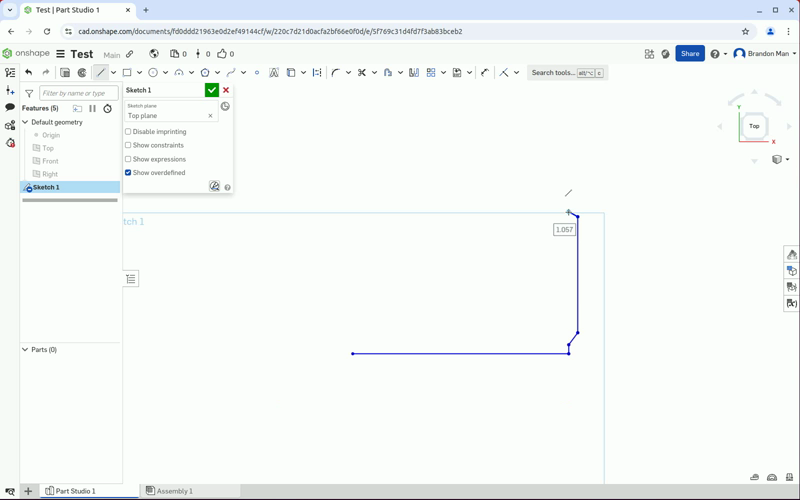
scroll(-6)
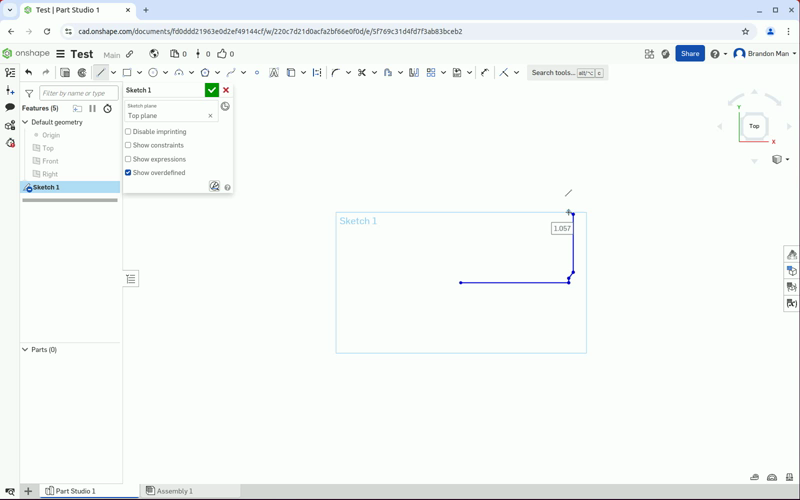
key_up(shift)
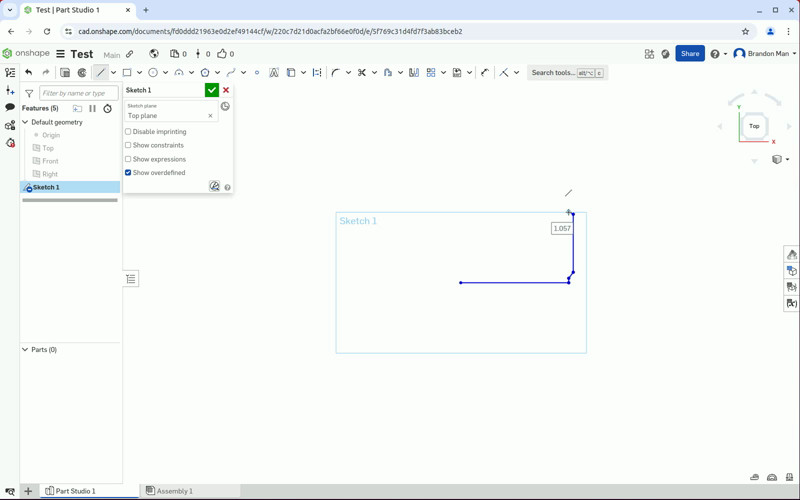
key_down(shift)
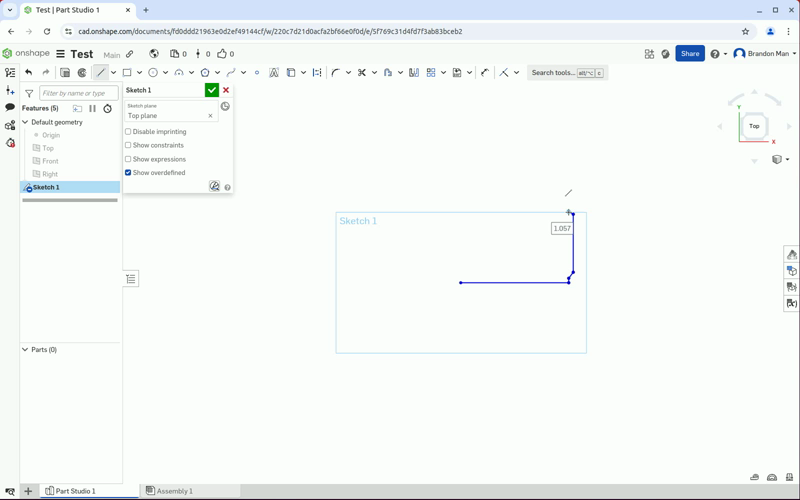
mouse_move(589, 211)
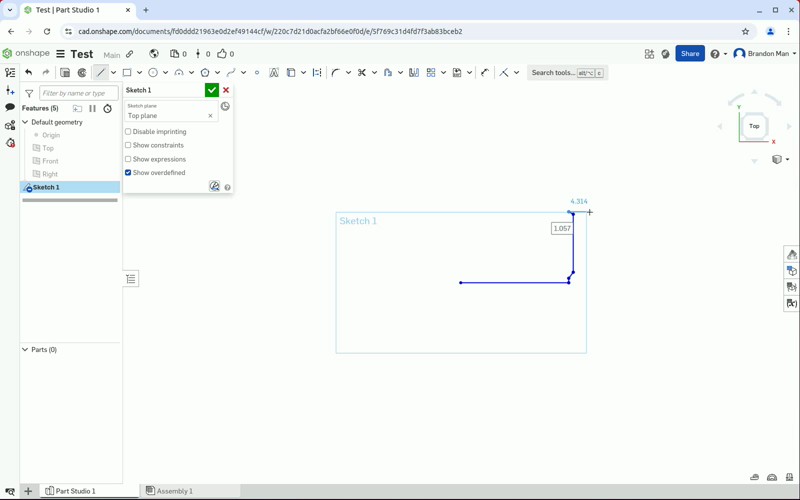
mouse_move(568, 192)
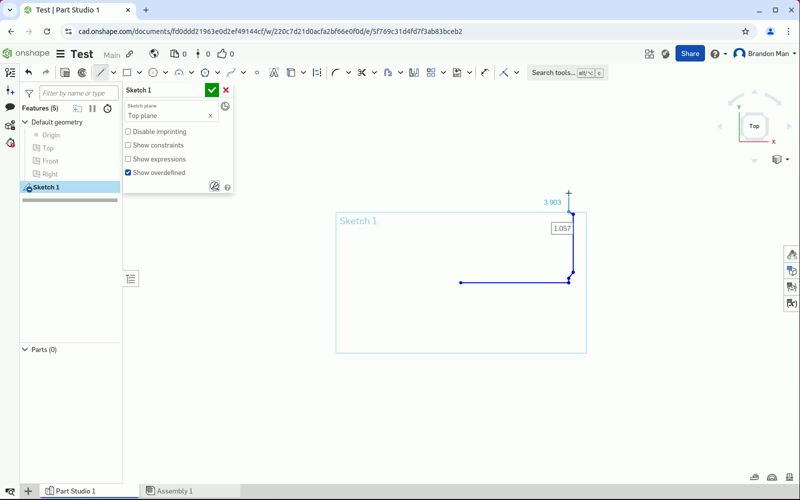
click(568, 192)
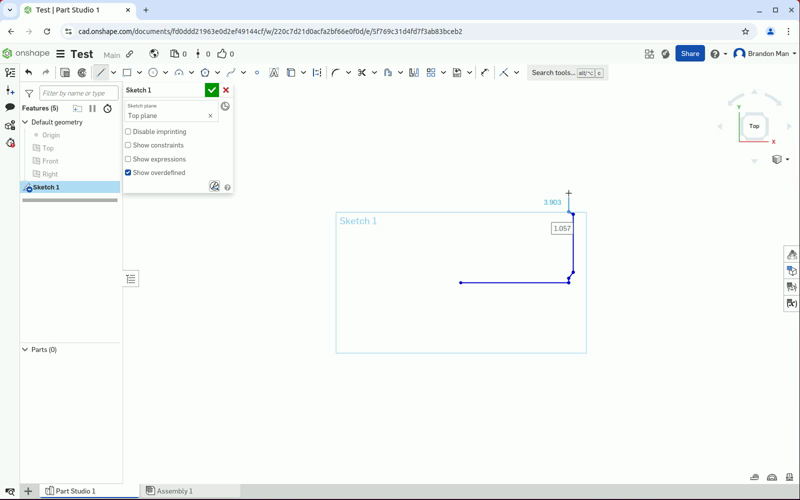
key_up(shift)
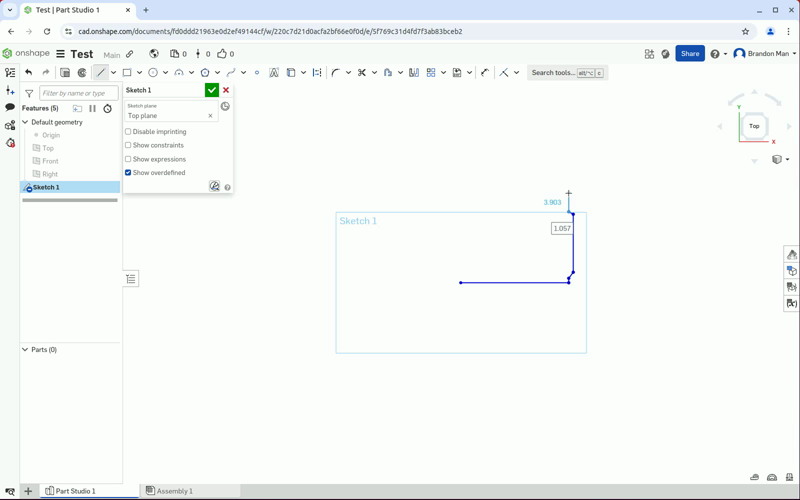
key_down(shift)
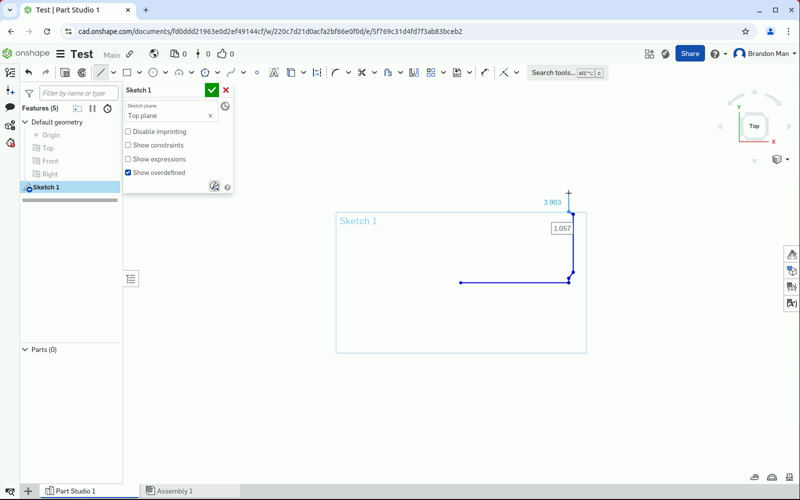
mouse_move(589, 192)
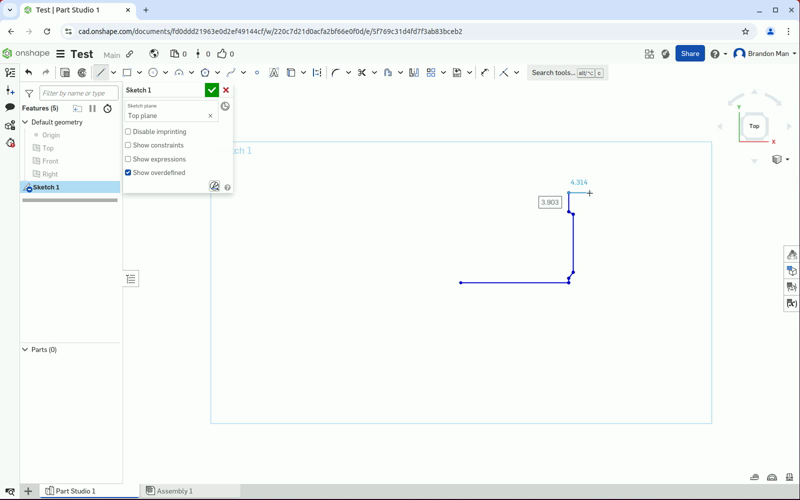
mouse_move(564, 188)
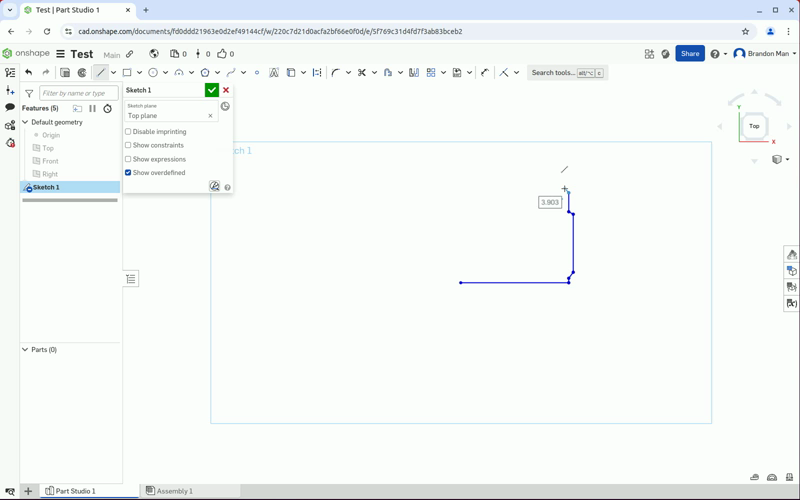
scroll(6)
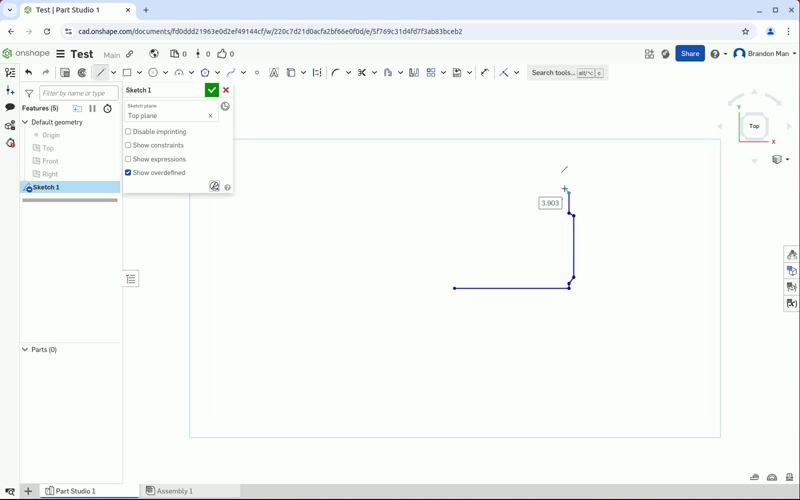
scroll(6)
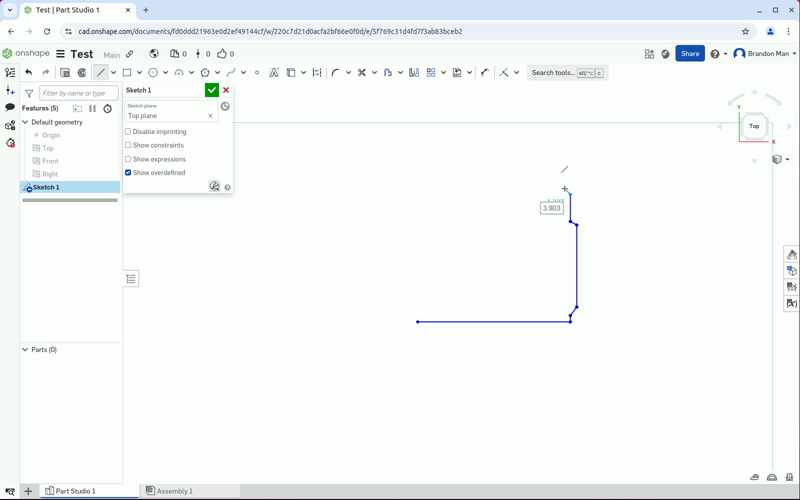
scroll(6)
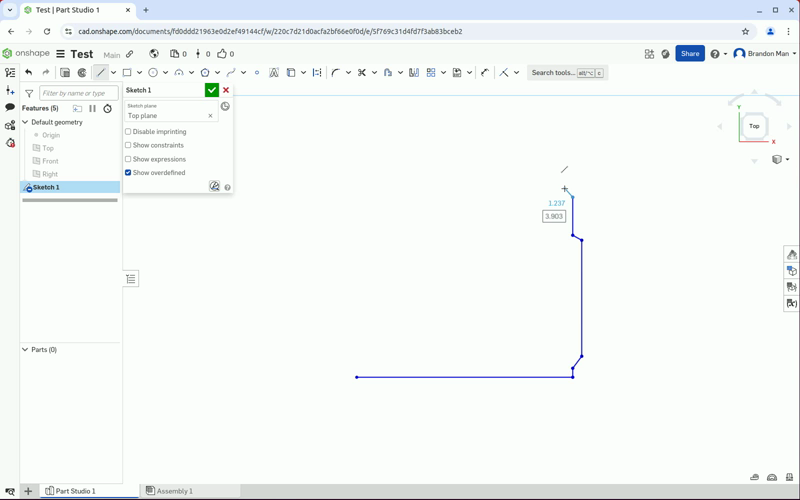
scroll(6)
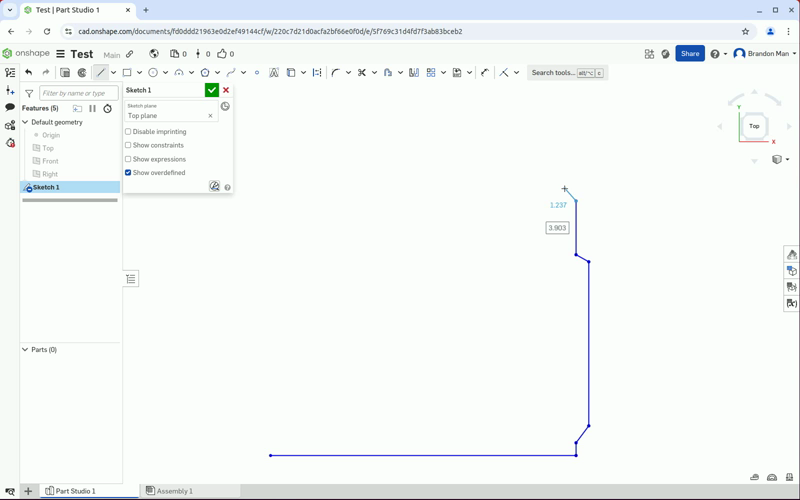
scroll(6)
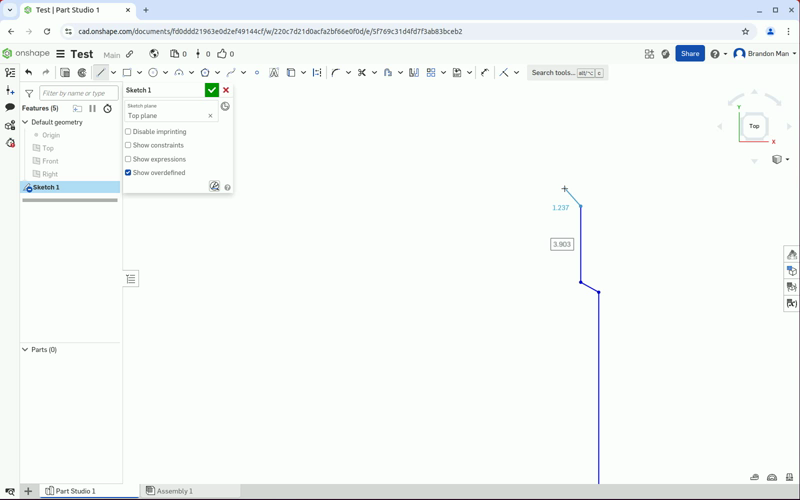
scroll(6)
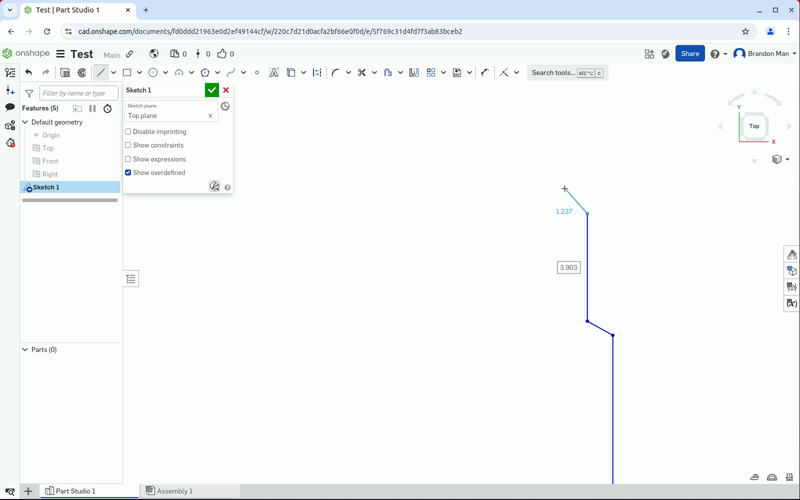
scroll(6)
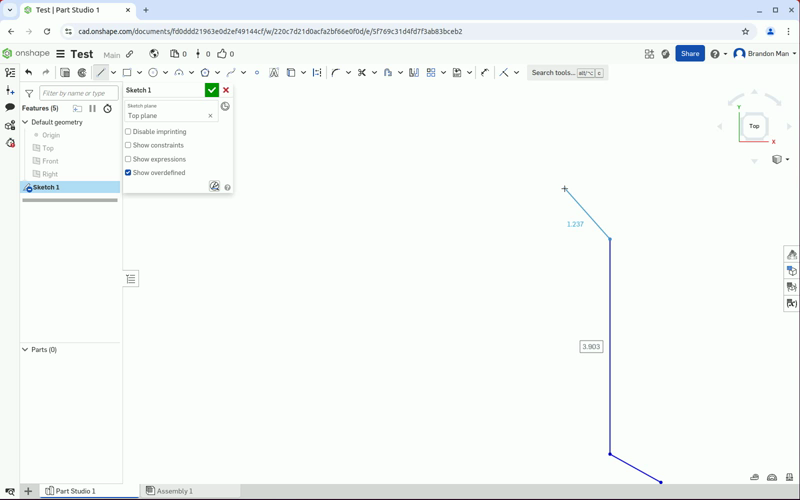
click(564, 188)
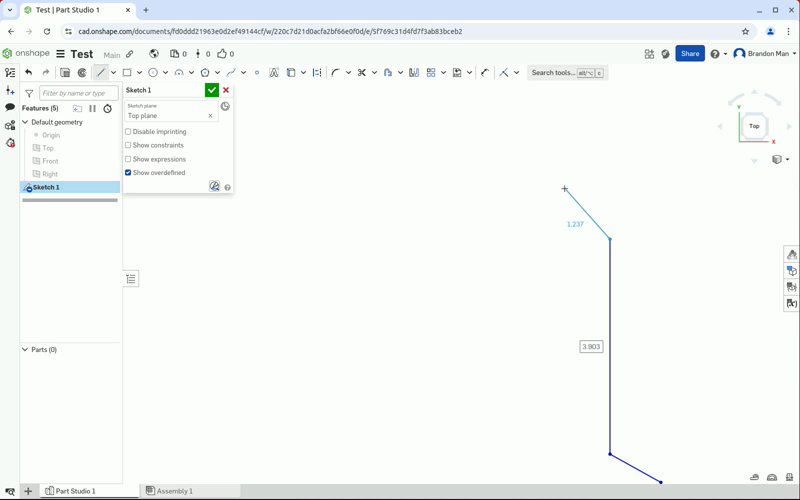
scroll(-6)
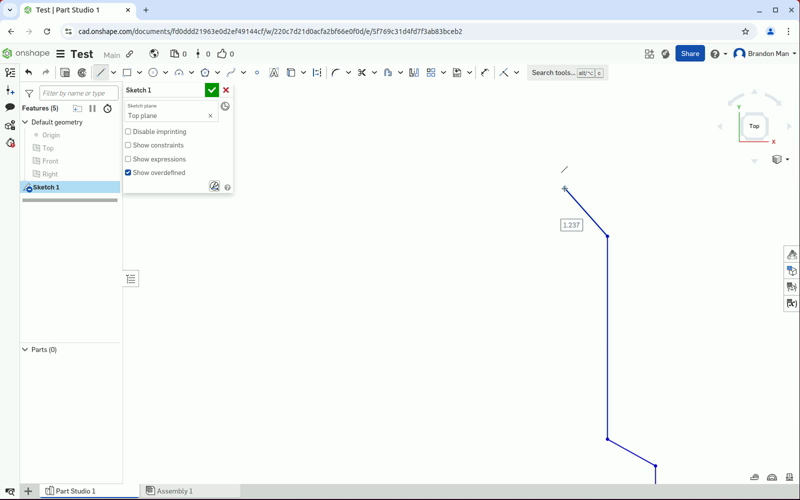
scroll(-6)
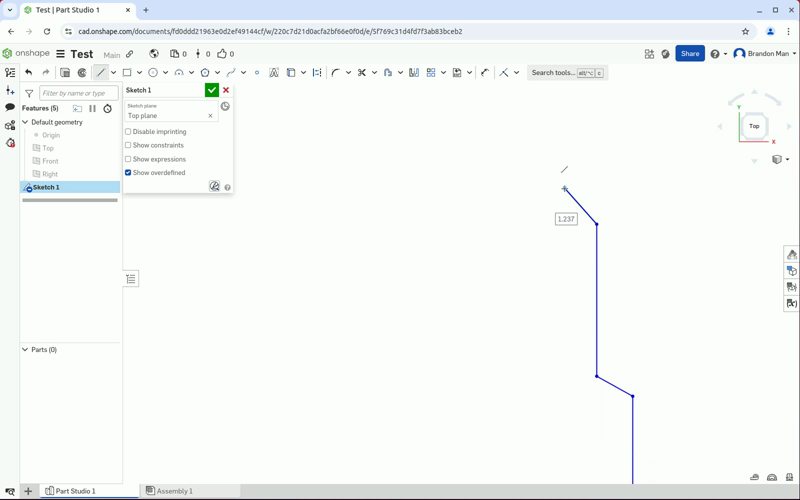
scroll(-6)
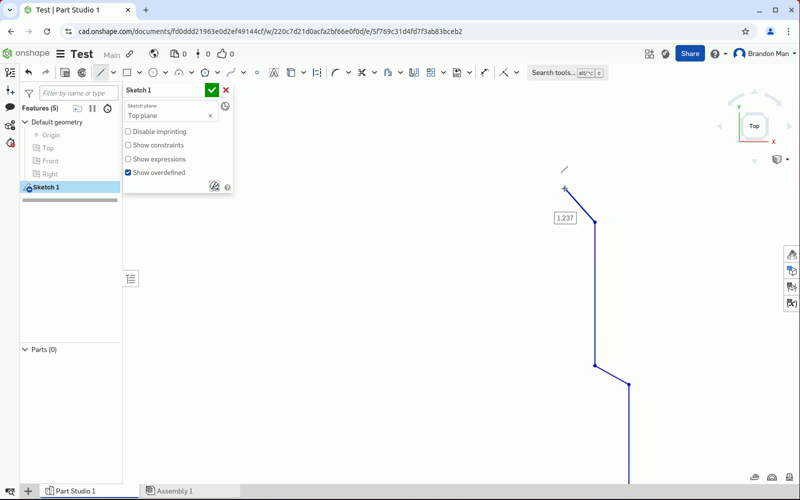
scroll(-6)
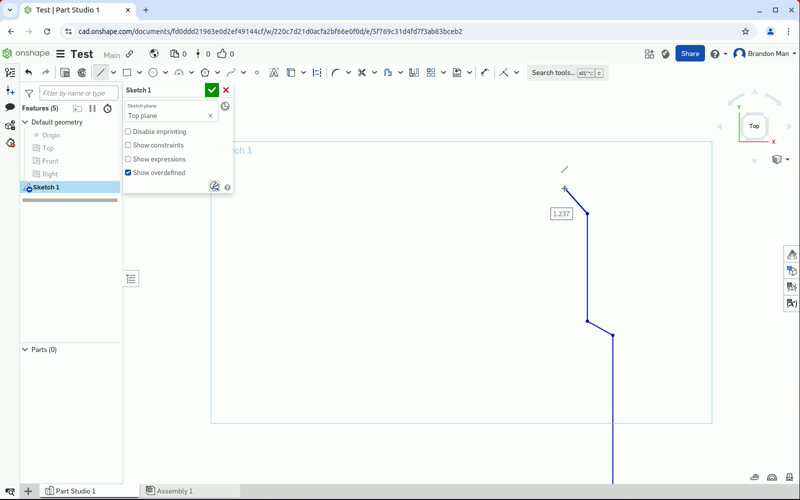
scroll(-6)
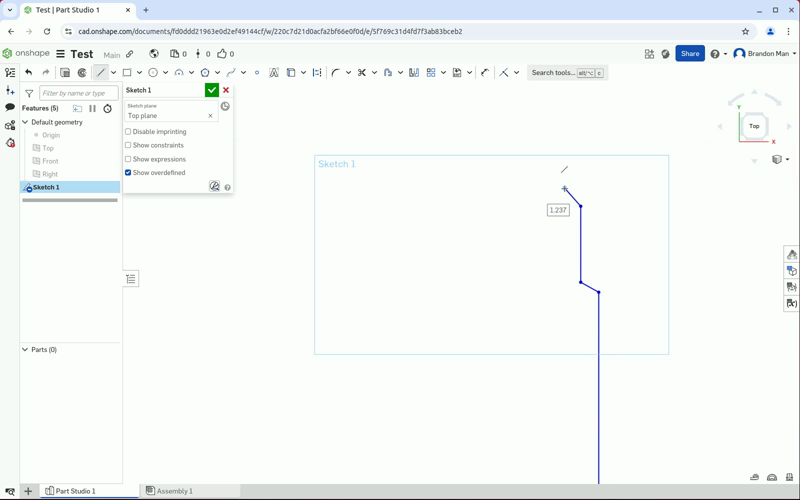
scroll(-6)
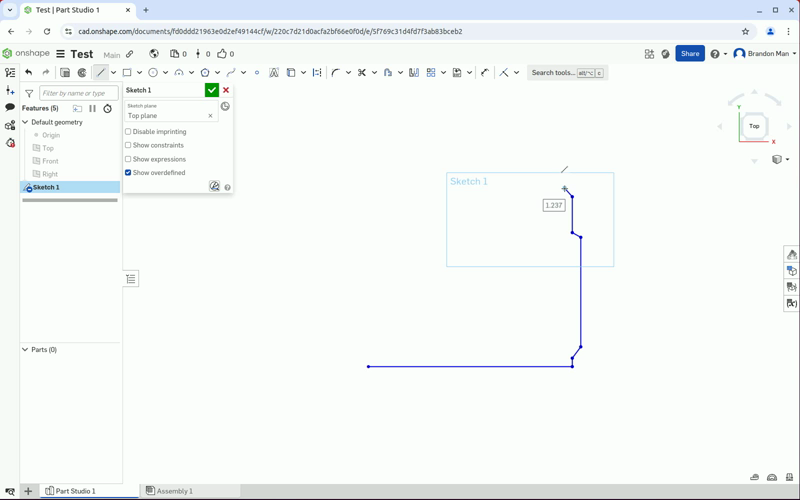
scroll(-6)
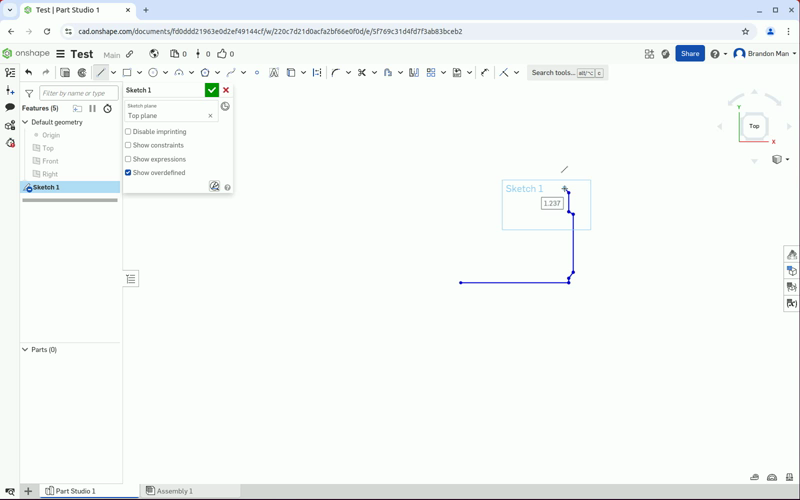
key_up(shift)
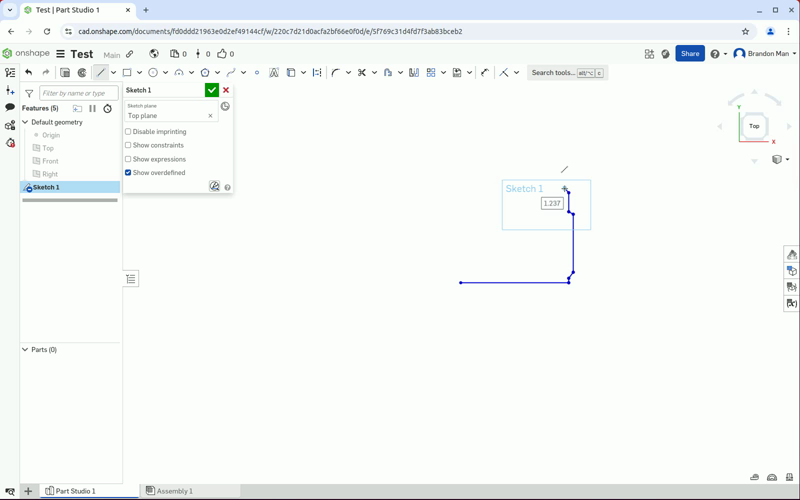
key_down(shift)
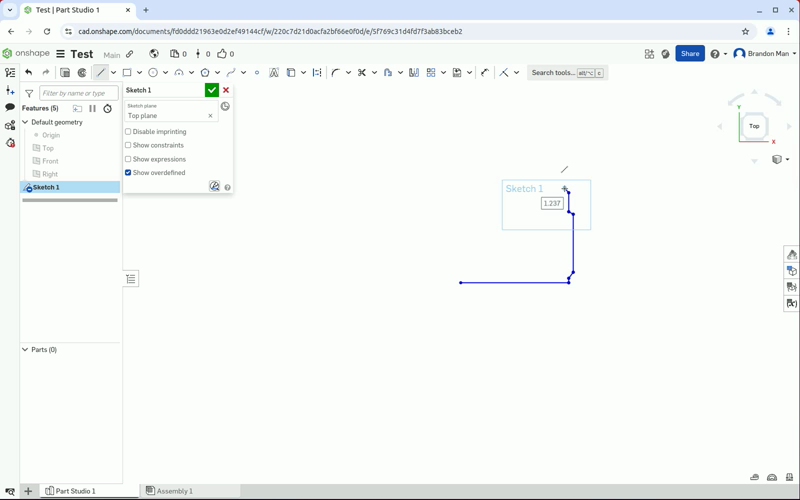
mouse_move(460, 188)
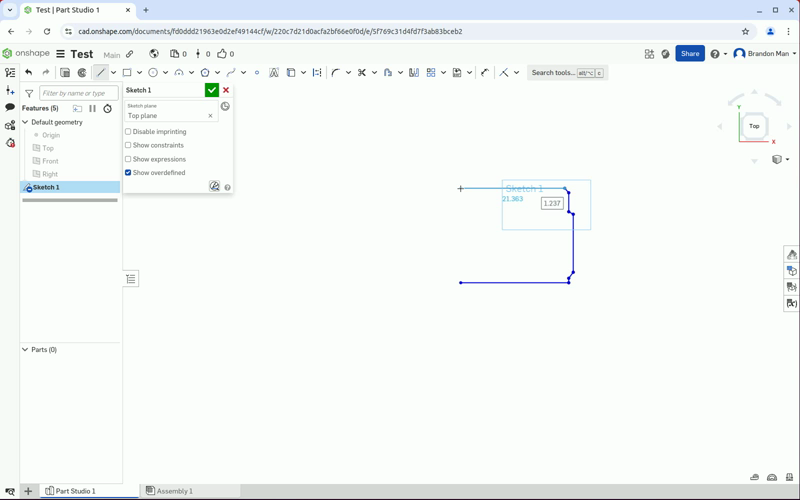
click(460, 188)
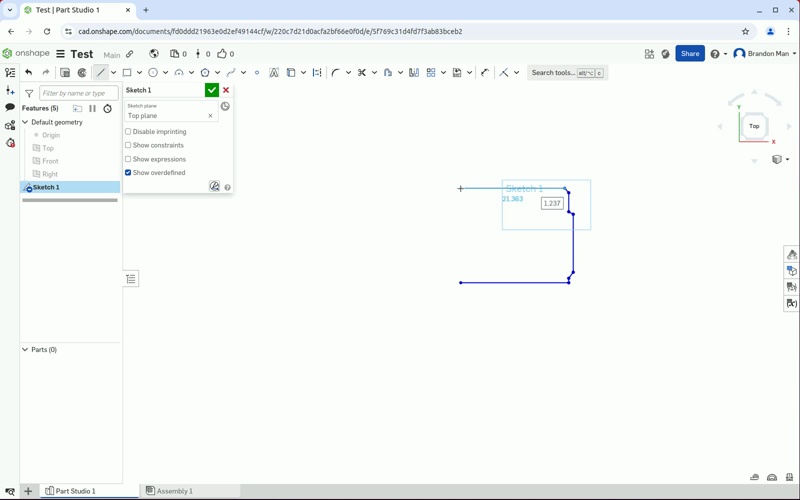
key_up(shift)
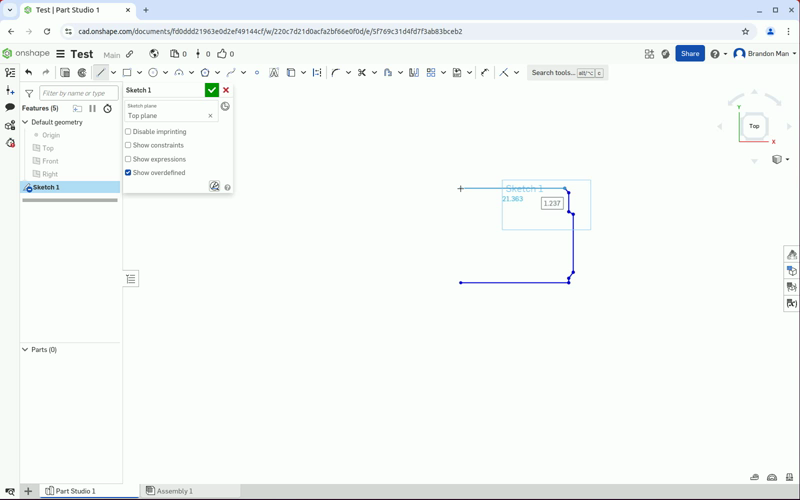
key_down(shift)
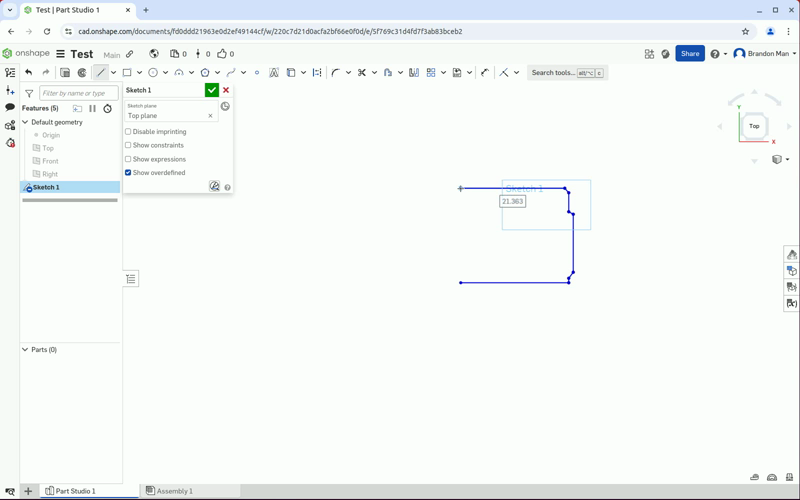
mouse_move(460, 282)
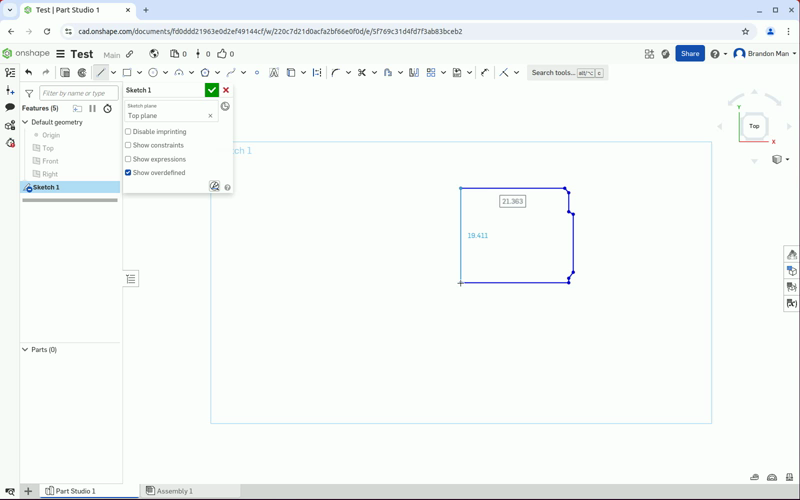
key_up(shift)
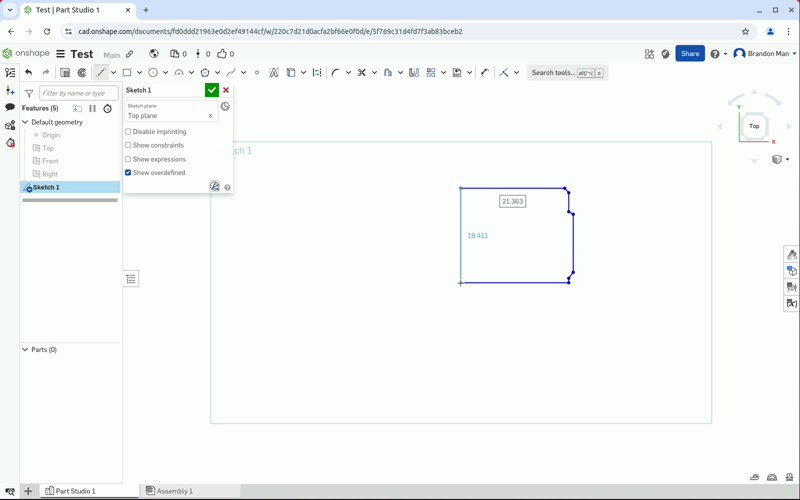
click(460, 282)
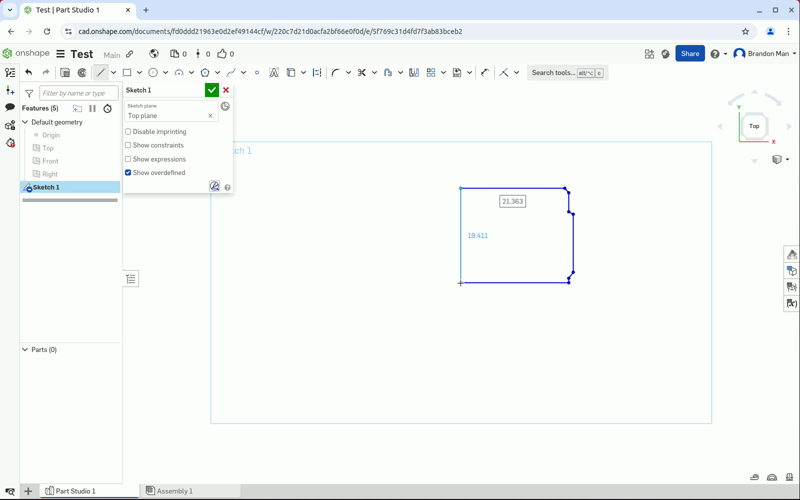
key(esc)
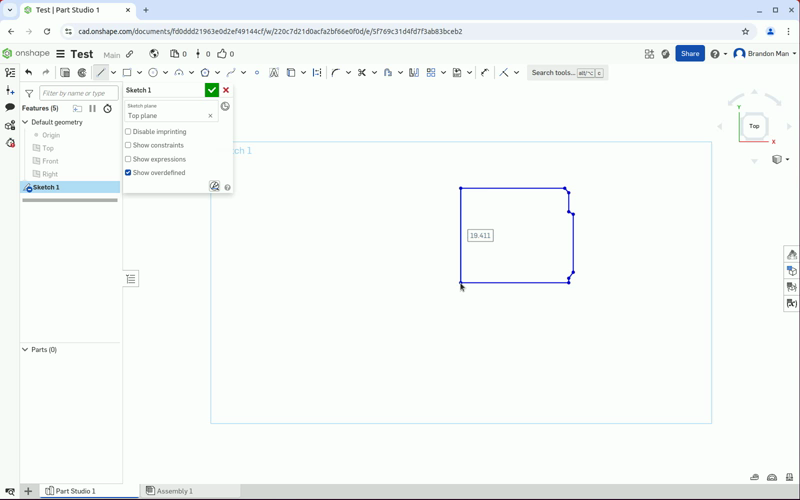
key(c)
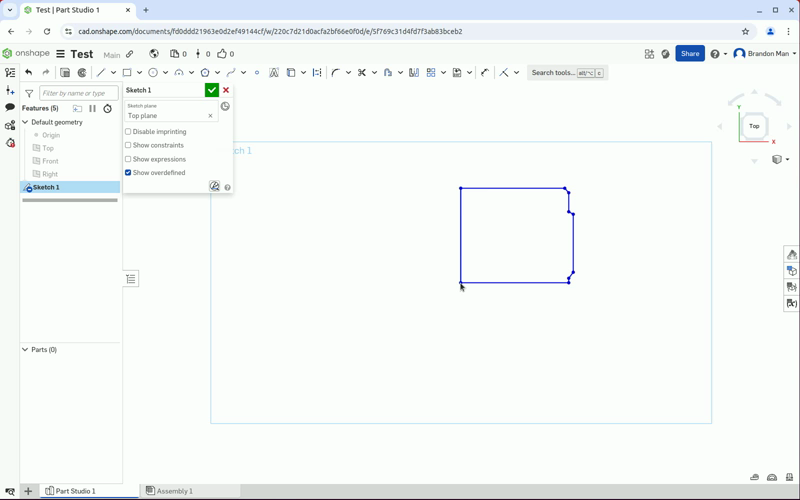
key_down(shift)
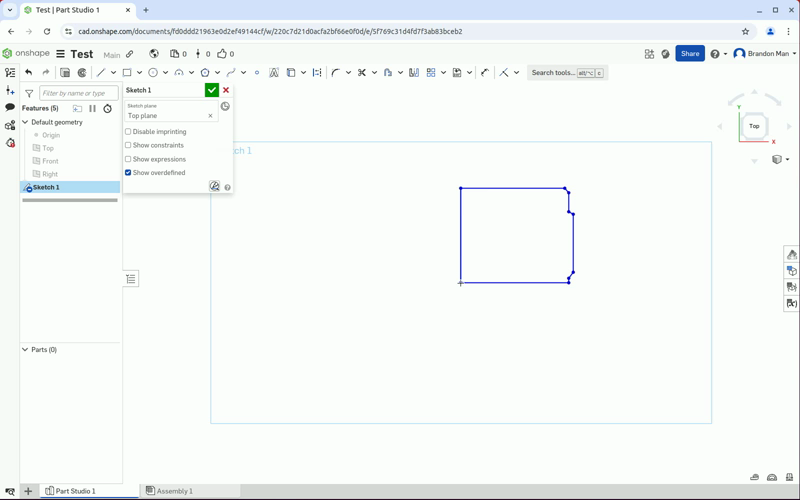
mouse_move(483, 278)
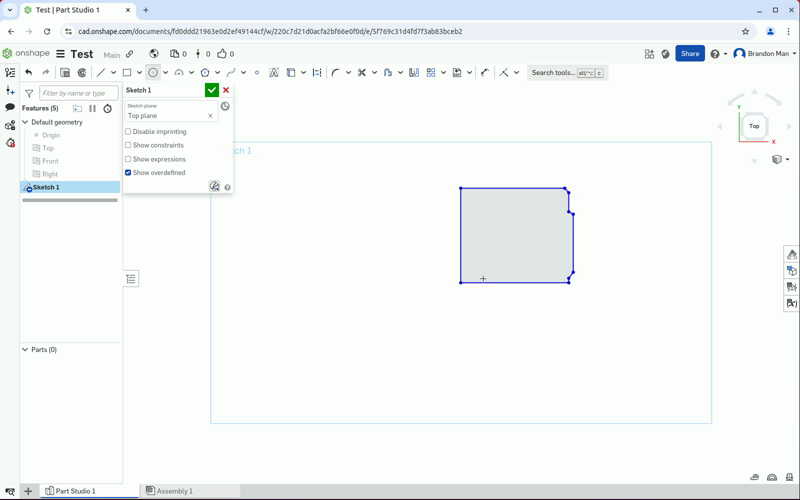
click(483, 278)
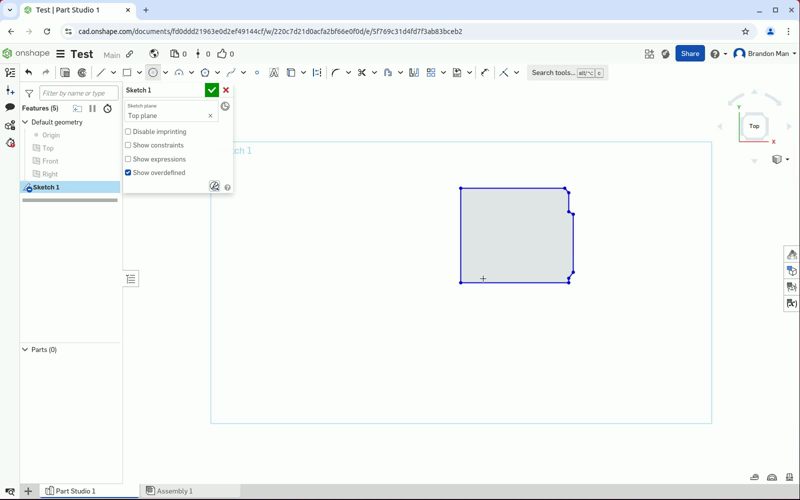
key_up(shift)
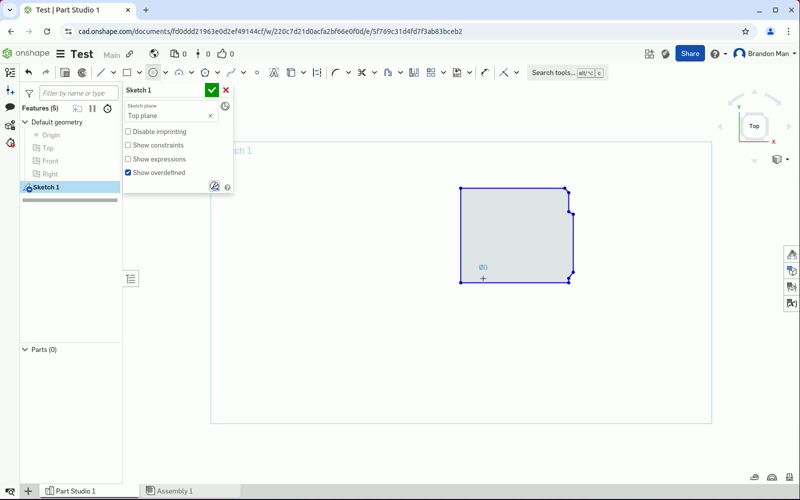
mouse_move(485, 278)
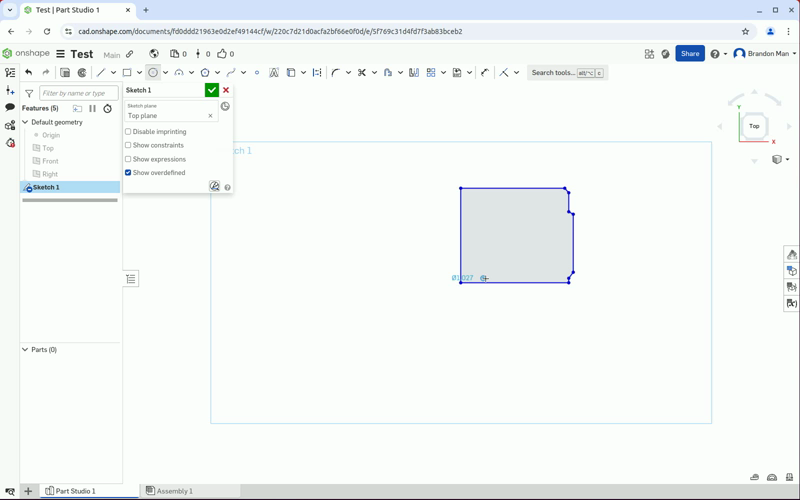
scroll(6)
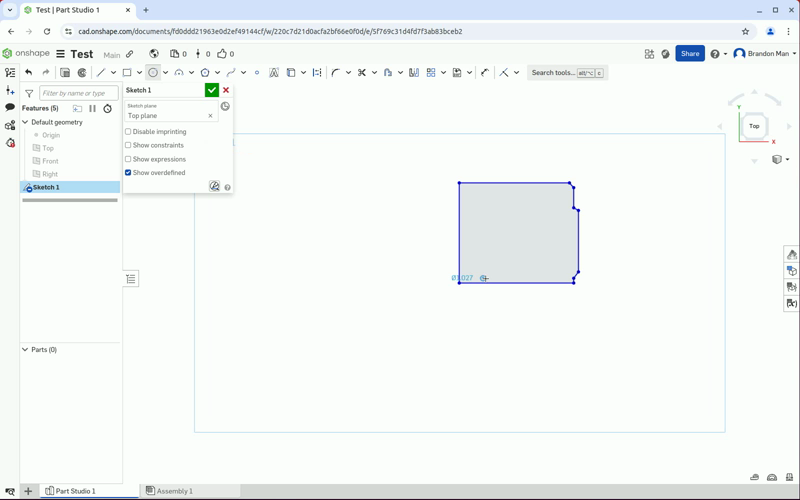
scroll(6)
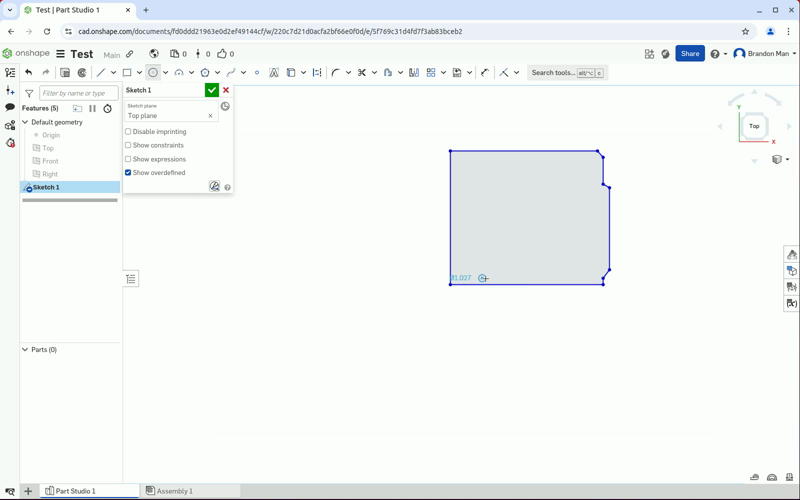
scroll(6)
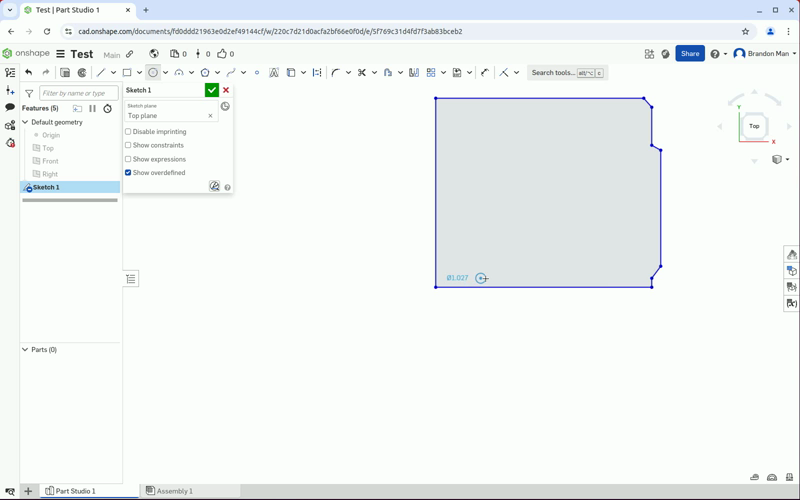
scroll(6)
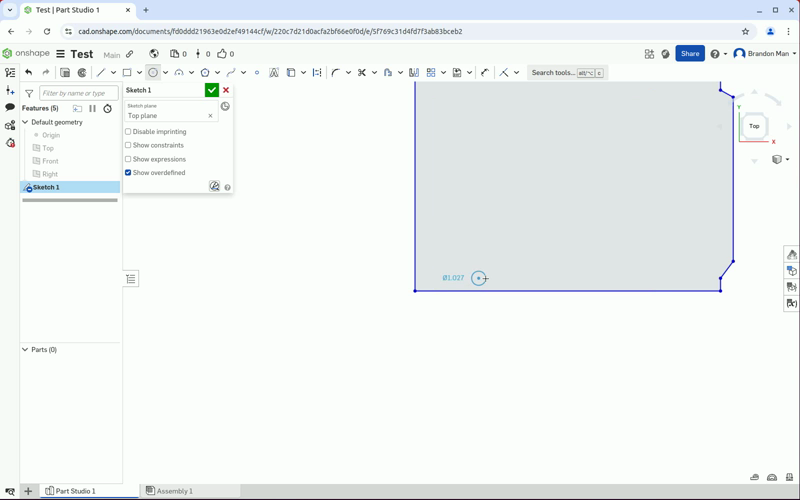
scroll(6)
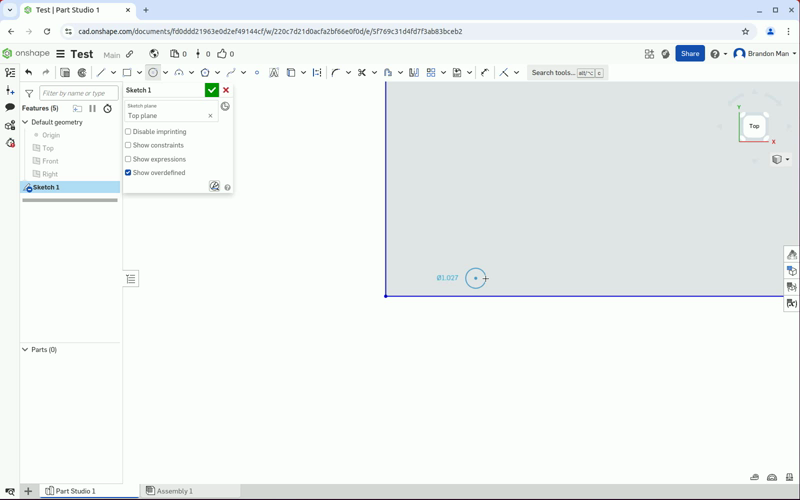
scroll(6)
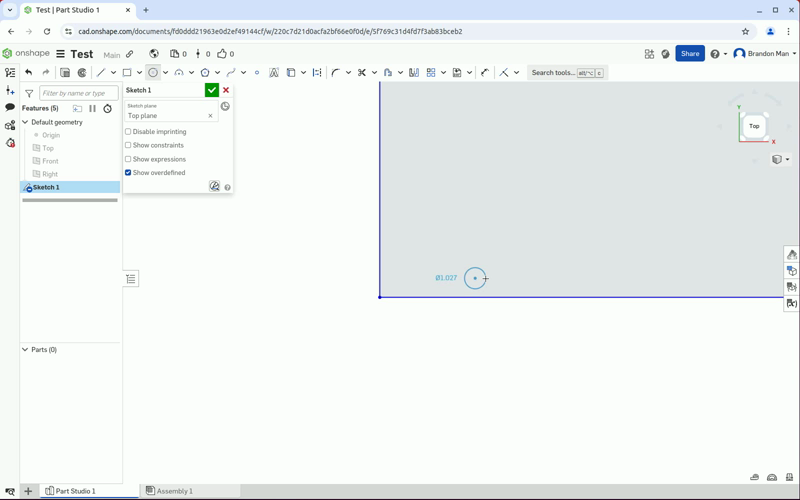
scroll(6)
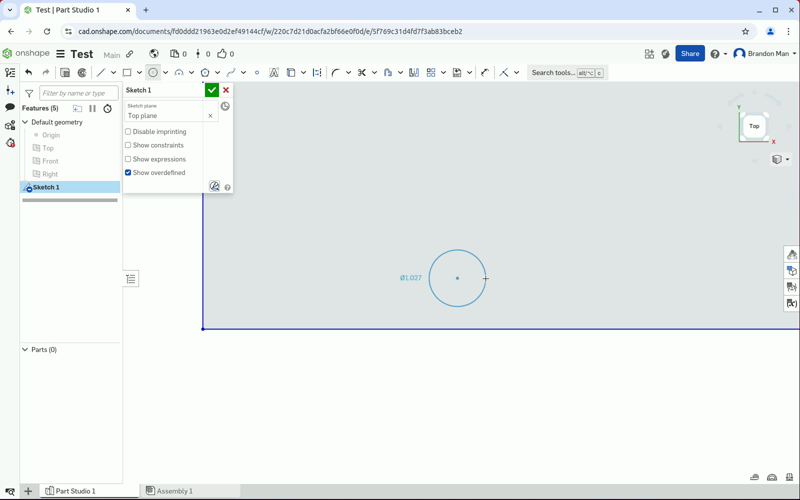
click(485, 278)
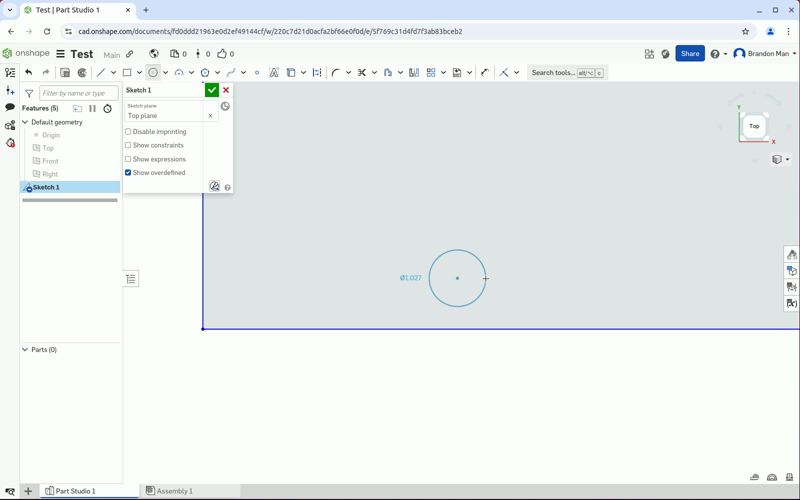
scroll(-6)
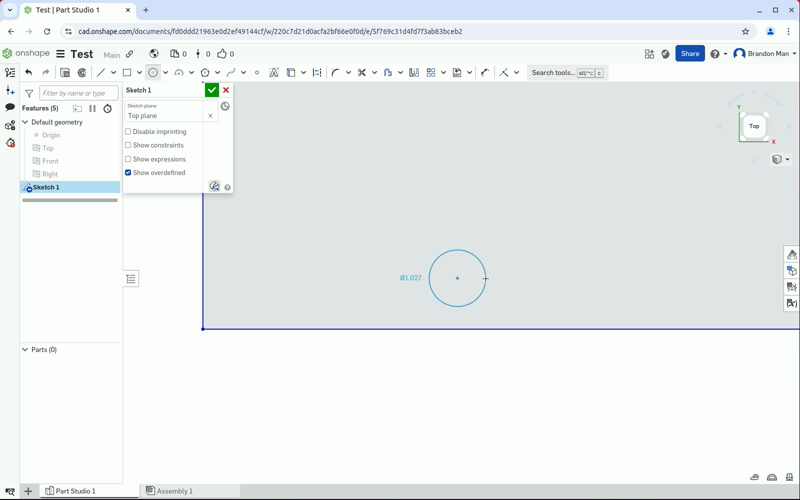
scroll(-6)
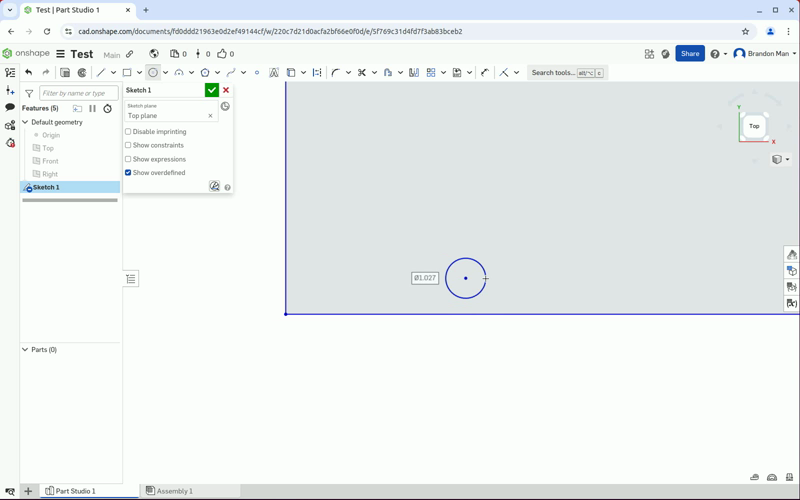
scroll(-6)
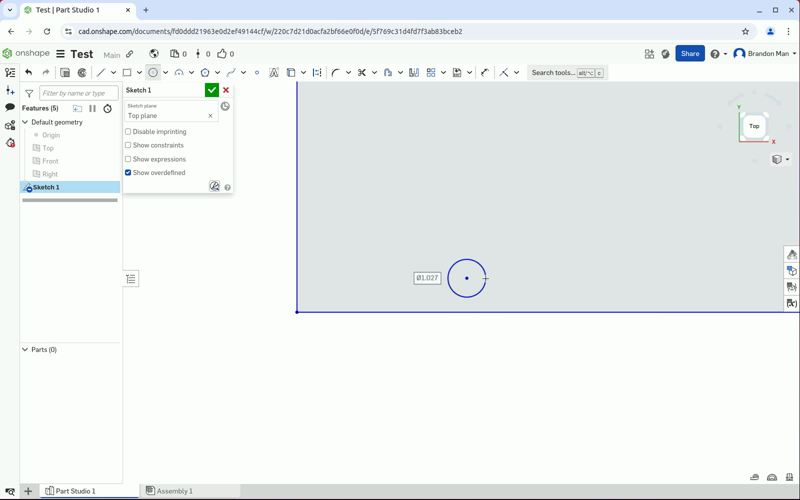
scroll(-6)
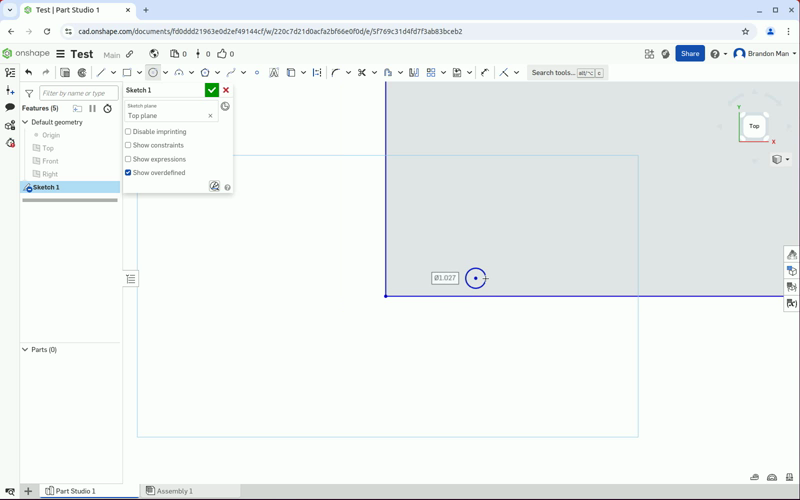
scroll(-6)
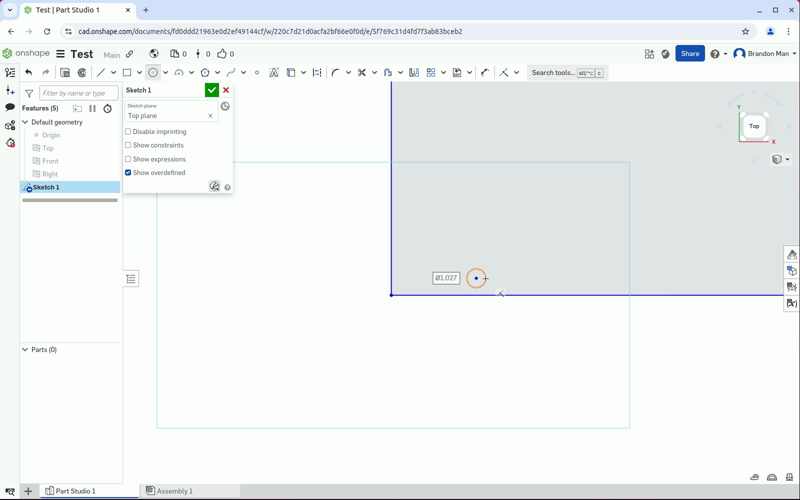
scroll(-6)
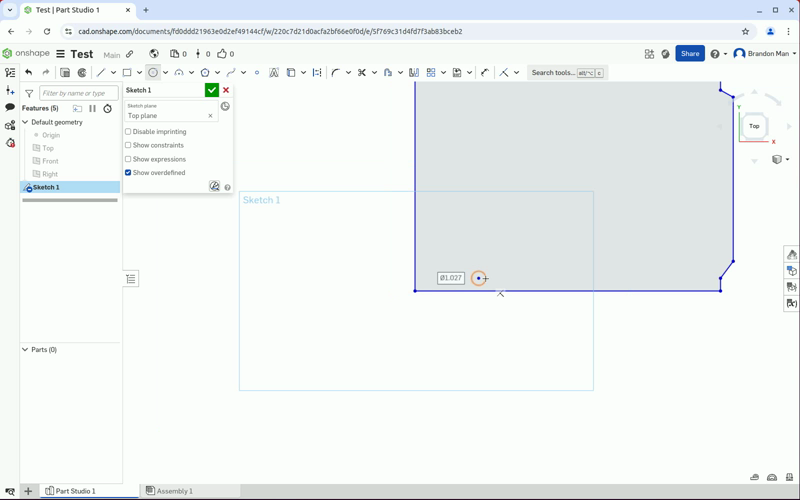
scroll(-6)
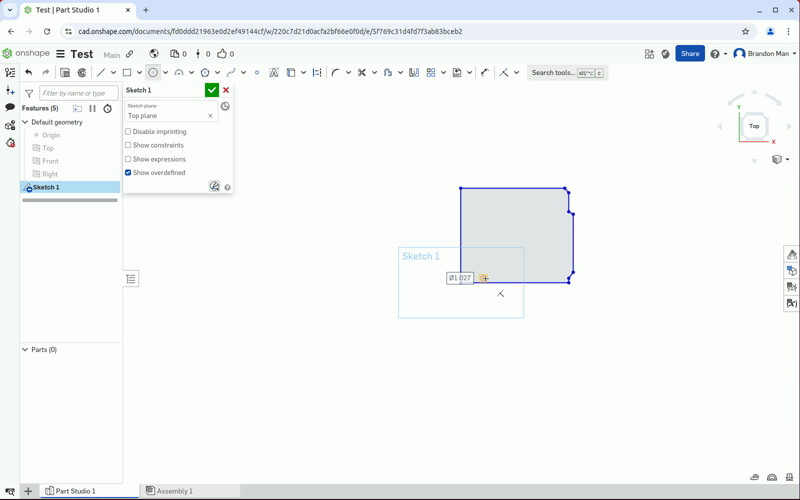
key(esc)
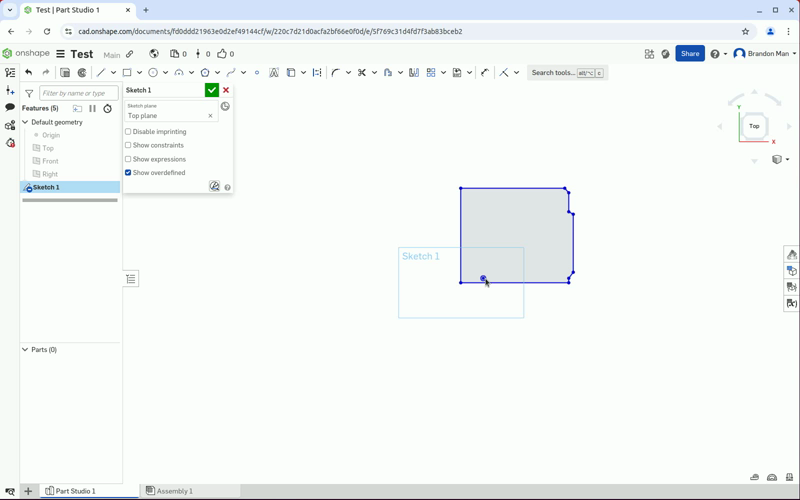
key(c)
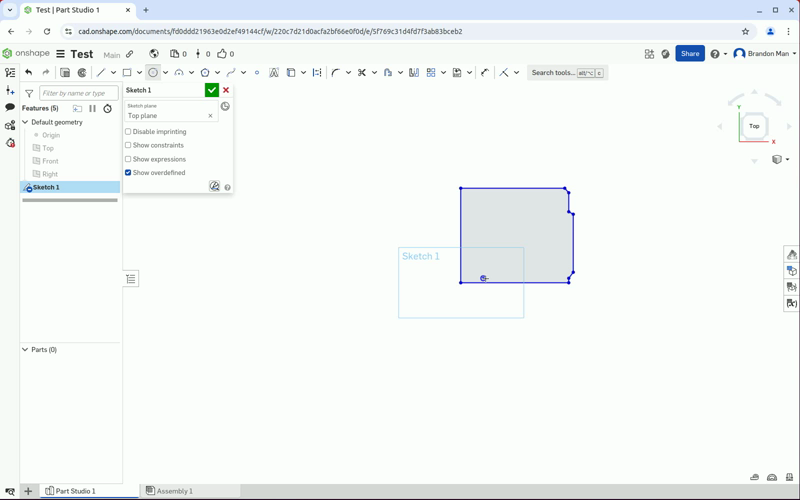
key_down(shift)
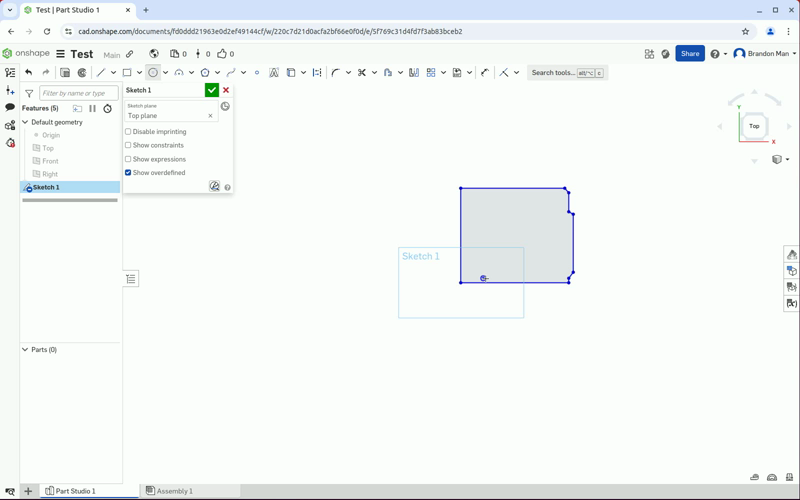
mouse_move(488, 192)
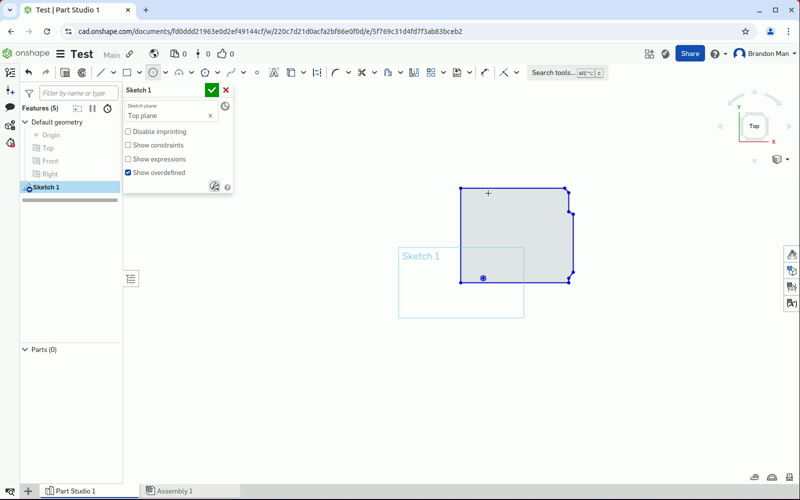
click(488, 192)
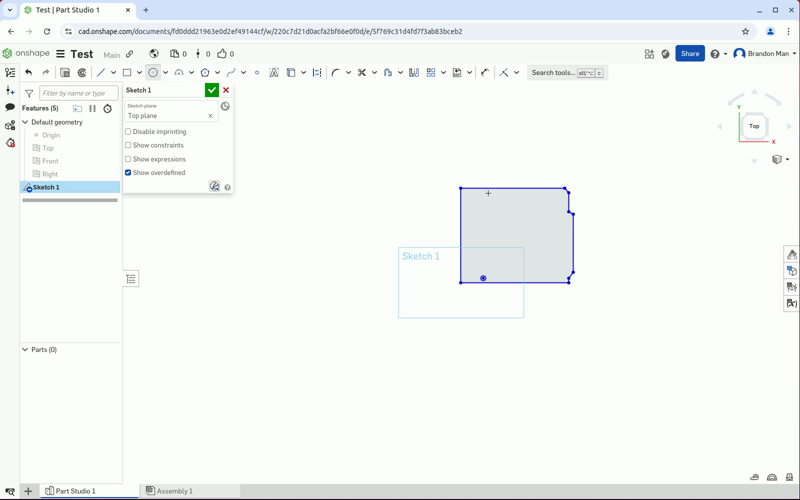
key_up(shift)
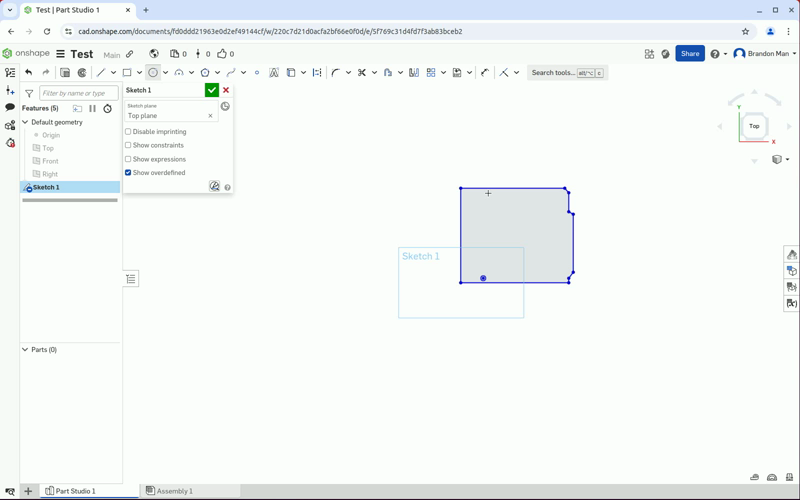
mouse_move(491, 192)
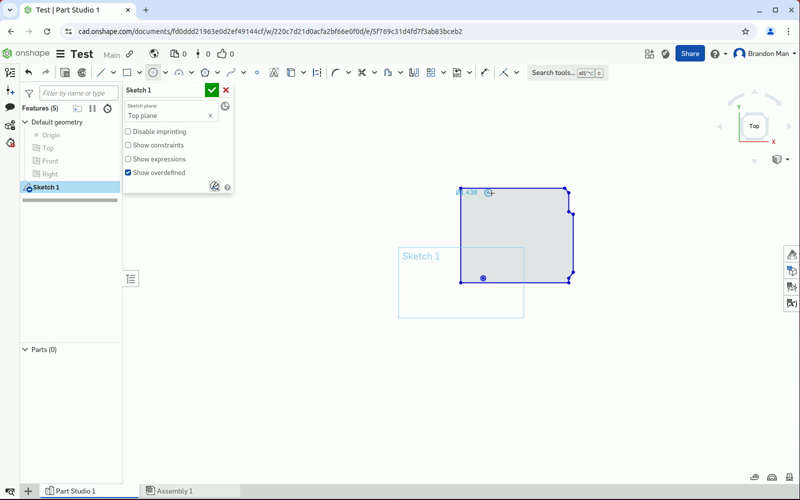
click(491, 192)
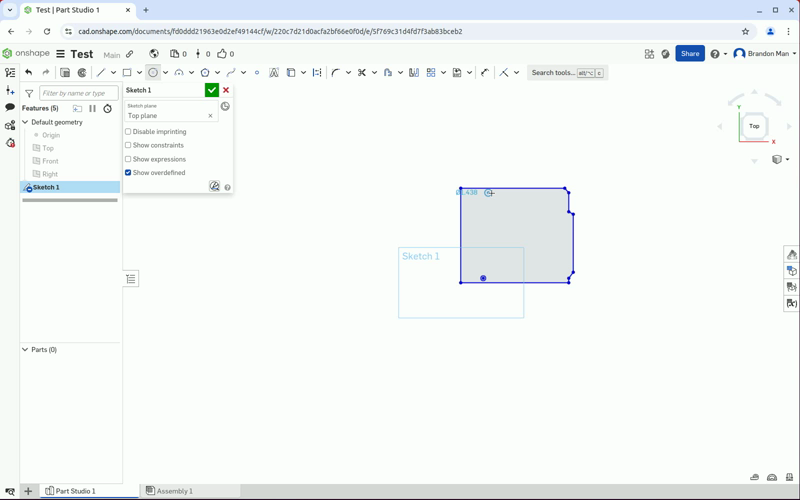
key(esc)
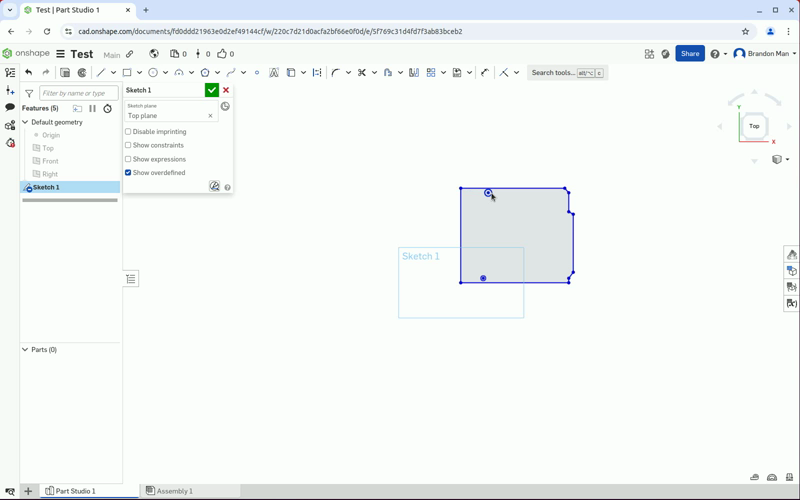
key(c)
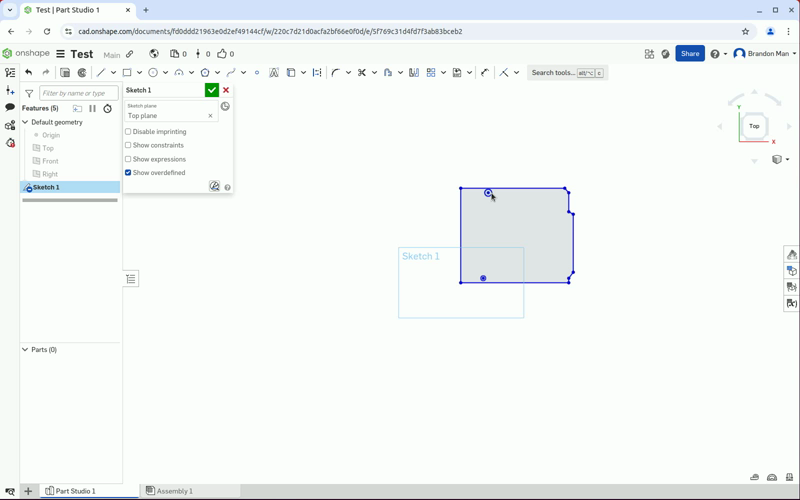
key_down(shift)
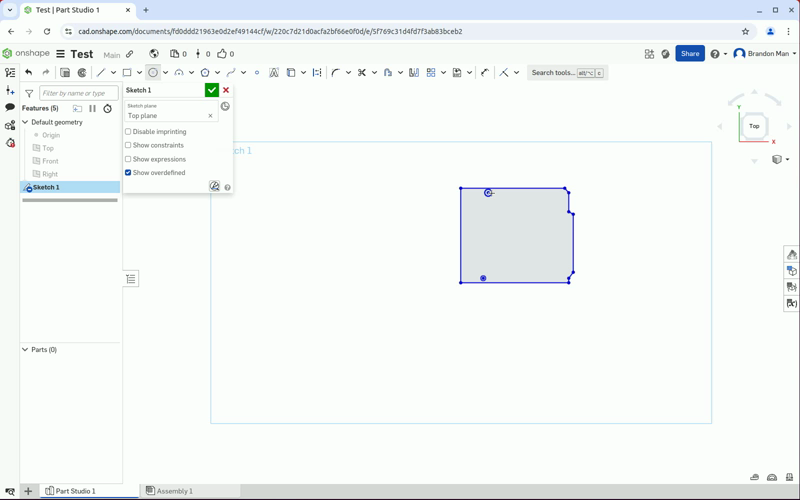
mouse_move(568, 270)
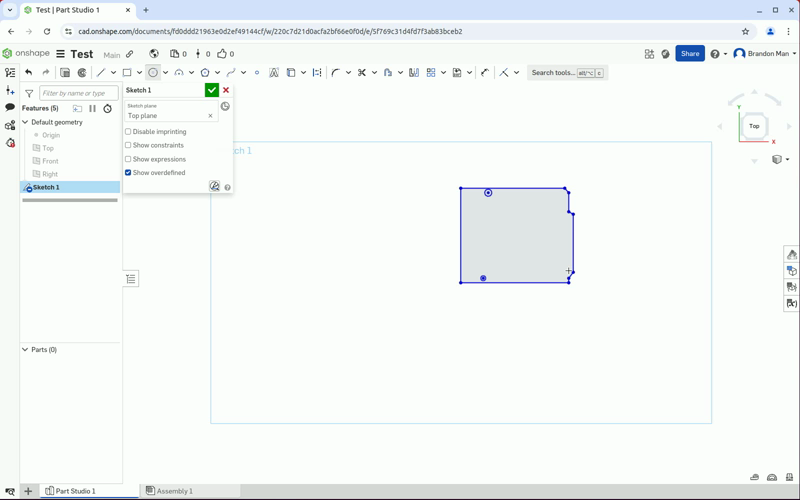
click(568, 270)
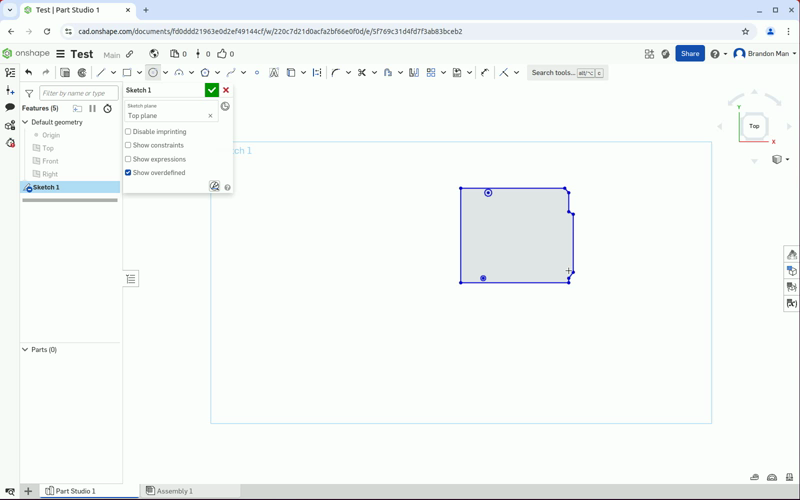
key_up(shift)
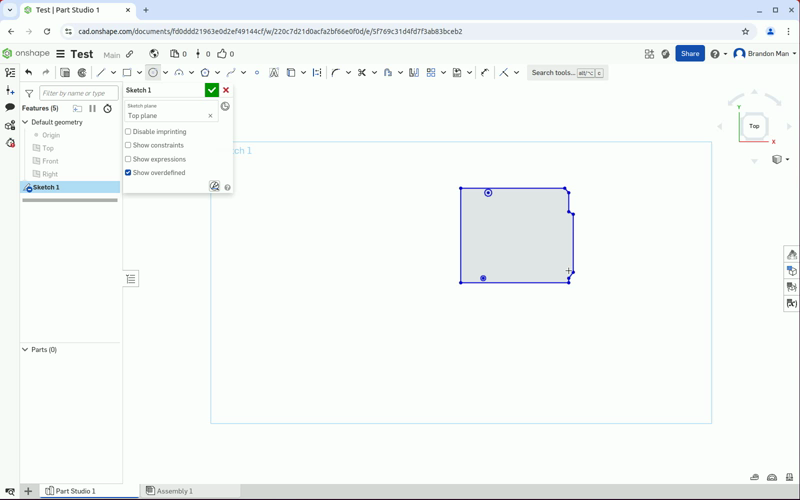
mouse_move(570, 270)
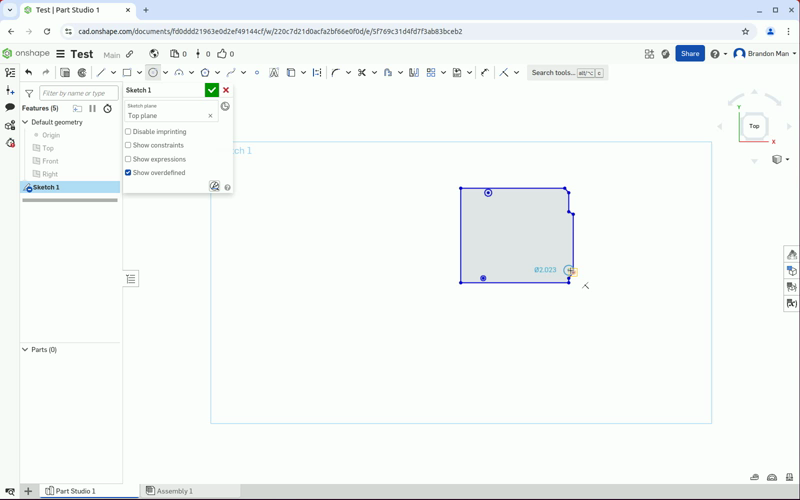
scroll(6)
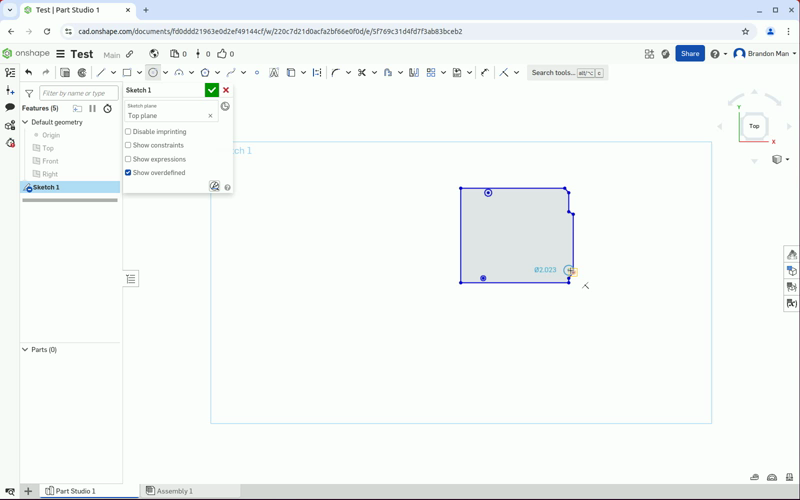
scroll(6)
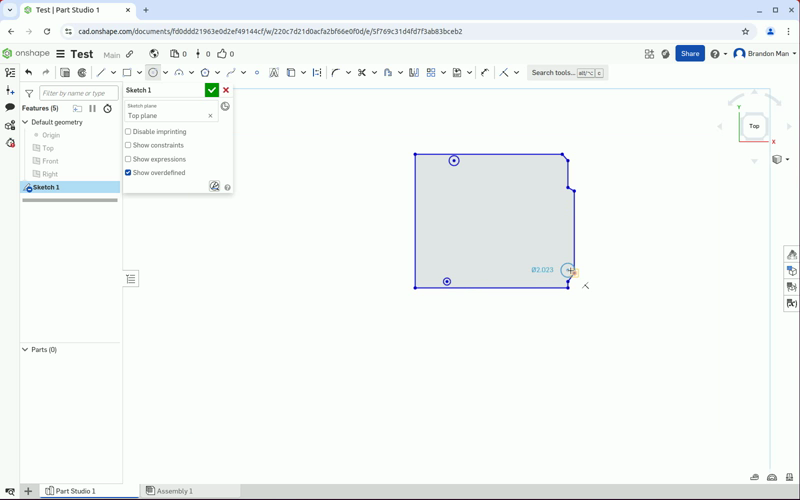
scroll(6)
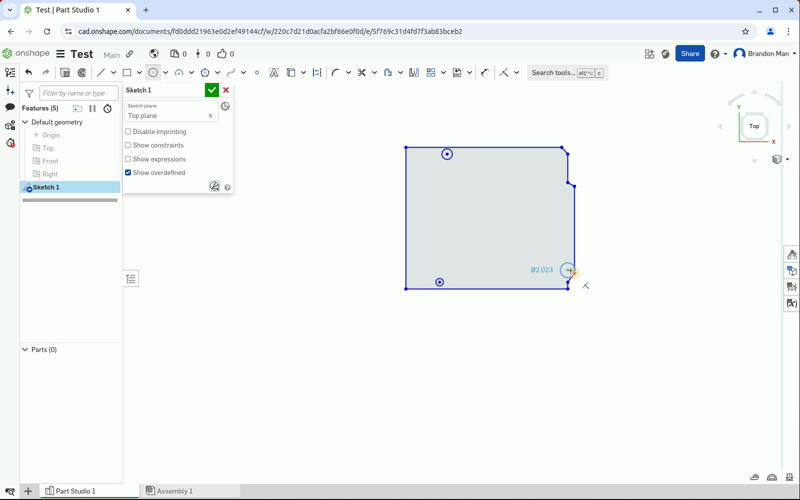
scroll(6)
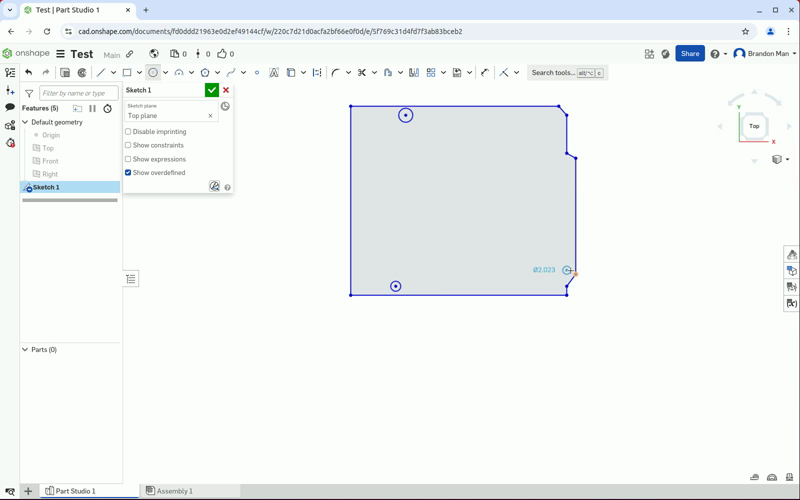
scroll(6)
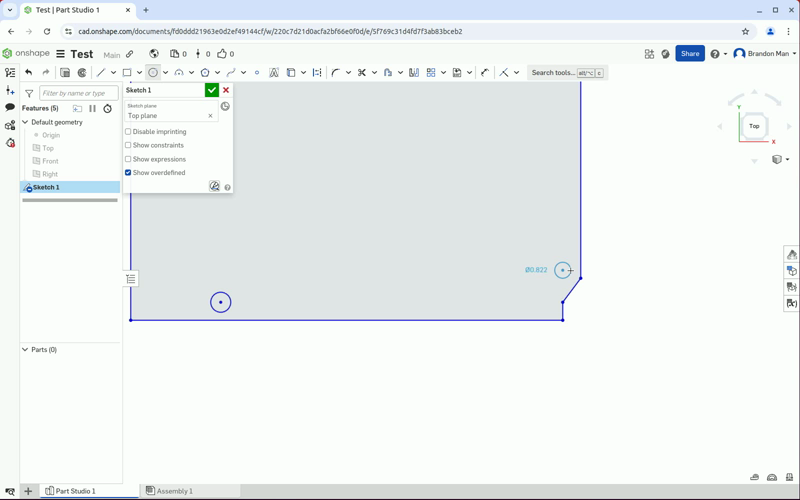
scroll(6)
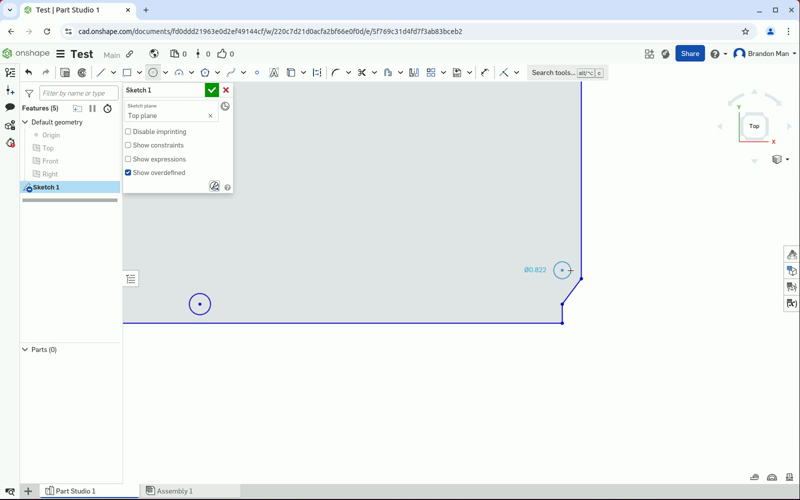
scroll(6)
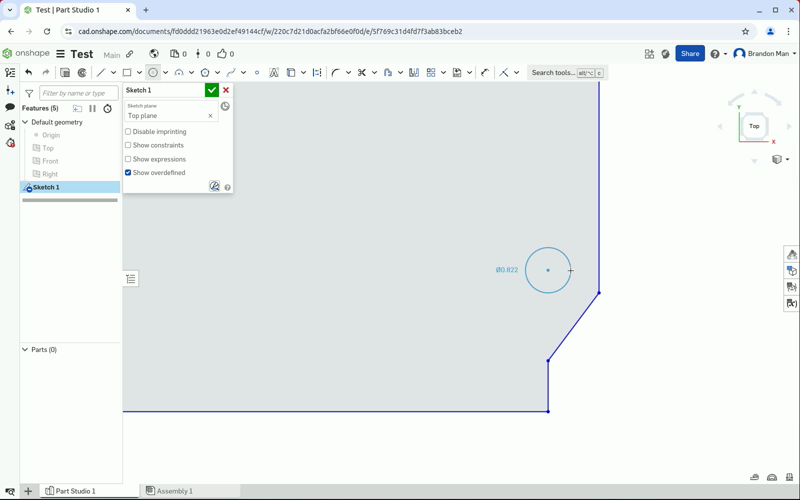
click(570, 270)
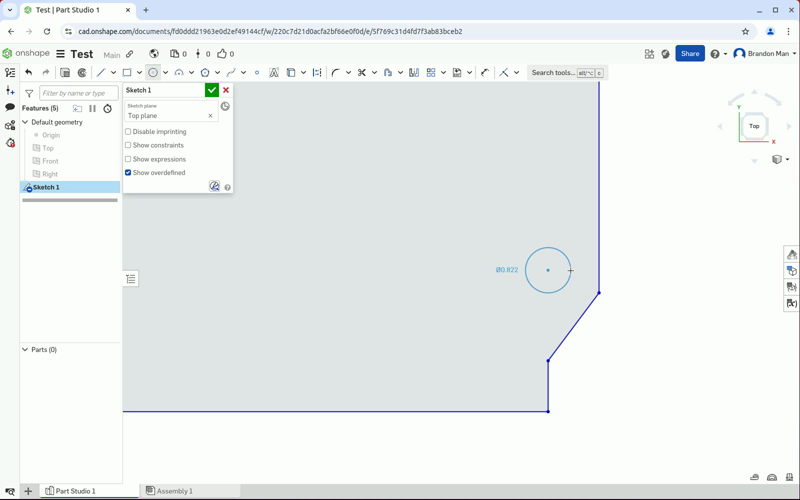
scroll(-6)
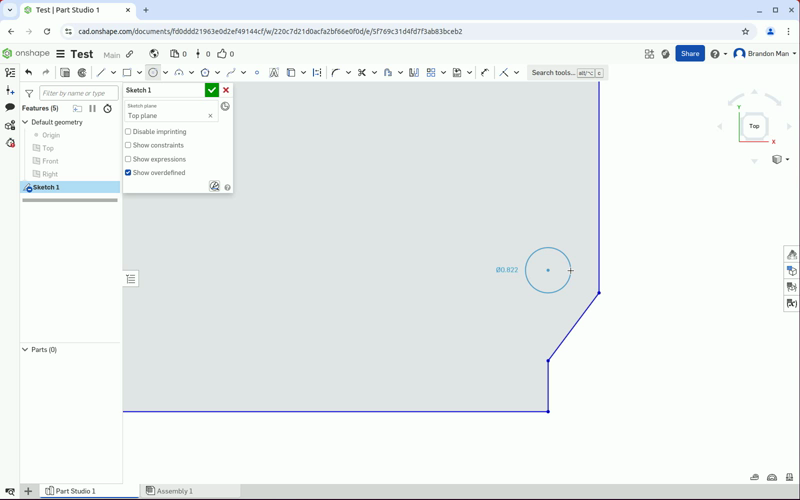
scroll(-6)
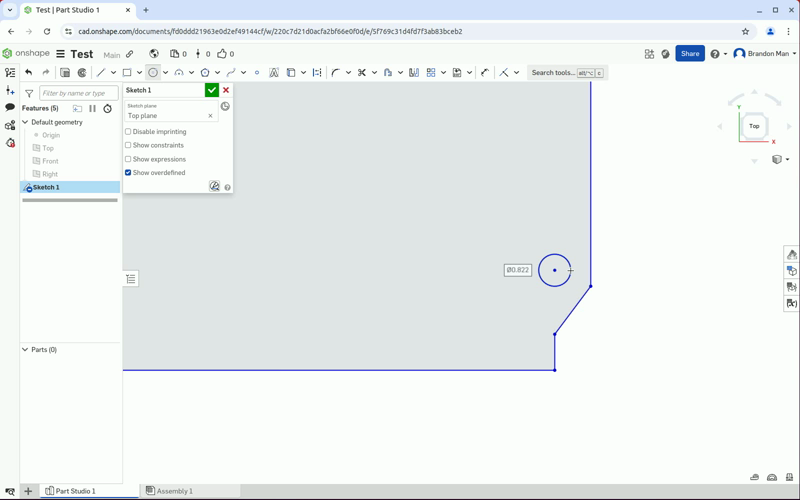
scroll(-6)
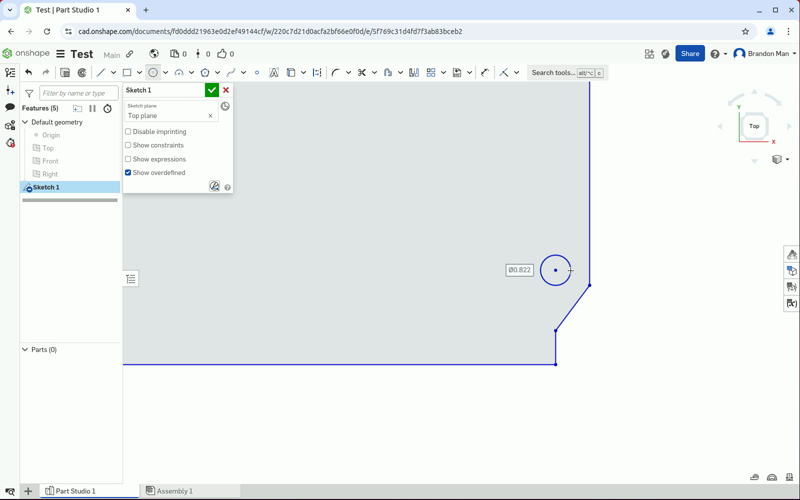
scroll(-6)
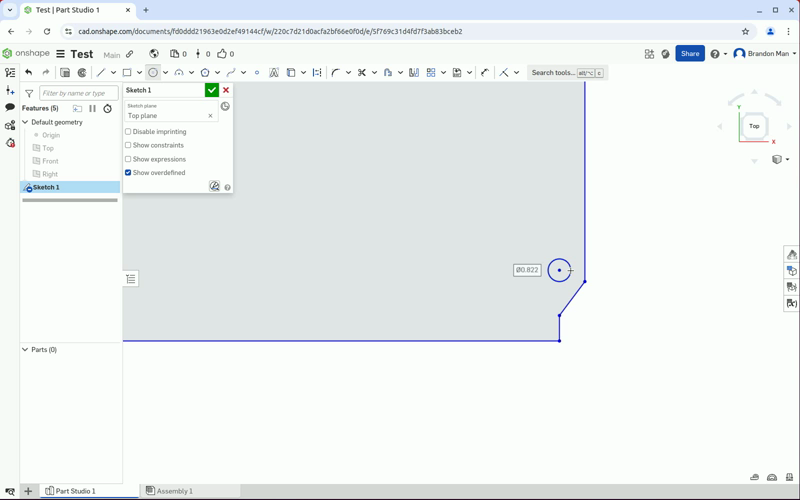
scroll(-6)
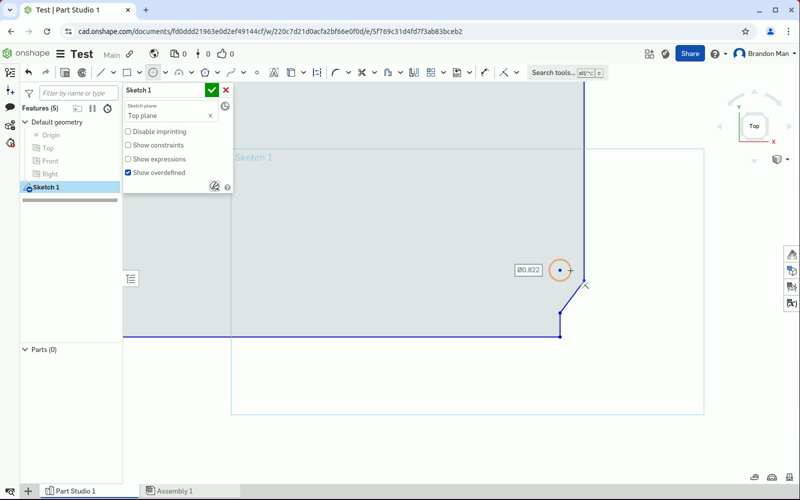
scroll(-6)
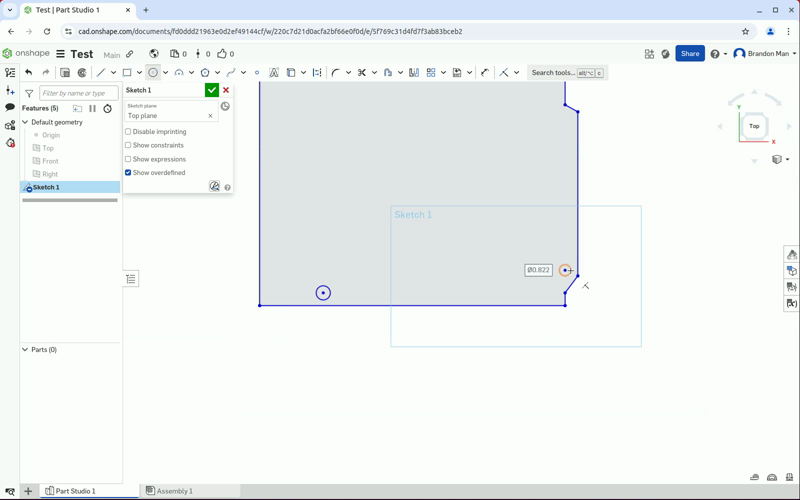
scroll(-6)
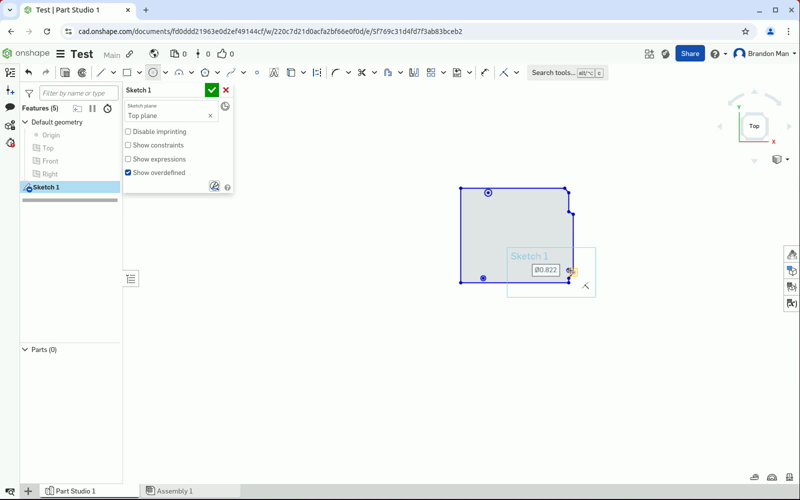
key(esc)
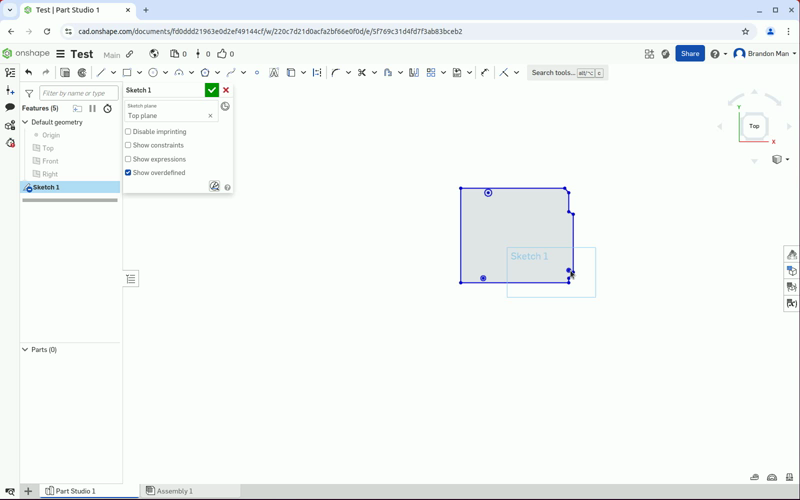
key(c)
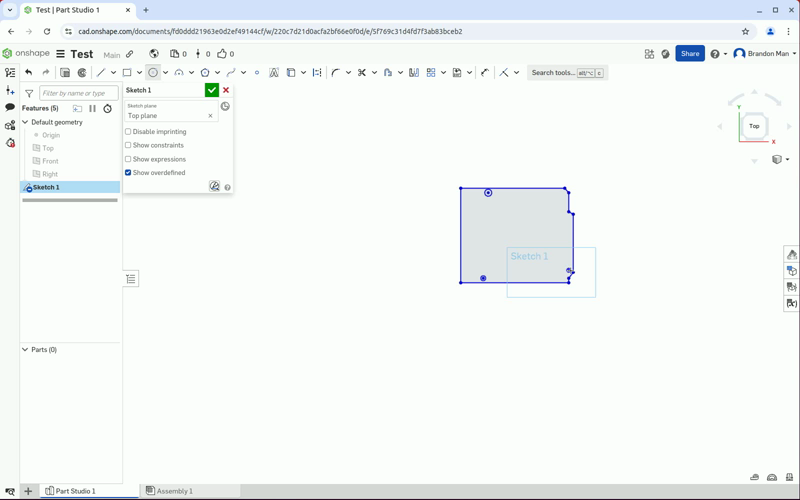
key_down(shift)
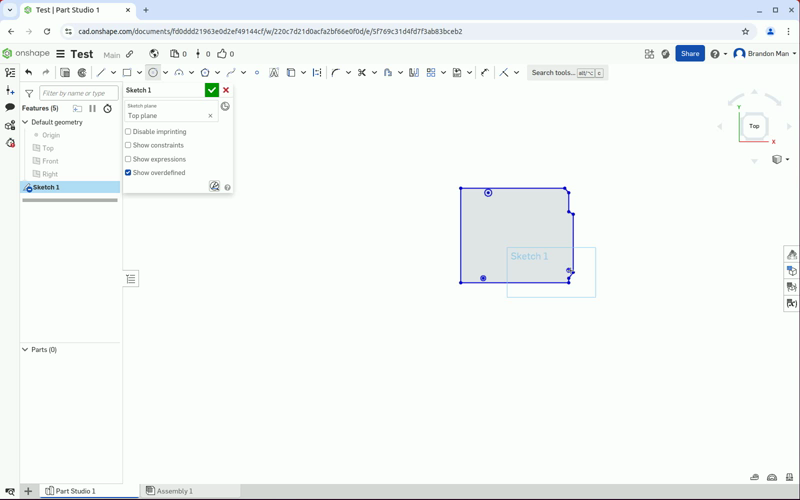
mouse_move(568, 220)
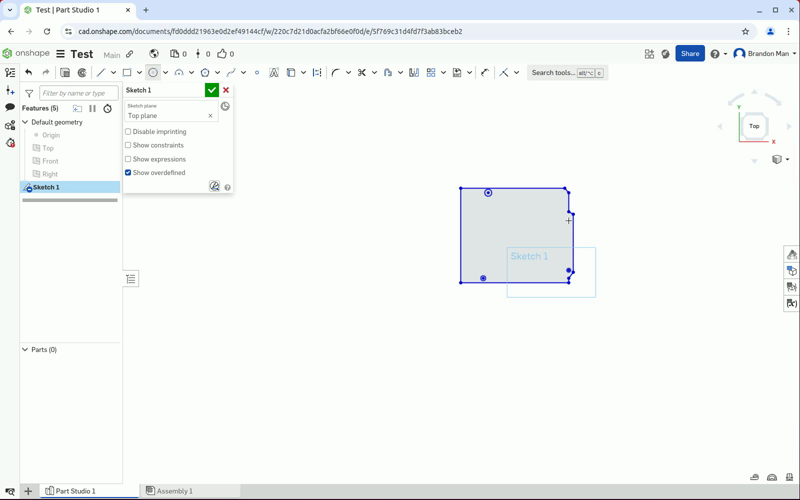
click(568, 220)
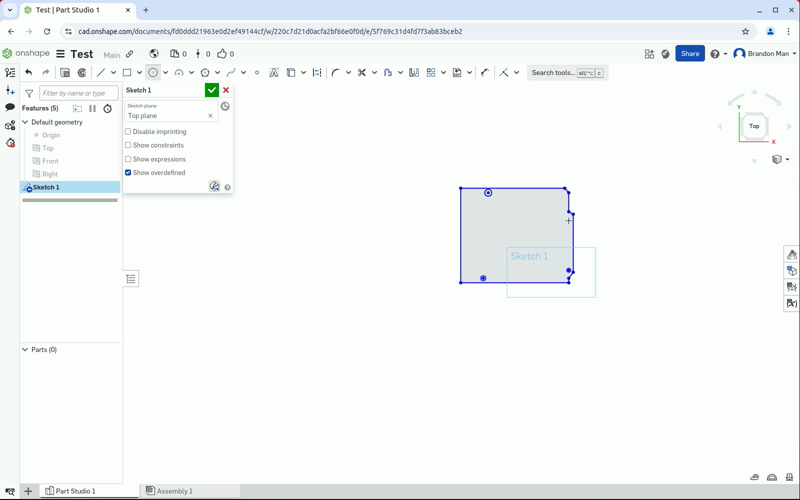
key_up(shift)
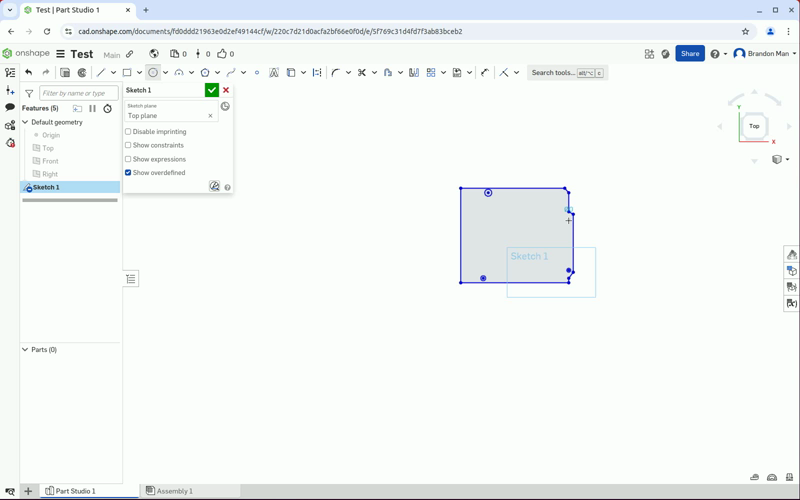
mouse_move(570, 220)
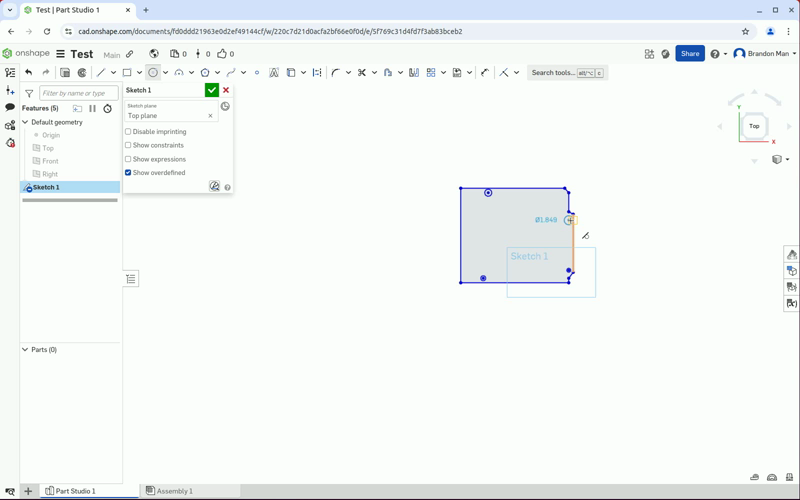
scroll(6)
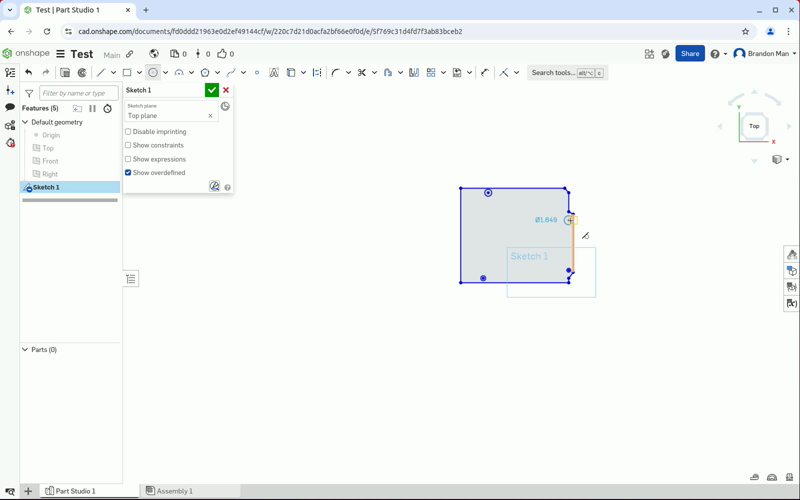
scroll(6)
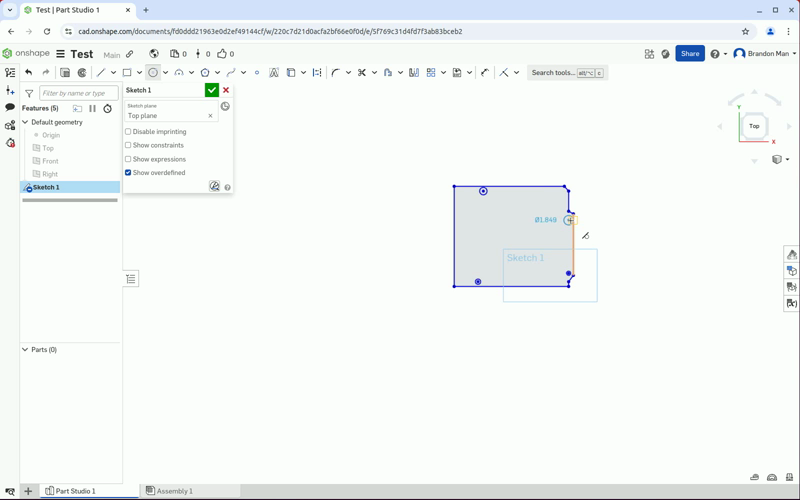
scroll(6)
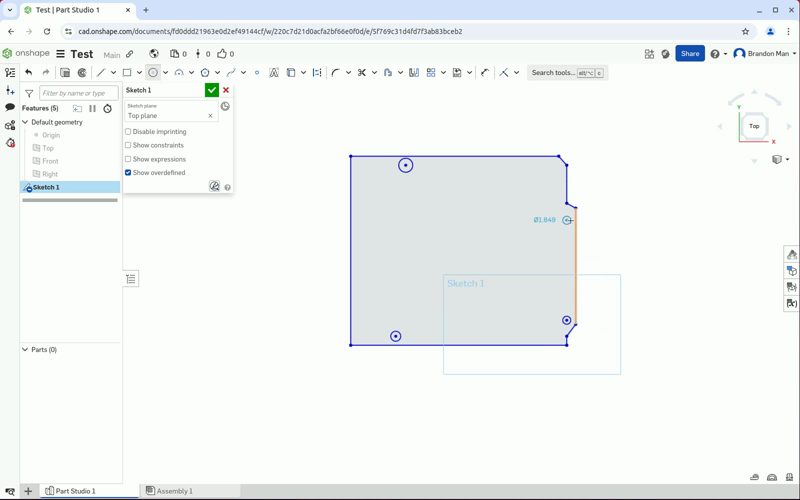
scroll(6)
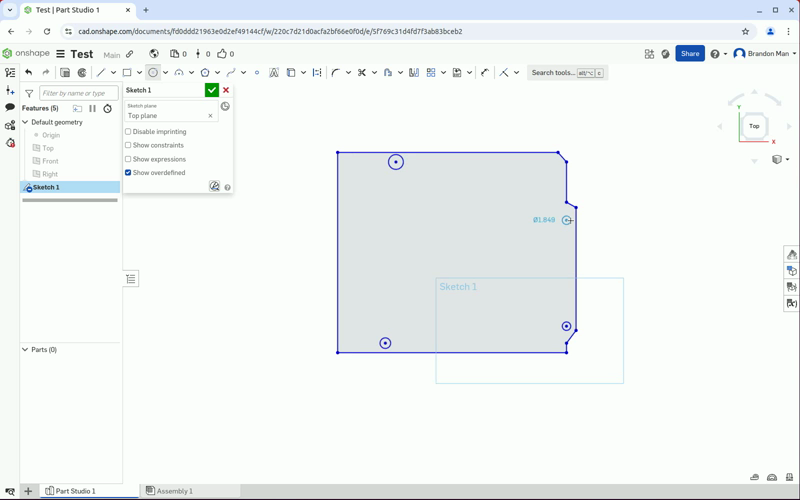
scroll(6)
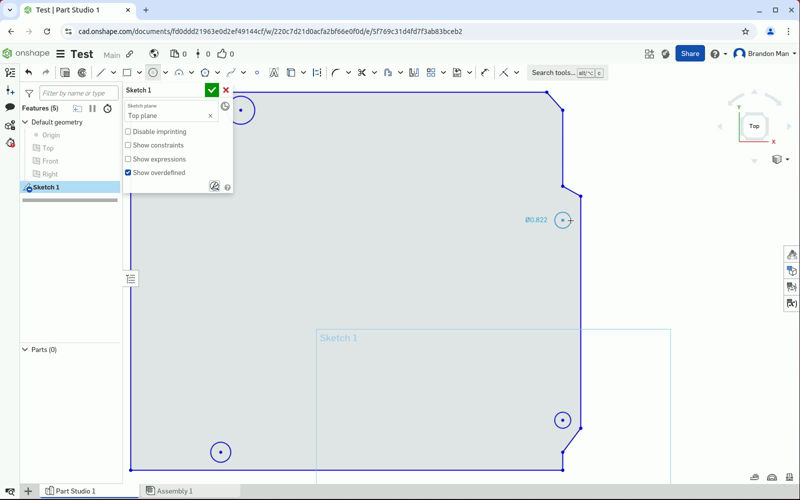
scroll(6)
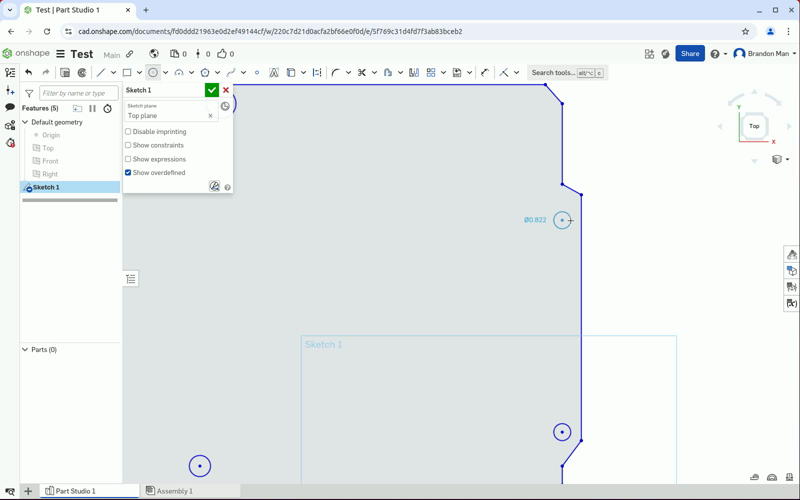
scroll(6)
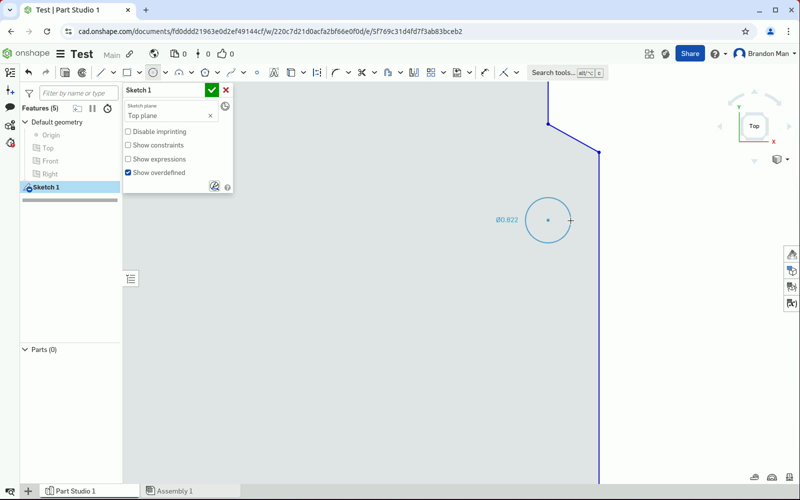
click(570, 220)
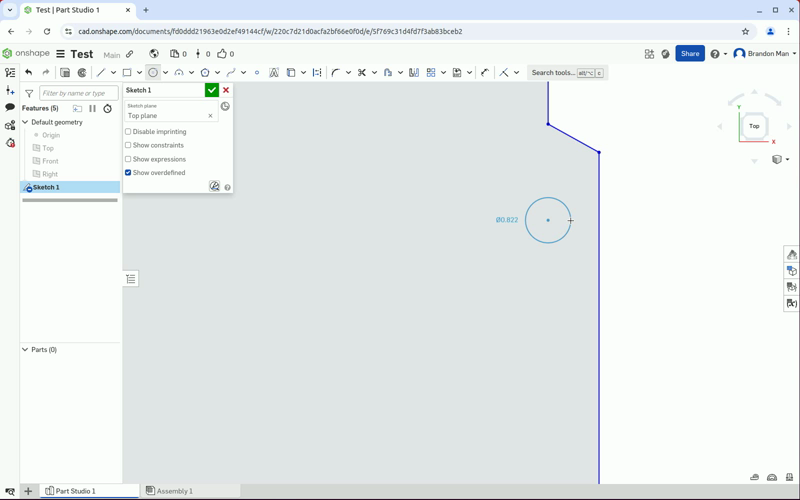
scroll(-6)
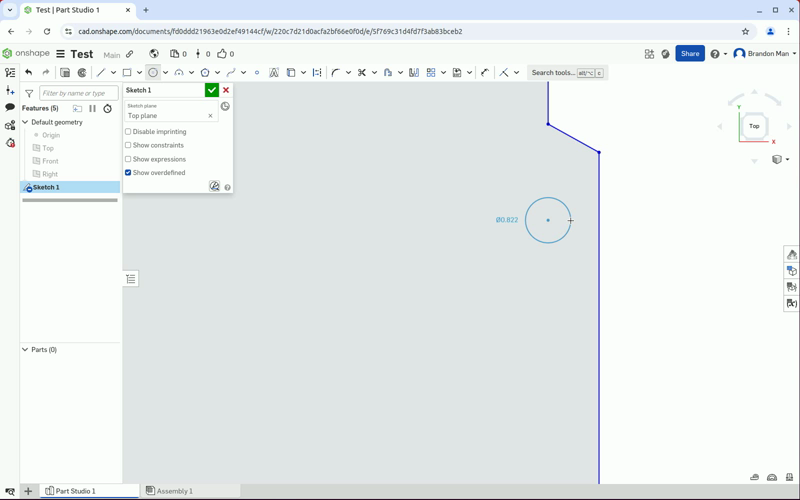
scroll(-6)
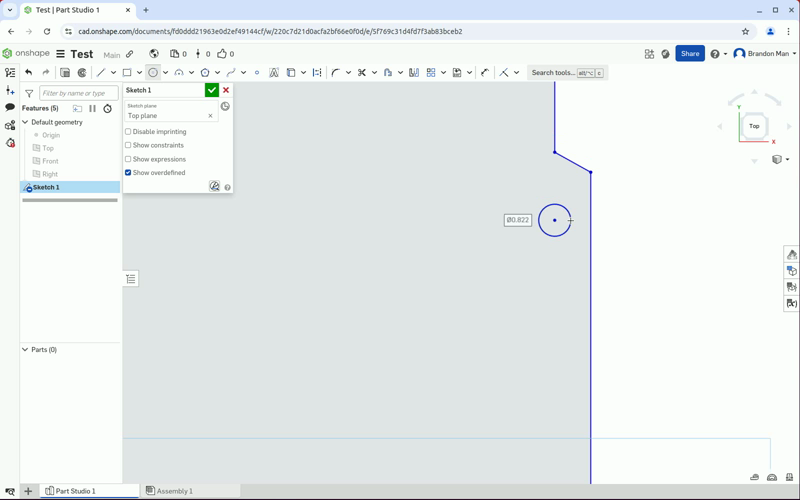
scroll(-6)
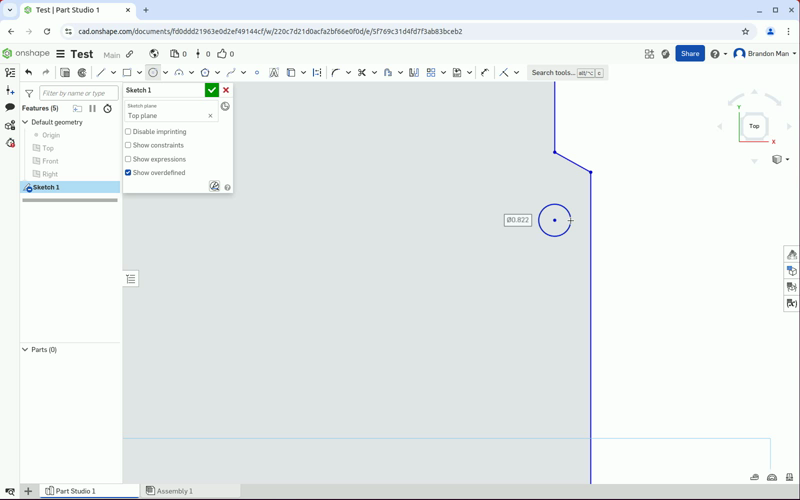
scroll(-6)
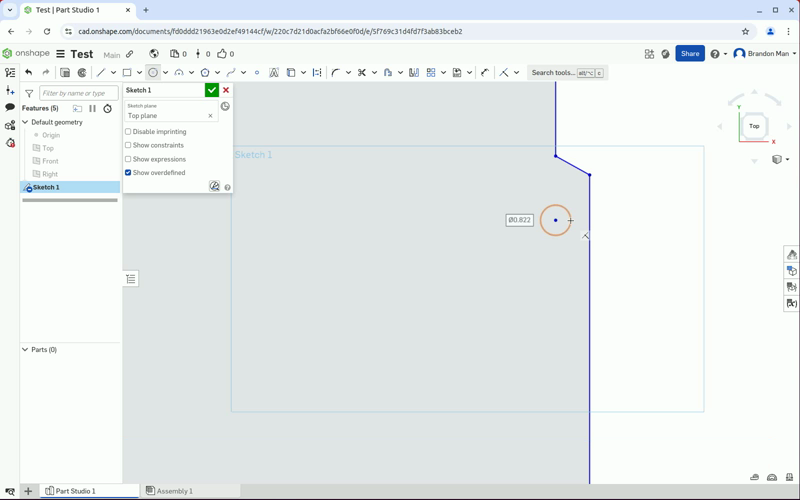
scroll(-6)
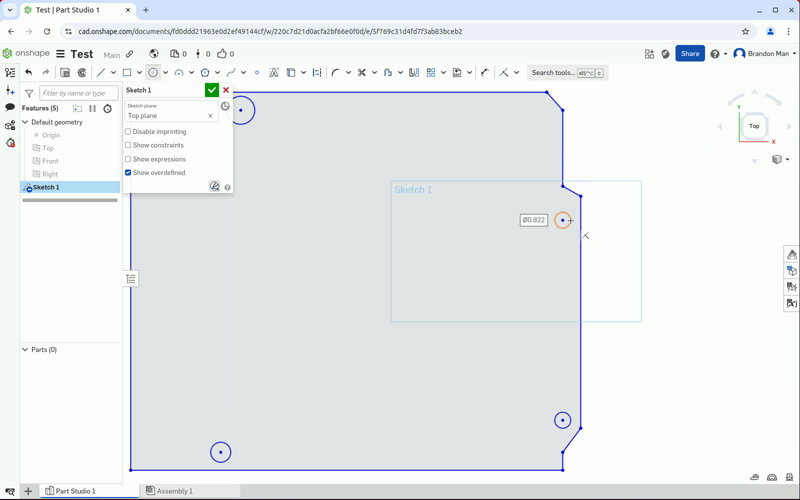
scroll(-6)
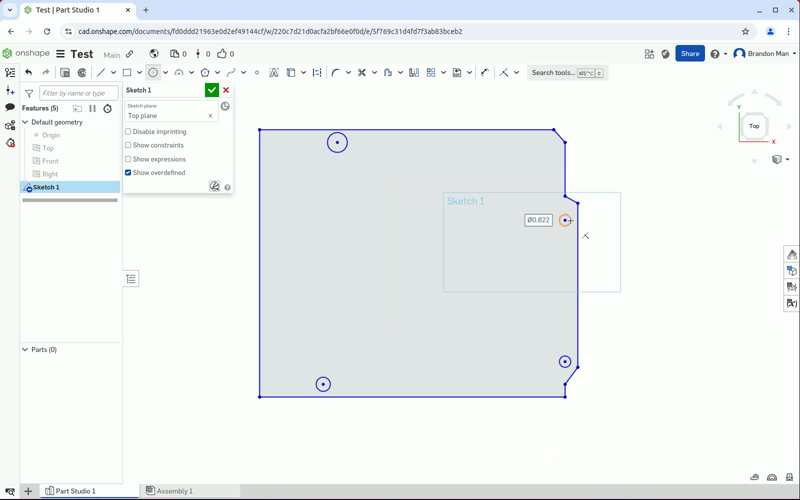
scroll(-6)
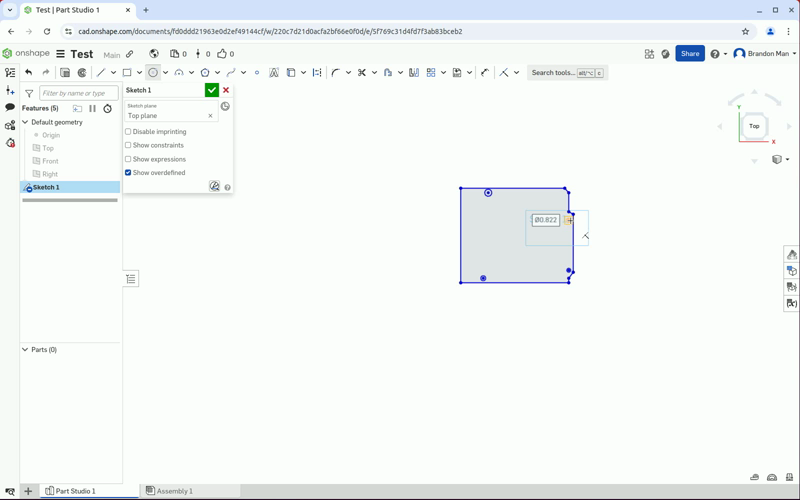
key(esc)
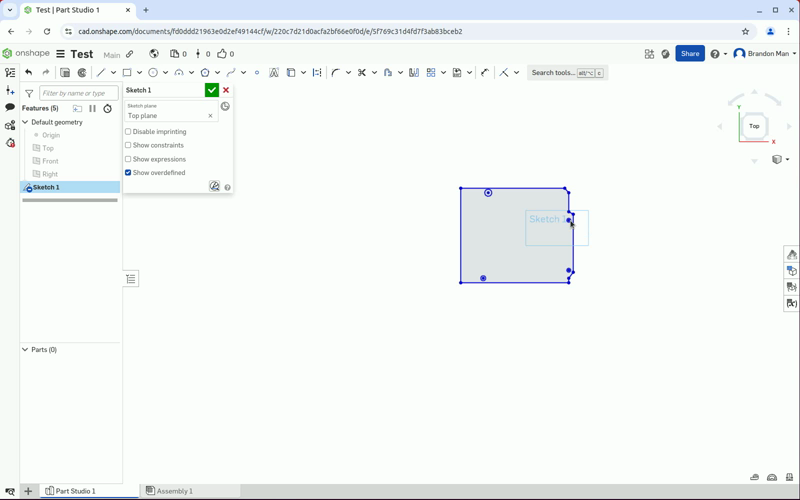
mouse_move(485, 219)
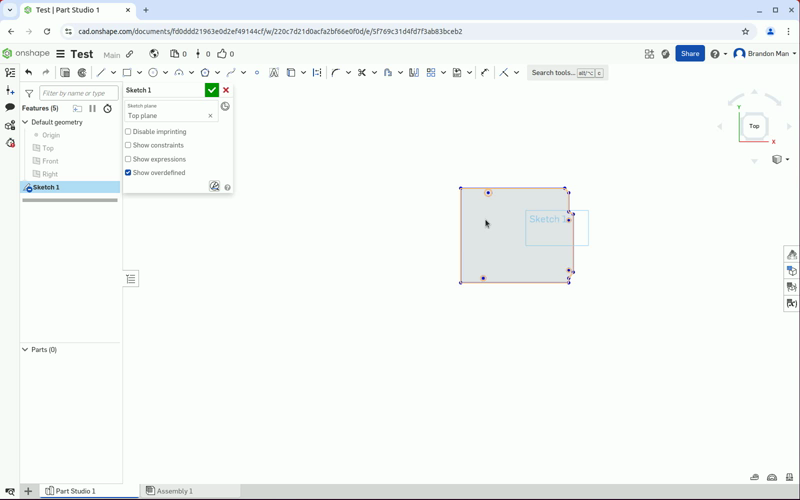
click(485, 219)
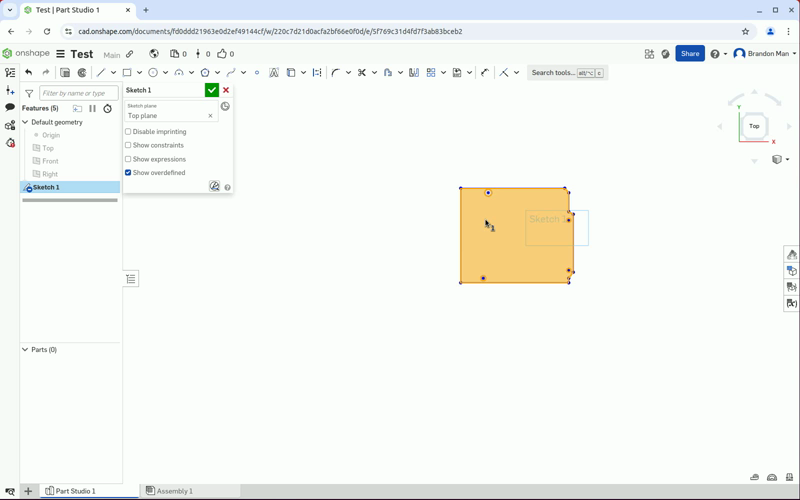
mouse_move(73, 352)
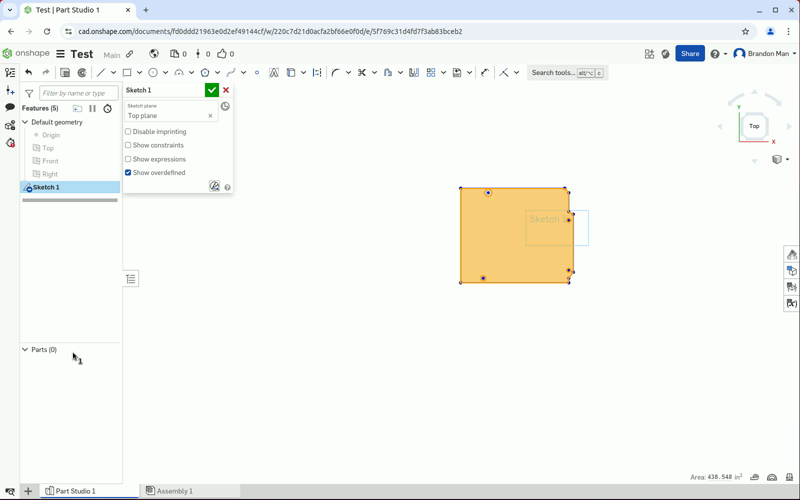
key(shift+y)
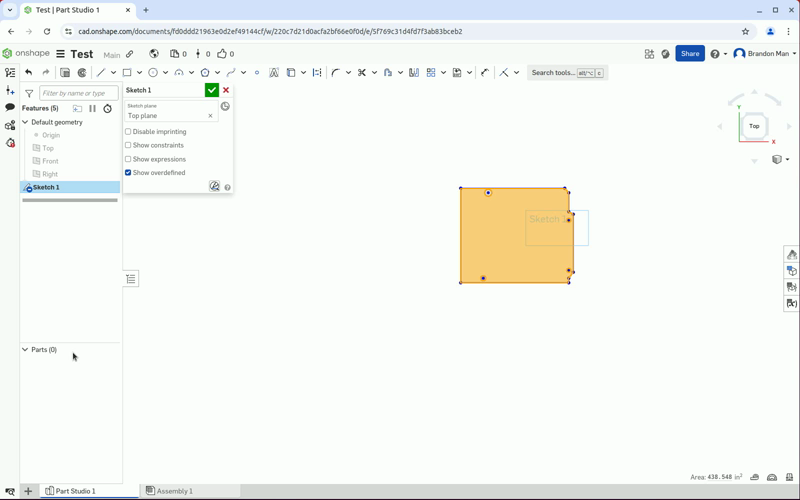
key(shift+e)
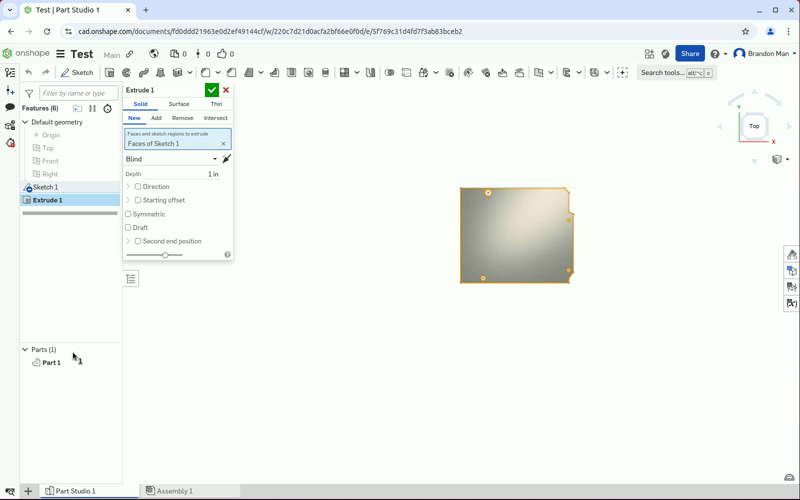
mouse_move(143, 106)
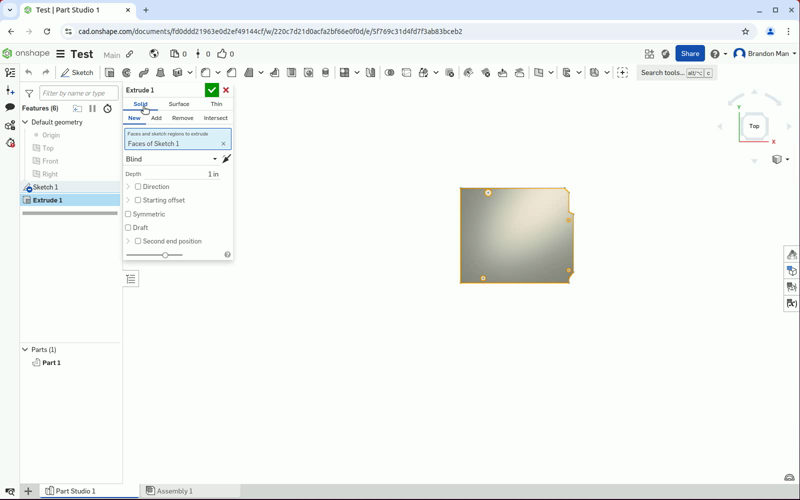
click(143, 106)
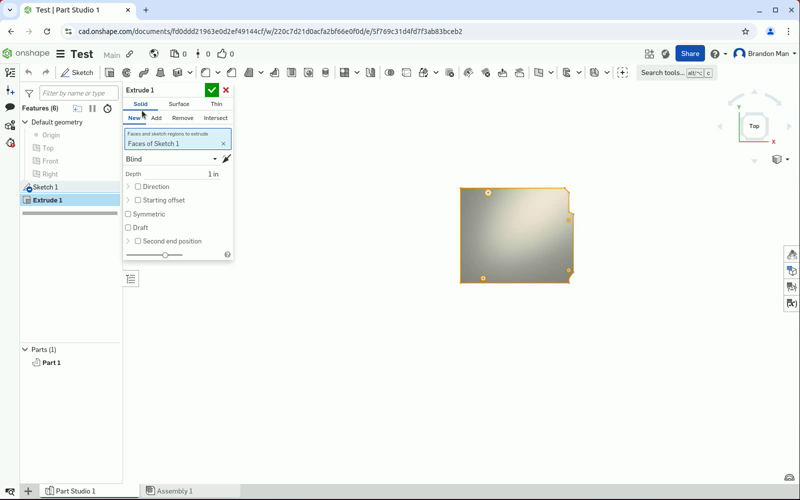
mouse_move(137, 120)
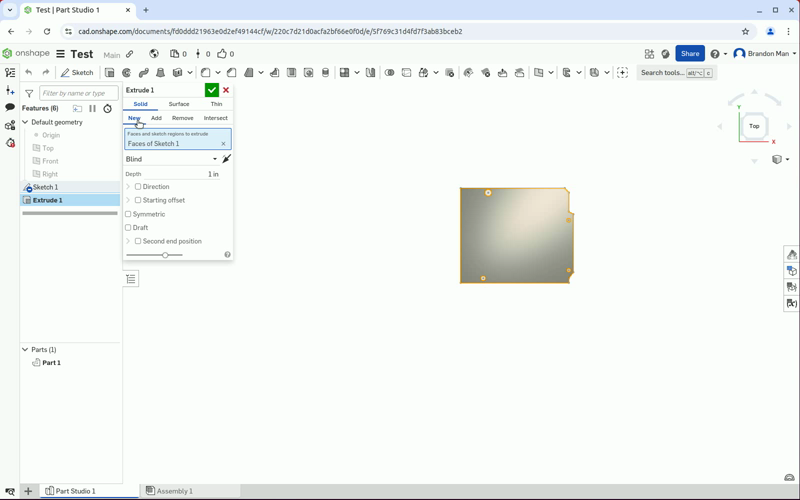
click(137, 120)
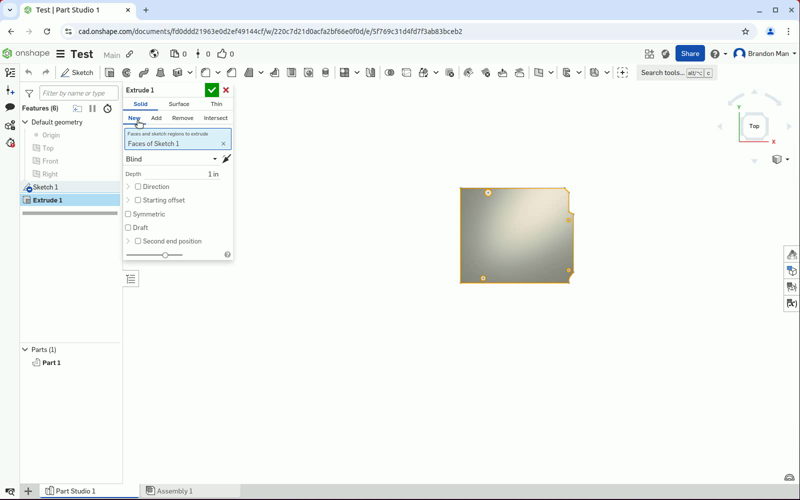
key(tab, 4)
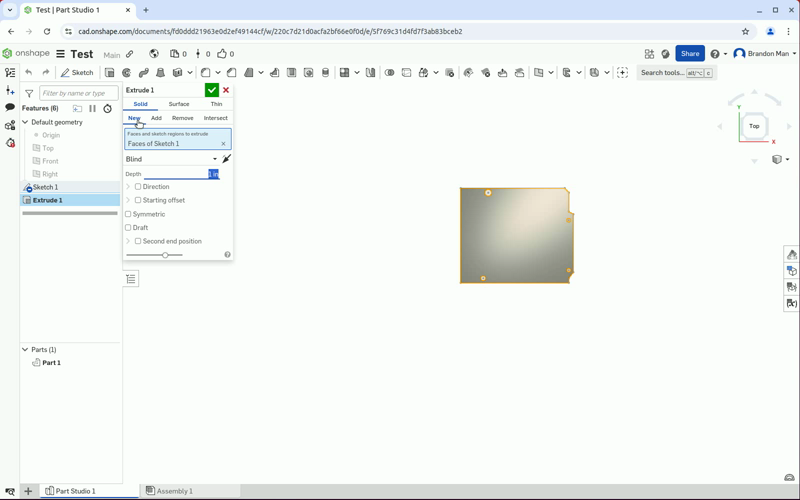
text(0.722)
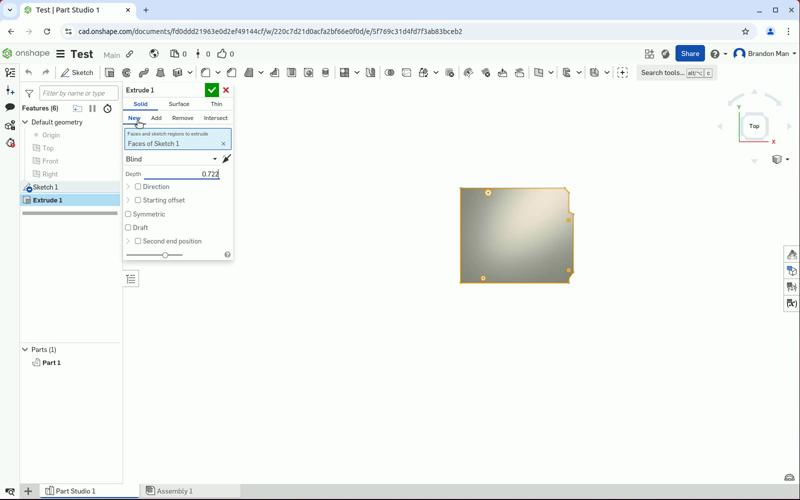
key(enter)
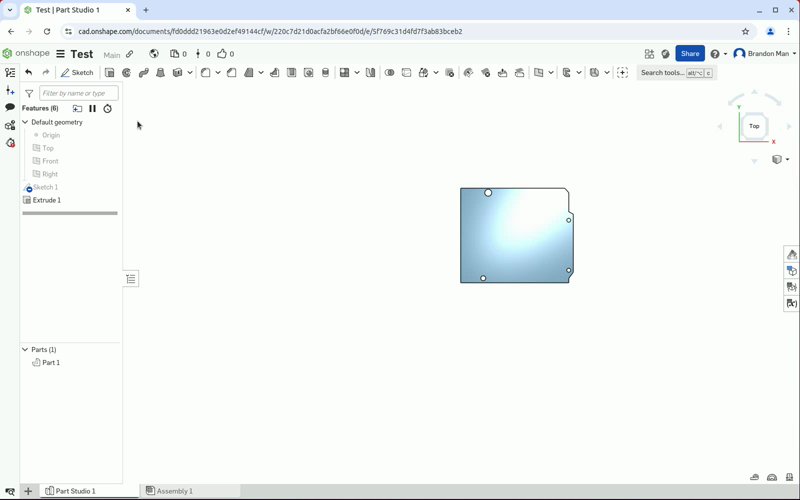
key(shift+h)
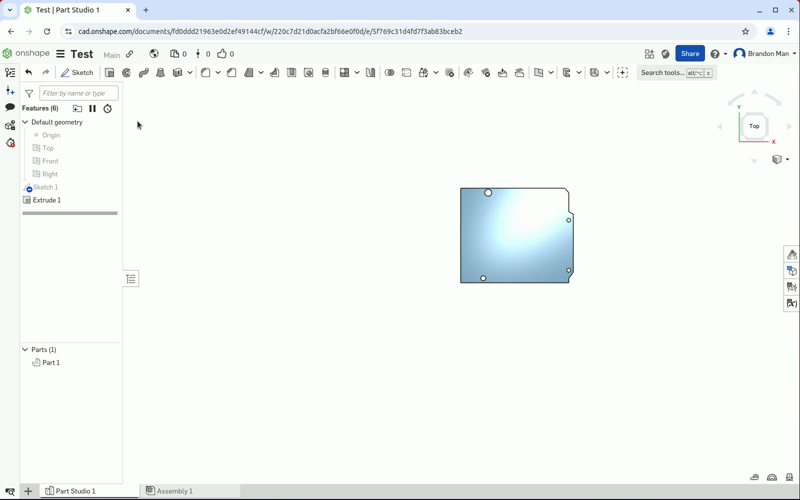
key(shift+h)
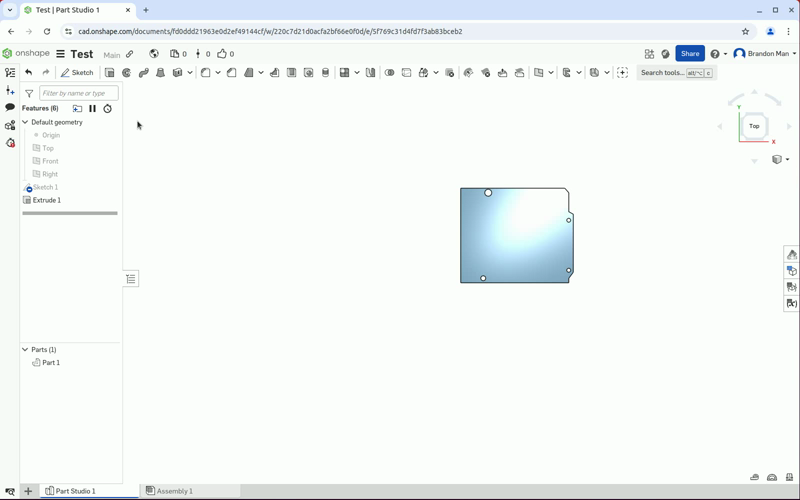
mouse_move(73, 189)
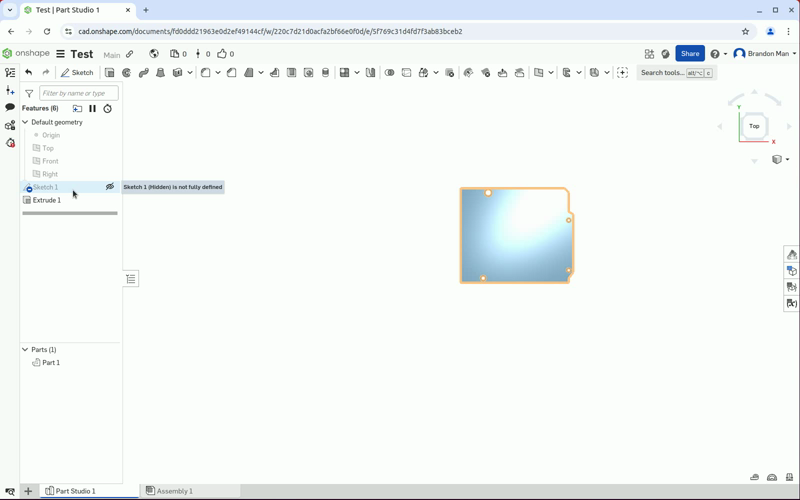
click(73, 189)
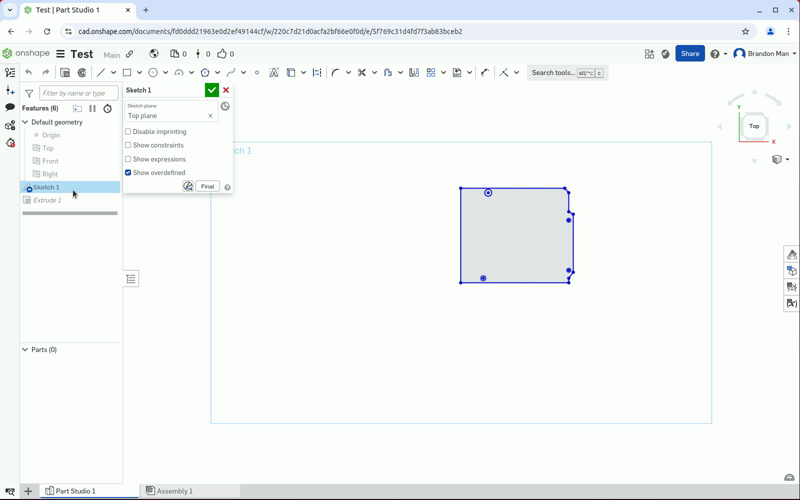
mouse_move(229, 92)
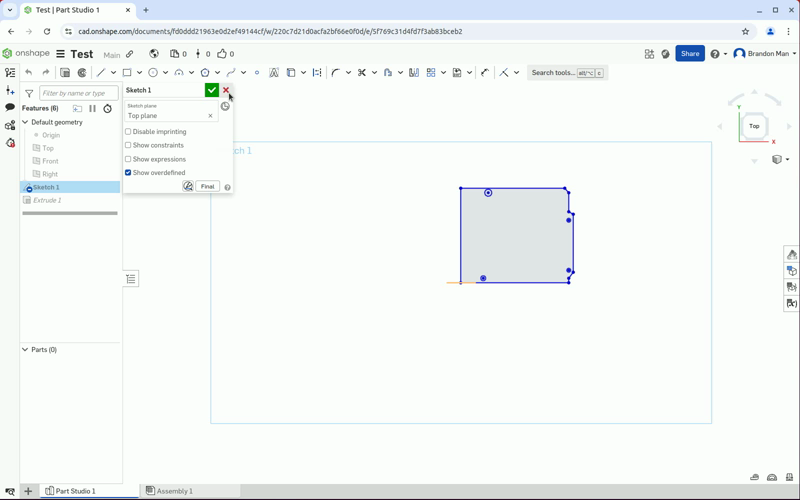
click(229, 92)
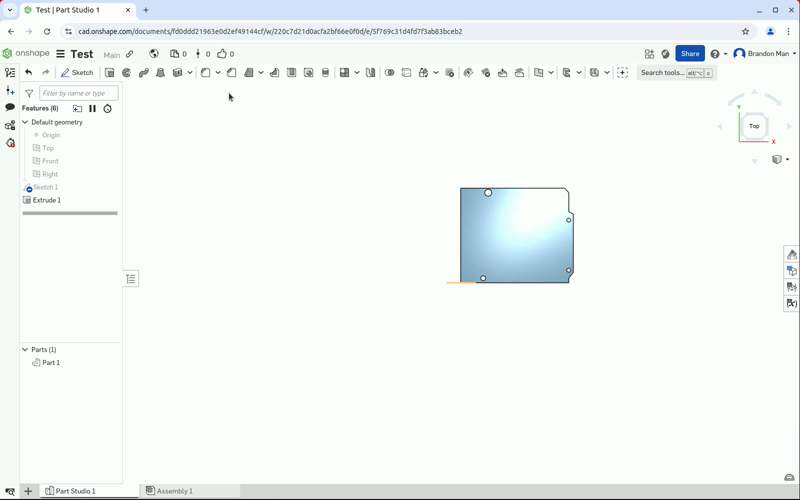
mouse_move(541, 75)
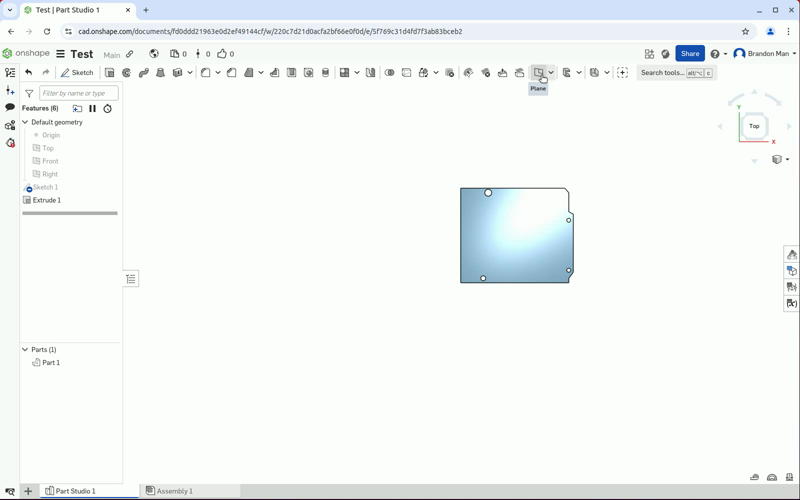
click(541, 75)
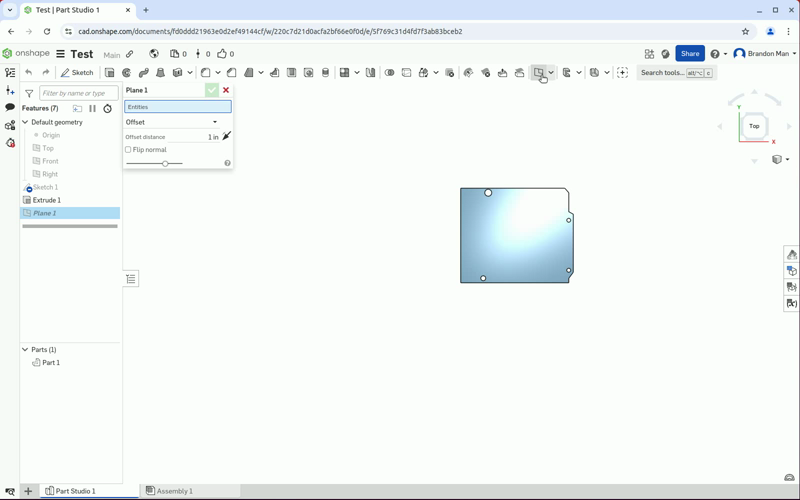
mouse_move(73, 150)
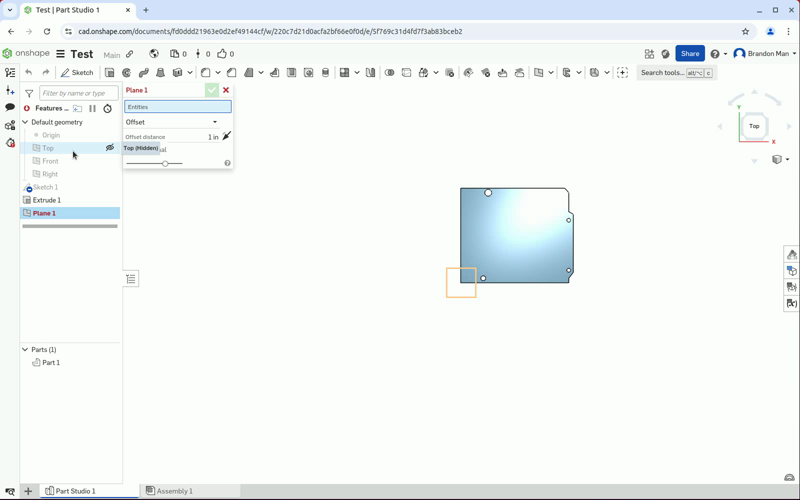
click(73, 150)
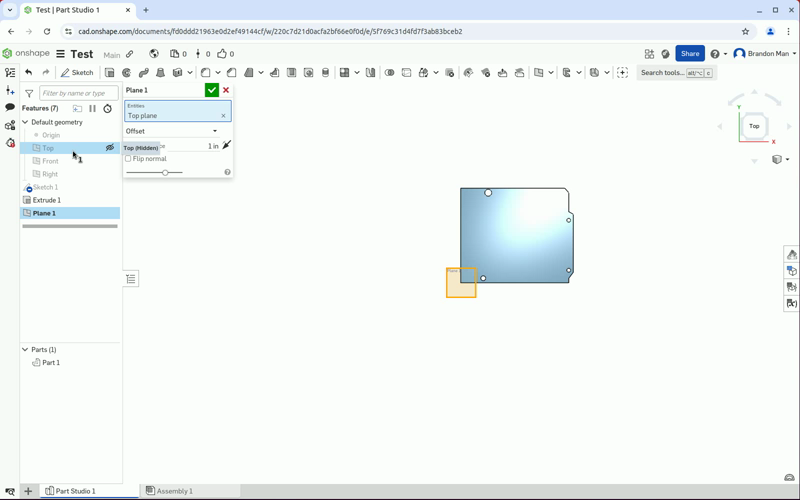
key(tab, 2)
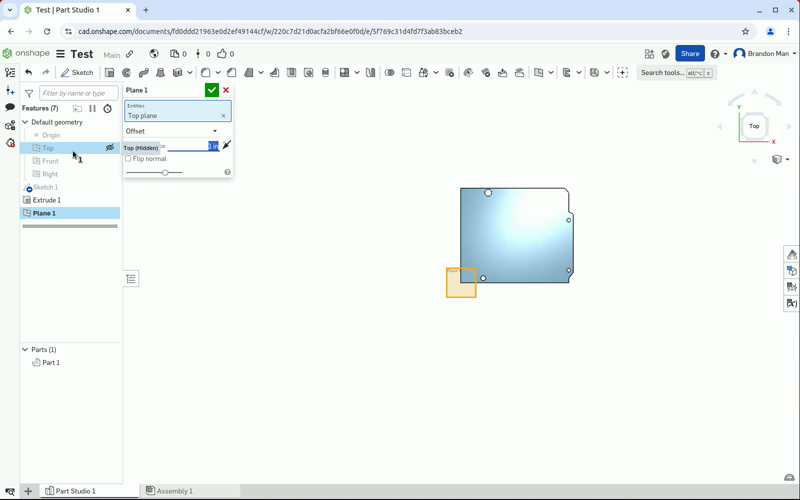
text(0.709)
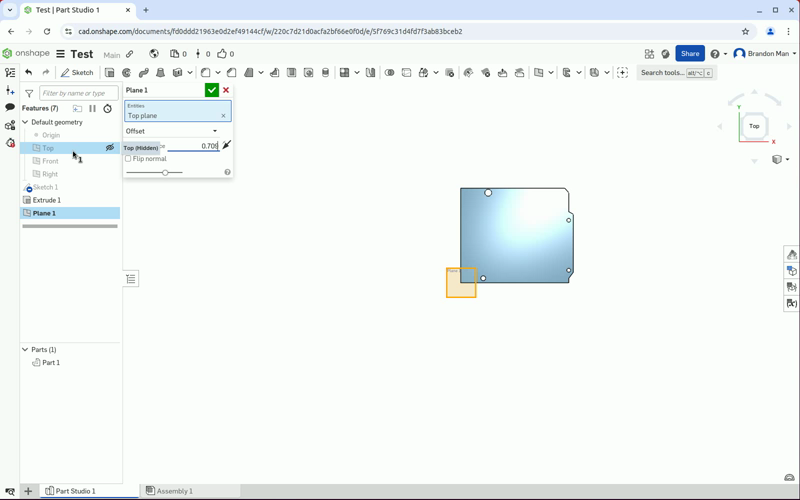
key(enter, 2)
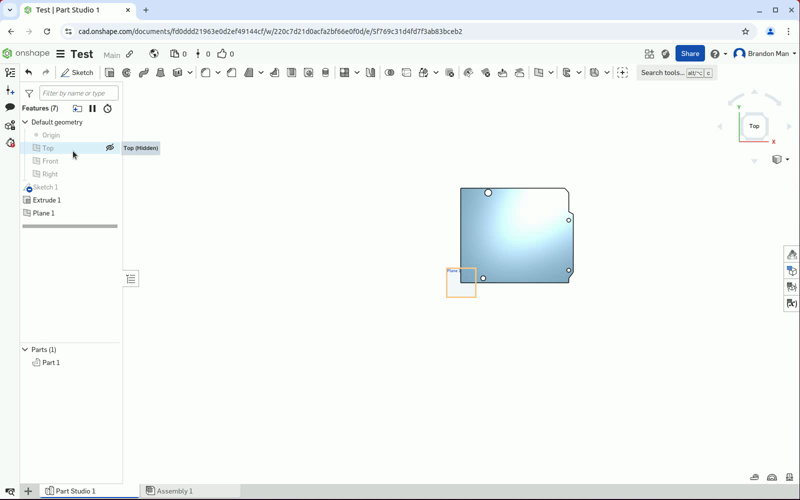
key(shift+s)
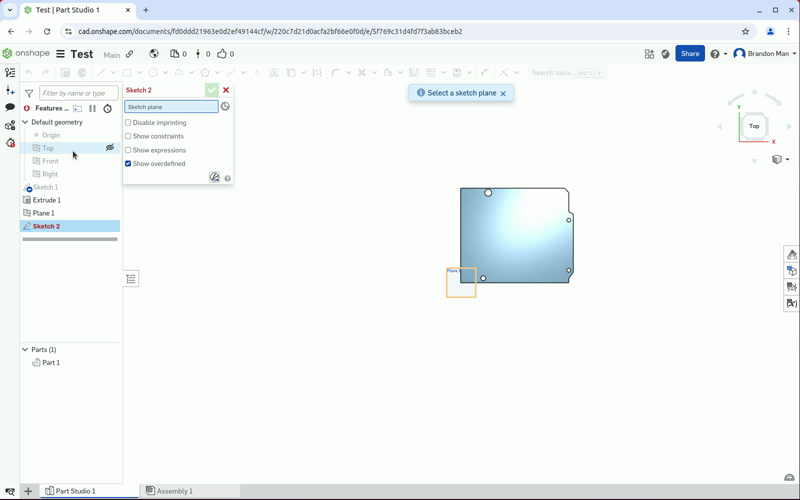
mouse_move(73, 215)
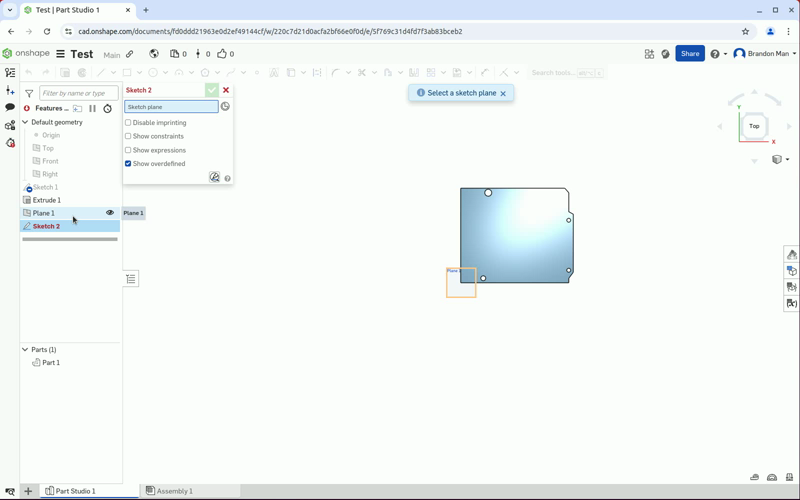
click(73, 215)
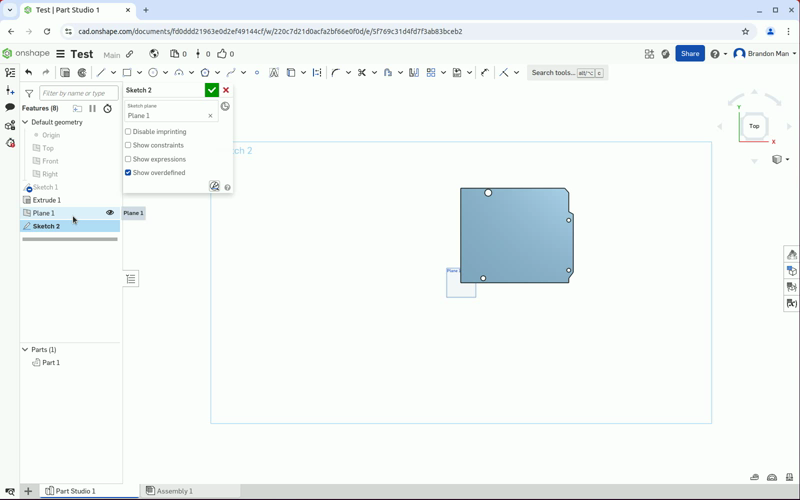
mouse_move(73, 352)
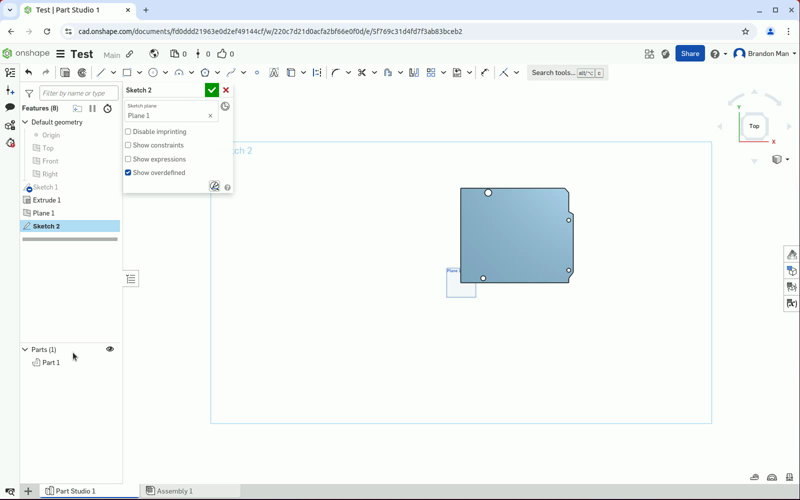
key(y)
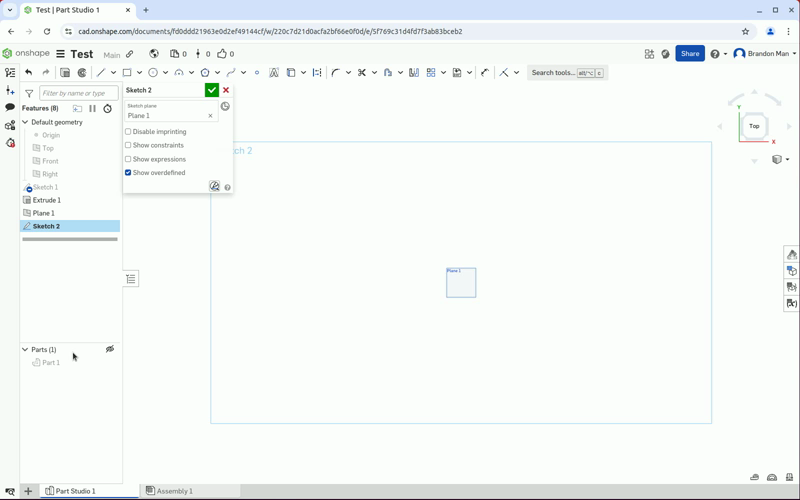
key(l)
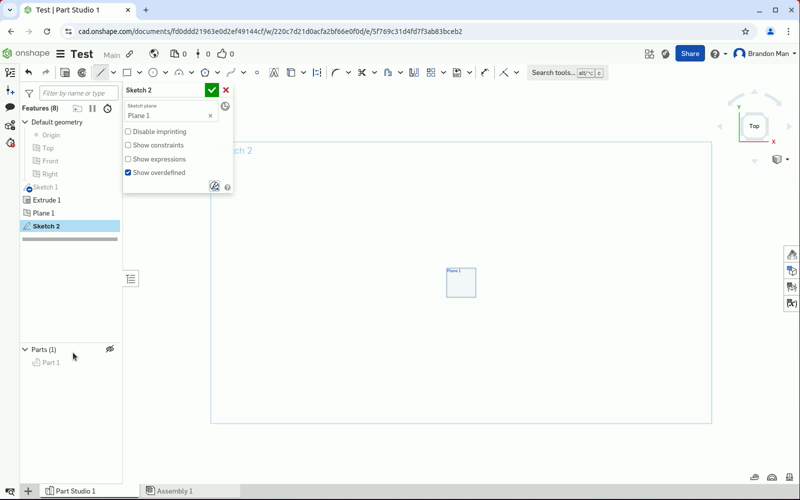
key_down(shift)
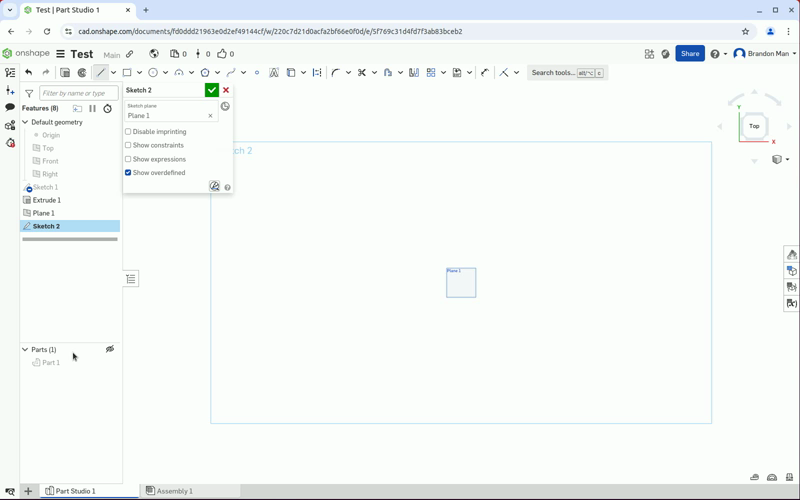
mouse_move(447, 225)
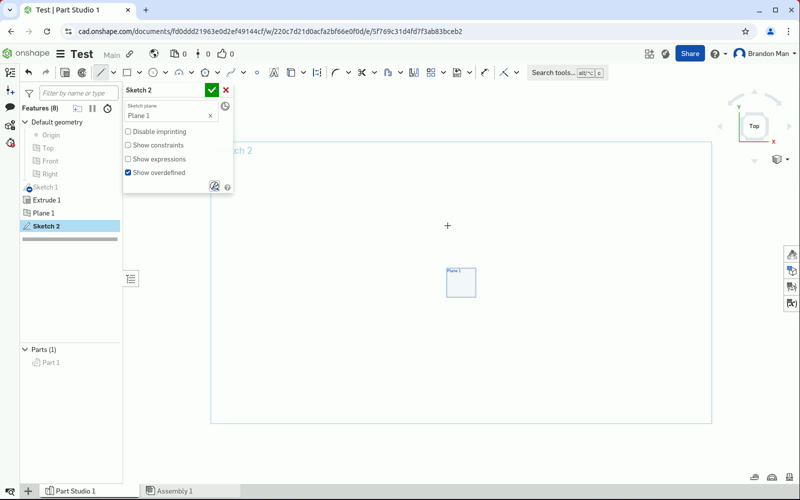
click(447, 225)
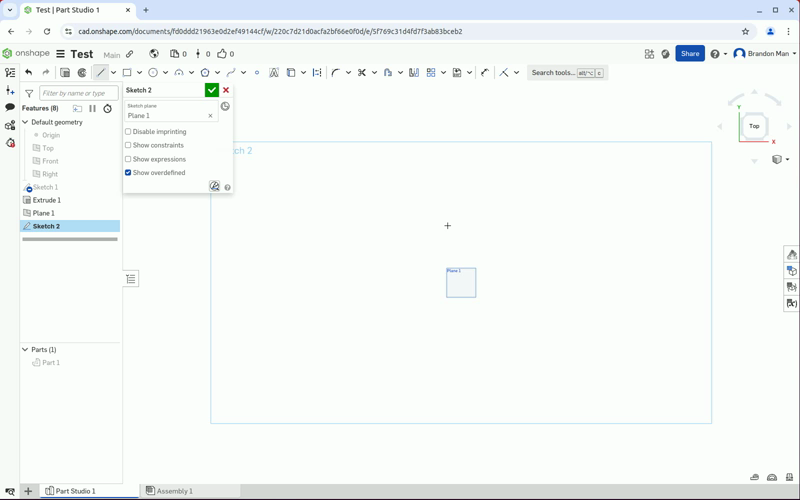
key_up(shift)
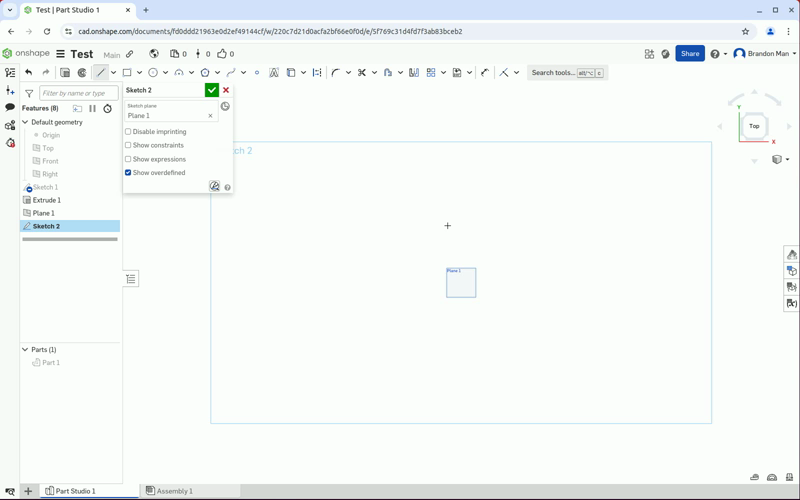
key_down(shift)
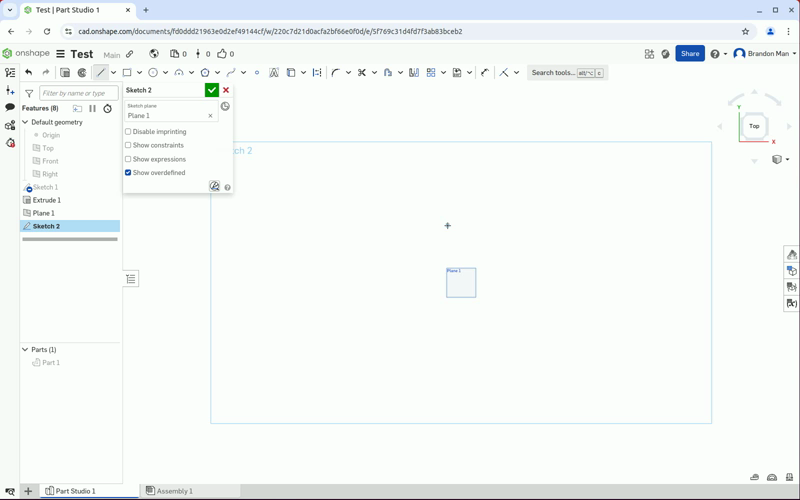
mouse_move(477, 225)
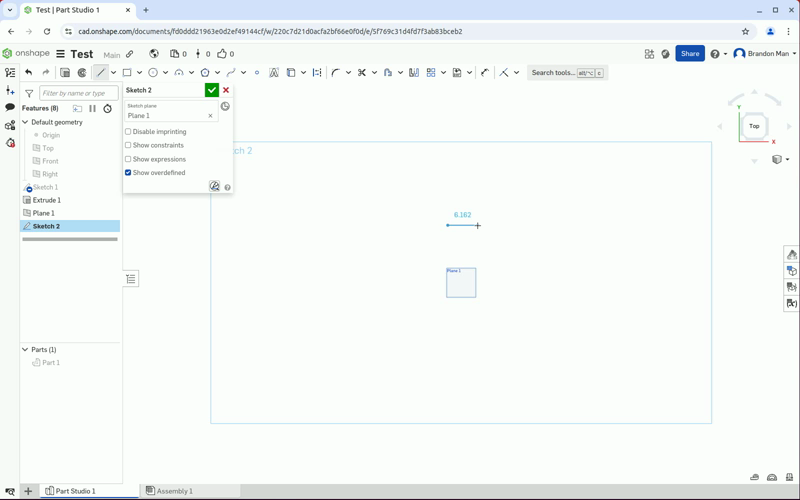
mouse_move(461, 225)
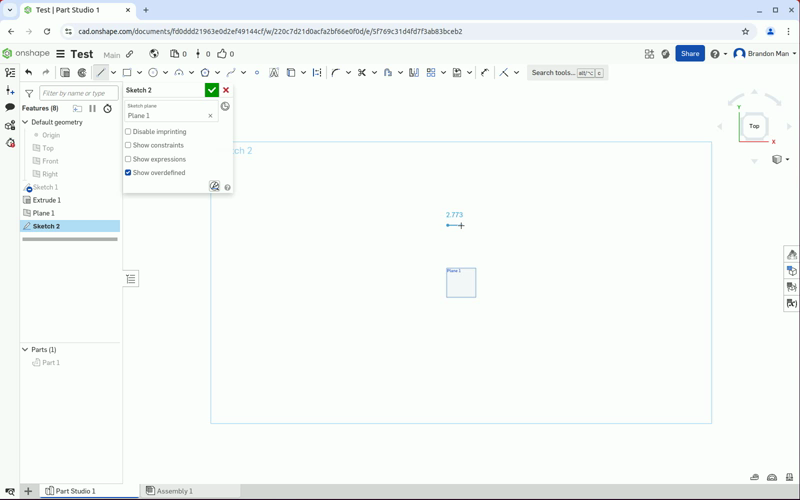
click(461, 225)
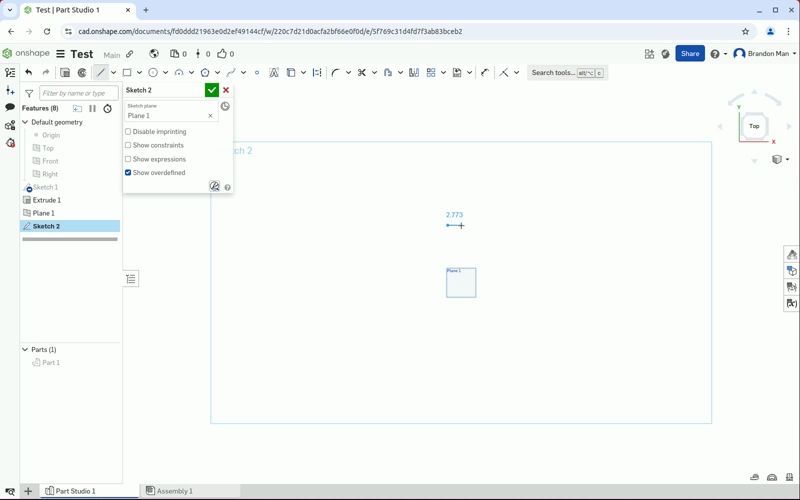
key_up(shift)
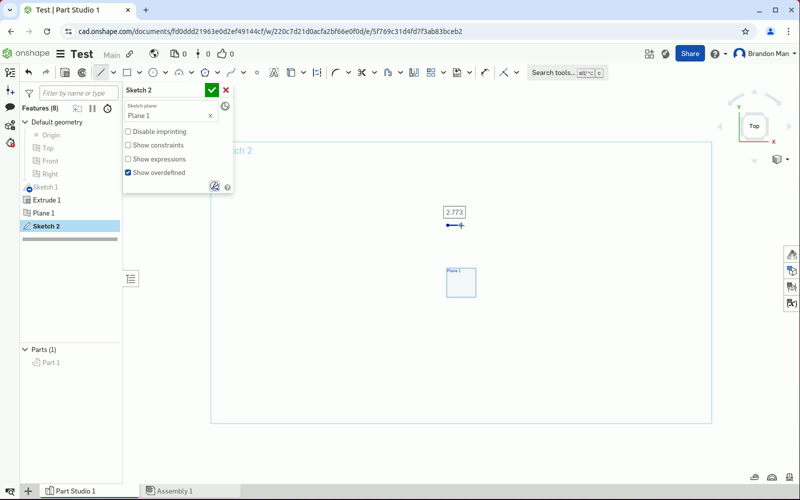
key_down(shift)
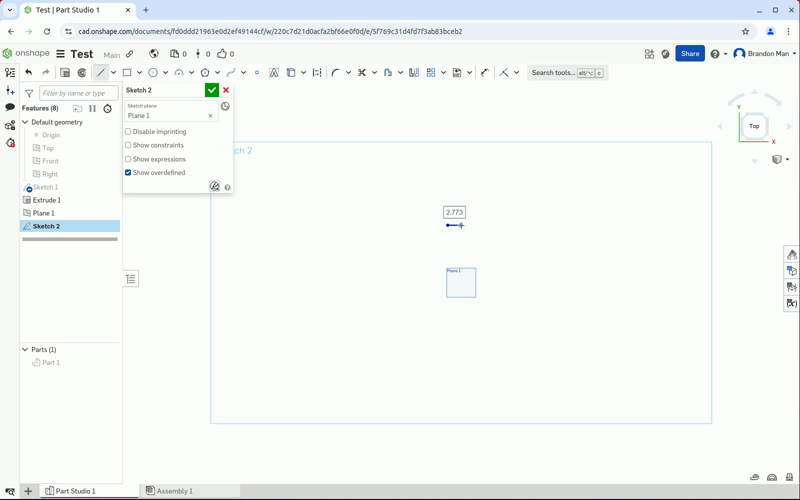
mouse_move(491, 225)
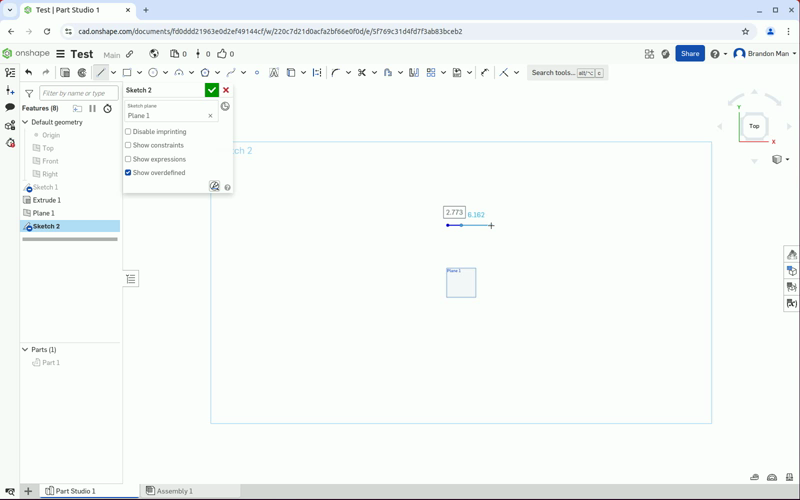
mouse_move(461, 209)
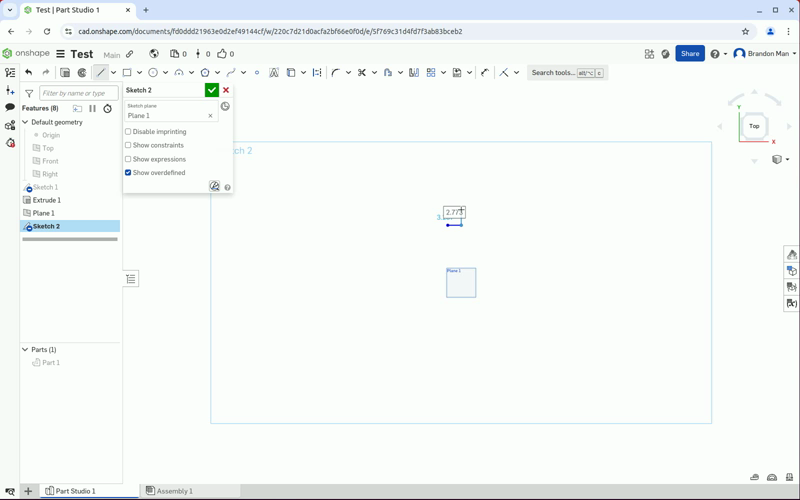
click(461, 209)
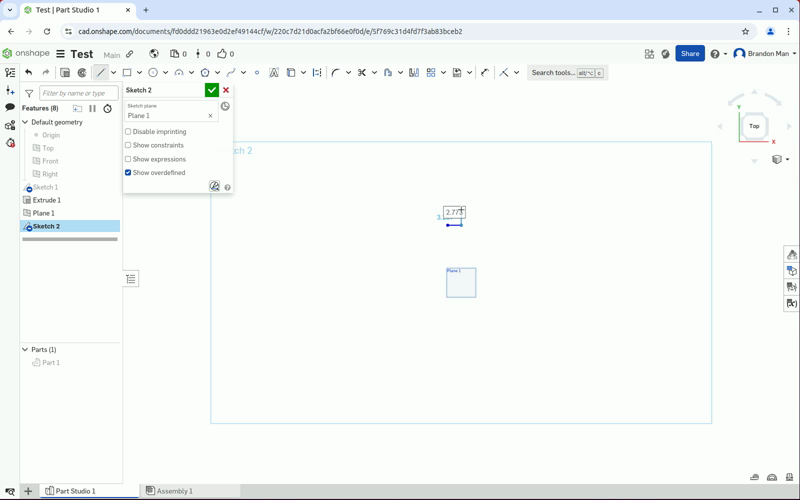
key_up(shift)
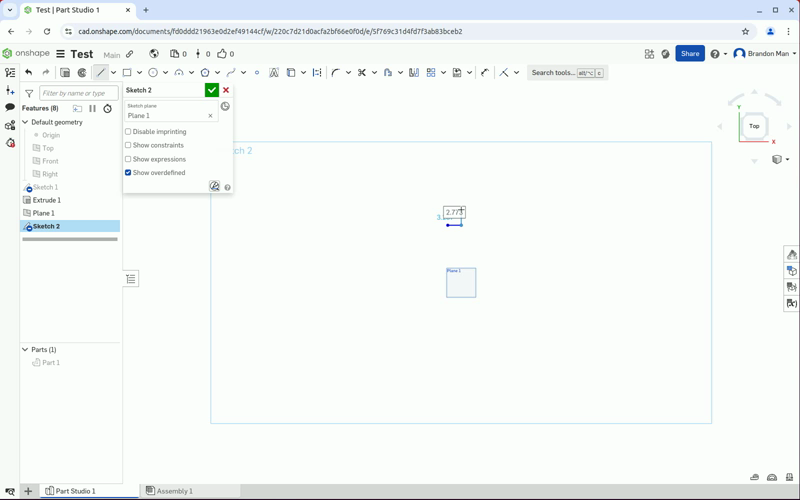
key_down(shift)
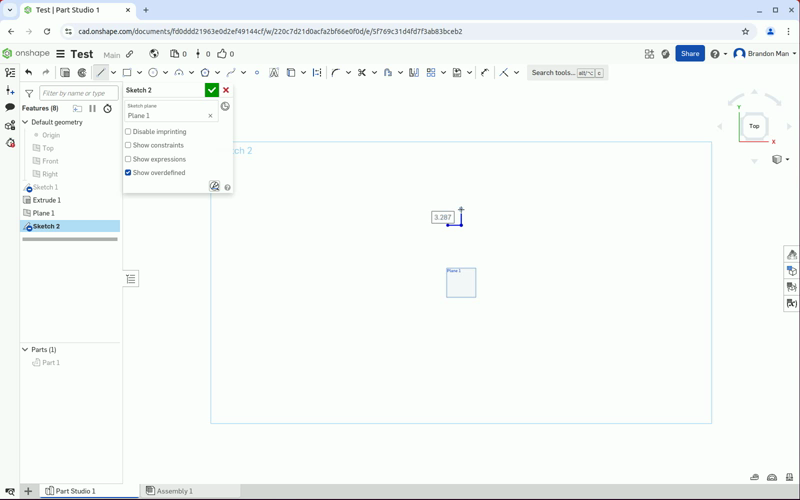
mouse_move(491, 209)
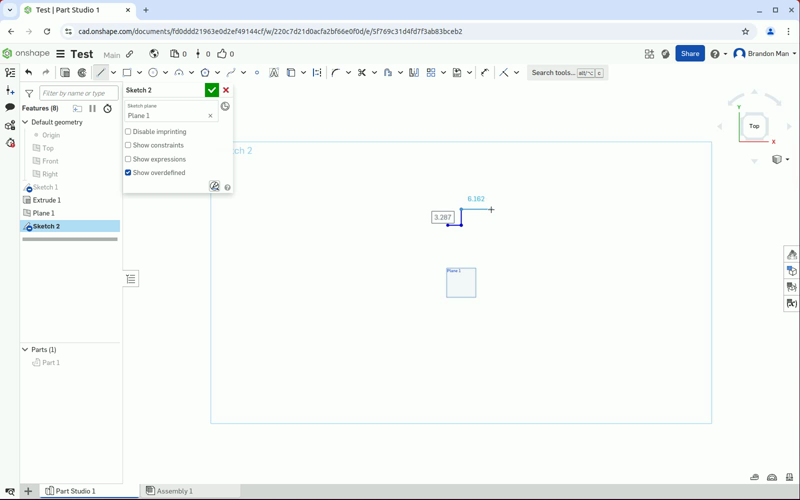
mouse_move(447, 209)
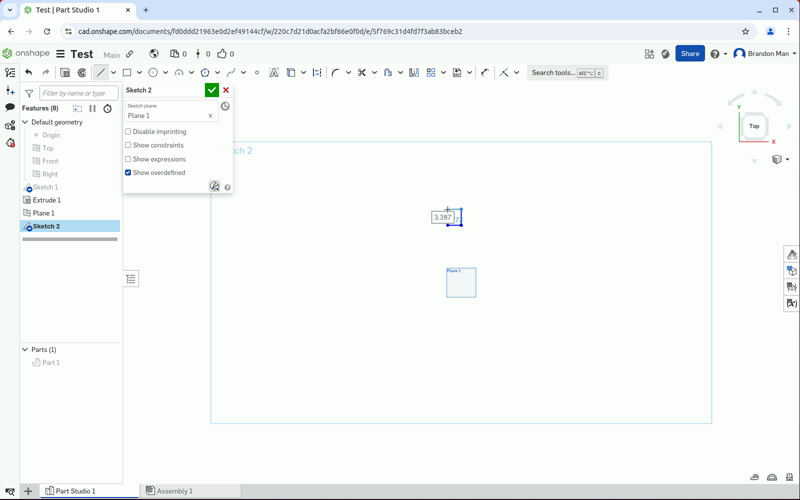
click(447, 209)
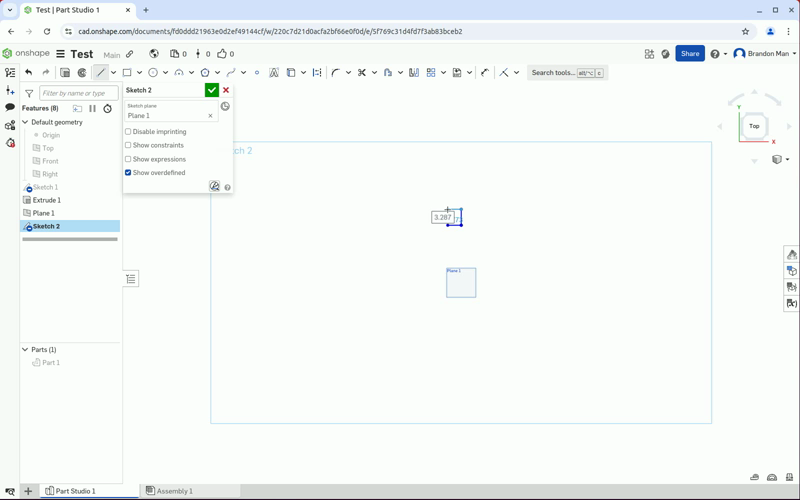
key_up(shift)
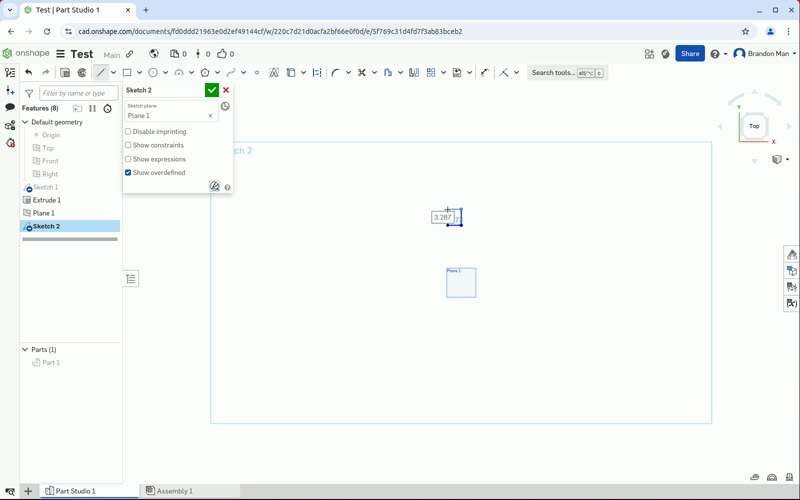
mouse_move(477, 209)
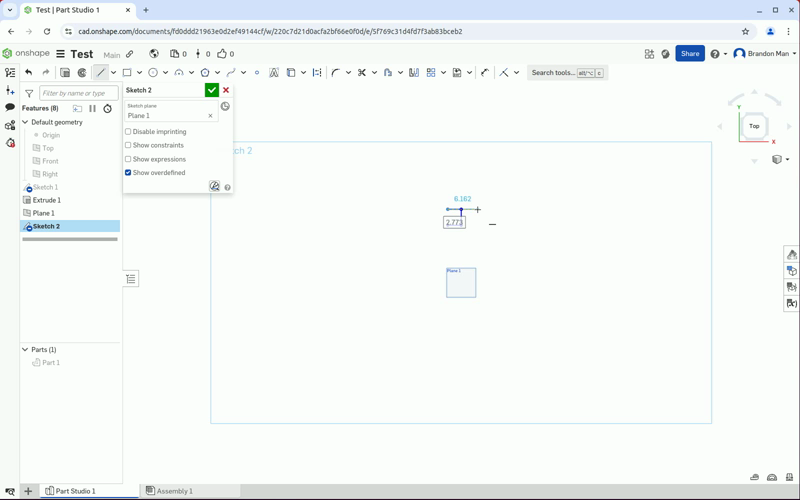
key_down(shift)
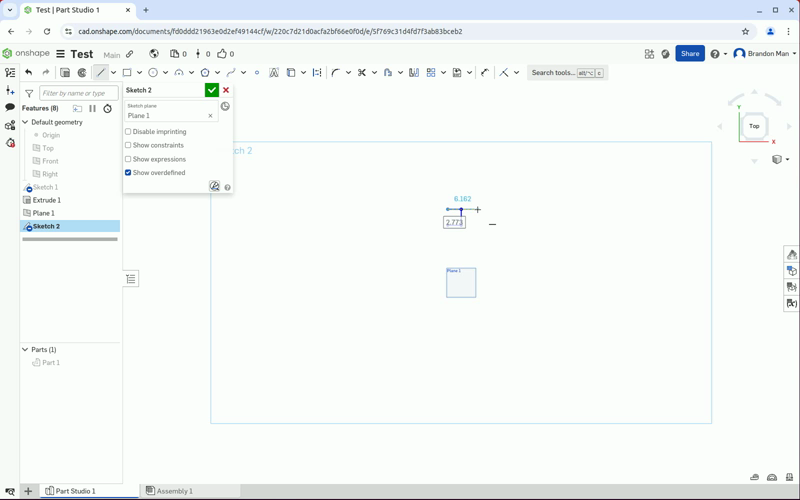
mouse_move(447, 225)
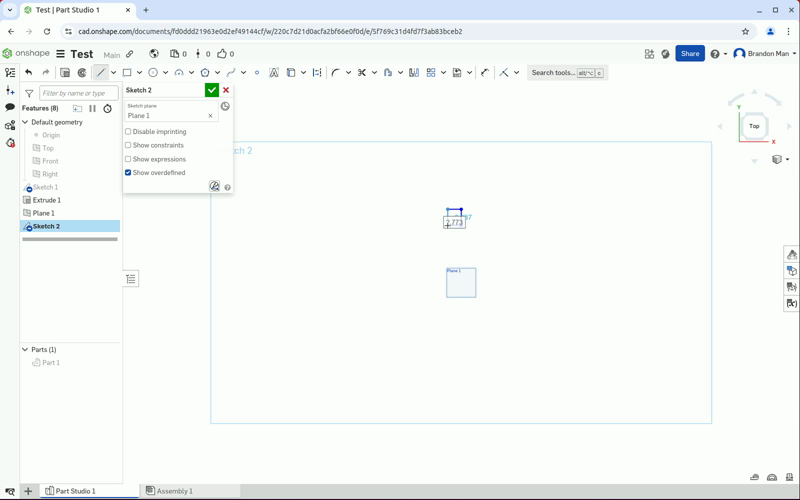
key_up(shift)
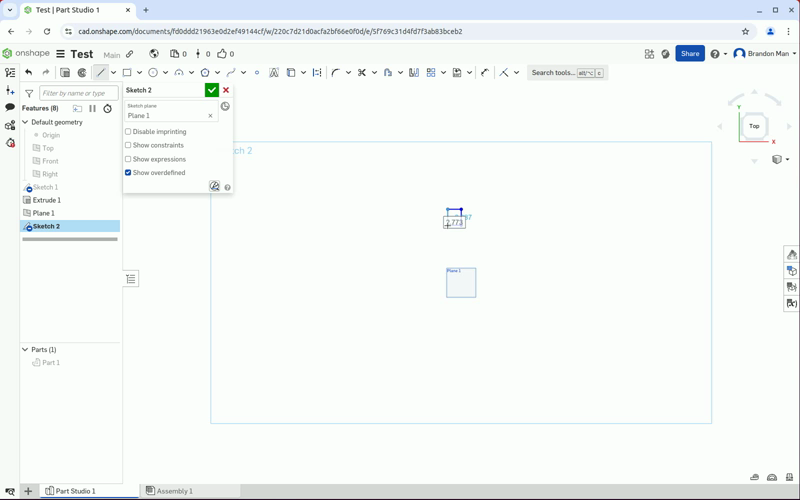
click(447, 225)
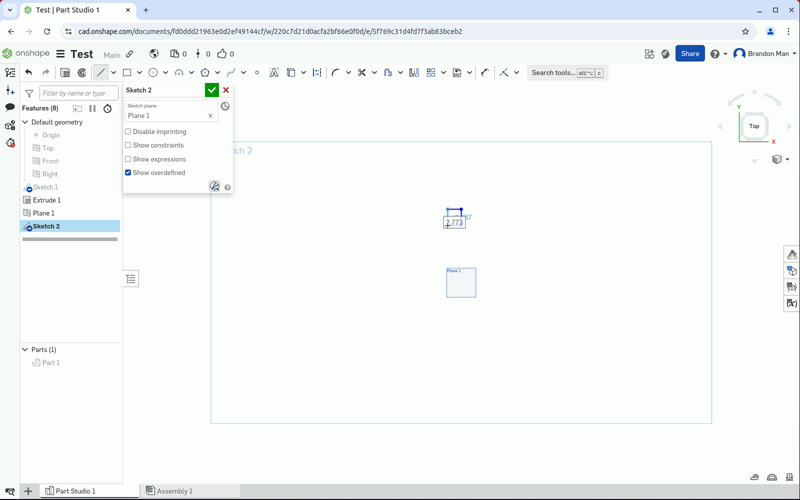
key(esc)
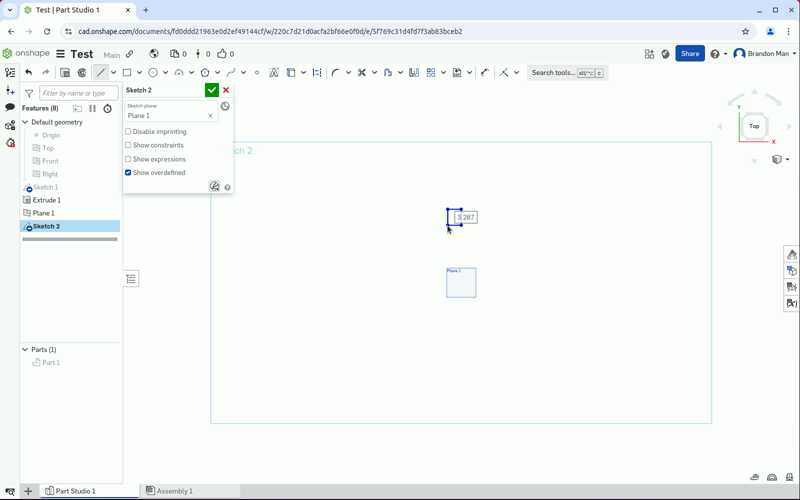
mouse_move(458, 220)
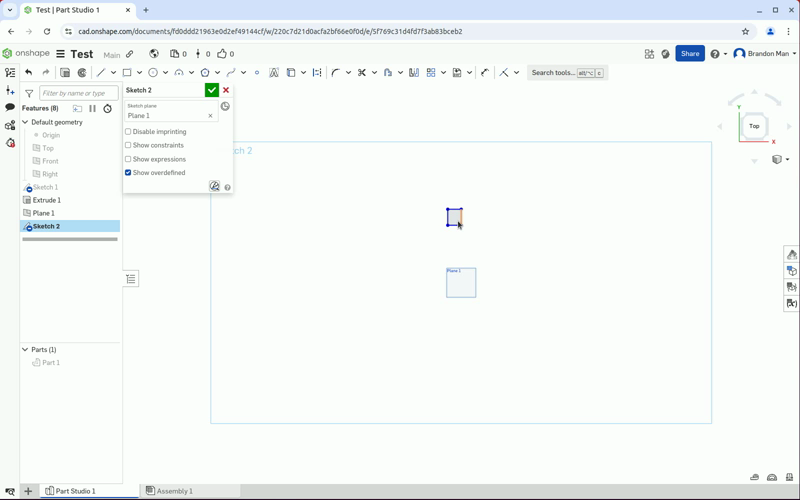
scroll(6)
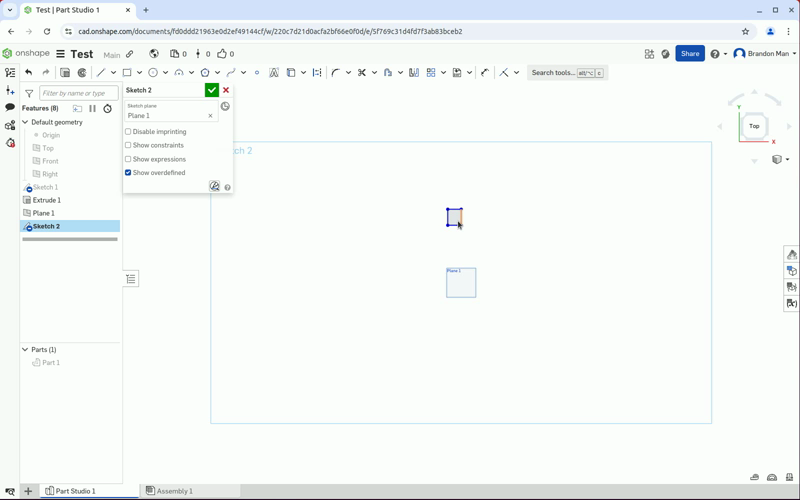
scroll(6)
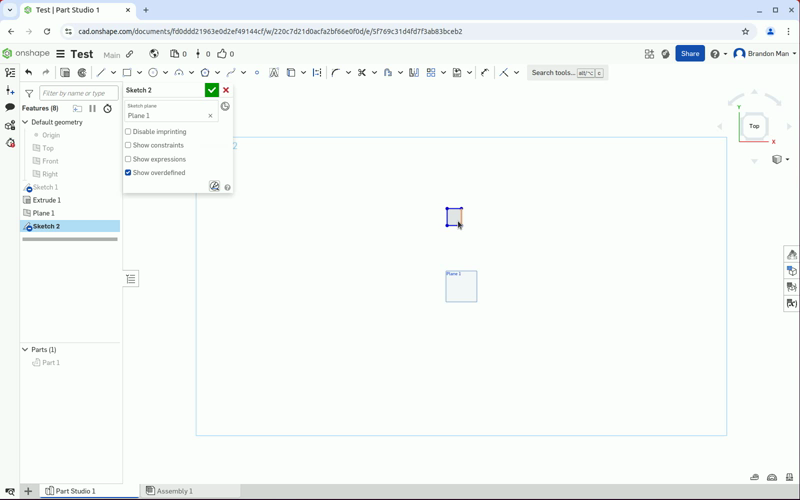
scroll(6)
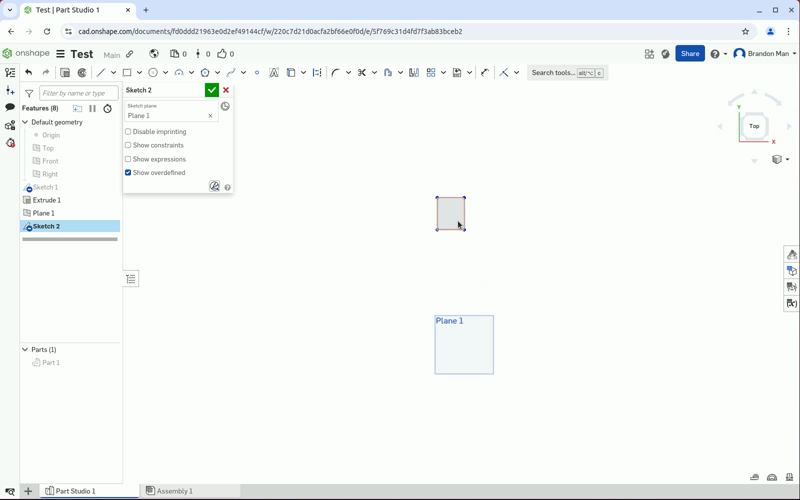
scroll(6)
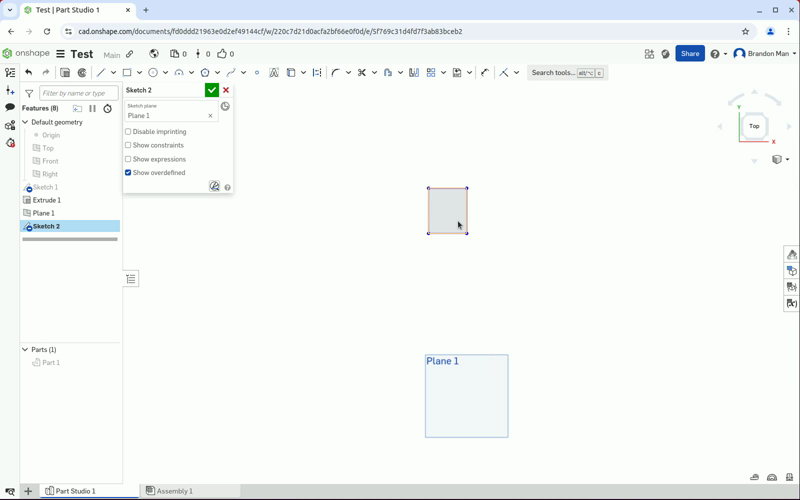
scroll(6)
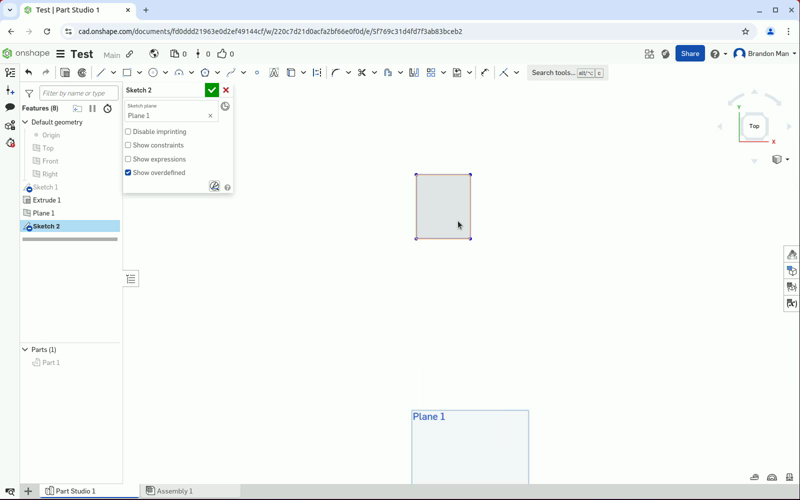
scroll(6)
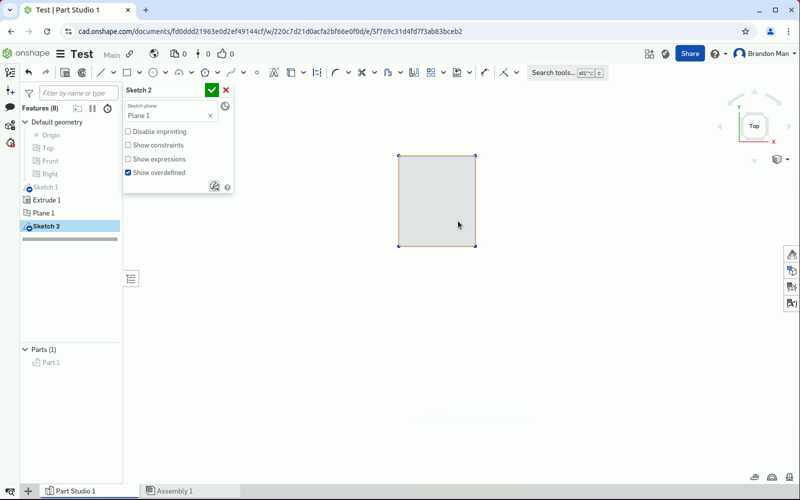
scroll(6)
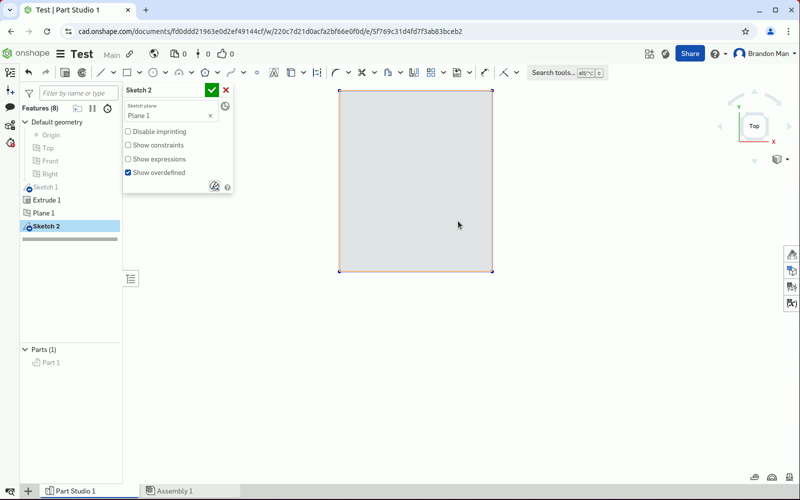
click(458, 220)
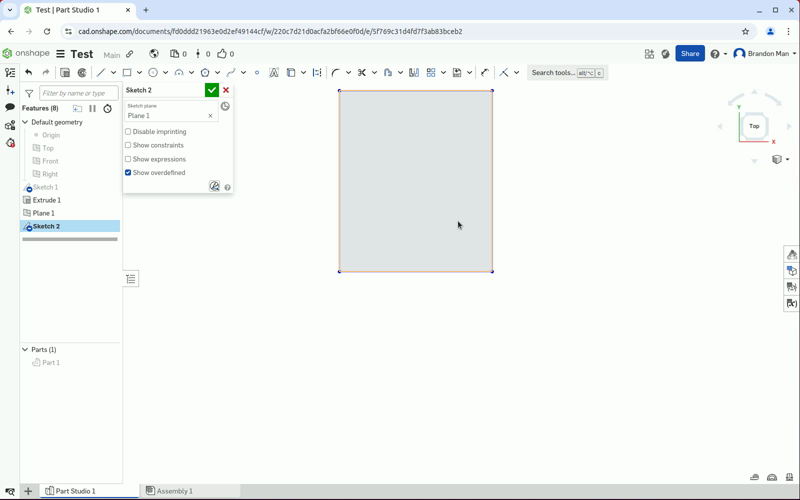
scroll(-6)
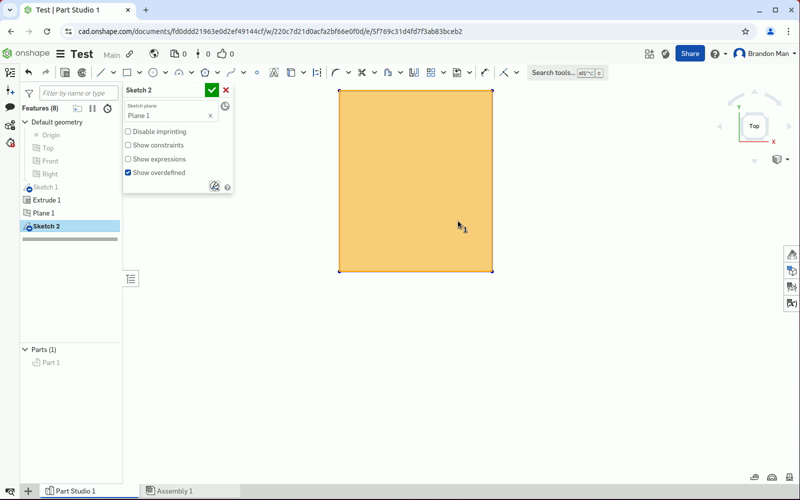
scroll(-6)
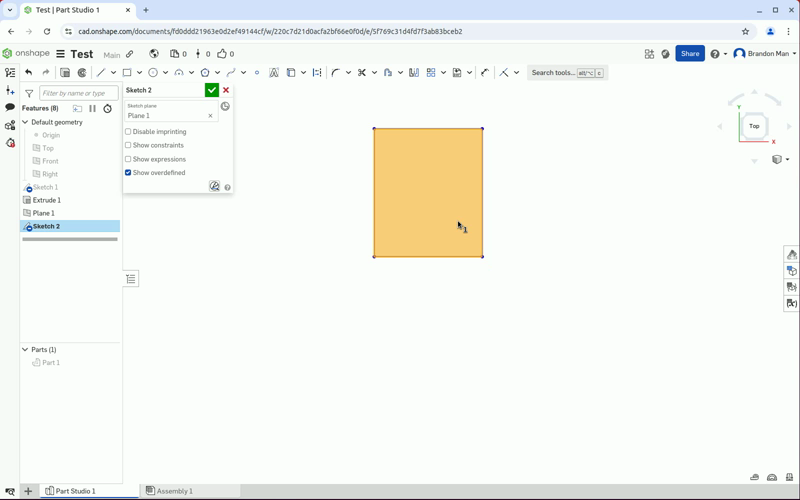
scroll(-6)
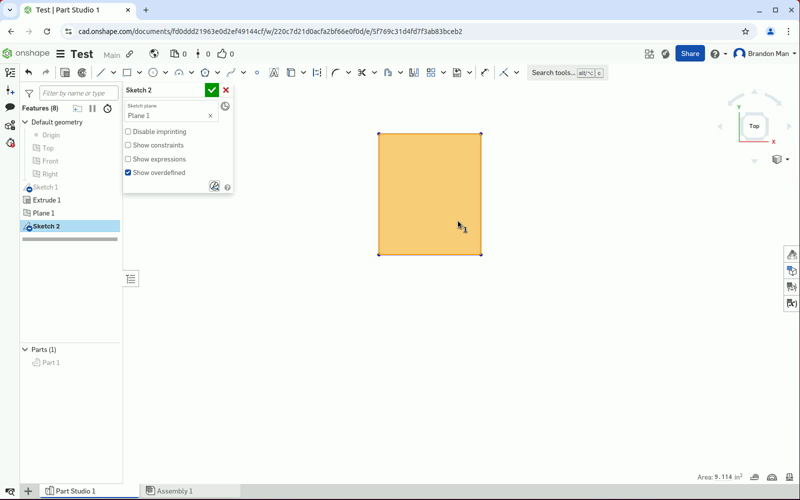
scroll(-6)
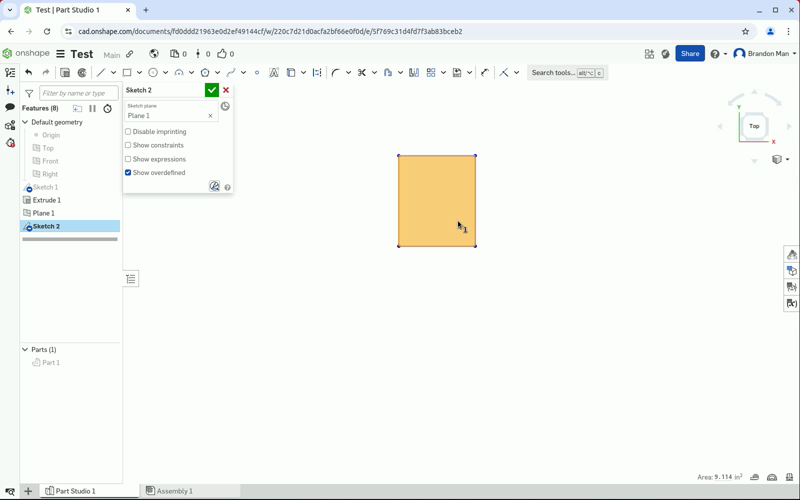
scroll(-6)
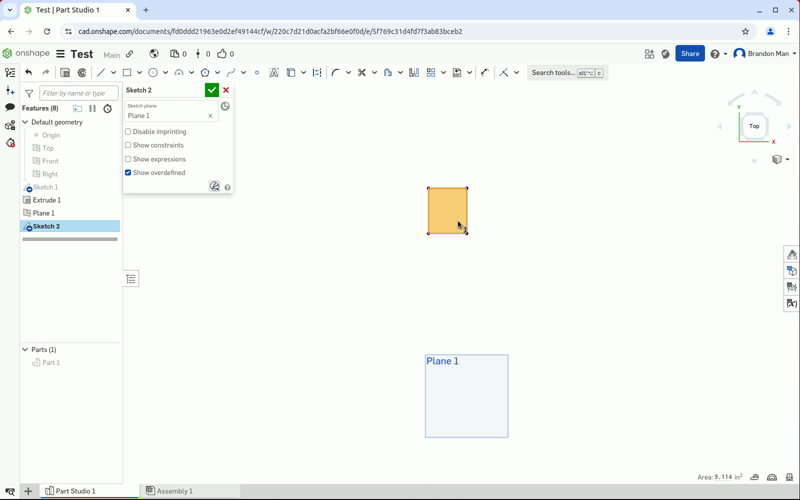
scroll(-6)
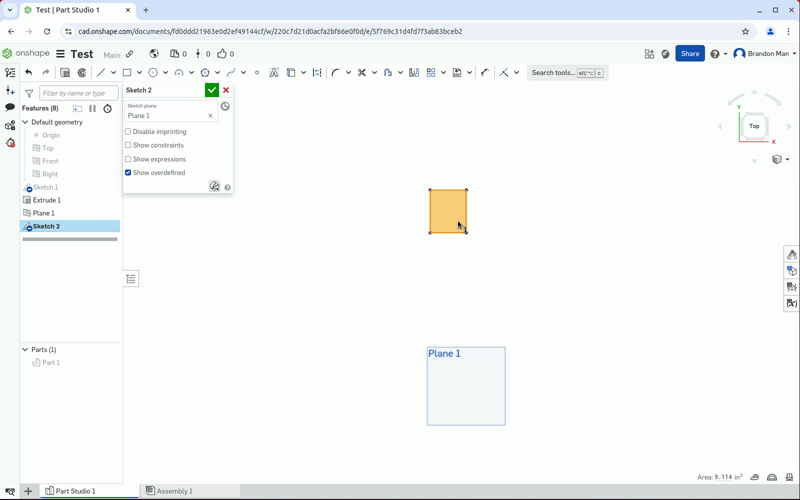
scroll(-6)
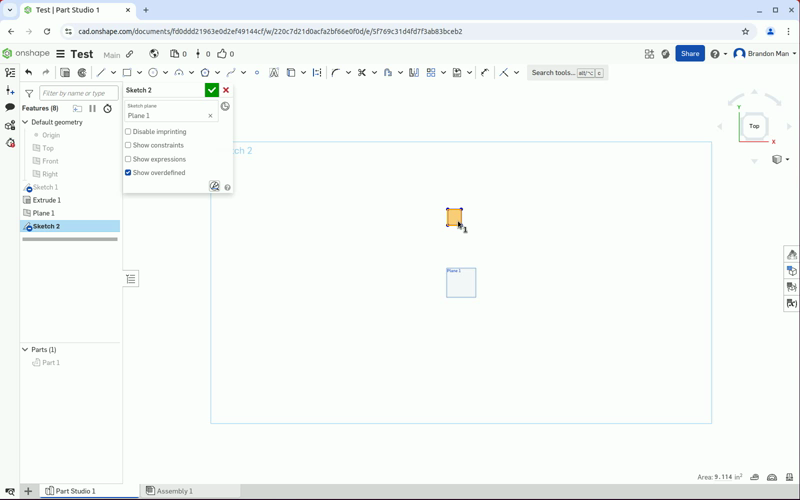
mouse_move(73, 352)
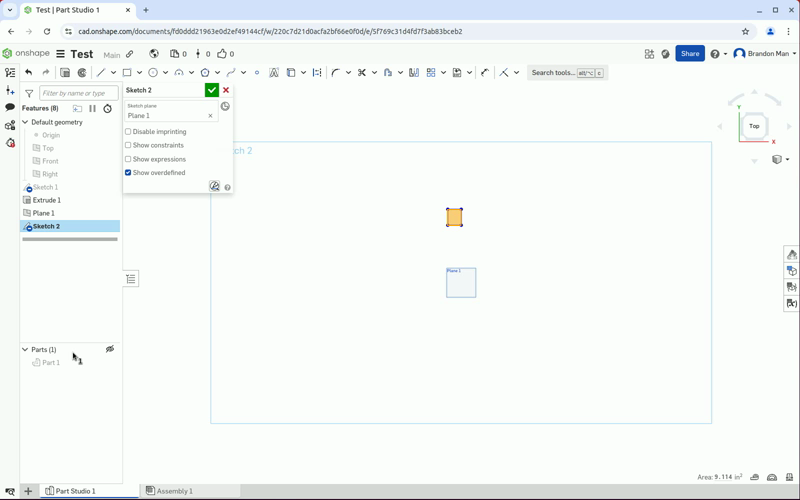
key(shift+y)
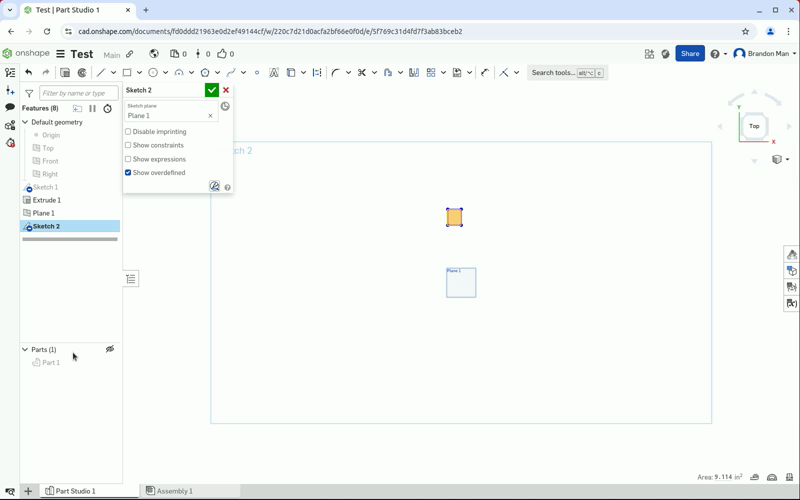
key(shift+e)
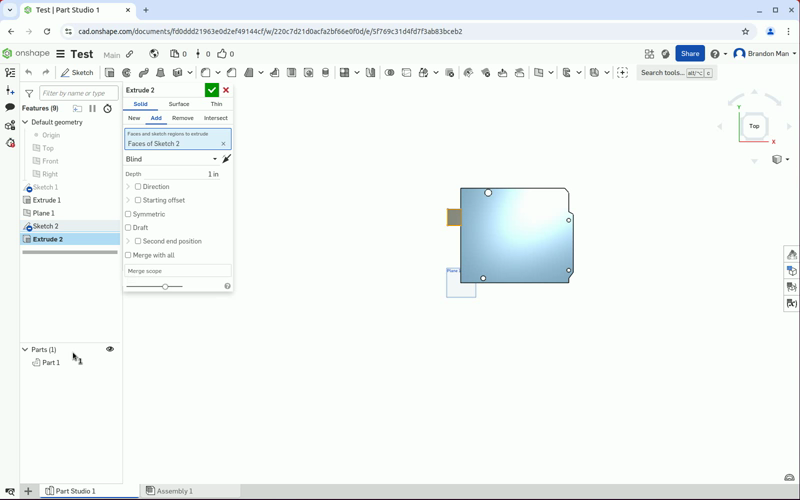
mouse_move(143, 106)
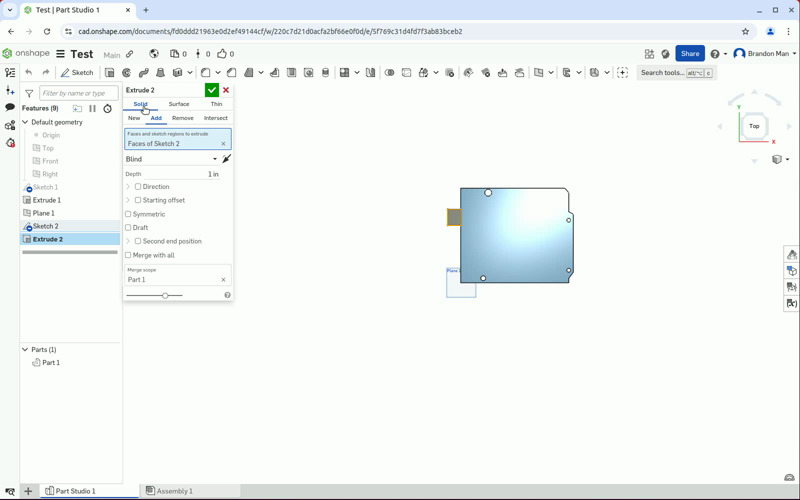
click(143, 106)
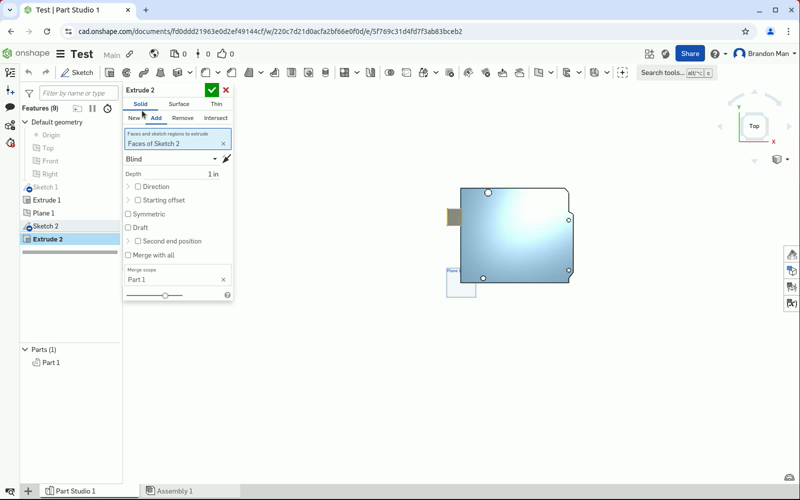
mouse_move(137, 120)
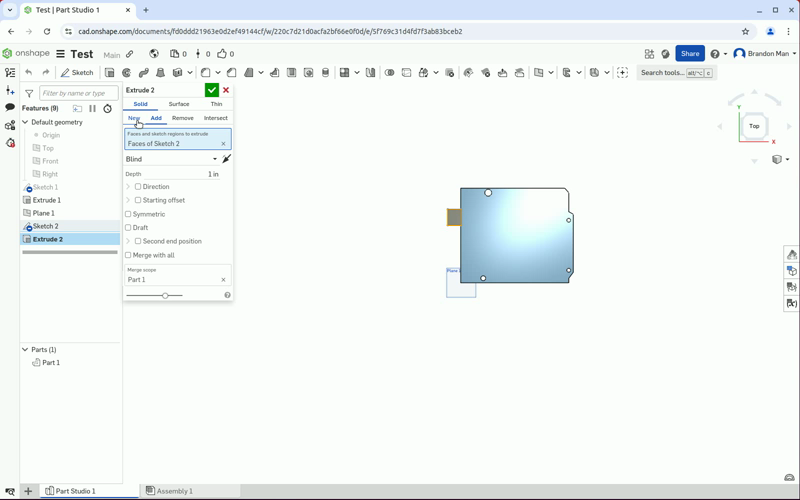
click(137, 120)
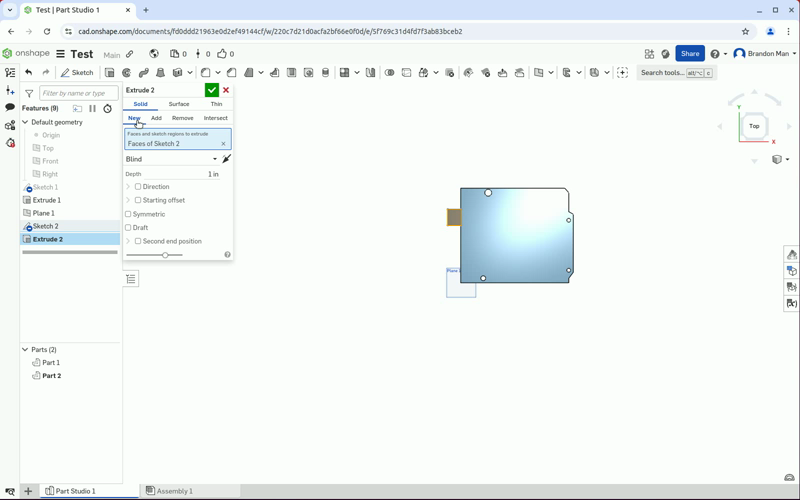
key(tab, 4)
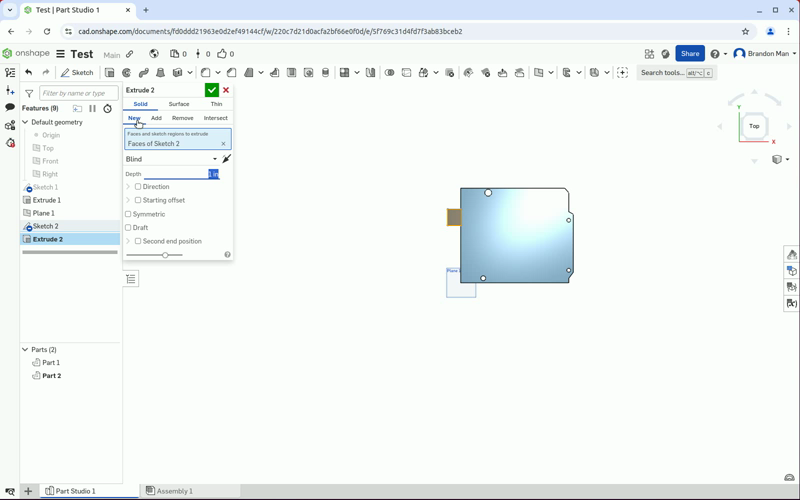
text(3.37)
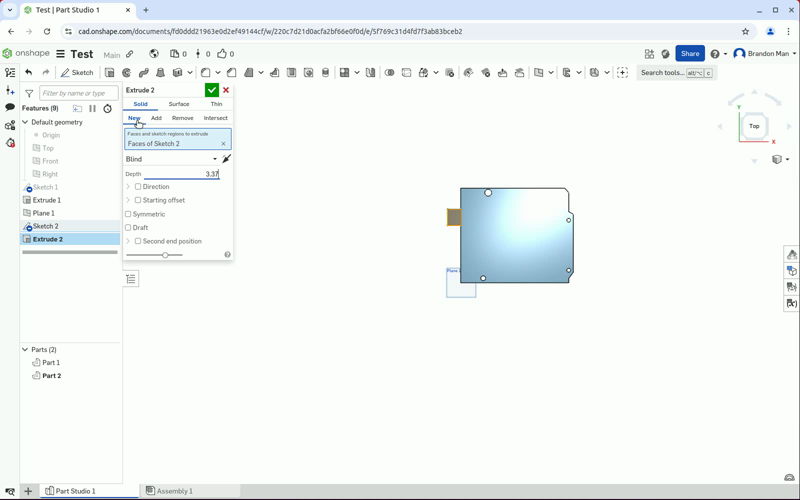
key(enter)
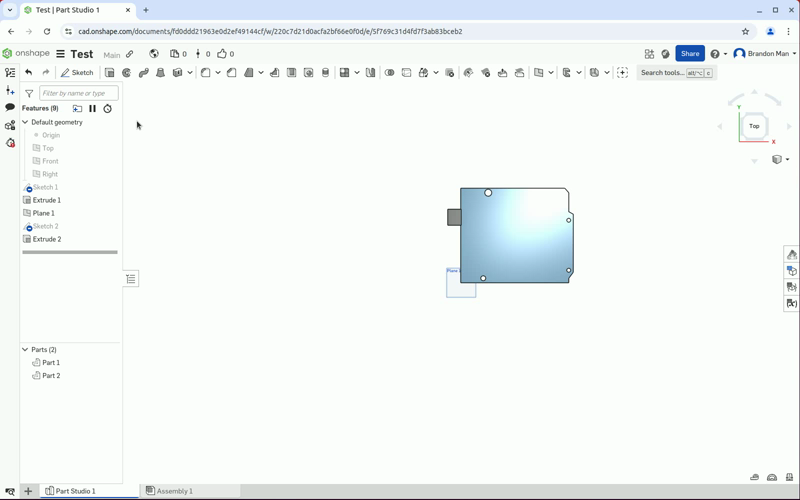
key(shift+h)
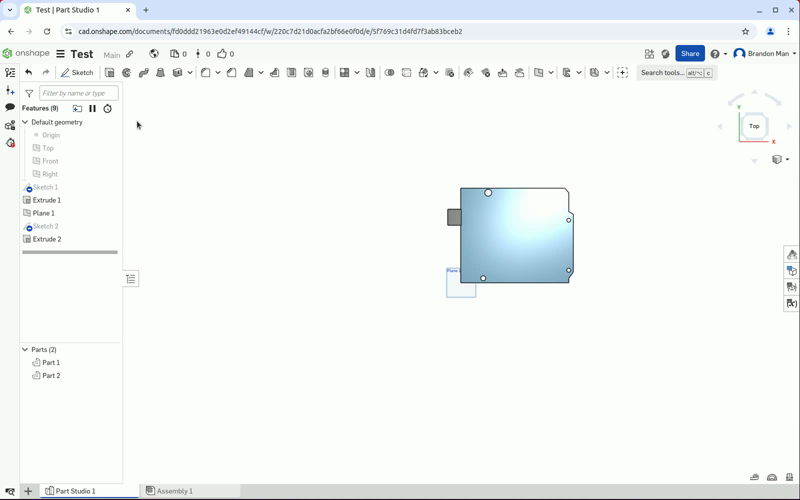
key(shift+h)
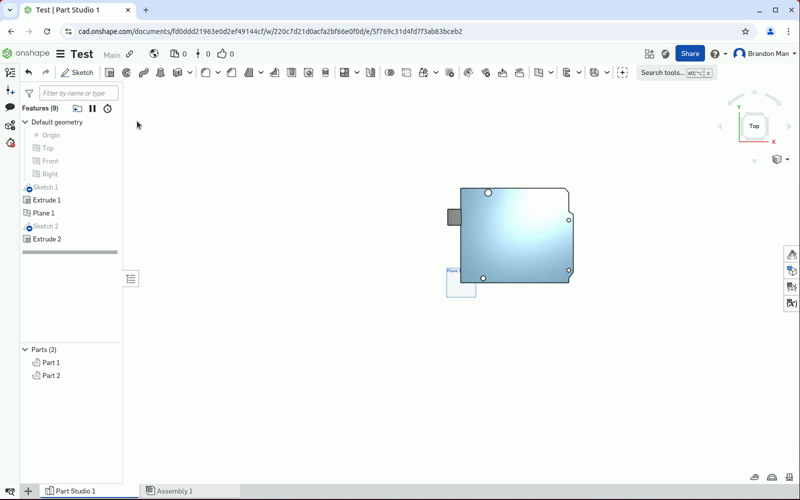
mouse_move(73, 189)
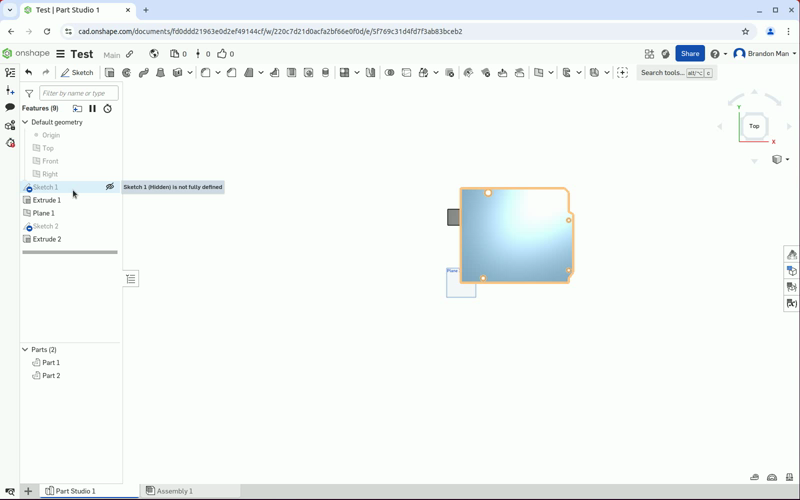
click(73, 189)
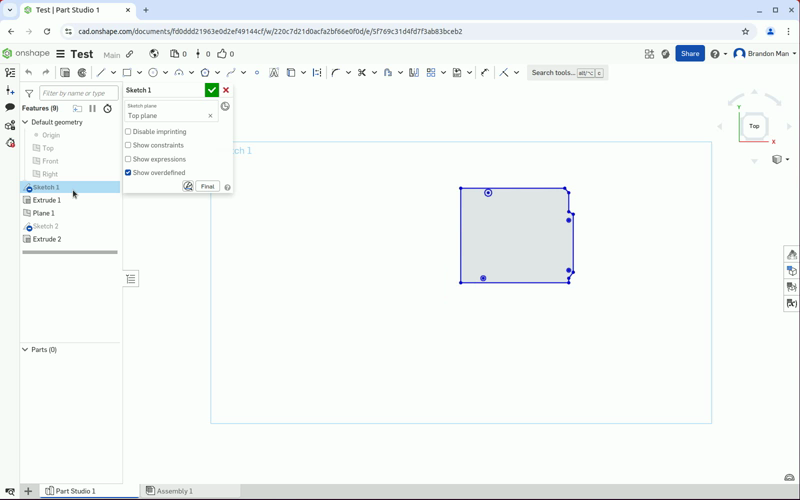
mouse_move(229, 92)
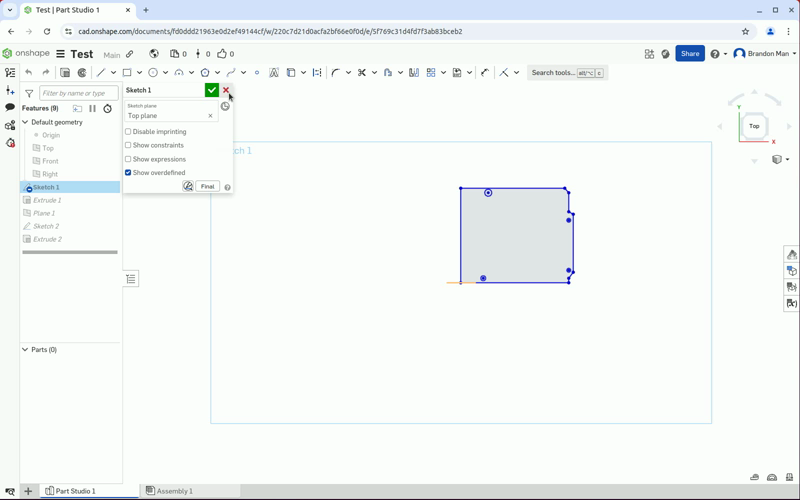
click(229, 92)
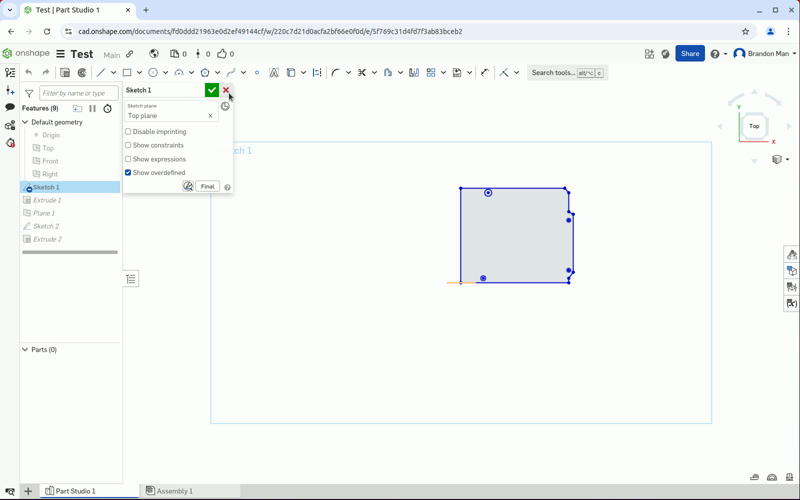
key(shift+s)
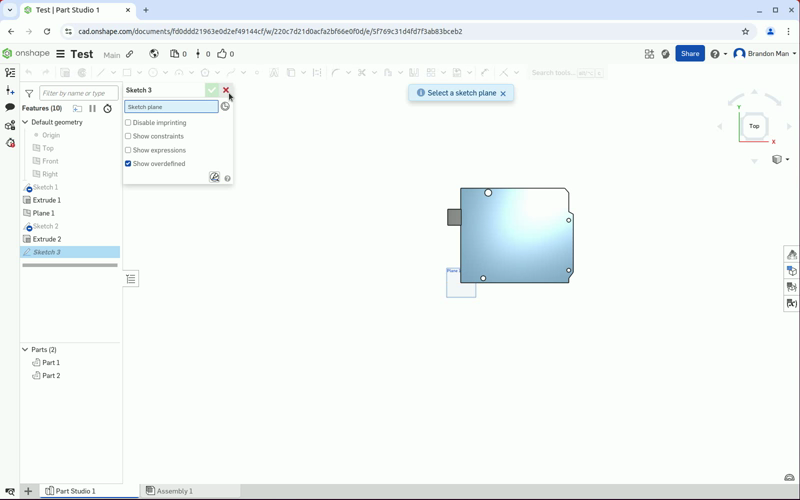
mouse_move(73, 215)
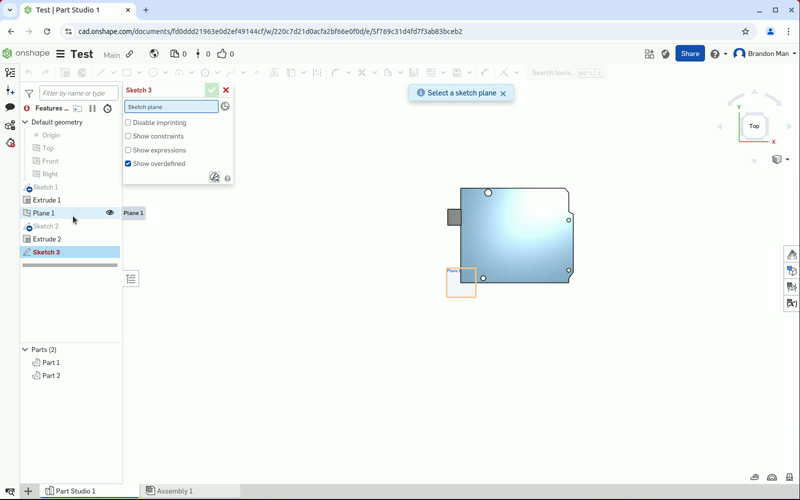
click(73, 215)
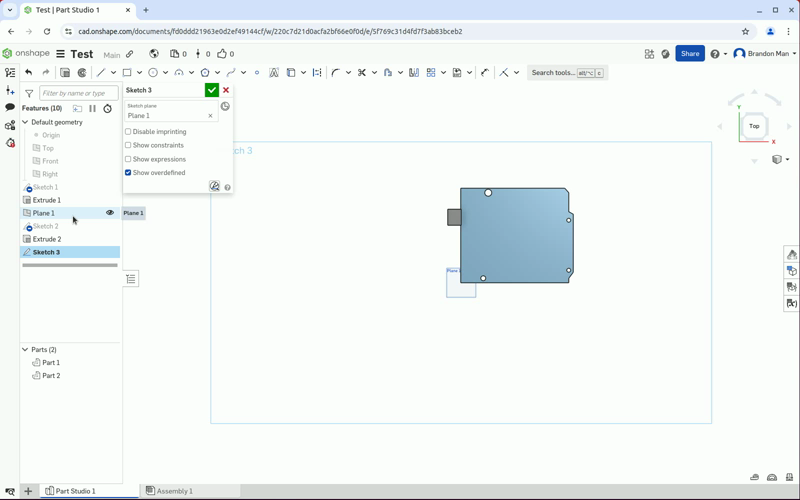
mouse_move(73, 352)
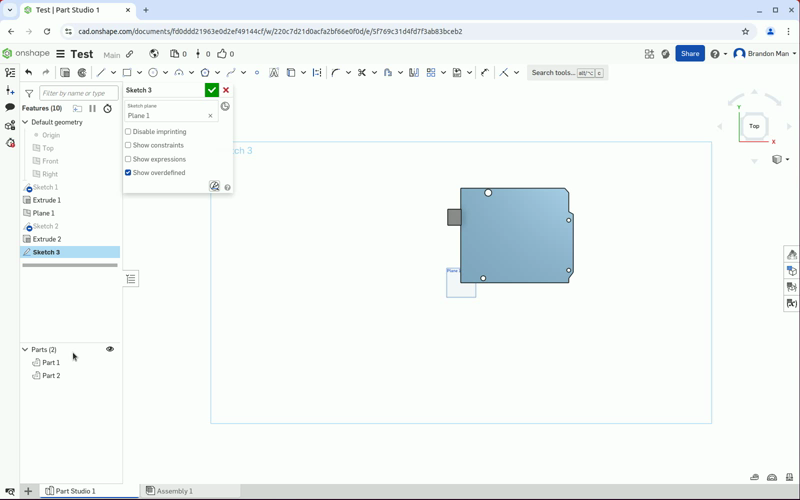
key(y)
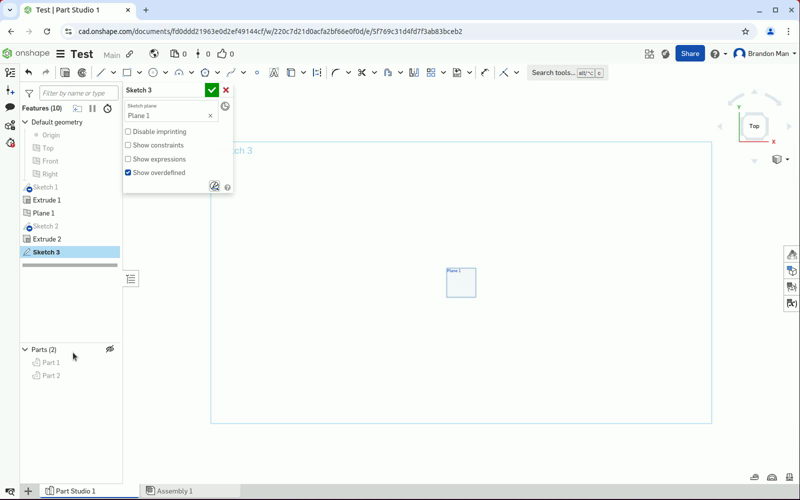
key(l)
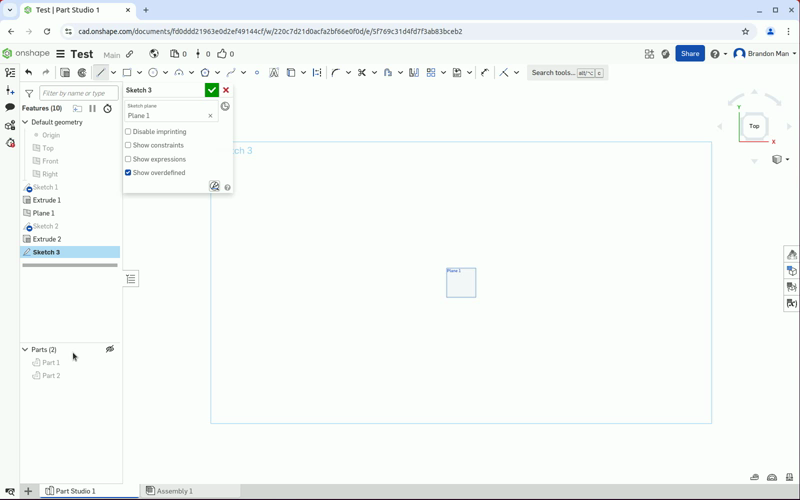
key_down(shift)
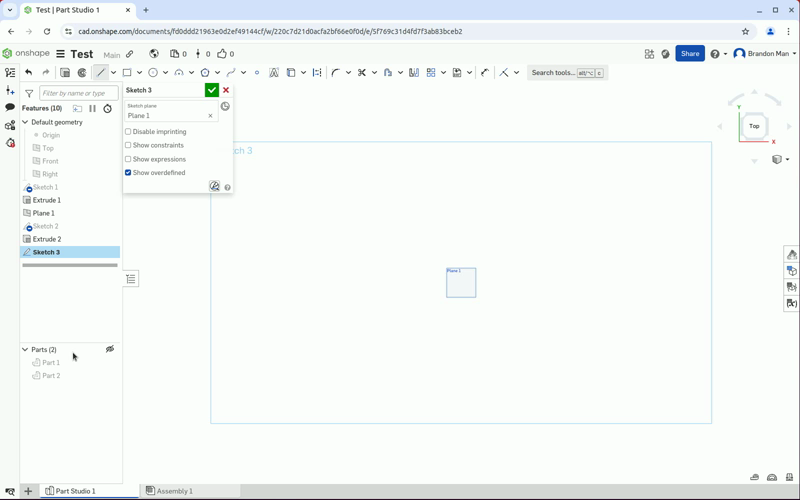
mouse_move(451, 272)
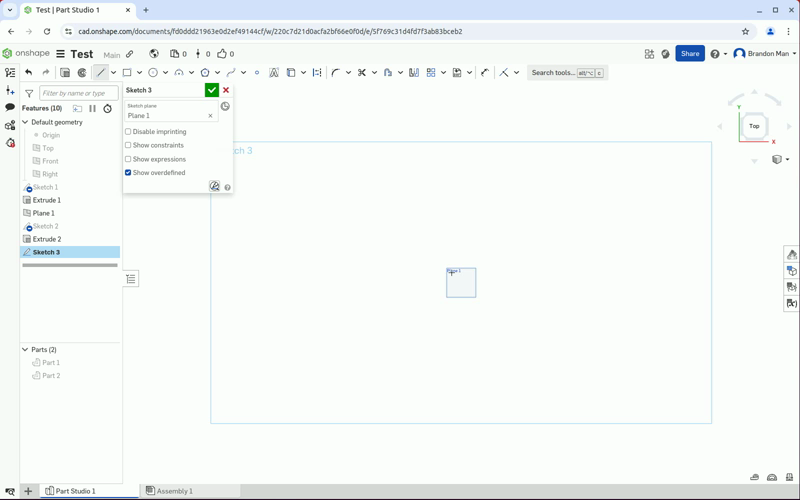
click(451, 272)
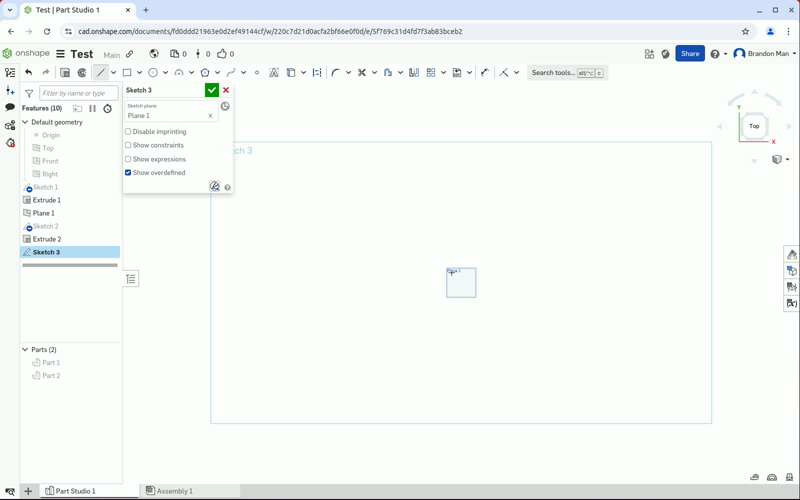
key_up(shift)
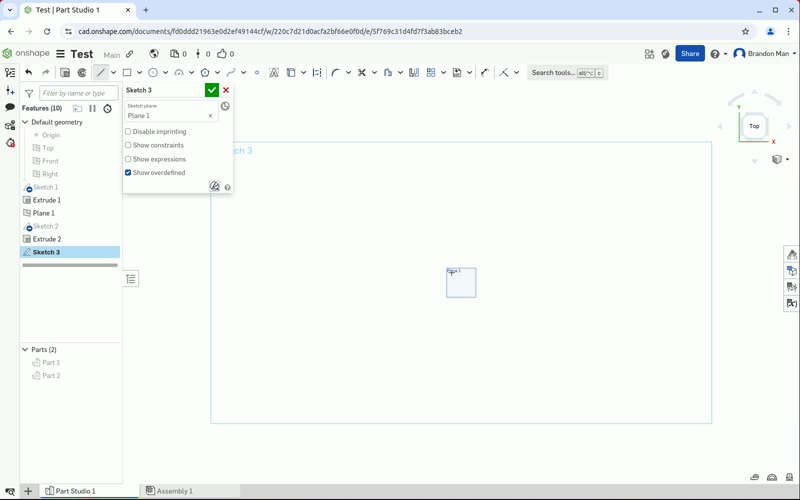
key_down(shift)
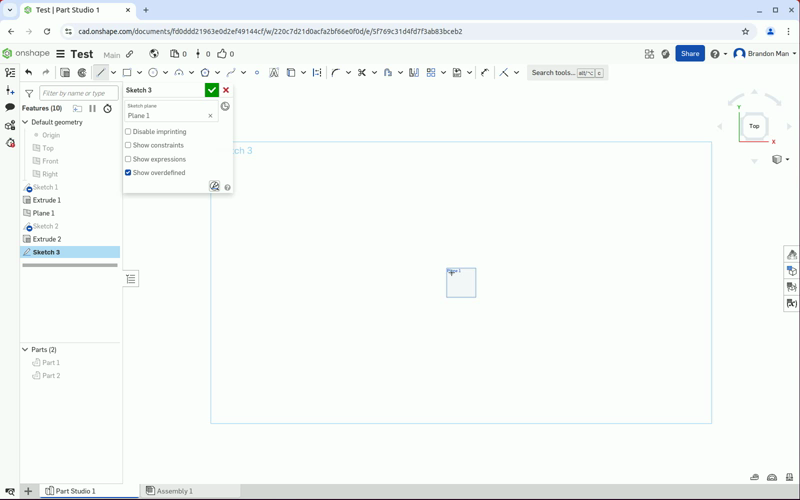
mouse_move(481, 272)
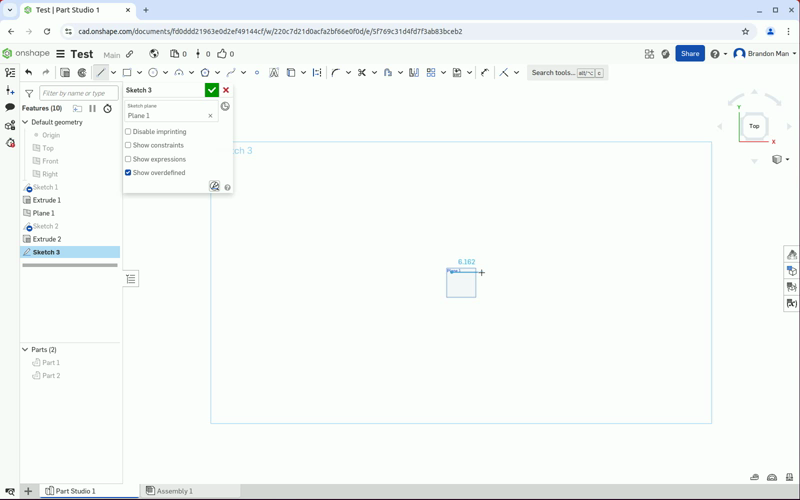
mouse_move(461, 272)
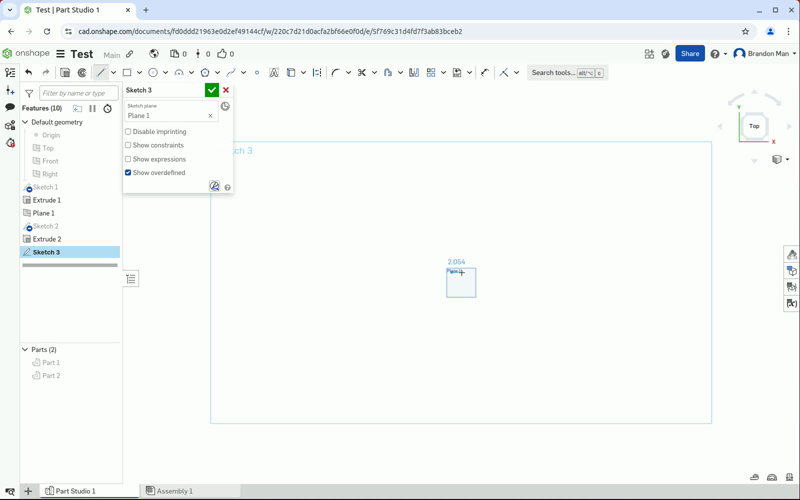
click(461, 272)
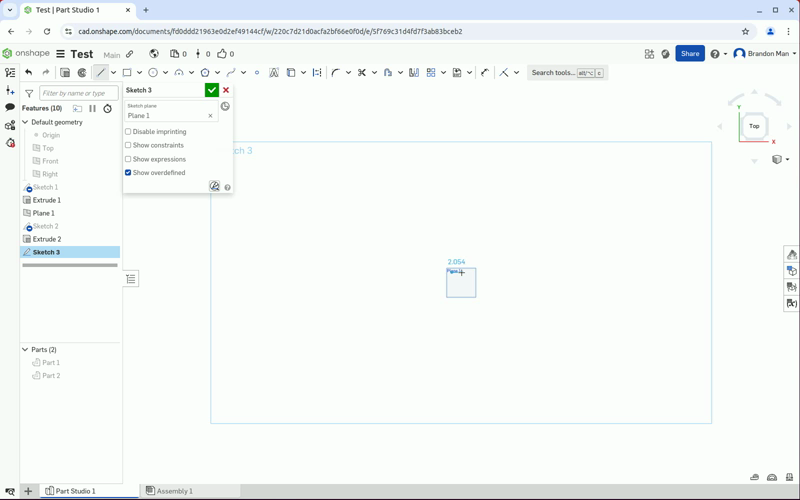
key_up(shift)
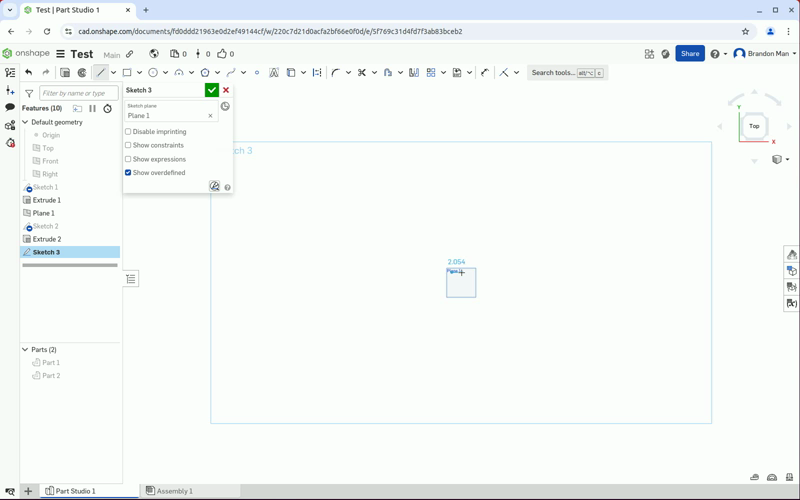
key_down(shift)
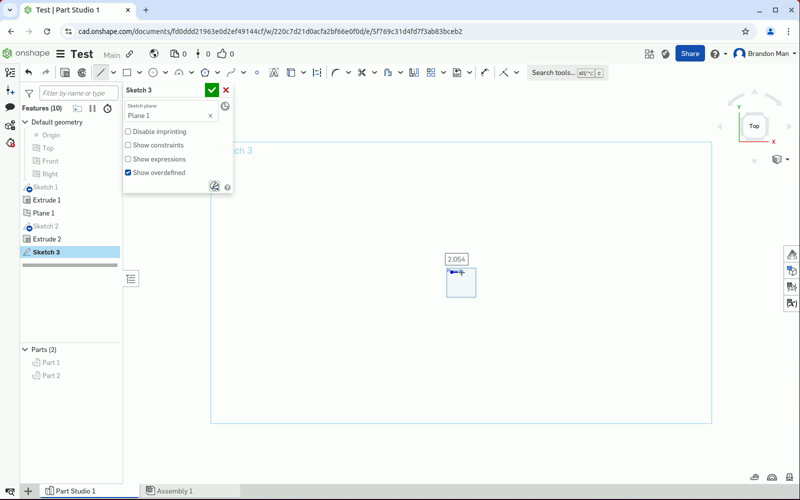
mouse_move(491, 272)
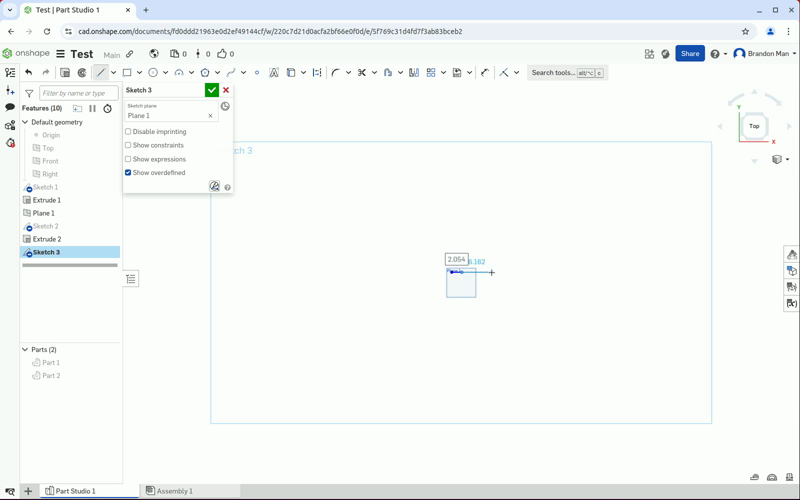
mouse_move(461, 258)
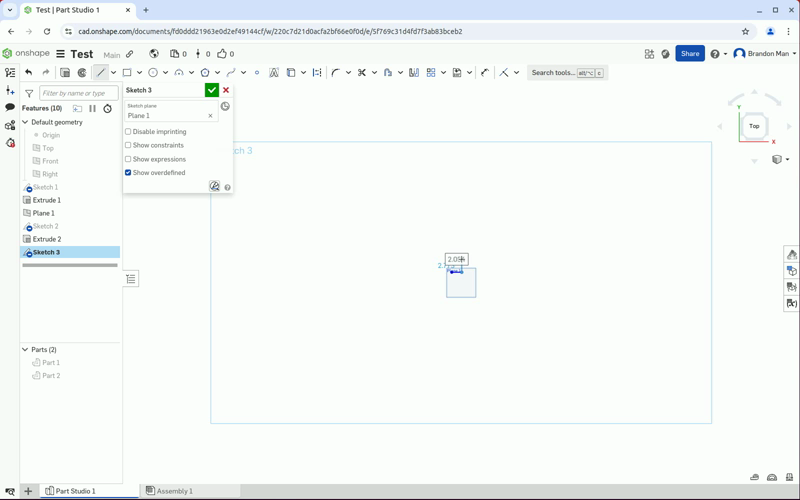
click(461, 258)
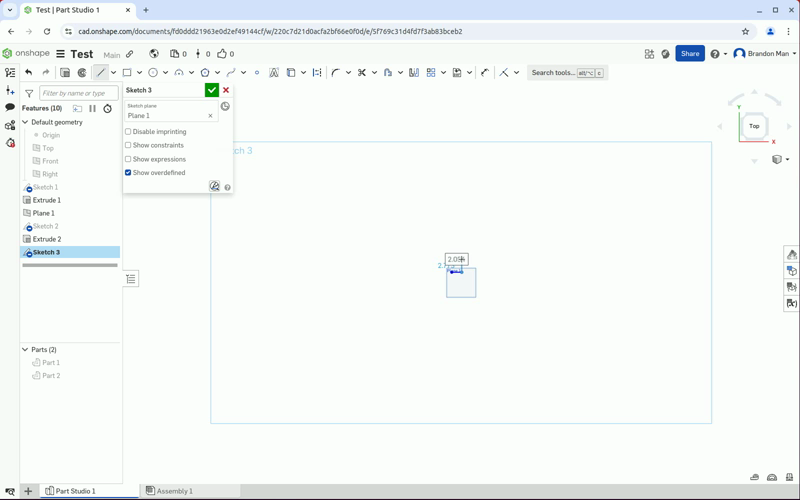
key_up(shift)
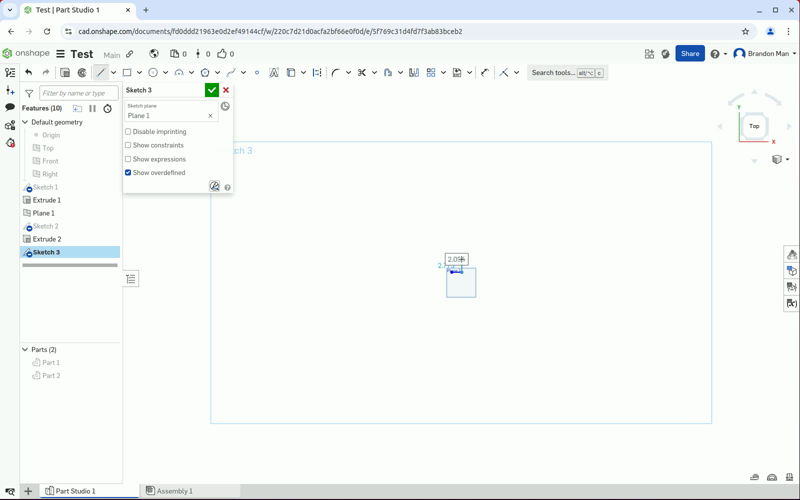
key_down(shift)
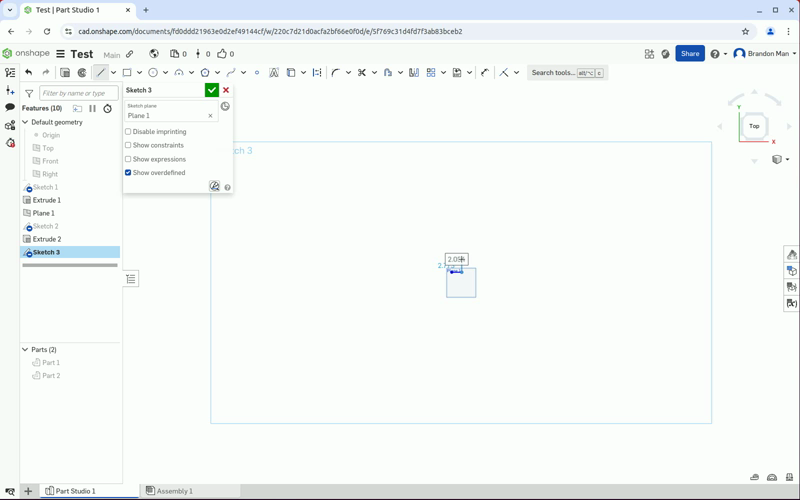
mouse_move(491, 258)
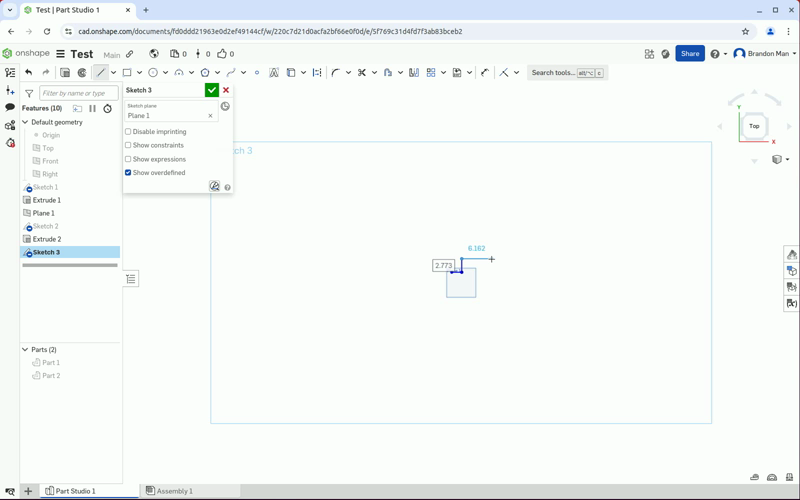
mouse_move(451, 258)
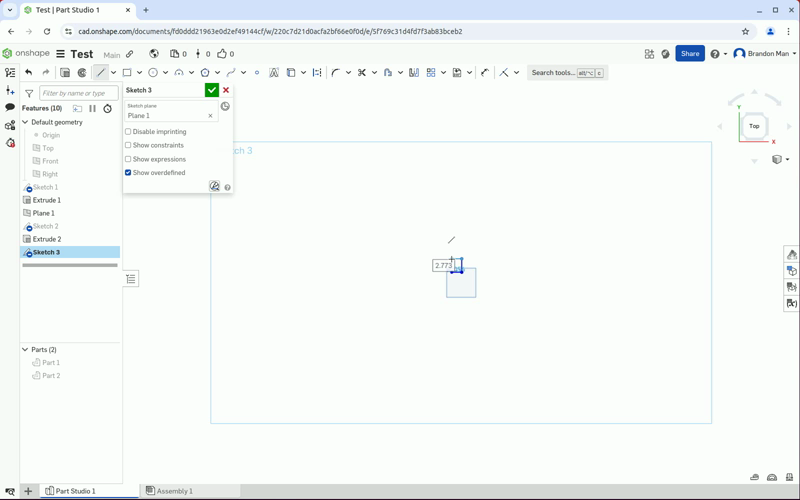
click(451, 258)
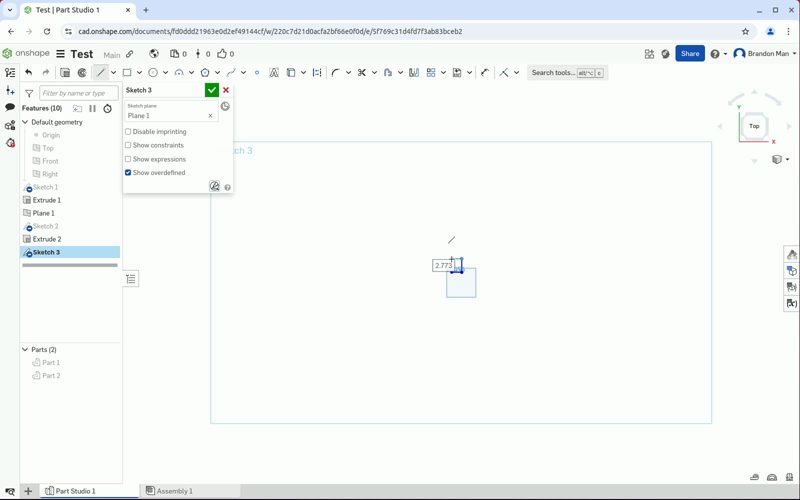
key_up(shift)
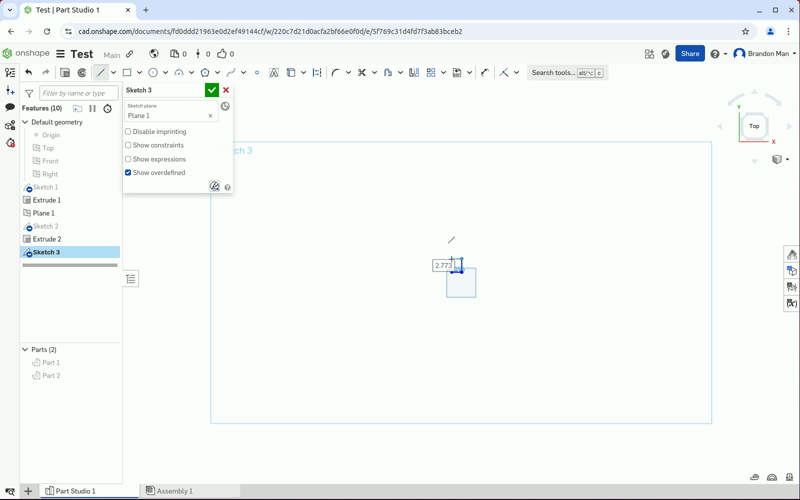
mouse_move(481, 258)
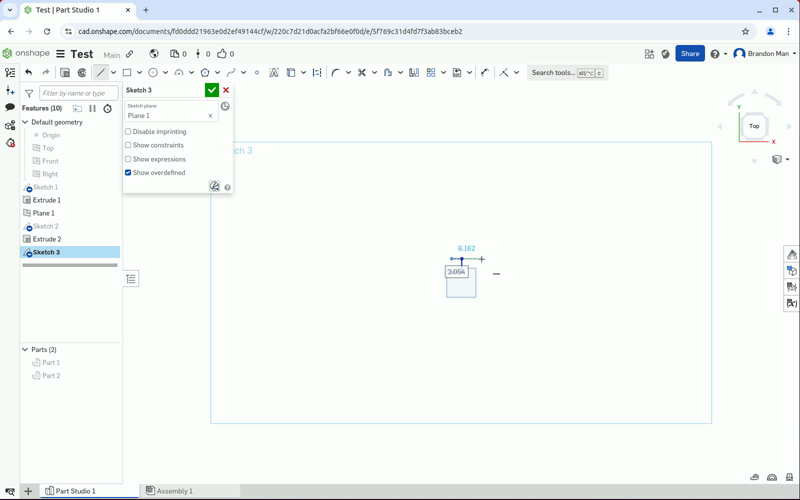
key_down(shift)
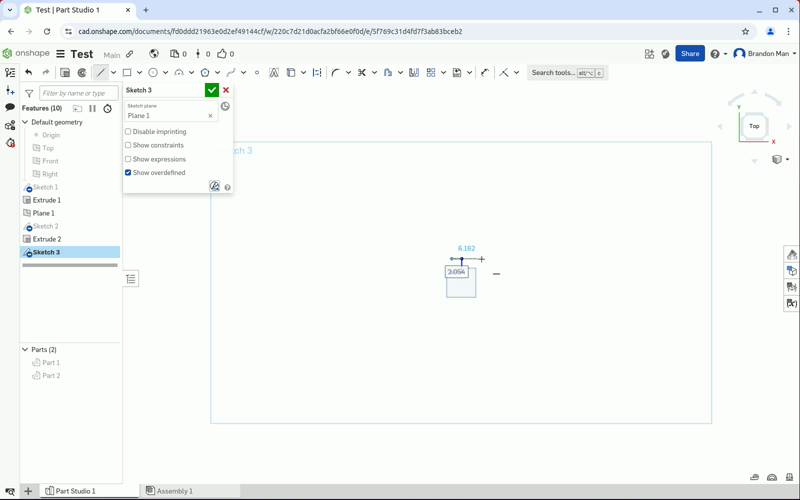
mouse_move(451, 272)
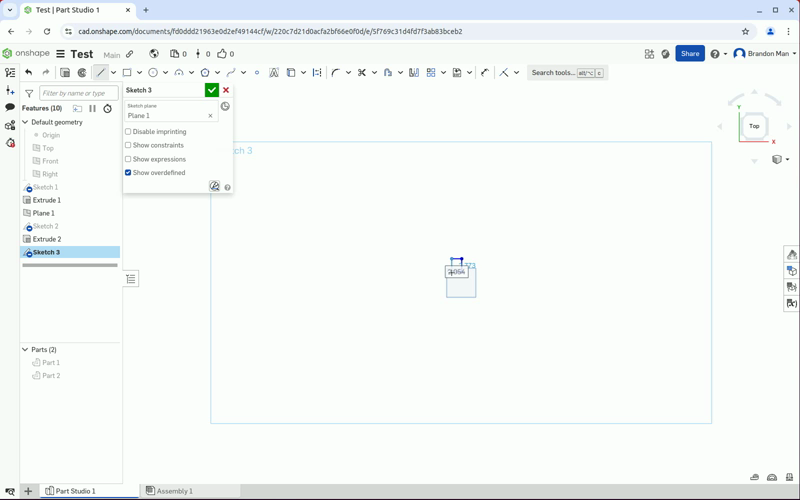
key_up(shift)
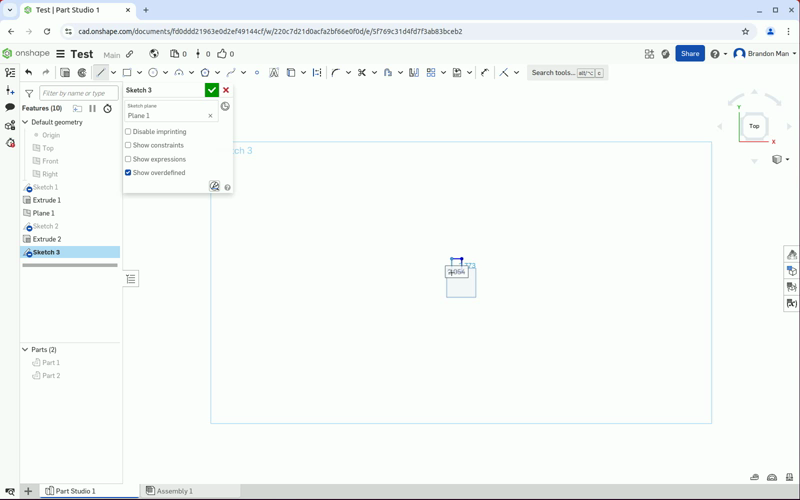
click(451, 272)
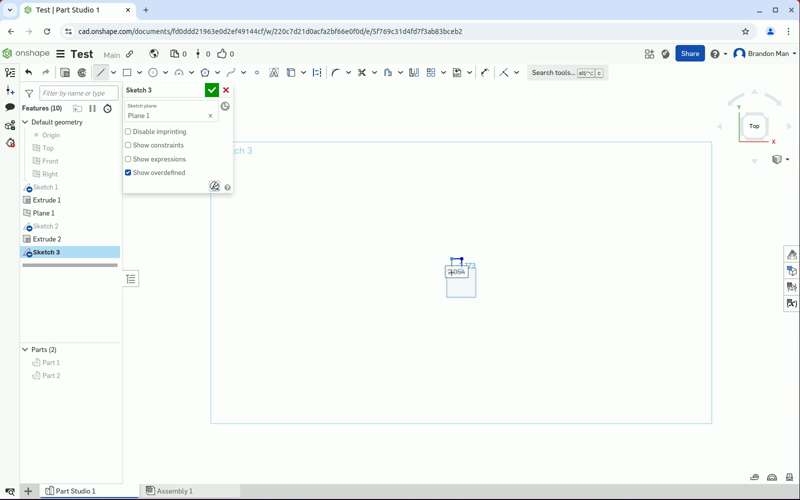
key(esc)
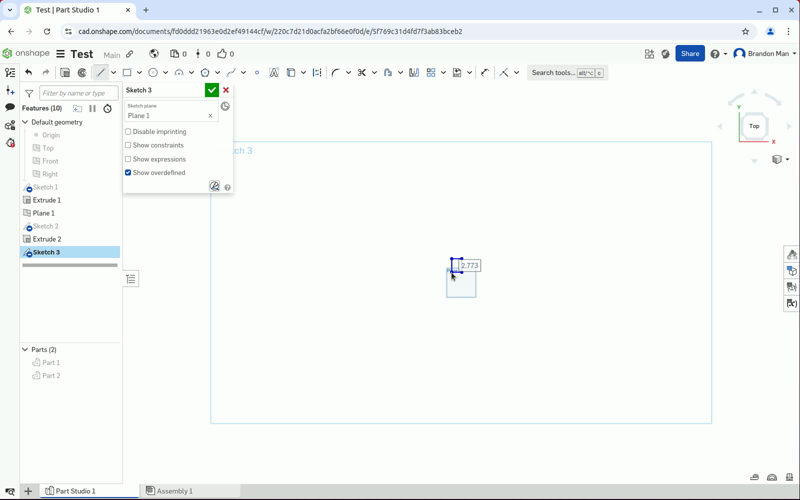
mouse_move(452, 262)
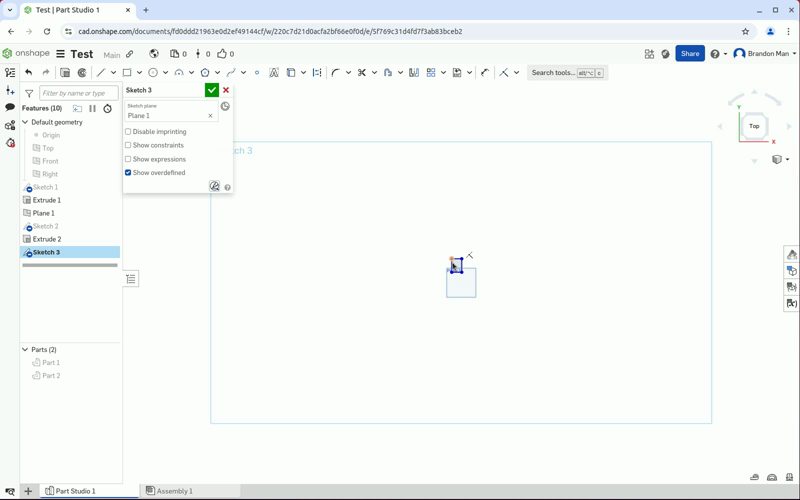
scroll(6)
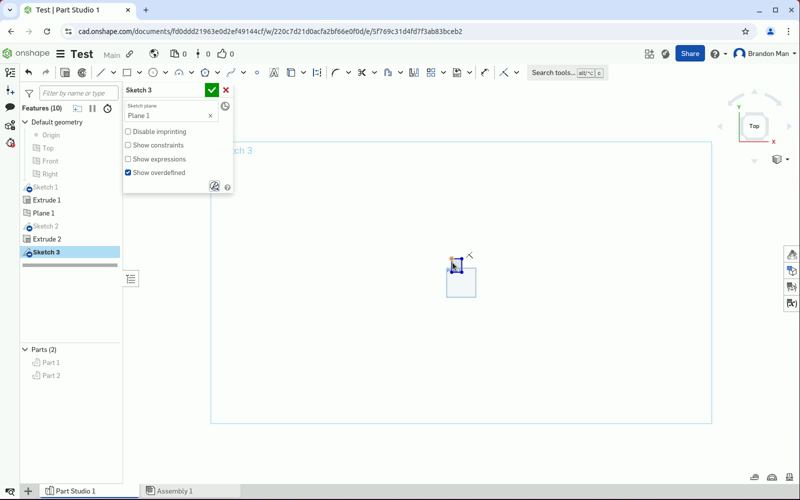
scroll(6)
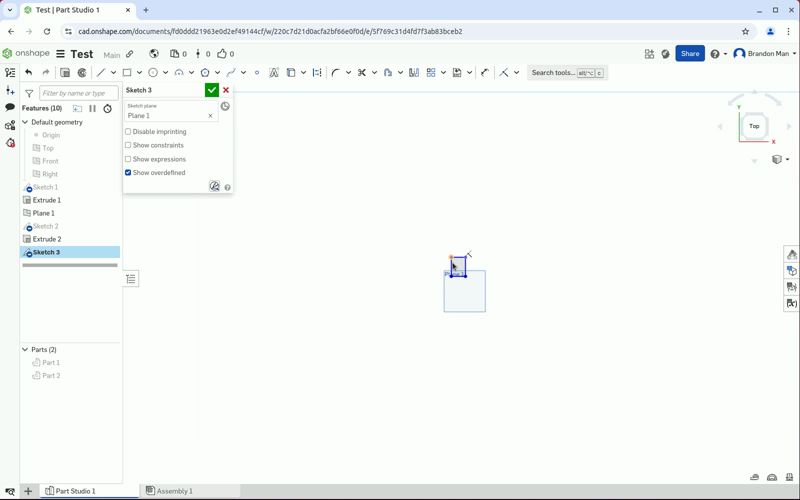
scroll(6)
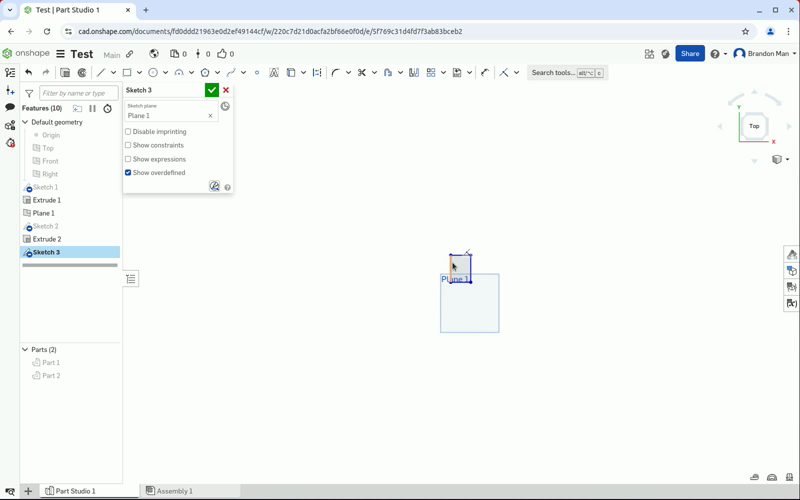
scroll(6)
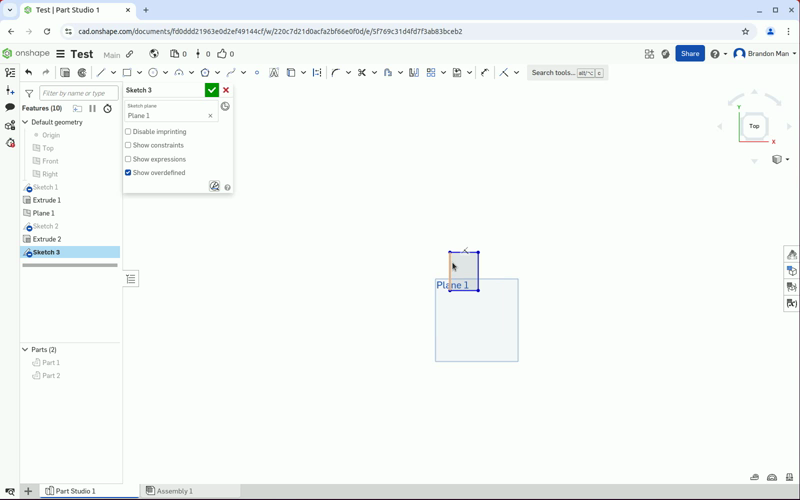
scroll(6)
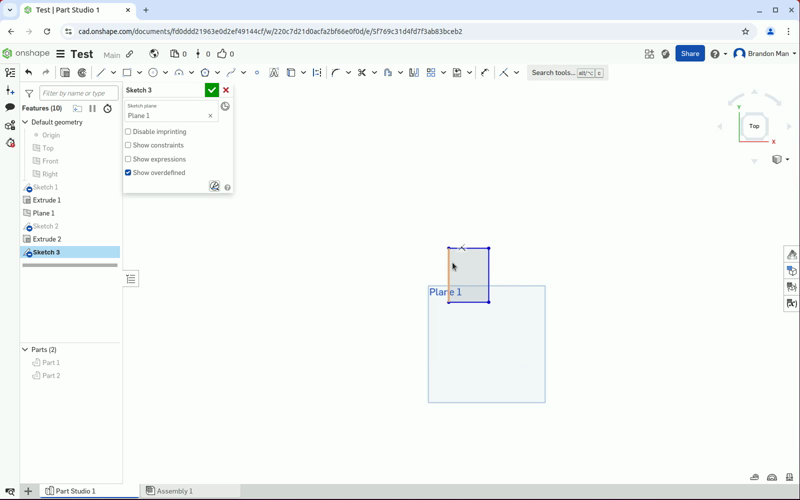
scroll(6)
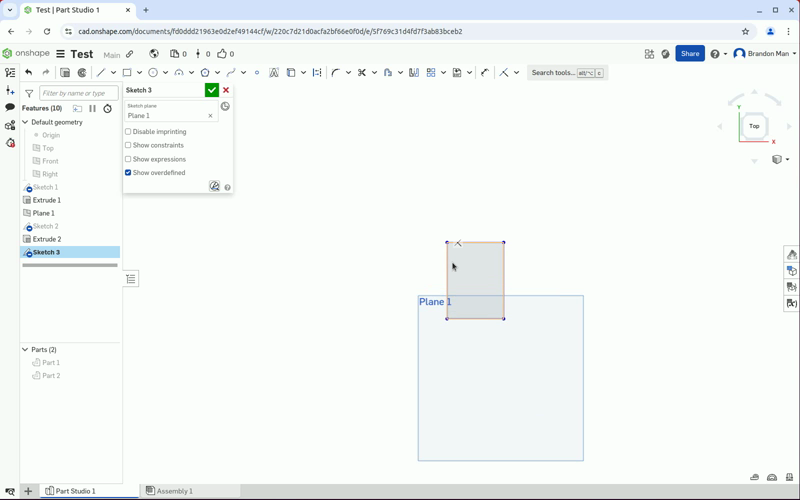
scroll(6)
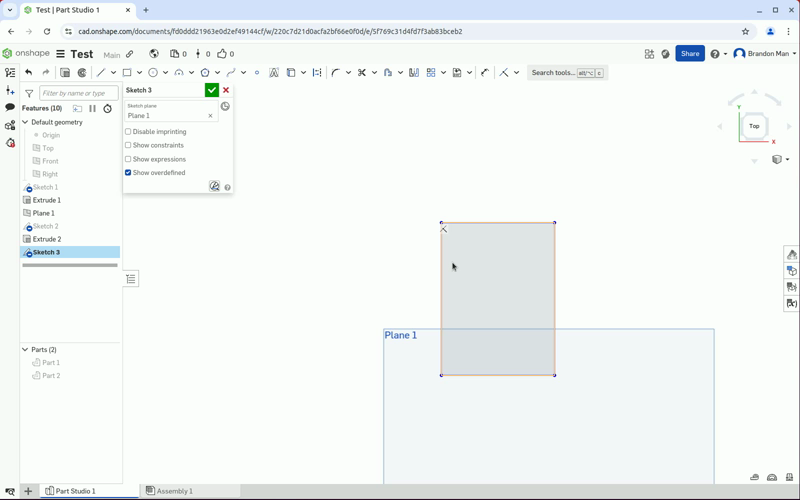
click(452, 262)
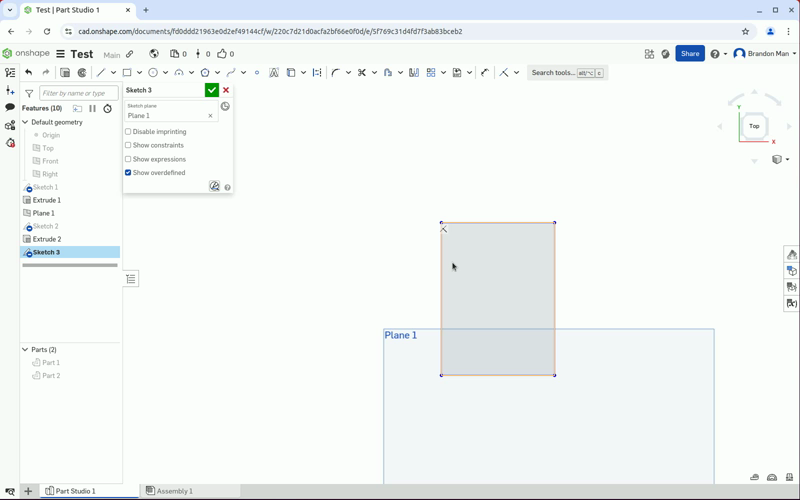
scroll(-6)
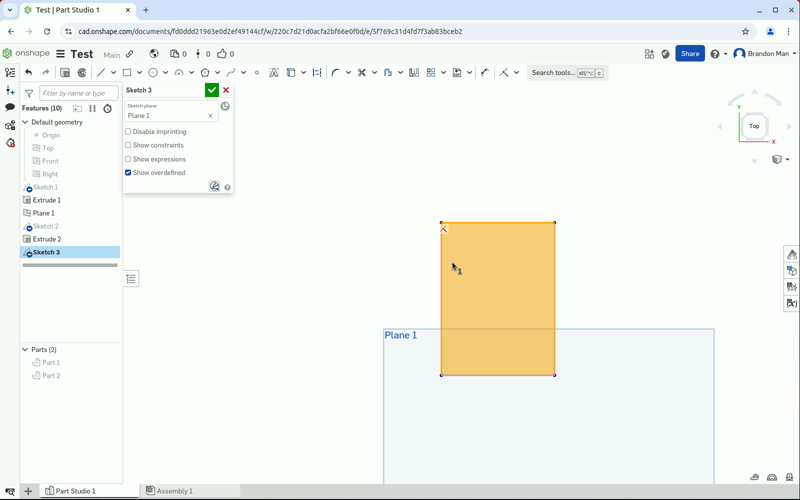
scroll(-6)
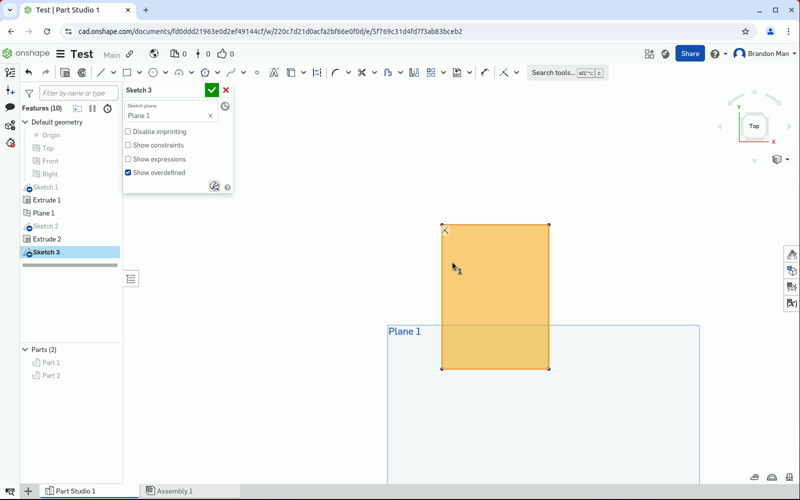
scroll(-6)
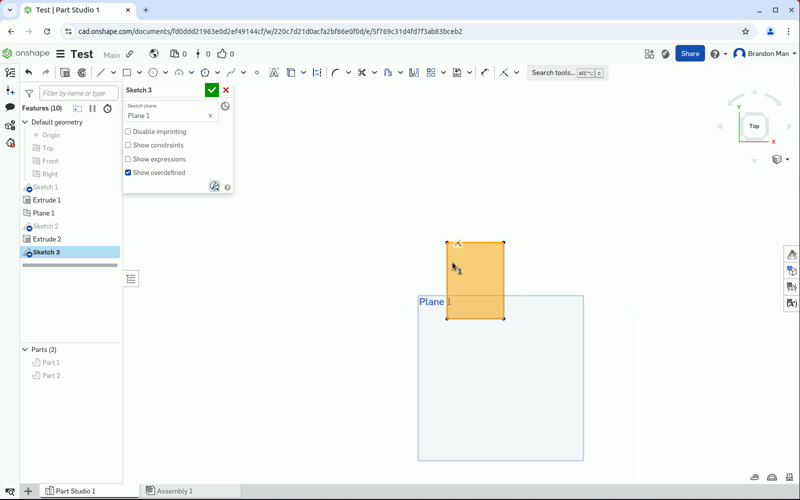
scroll(-6)
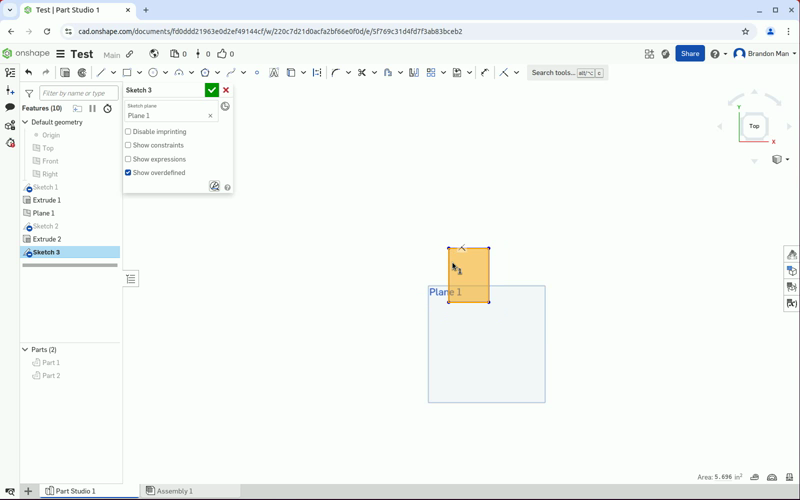
scroll(-6)
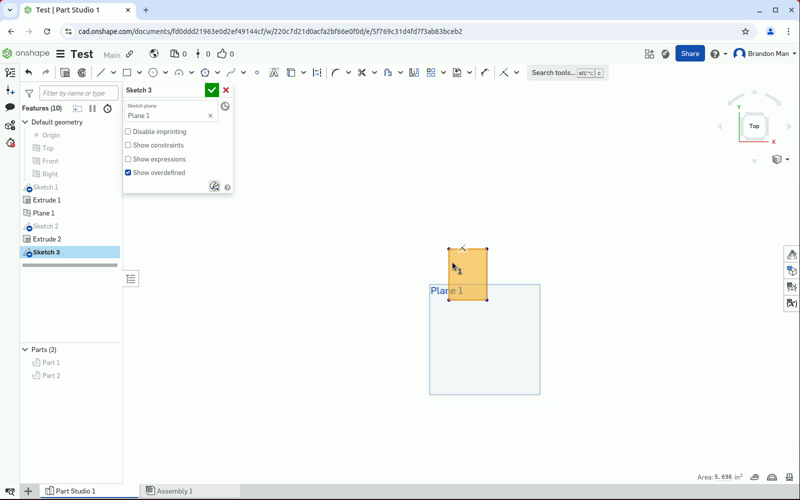
scroll(-6)
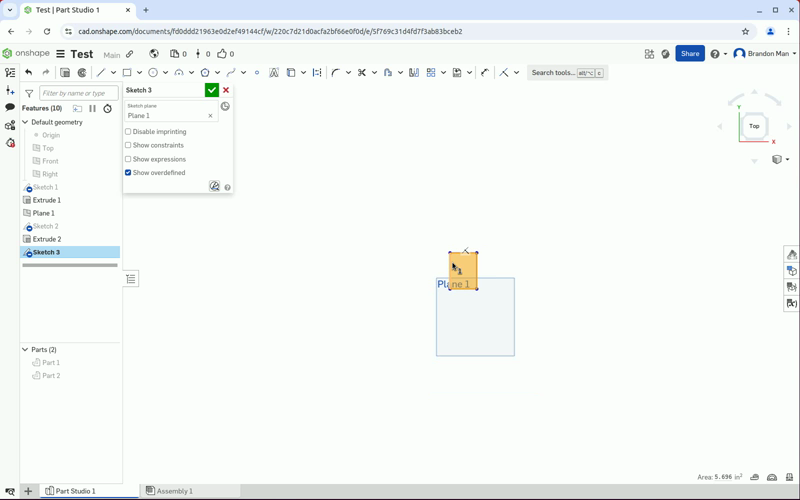
scroll(-6)
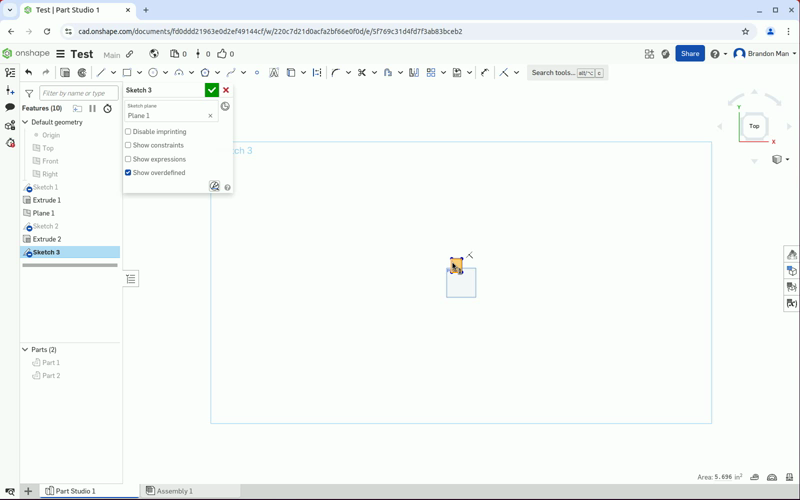
mouse_move(73, 352)
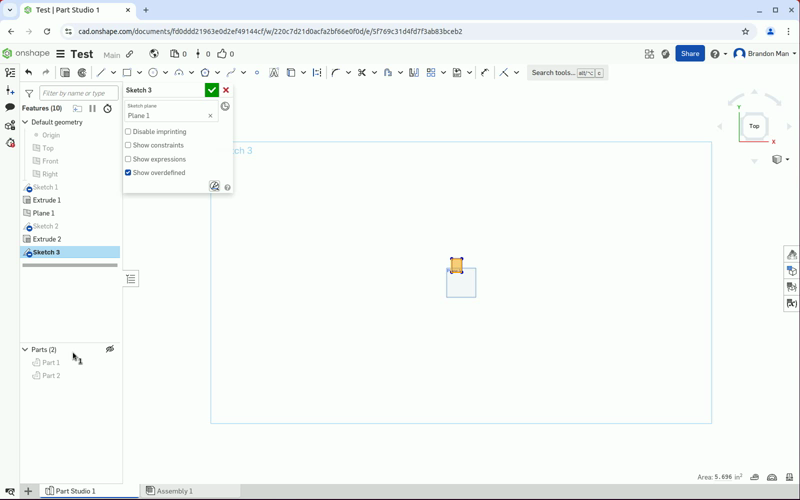
key(shift+y)
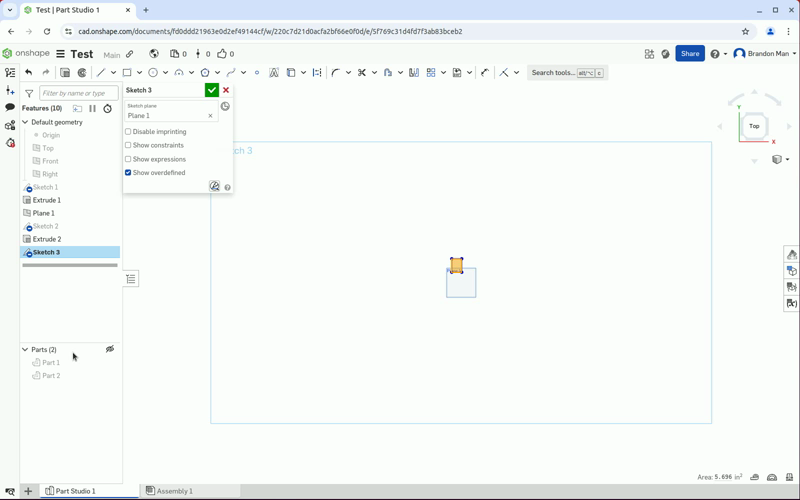
key(shift+e)
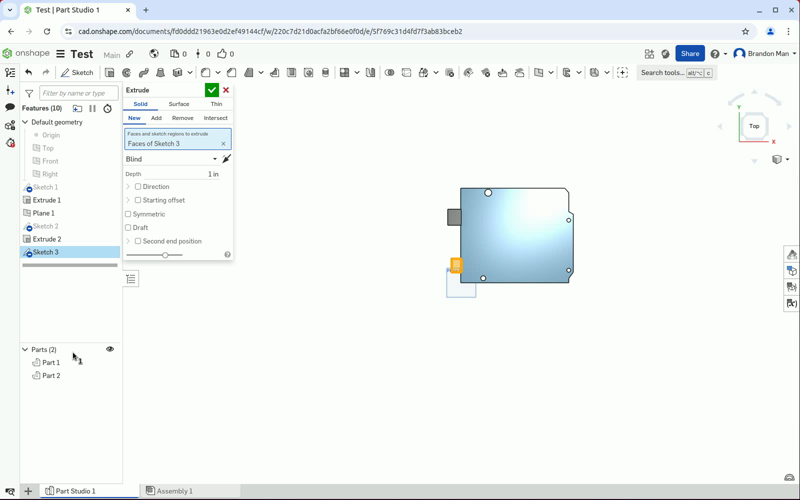
mouse_move(143, 106)
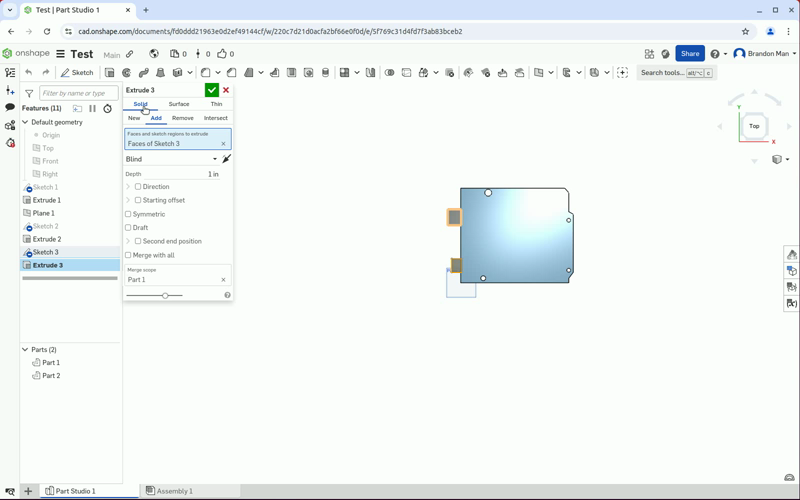
click(143, 106)
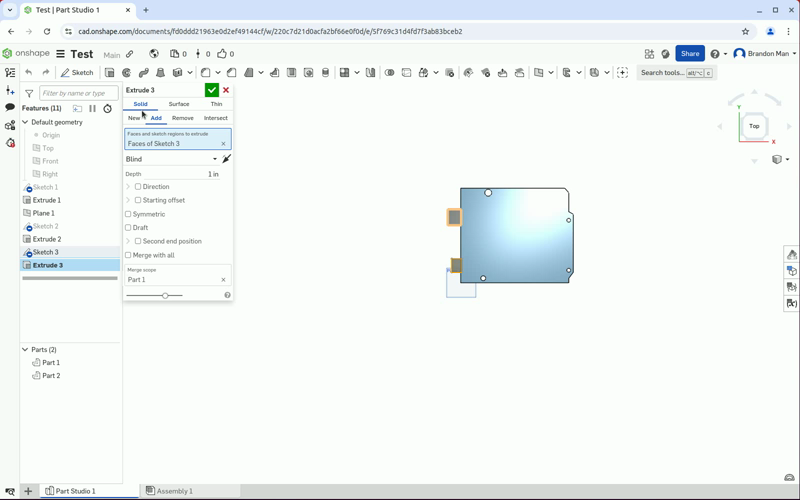
mouse_move(137, 120)
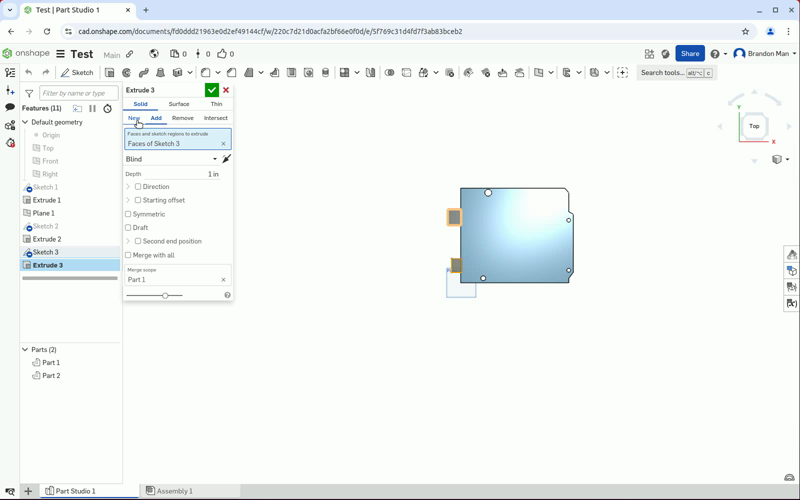
click(137, 120)
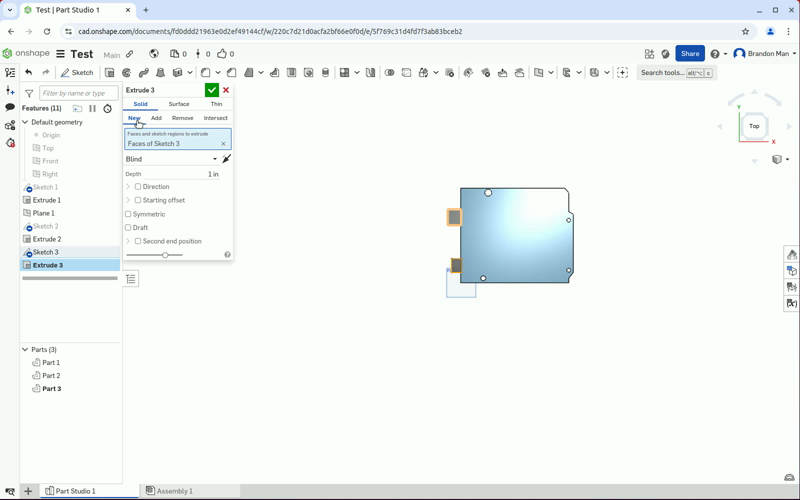
key(tab, 4)
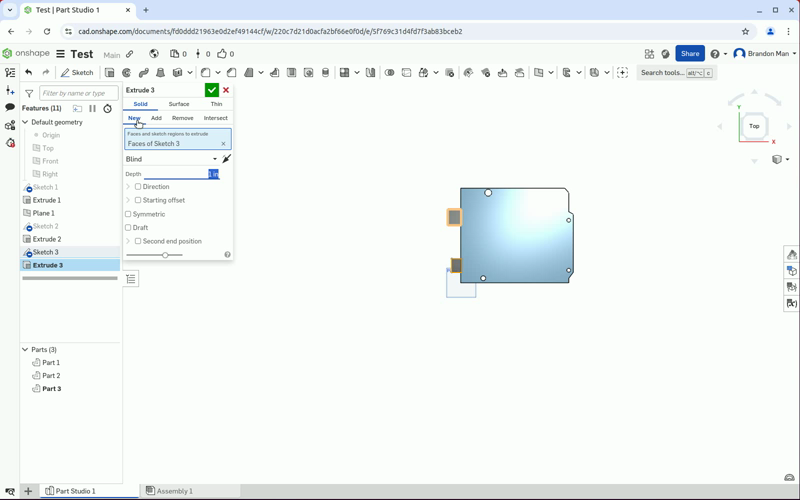
text(3.37)
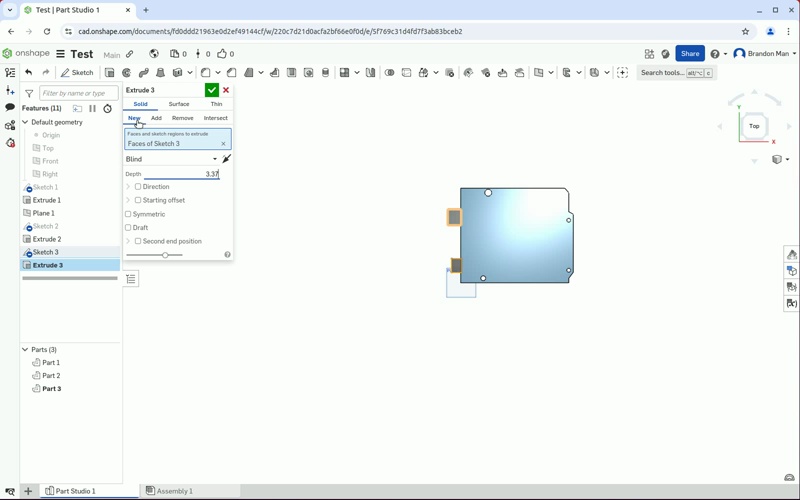
key(enter)
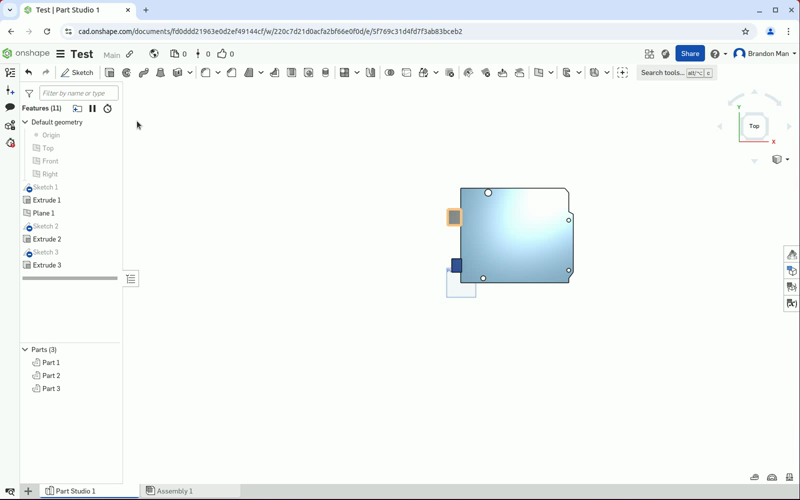
key(shift+h)
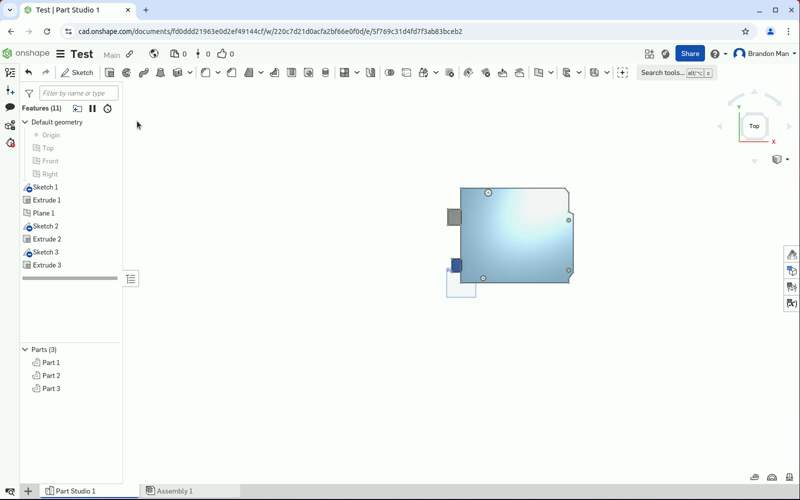
key(shift+h)
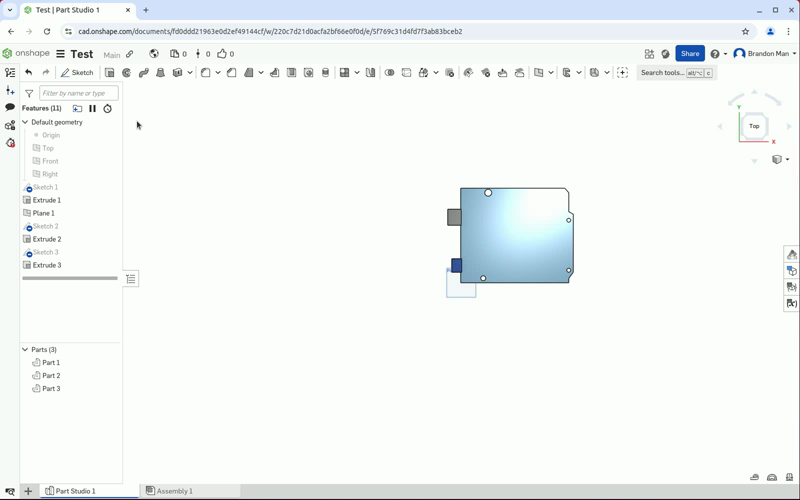
mouse_move(73, 189)
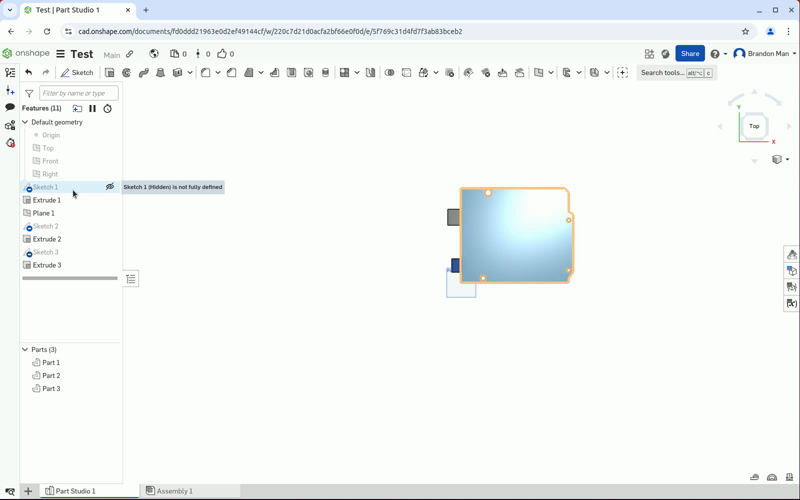
click(73, 189)
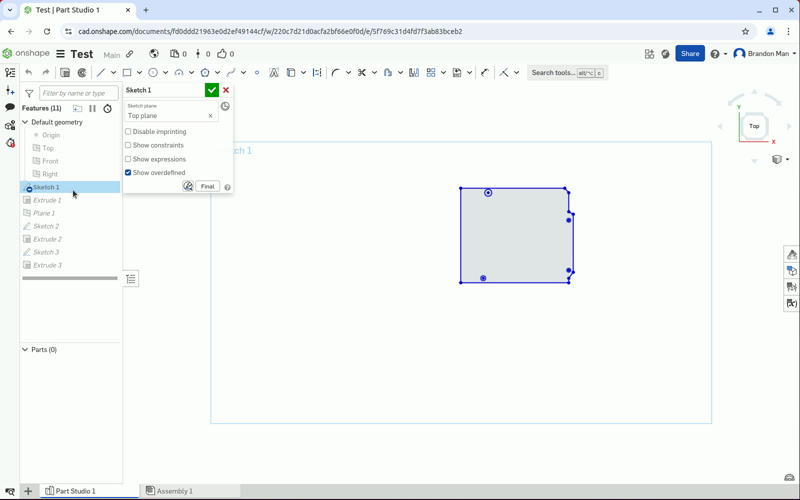
mouse_move(229, 92)
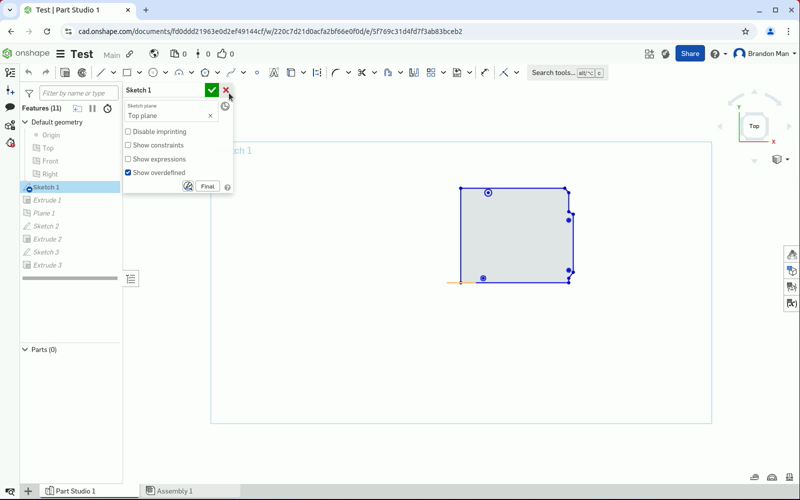
click(229, 92)
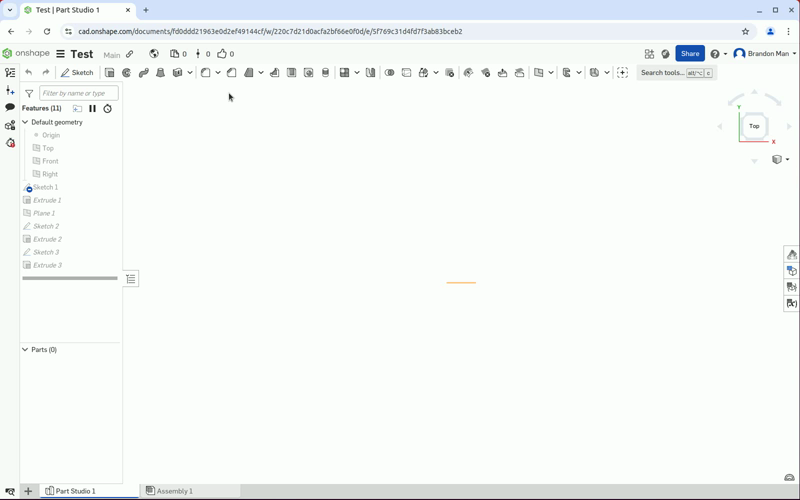
key(shift+s)
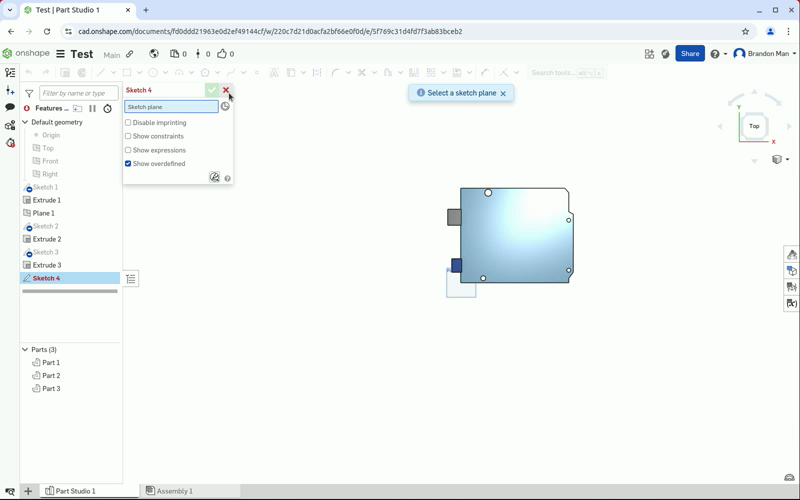
mouse_move(73, 215)
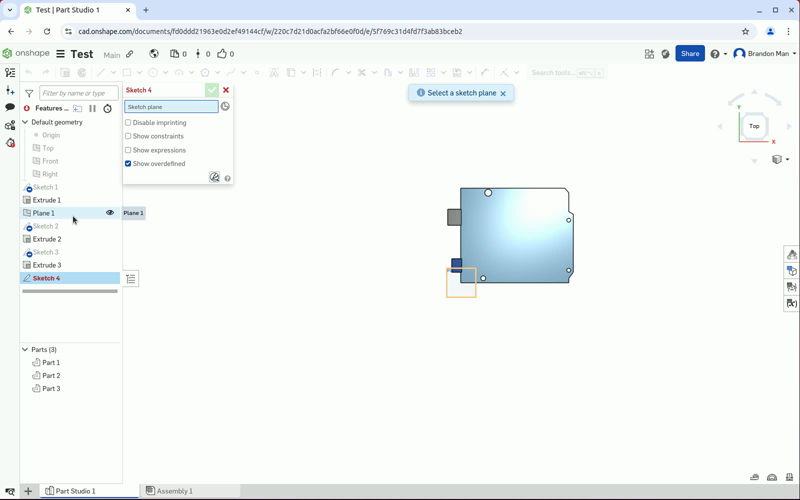
click(73, 215)
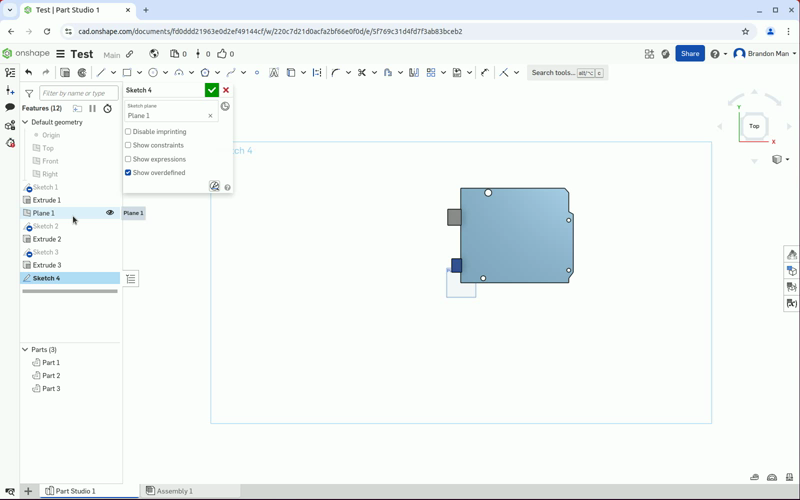
mouse_move(73, 352)
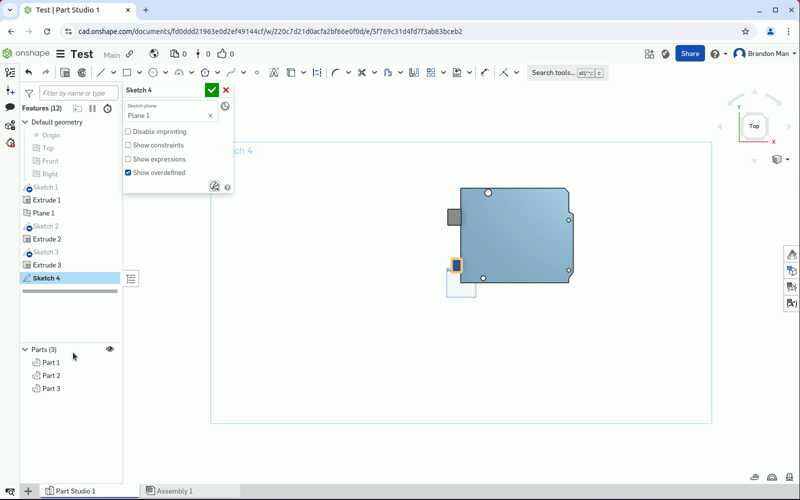
key(y)
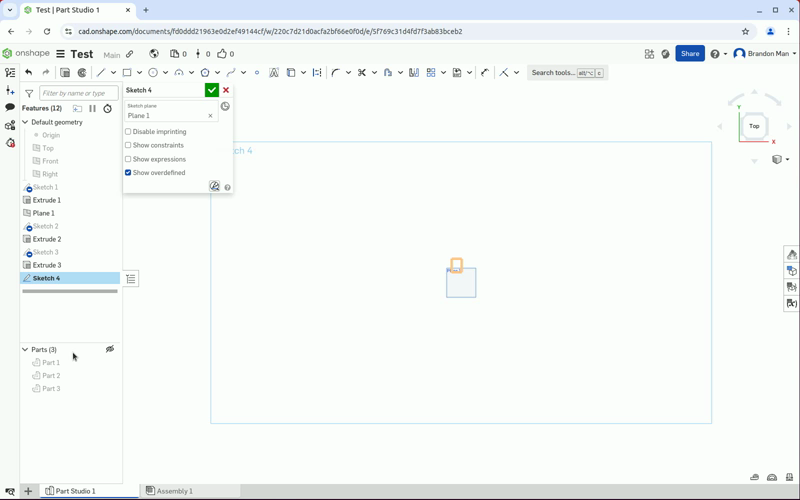
key(l)
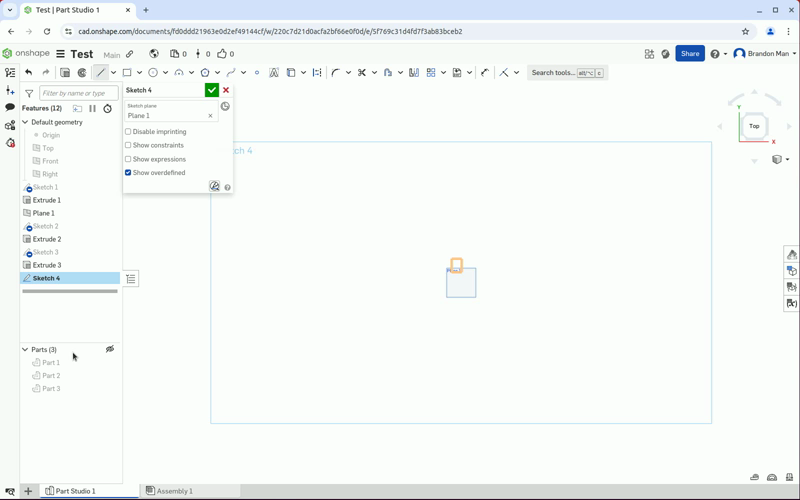
key_down(shift)
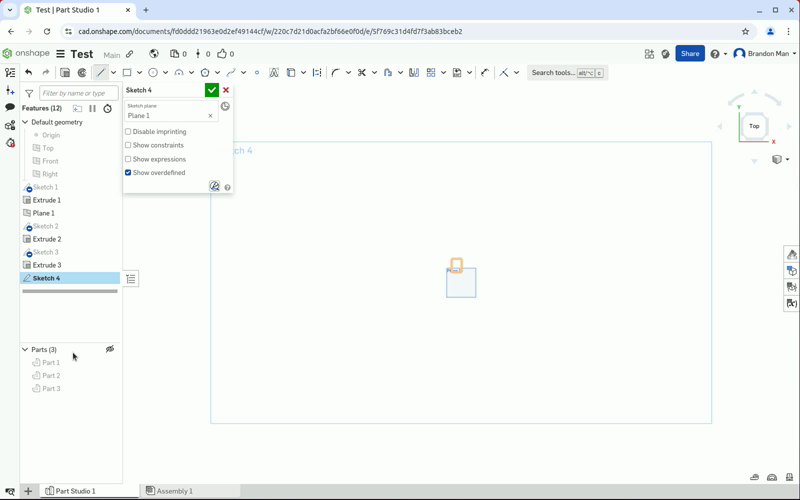
mouse_move(460, 225)
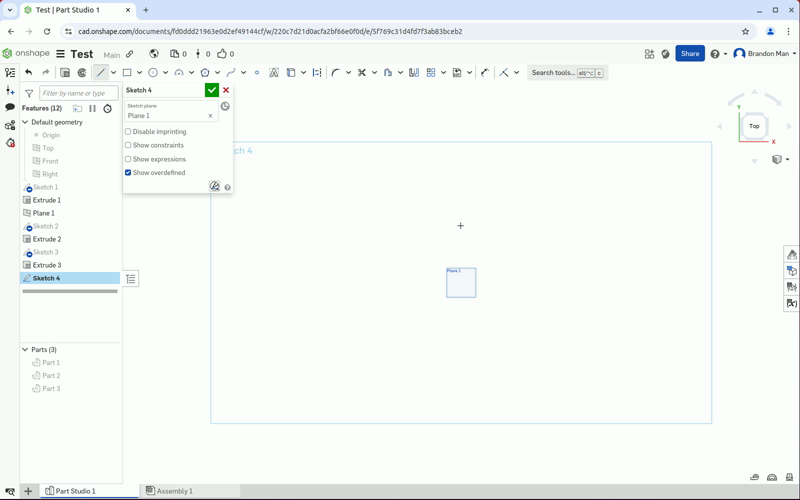
click(460, 225)
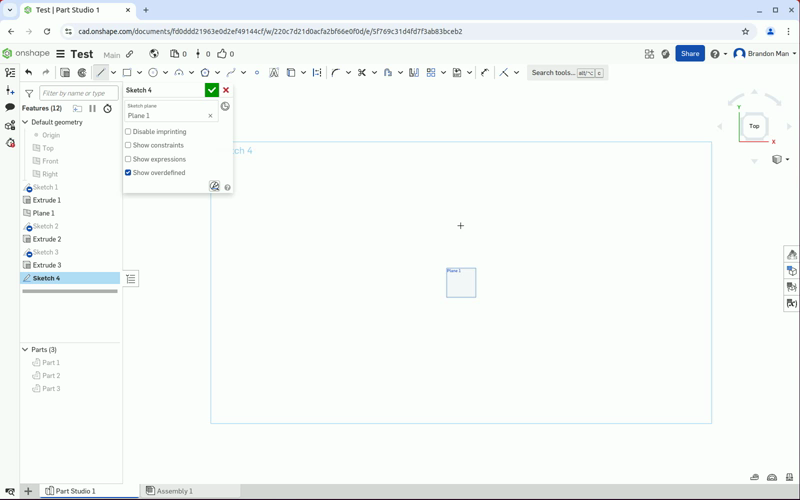
key_up(shift)
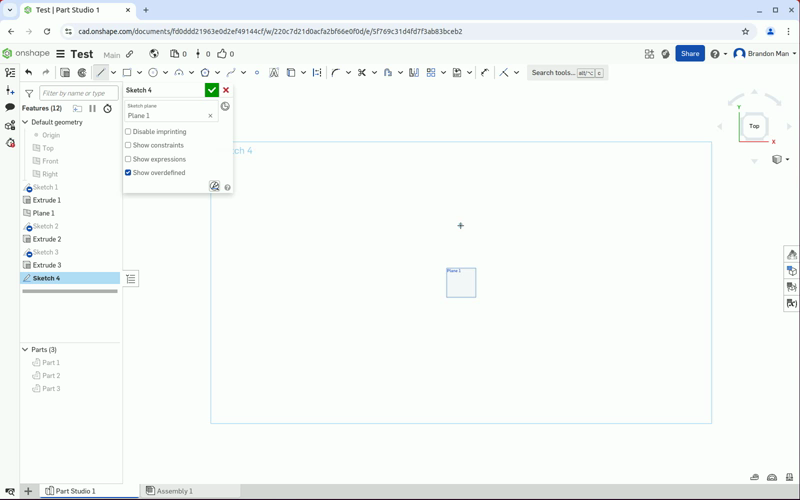
key_down(shift)
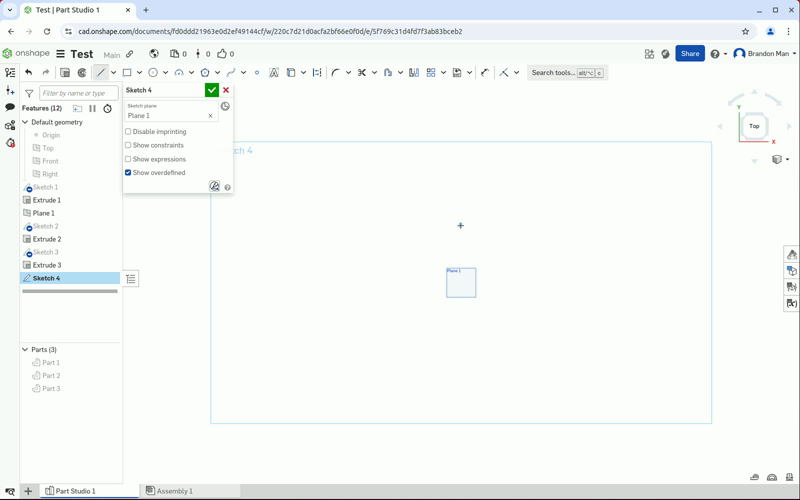
mouse_move(490, 225)
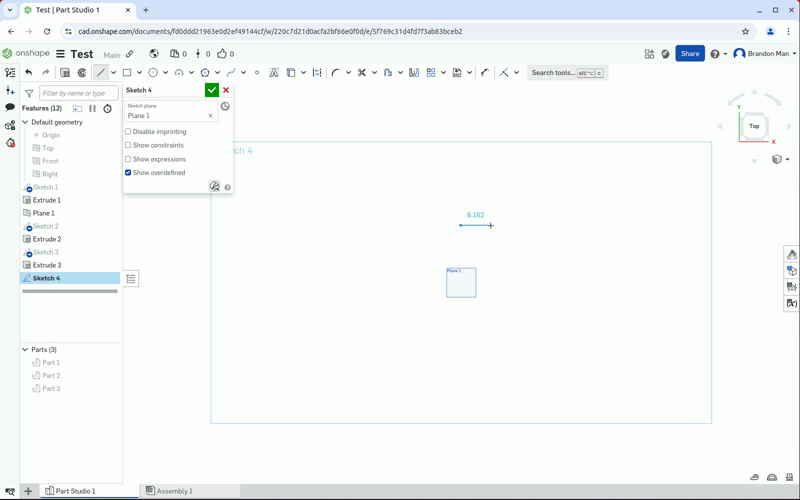
mouse_move(476, 225)
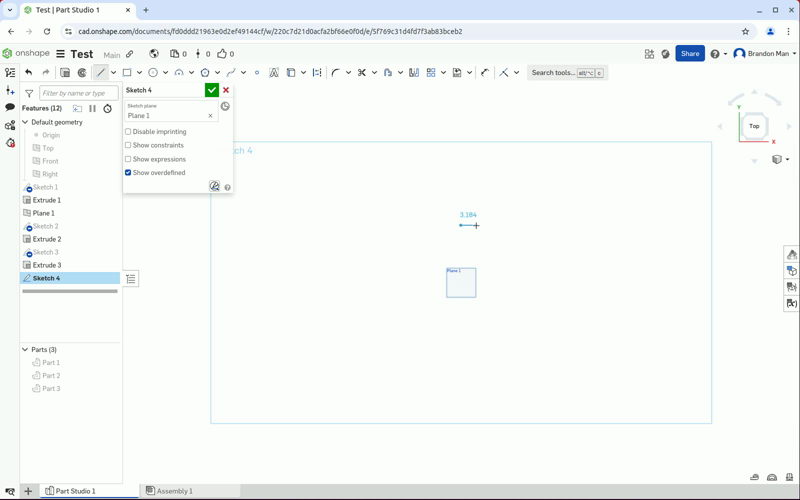
click(476, 225)
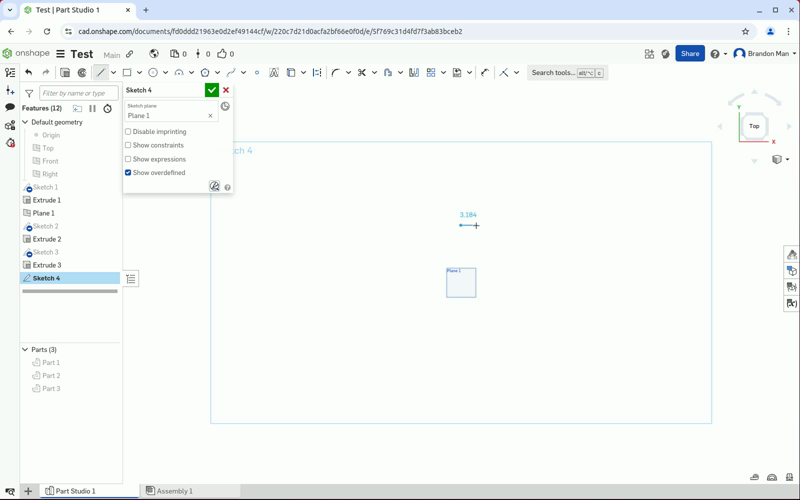
key_up(shift)
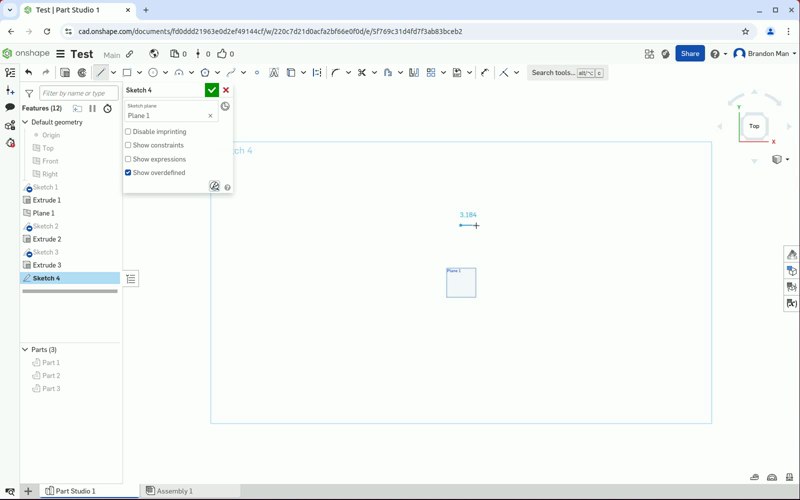
key_down(shift)
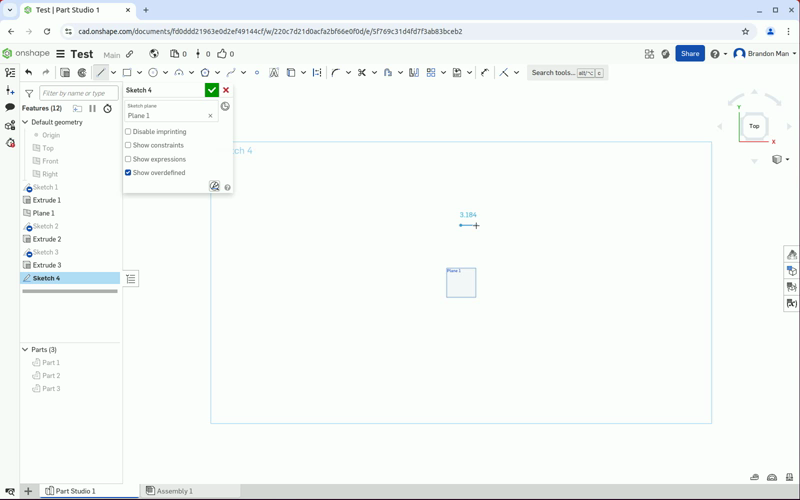
mouse_move(506, 225)
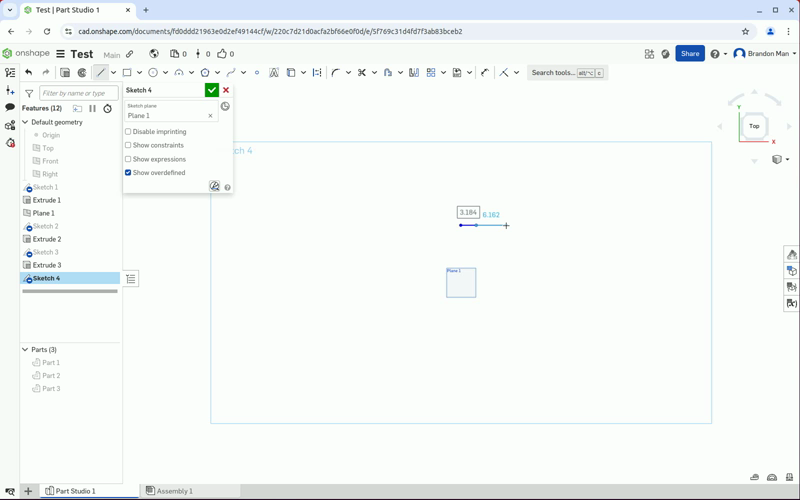
mouse_move(476, 209)
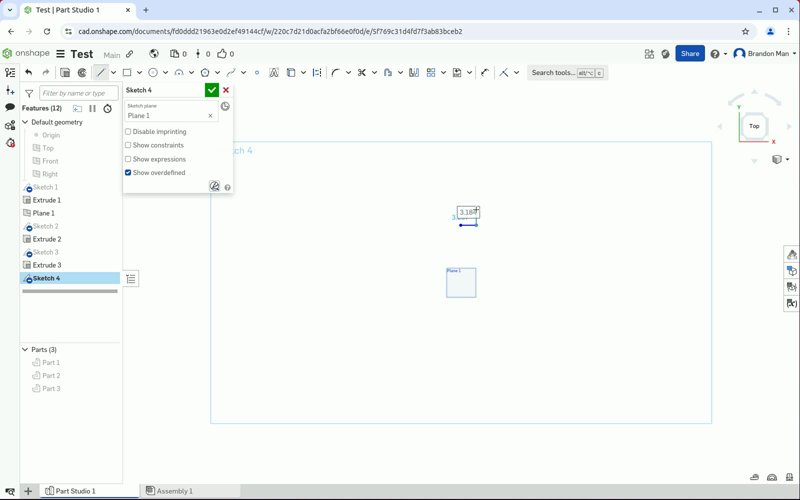
click(476, 209)
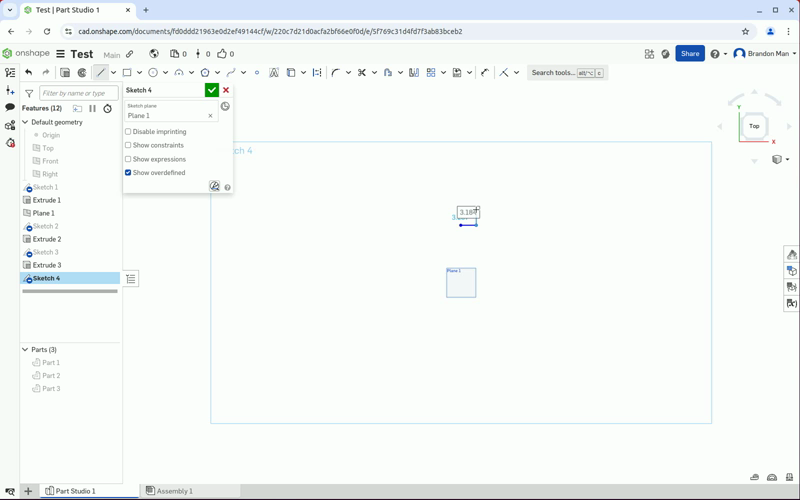
key_up(shift)
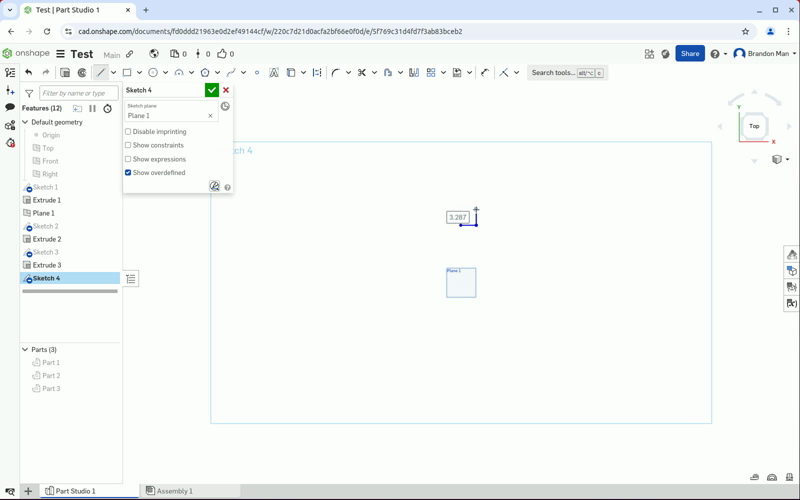
key_down(shift)
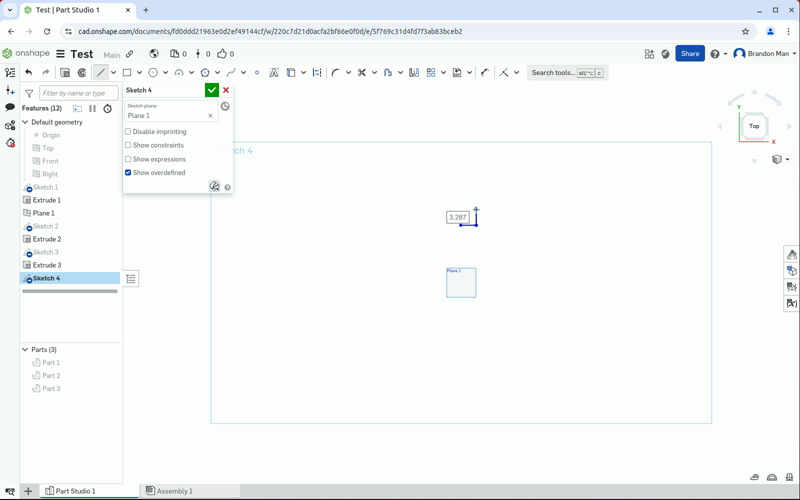
mouse_move(506, 209)
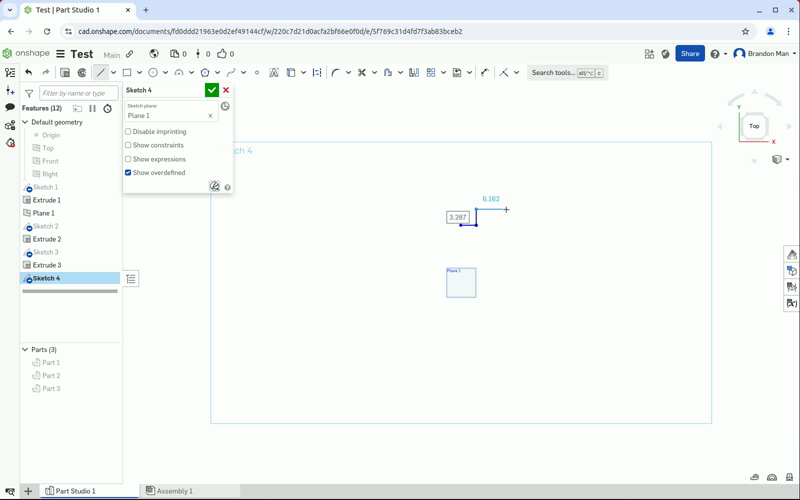
mouse_move(460, 209)
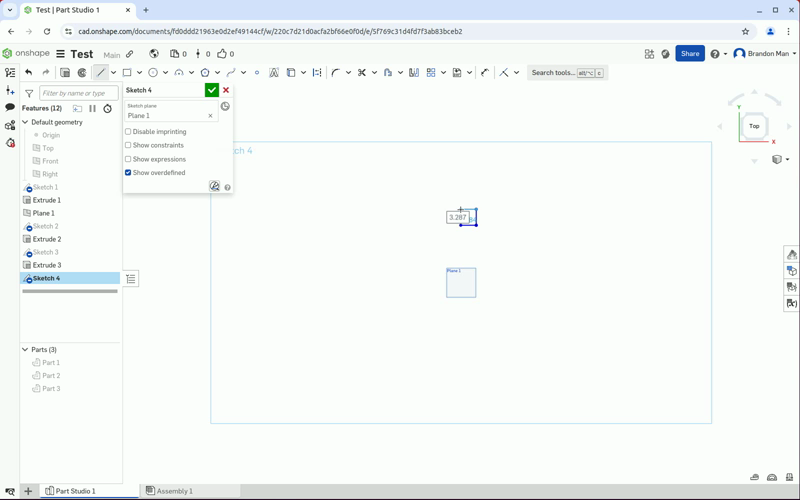
click(460, 209)
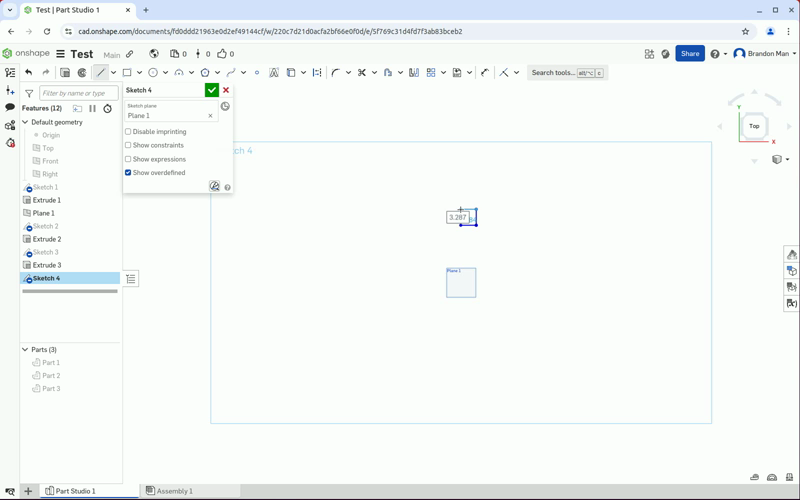
key_up(shift)
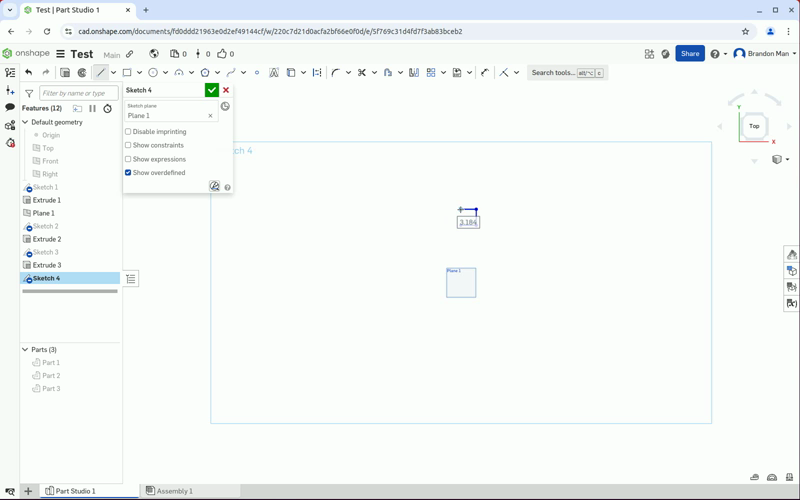
mouse_move(490, 209)
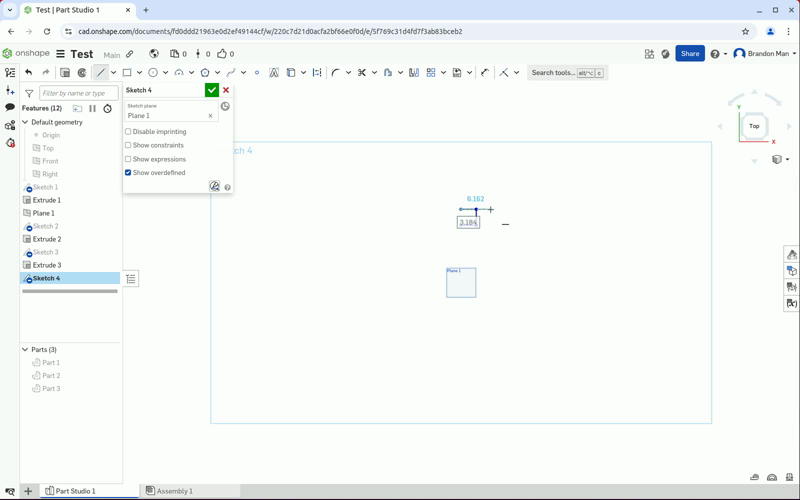
key_down(shift)
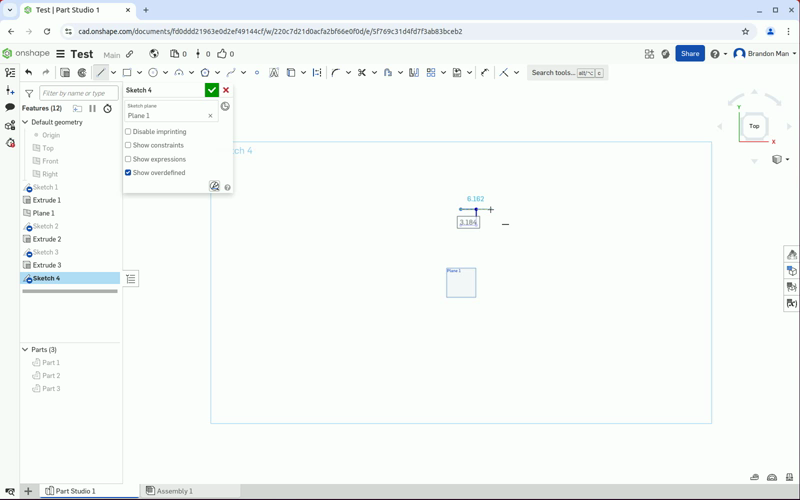
mouse_move(460, 225)
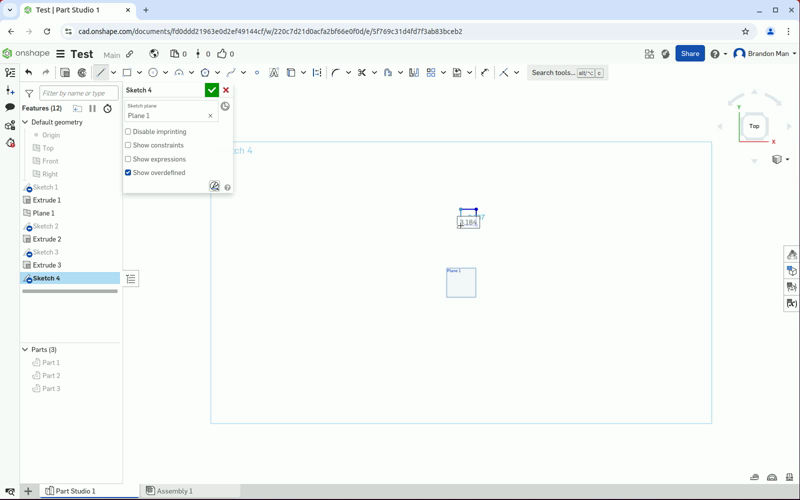
key_up(shift)
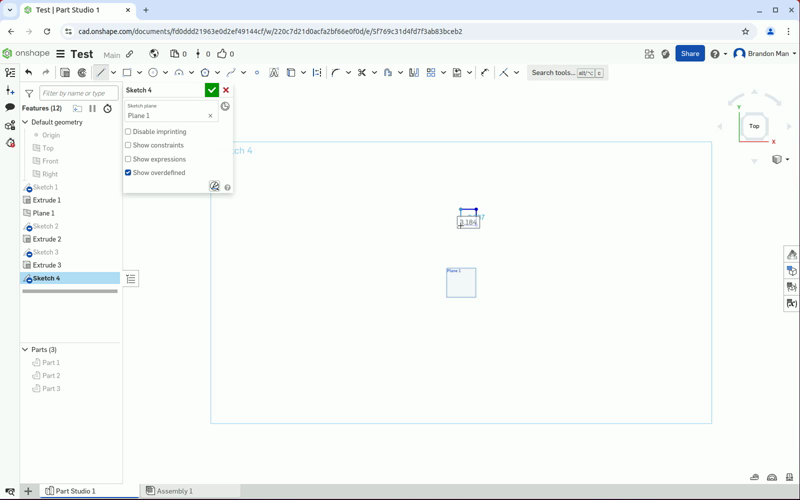
click(460, 225)
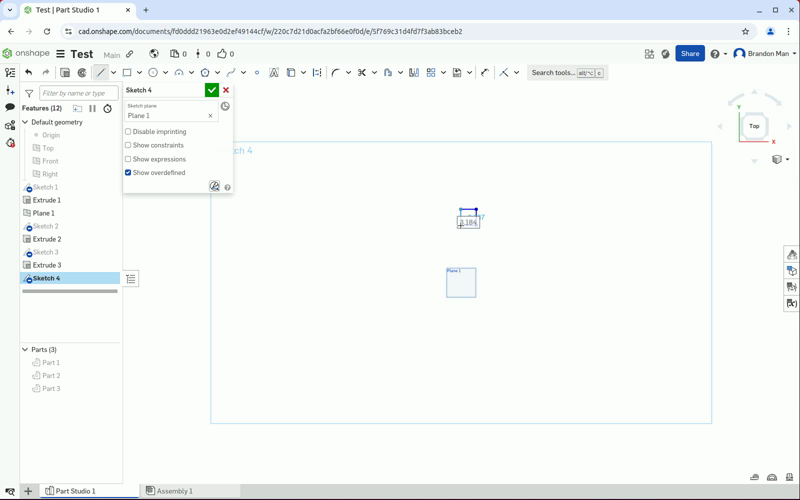
key(esc)
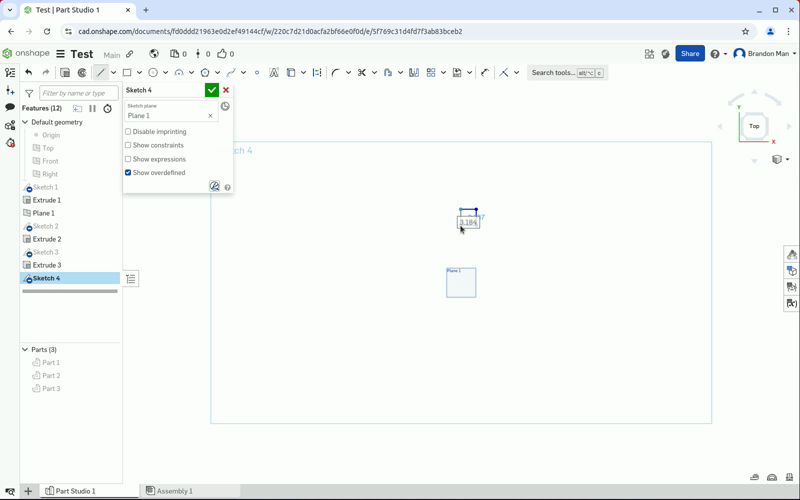
mouse_move(466, 212)
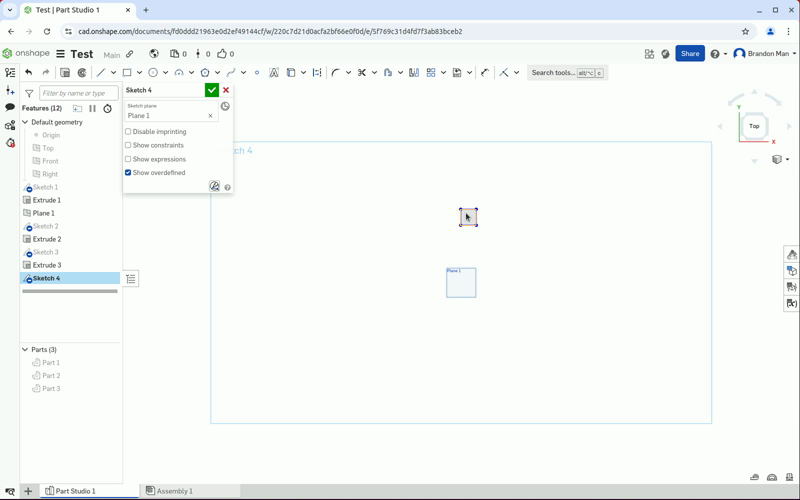
scroll(6)
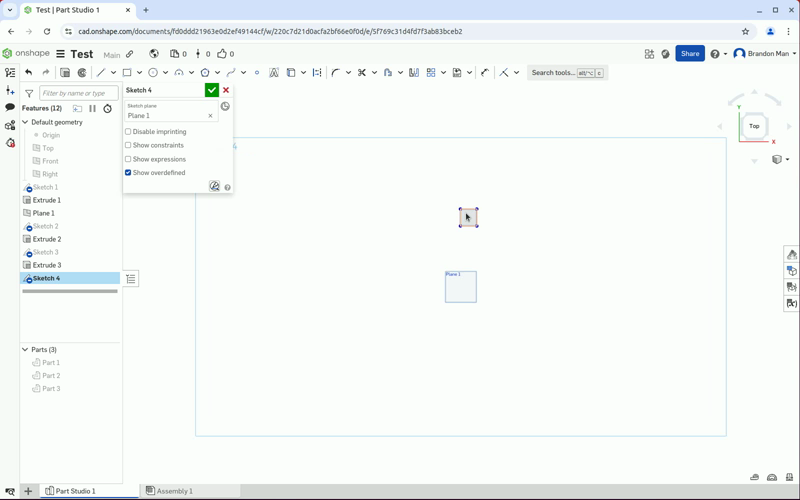
scroll(6)
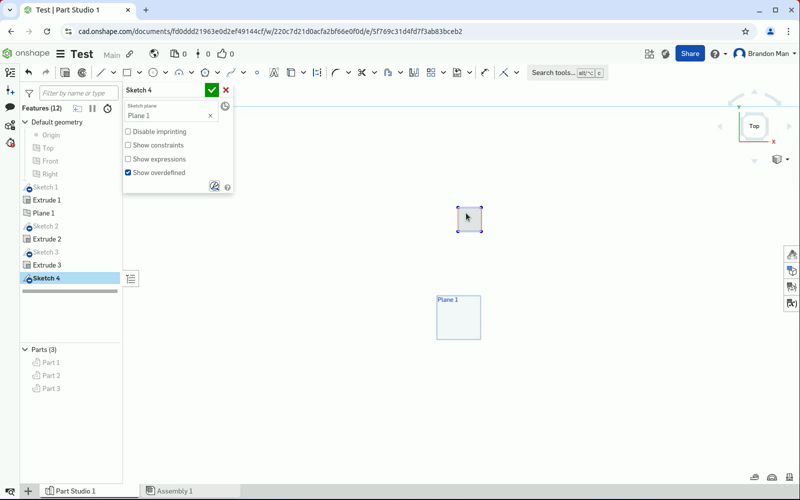
scroll(6)
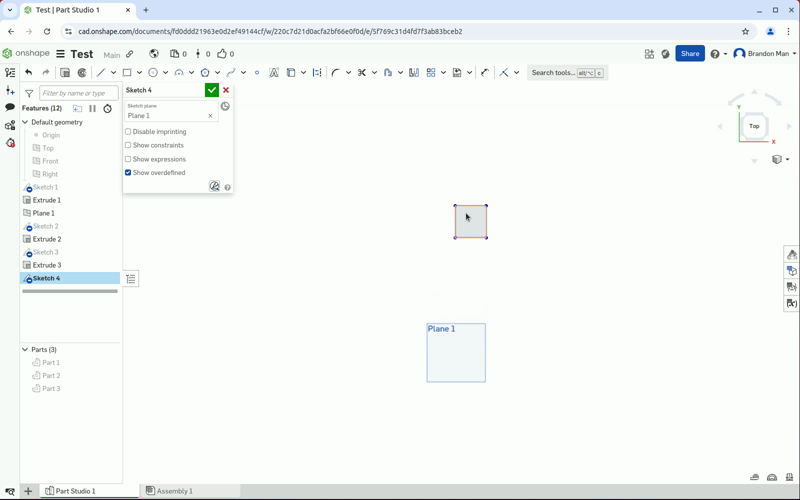
scroll(6)
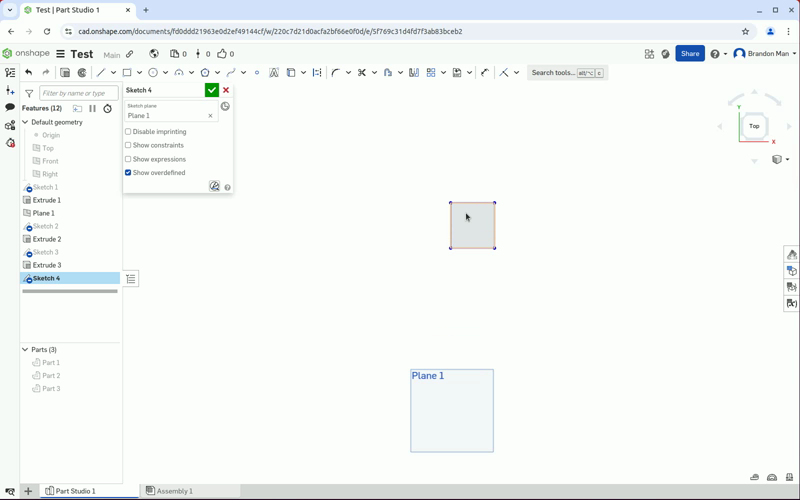
scroll(6)
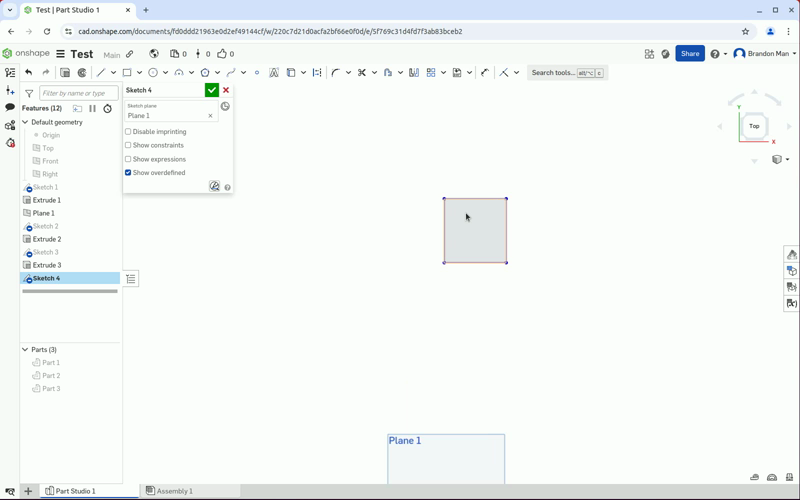
scroll(6)
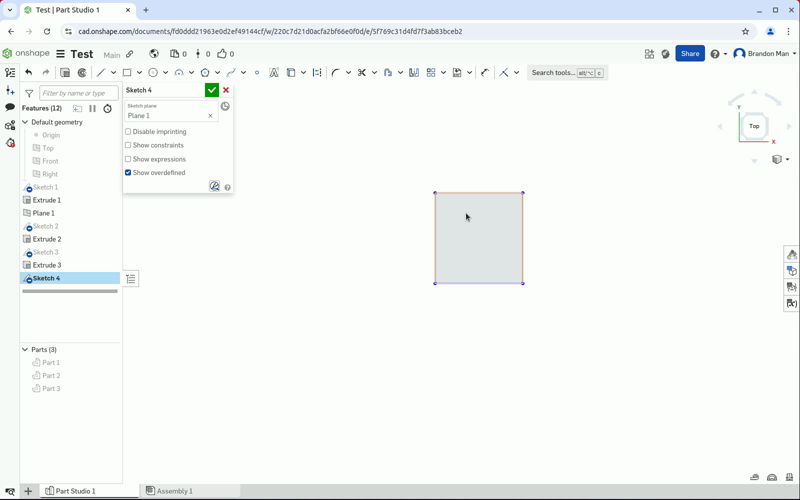
scroll(6)
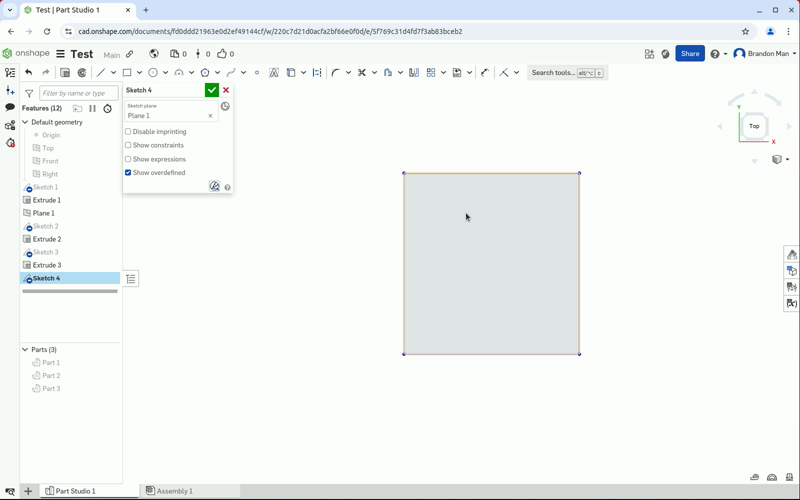
click(466, 212)
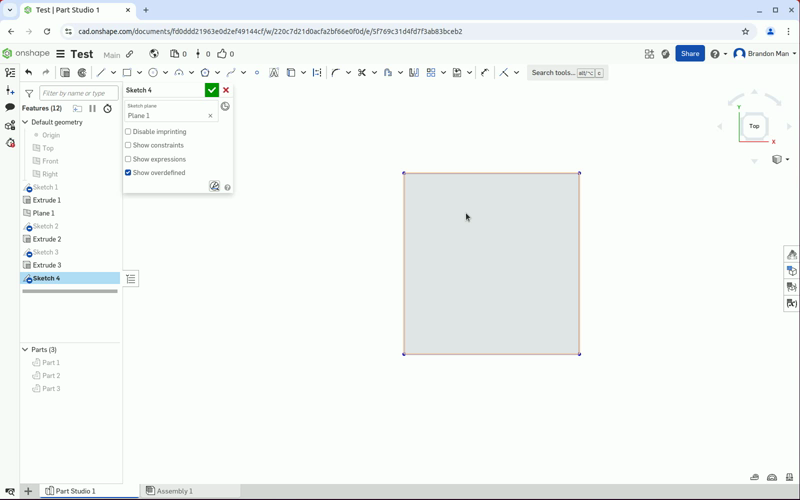
scroll(-6)
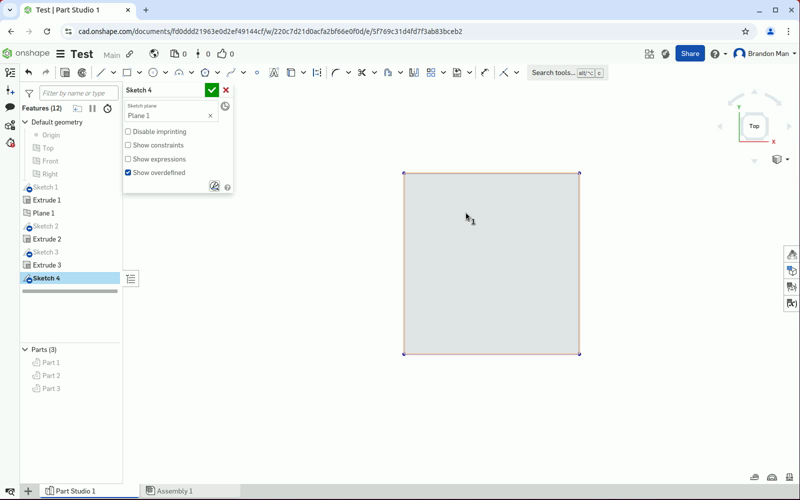
scroll(-6)
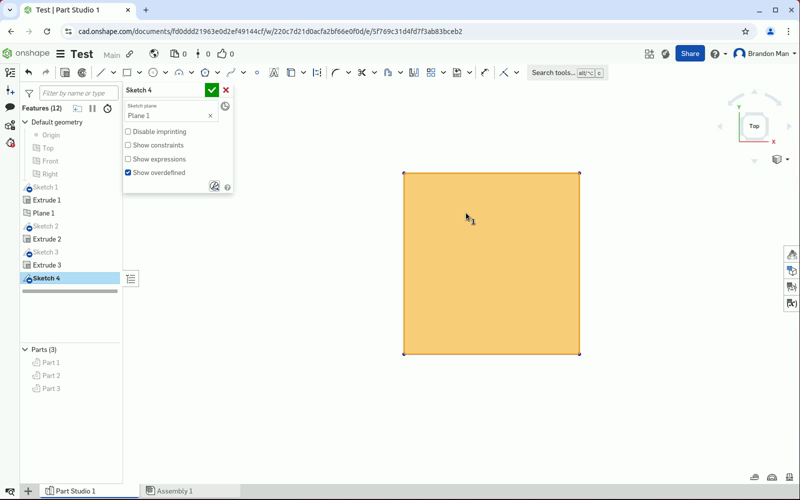
scroll(-6)
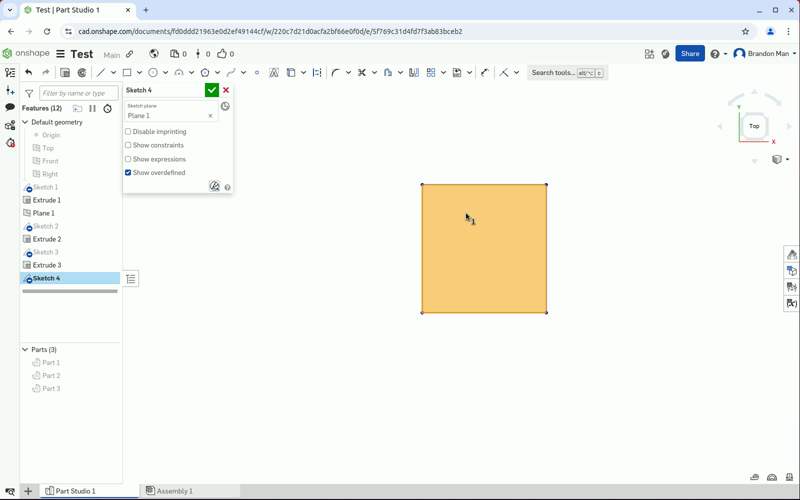
scroll(-6)
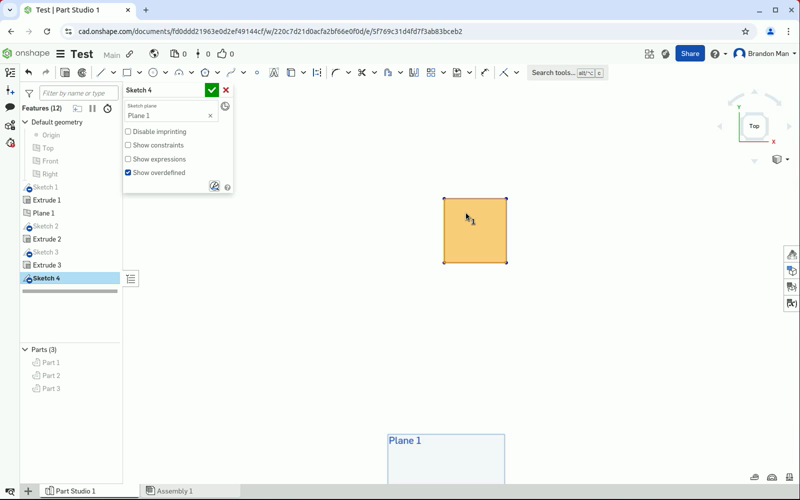
scroll(-6)
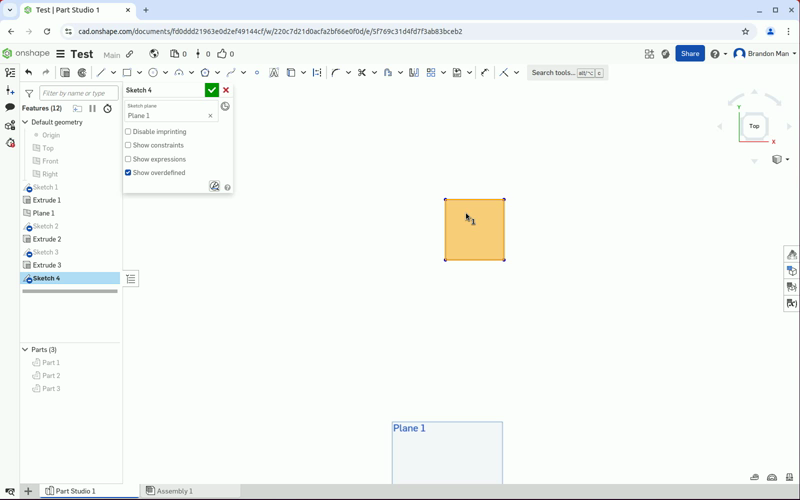
scroll(-6)
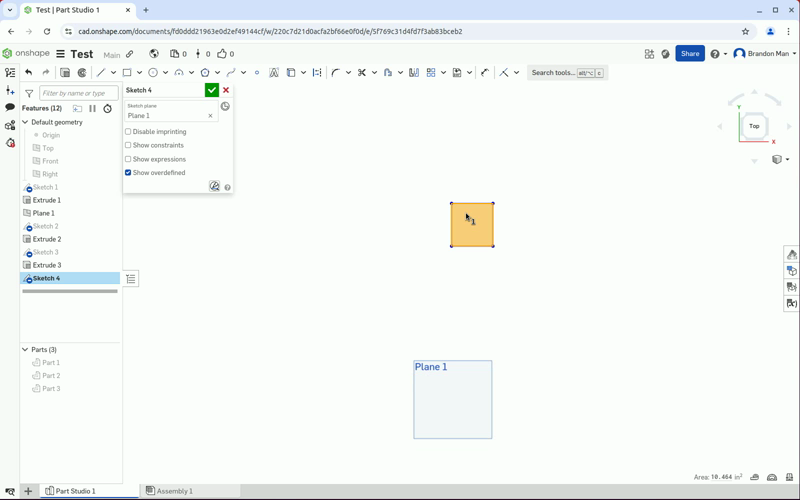
scroll(-6)
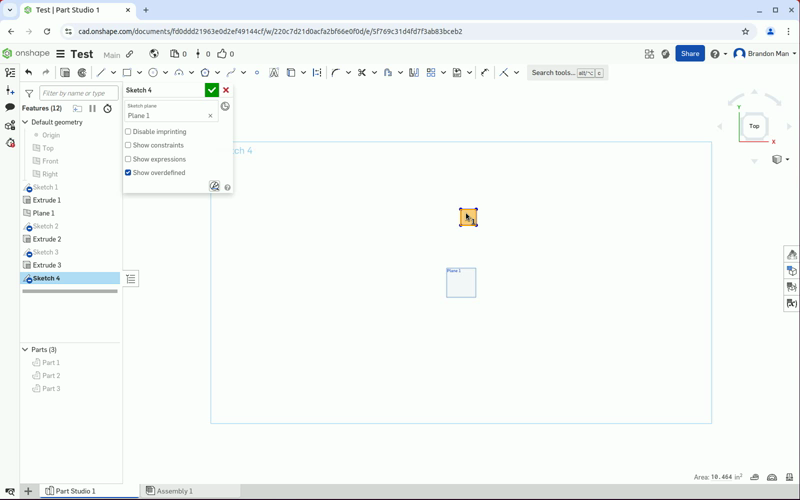
mouse_move(73, 352)
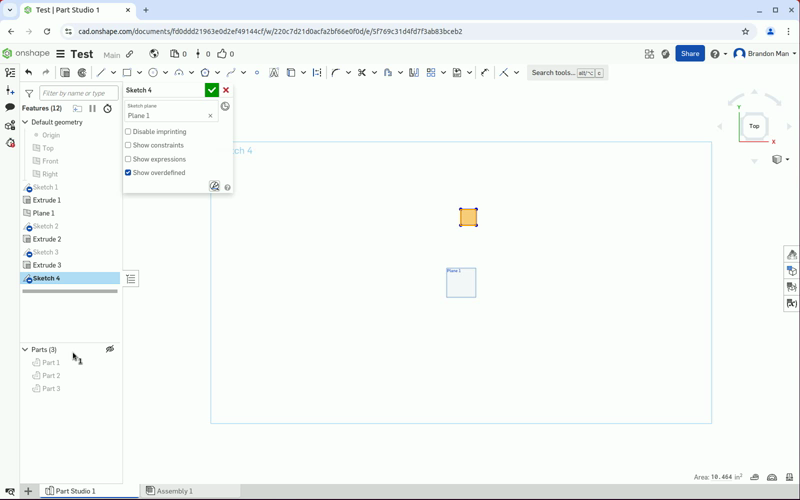
key(shift+y)
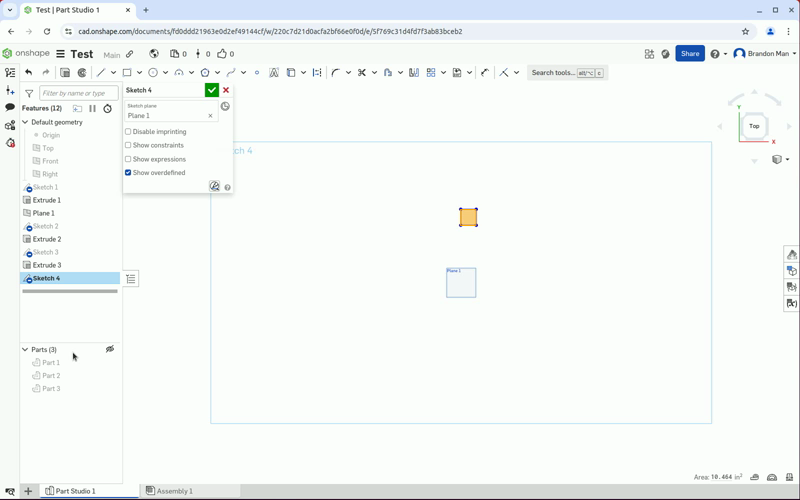
key(shift+e)
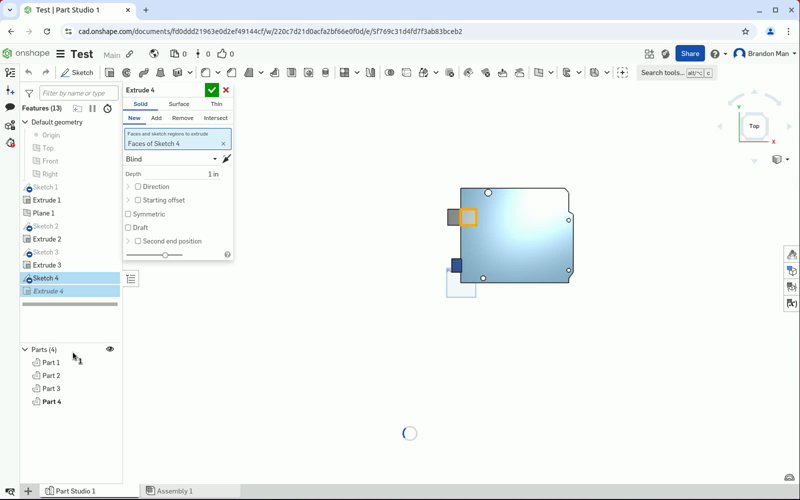
mouse_move(143, 106)
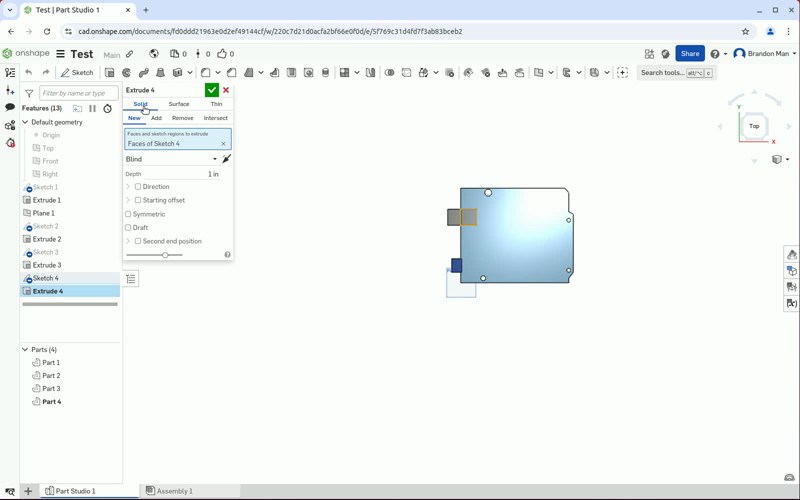
click(143, 106)
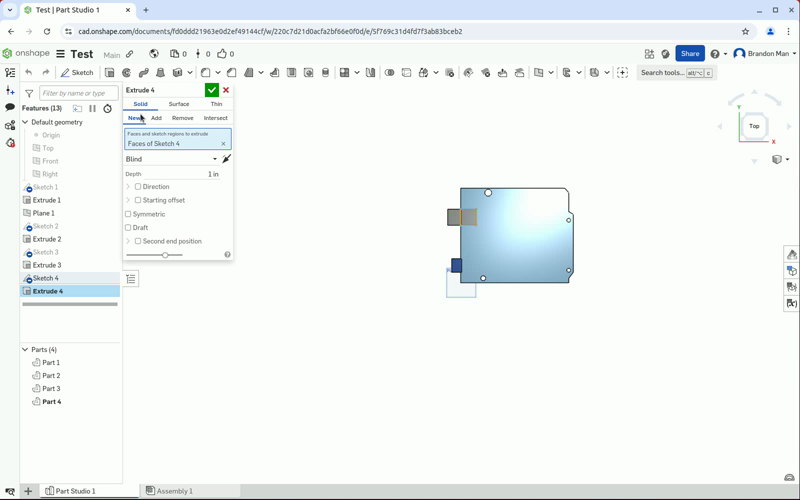
mouse_move(137, 120)
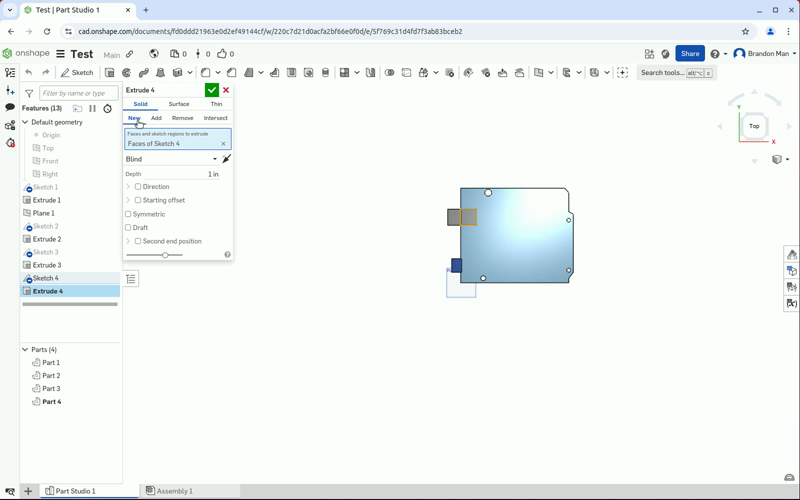
click(137, 120)
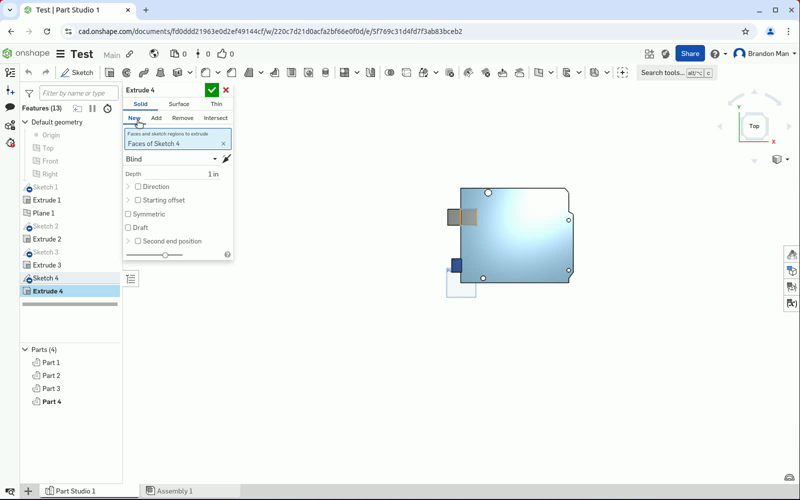
key(tab, 4)
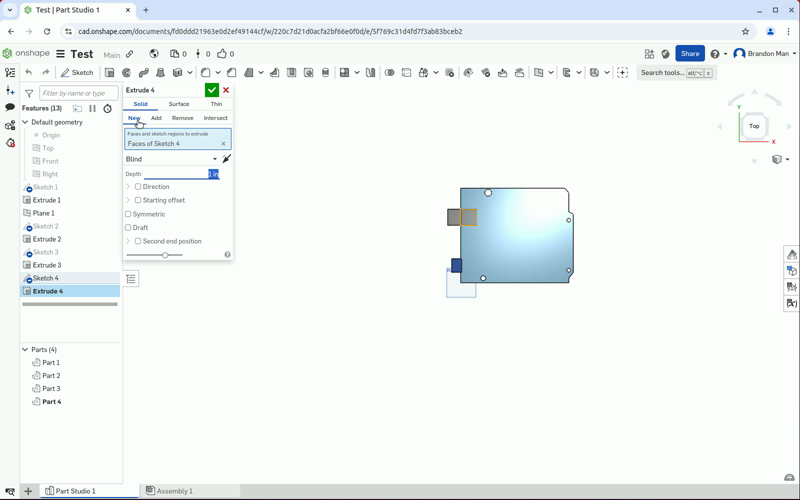
text(3.37)
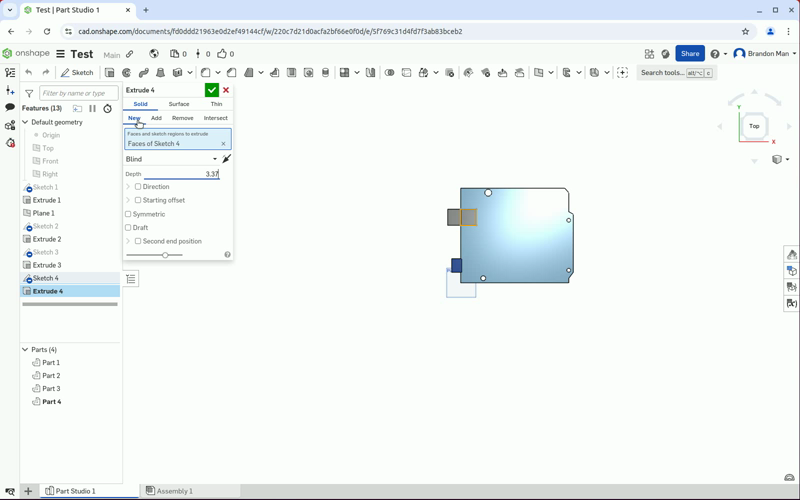
key(enter)
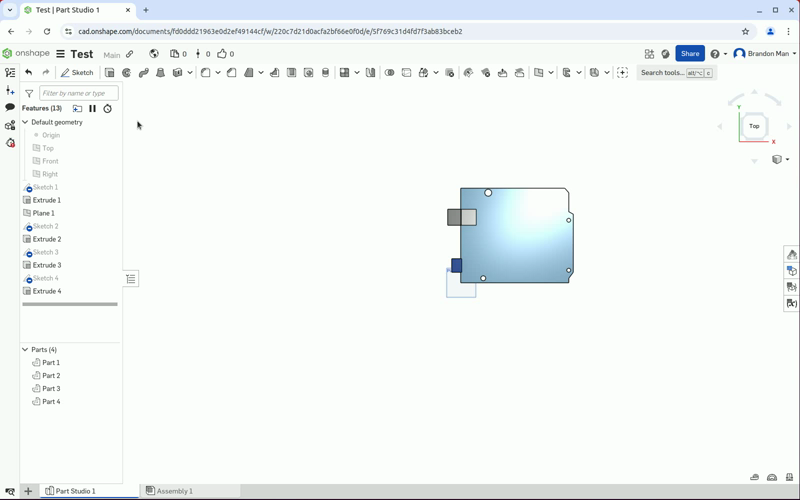
key(shift+h)
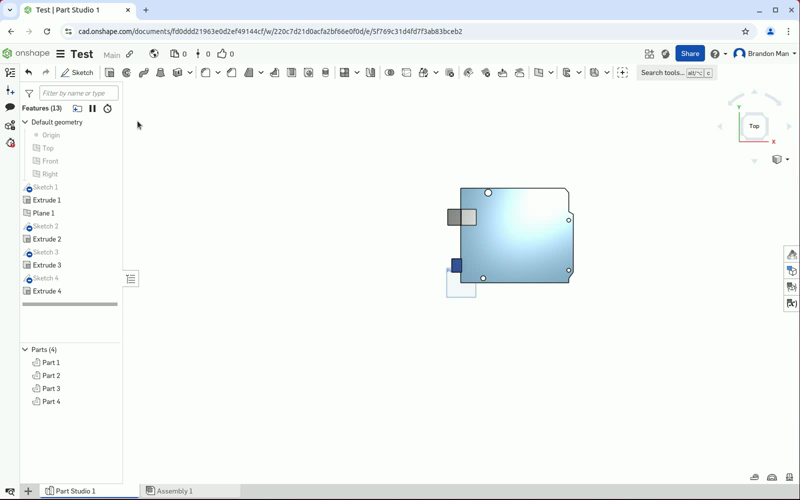
key(shift+h)
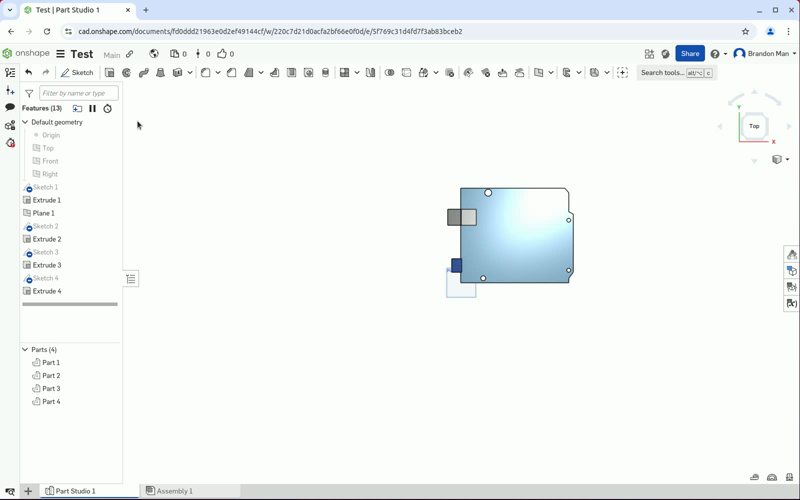
mouse_move(73, 189)
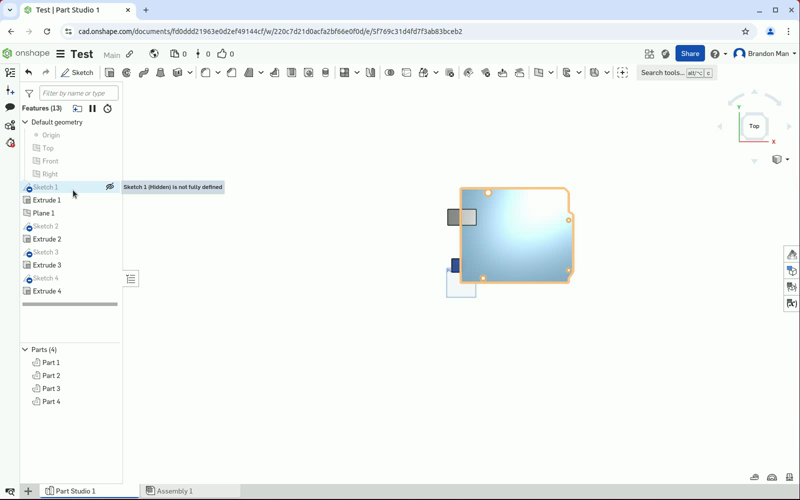
click(73, 189)
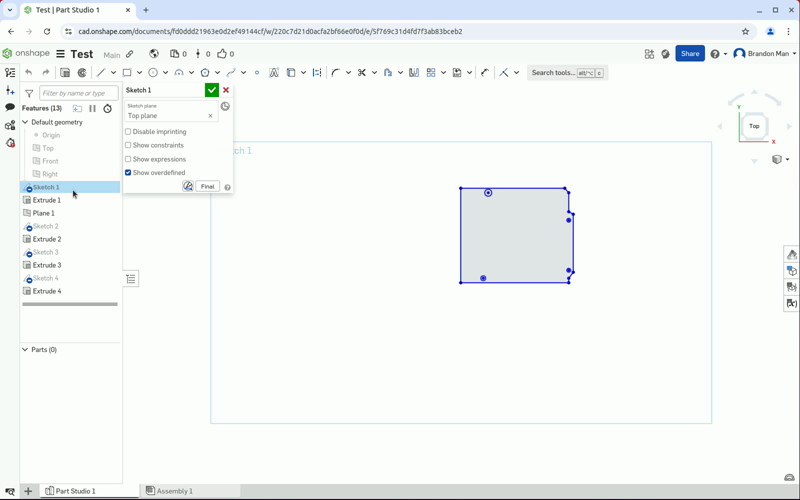
mouse_move(229, 92)
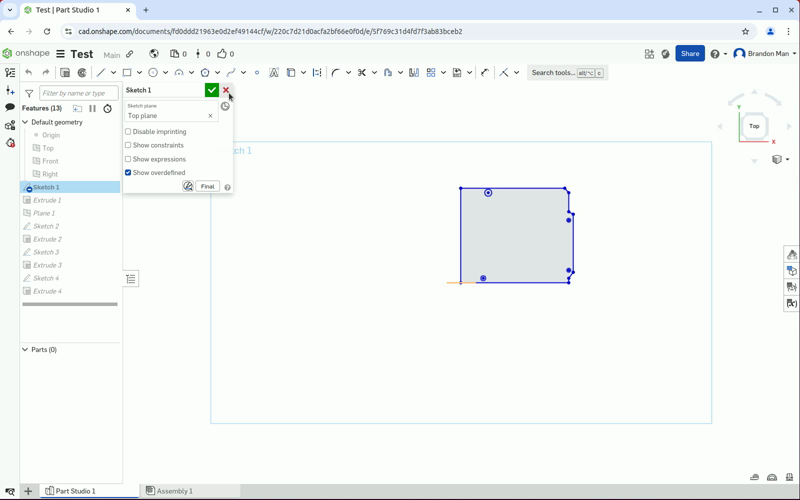
click(229, 92)
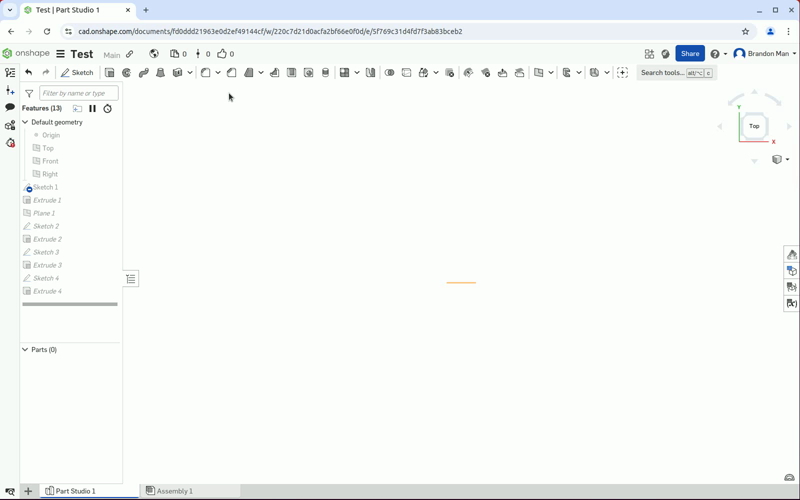
key(shift+s)
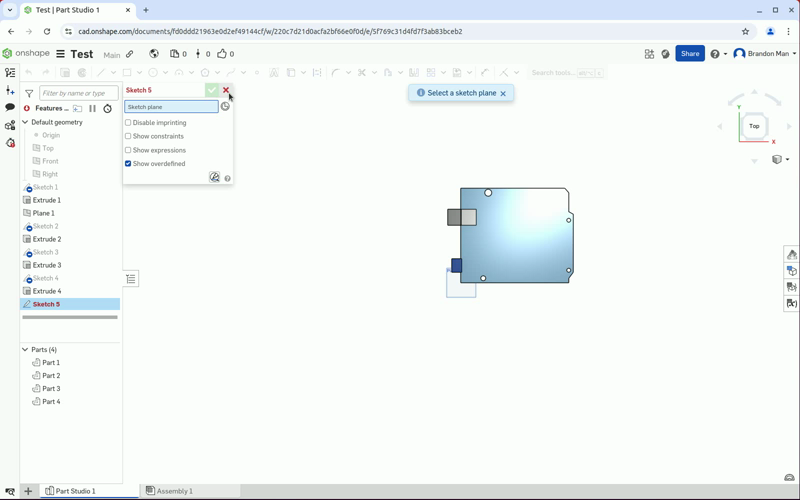
mouse_move(73, 215)
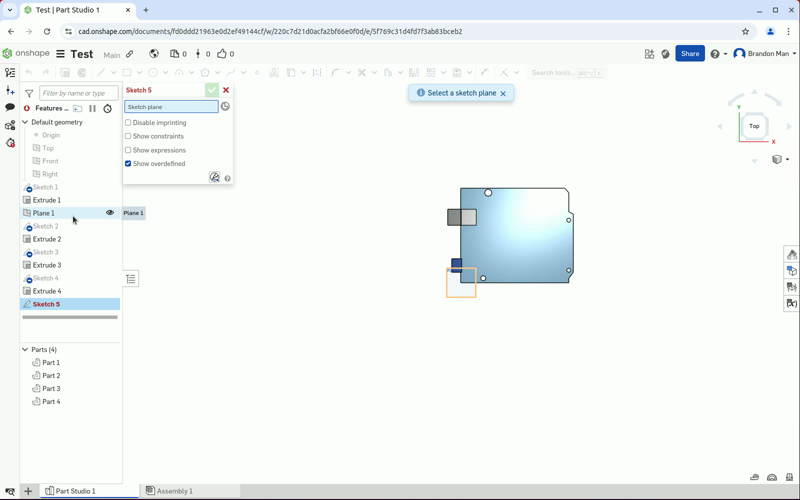
click(73, 215)
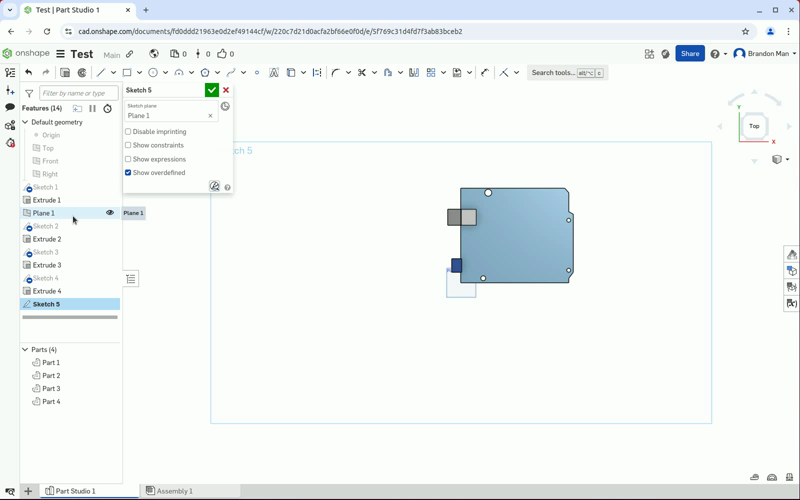
mouse_move(73, 352)
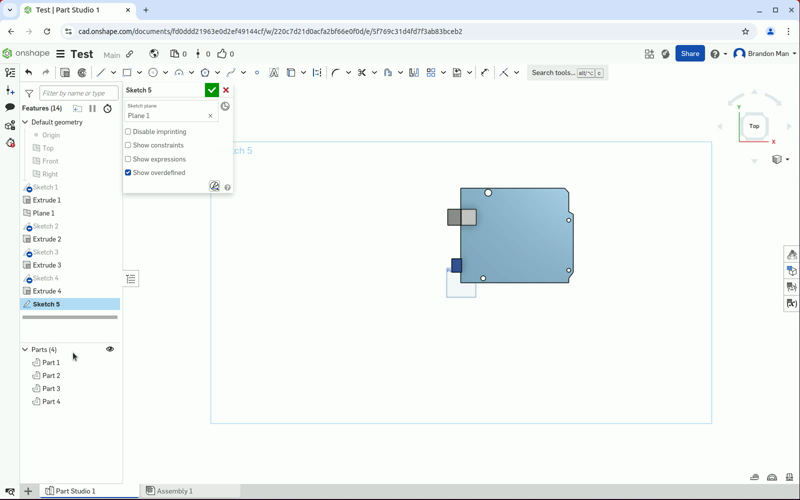
key(y)
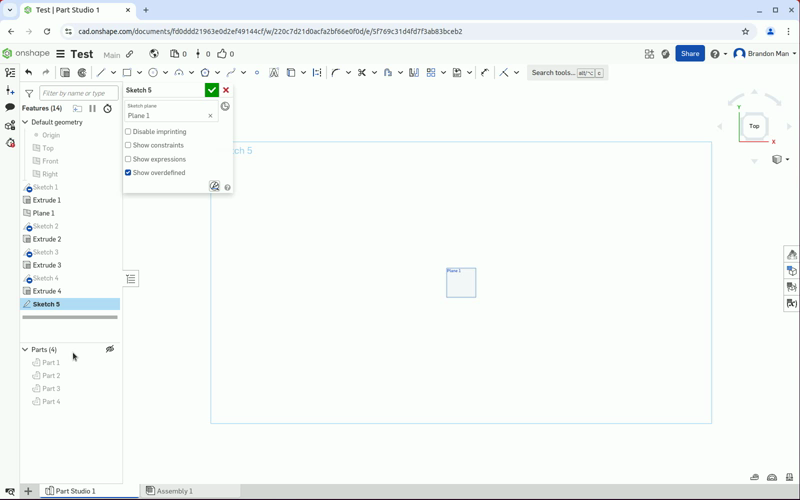
key(l)
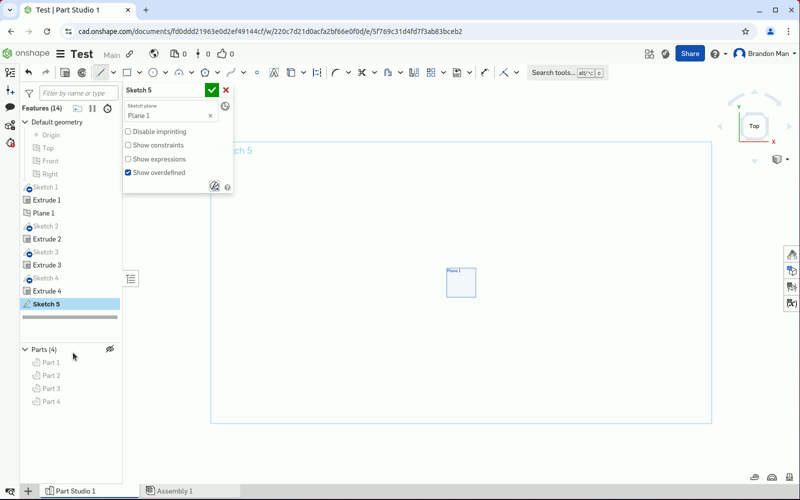
key_down(shift)
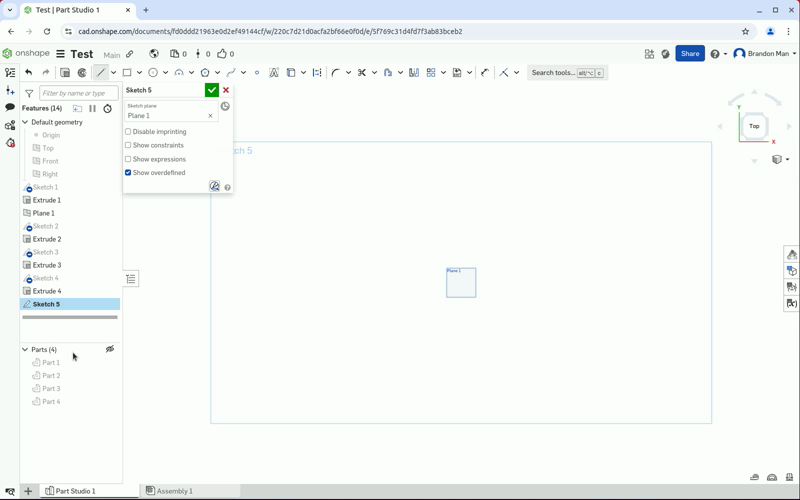
mouse_move(460, 272)
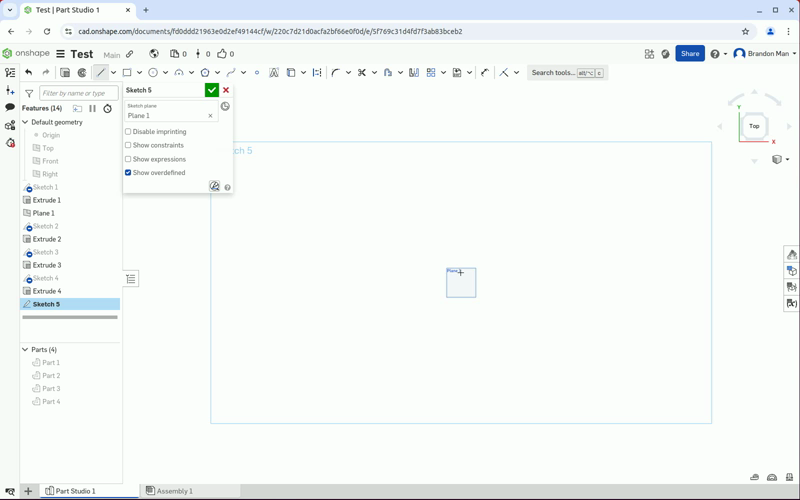
click(460, 272)
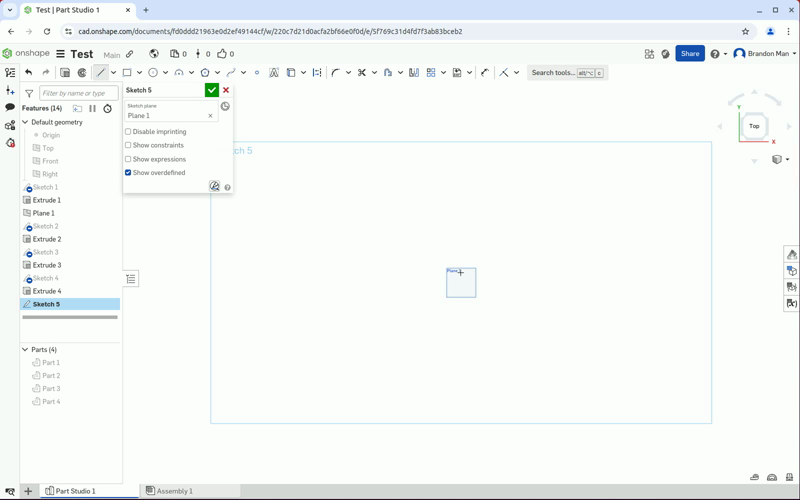
key_up(shift)
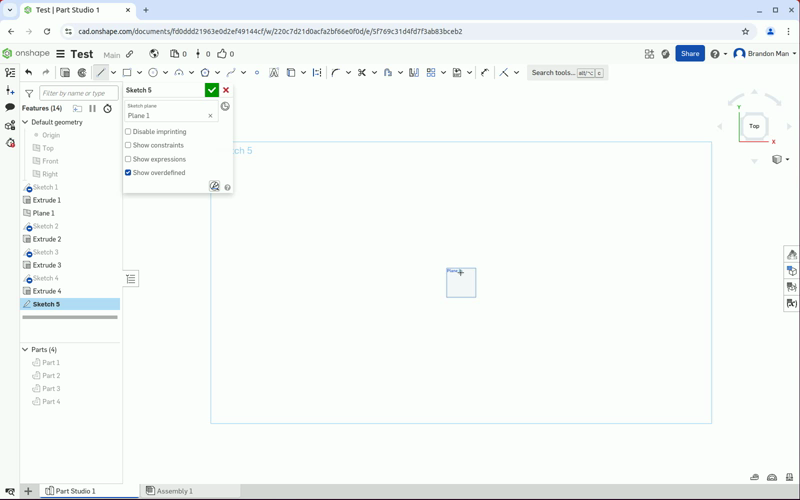
key_down(shift)
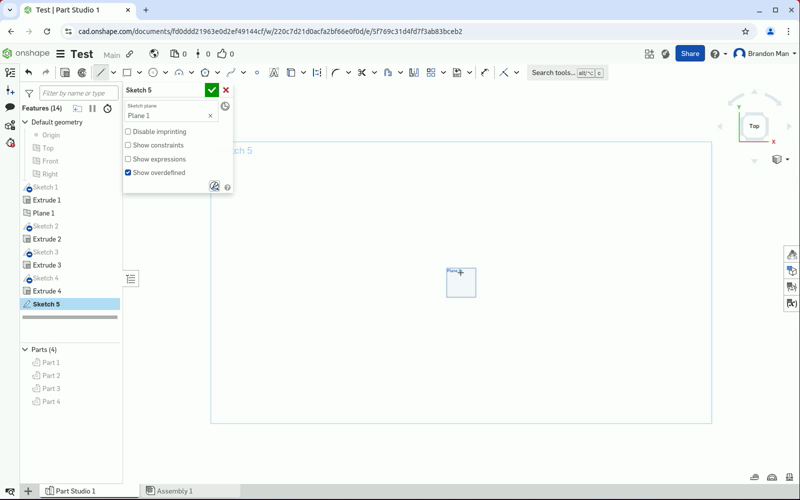
mouse_move(490, 272)
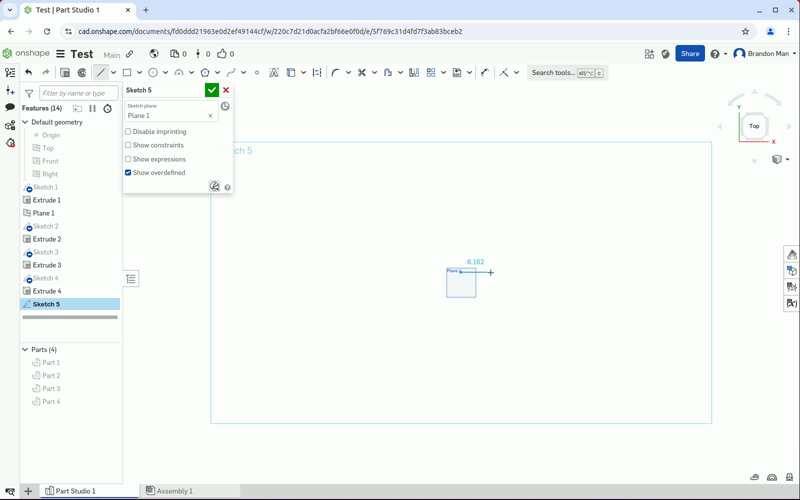
mouse_move(475, 272)
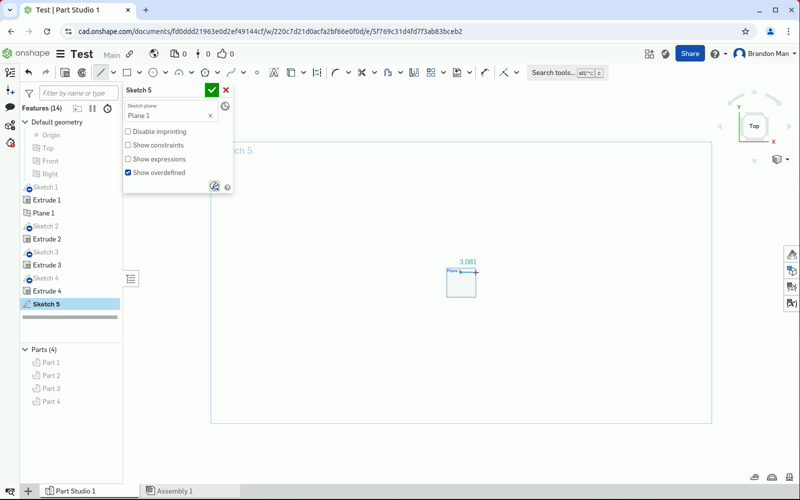
click(475, 272)
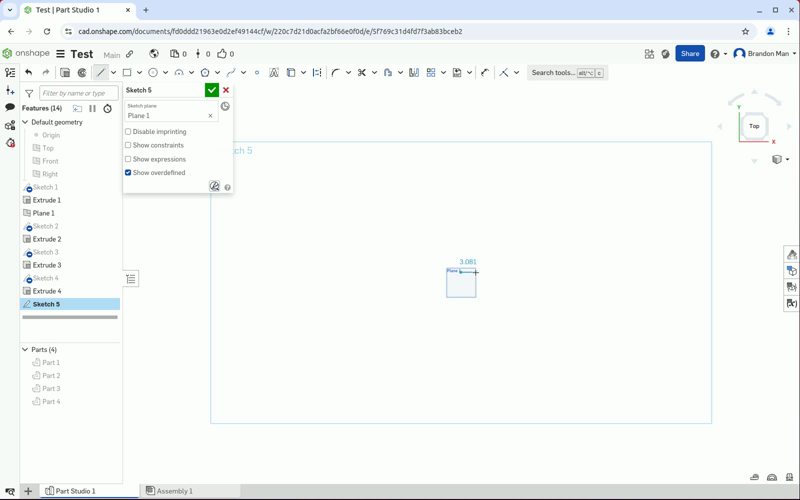
key_up(shift)
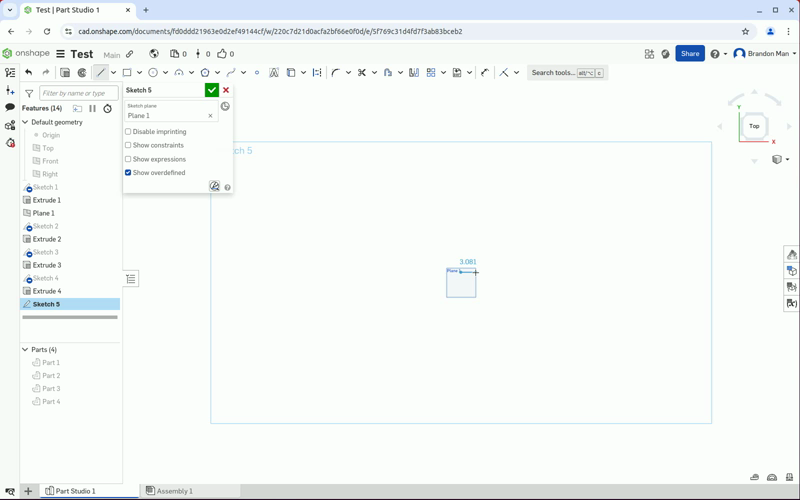
key_down(shift)
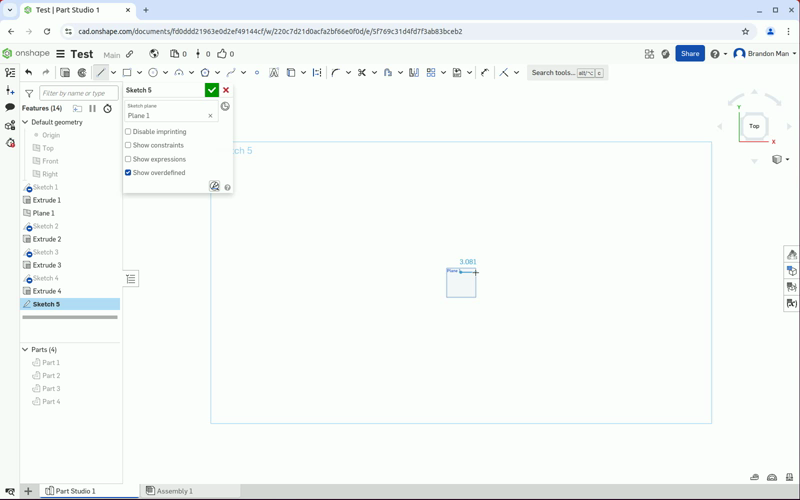
mouse_move(505, 272)
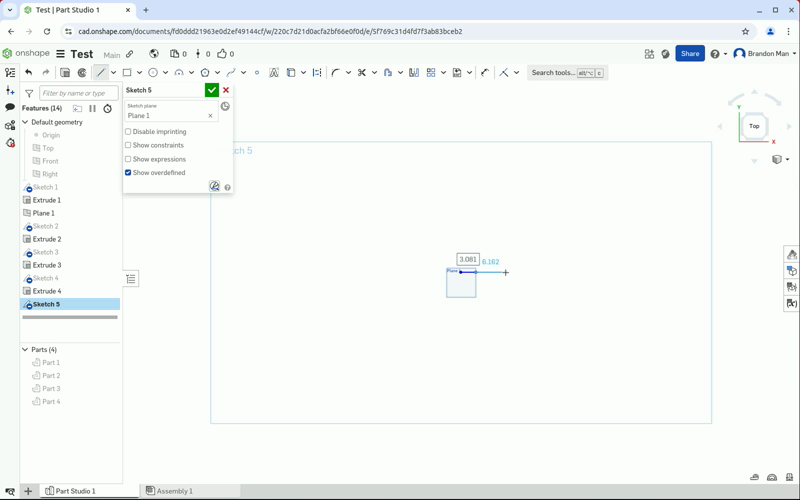
mouse_move(475, 259)
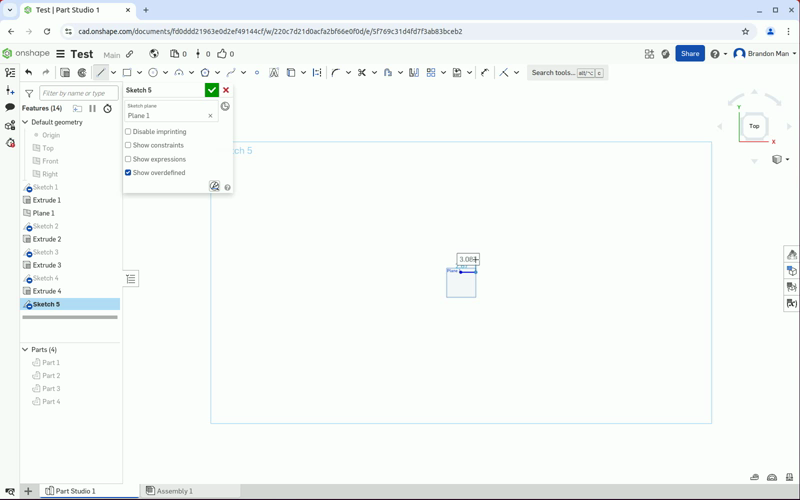
click(475, 259)
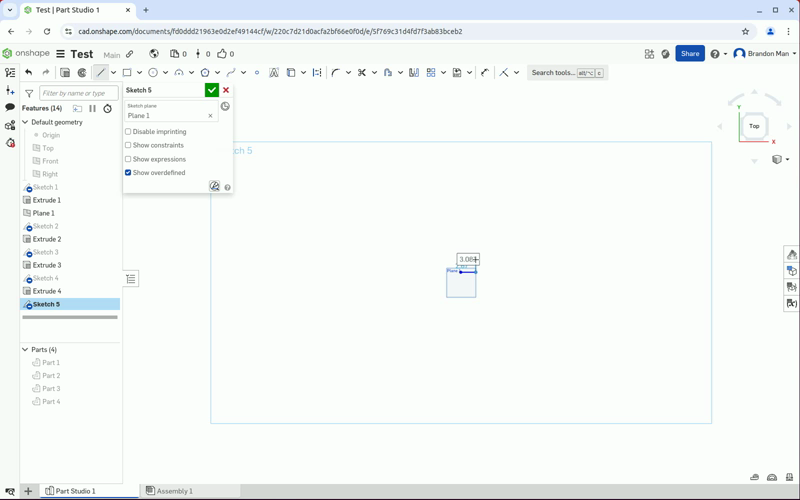
key_up(shift)
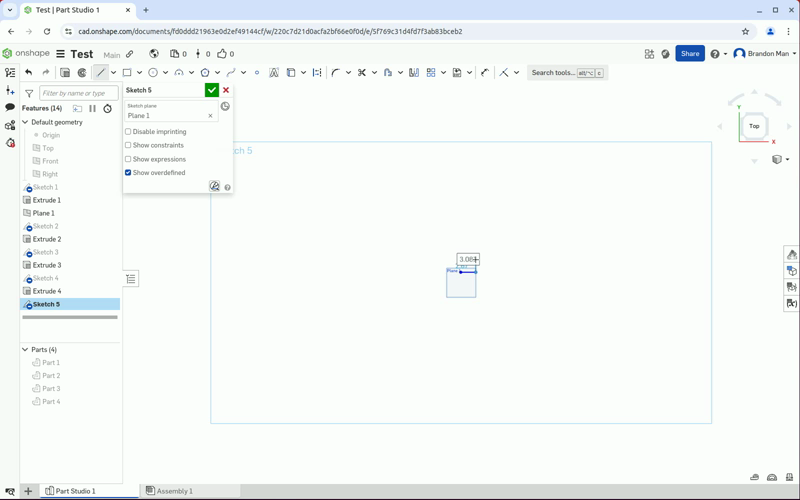
key_down(shift)
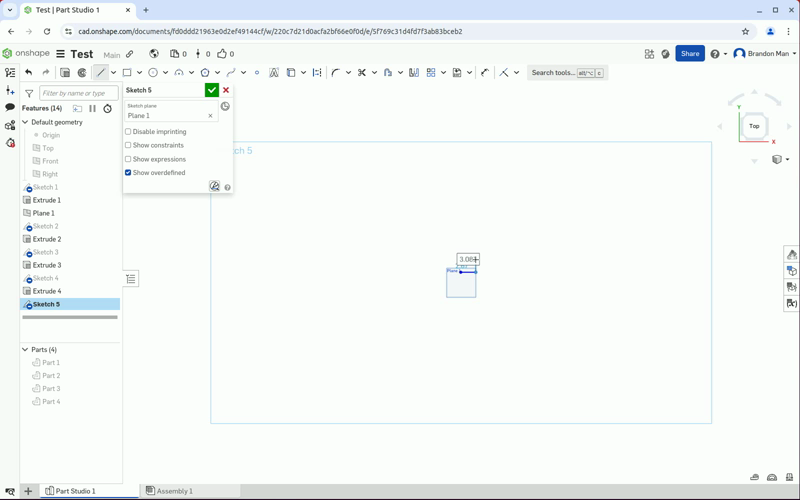
mouse_move(505, 259)
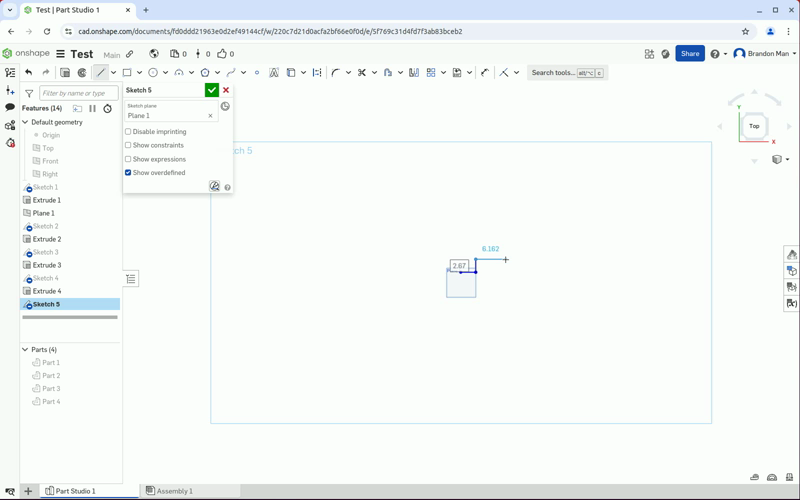
mouse_move(460, 259)
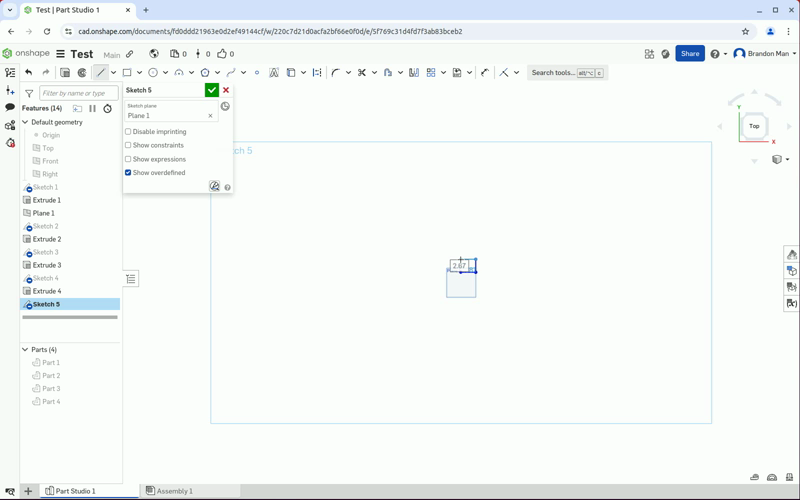
click(460, 259)
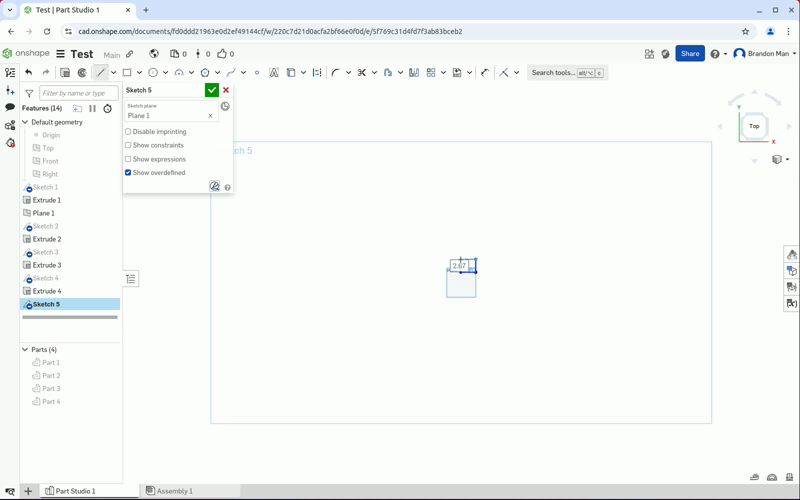
key_up(shift)
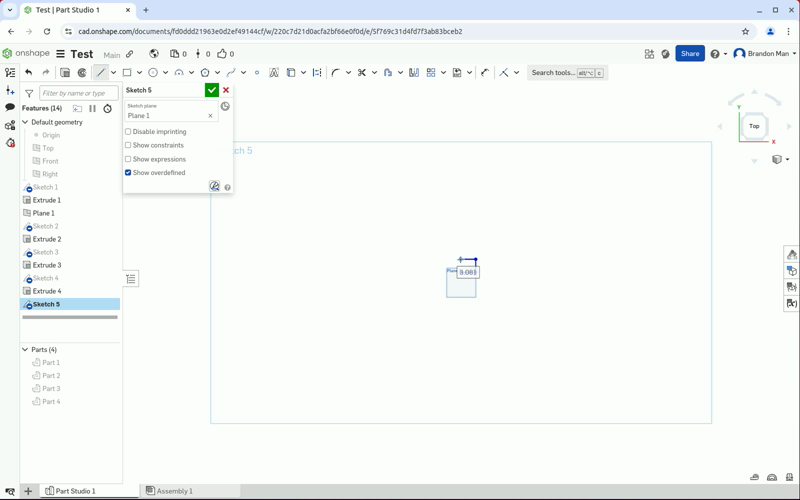
mouse_move(490, 259)
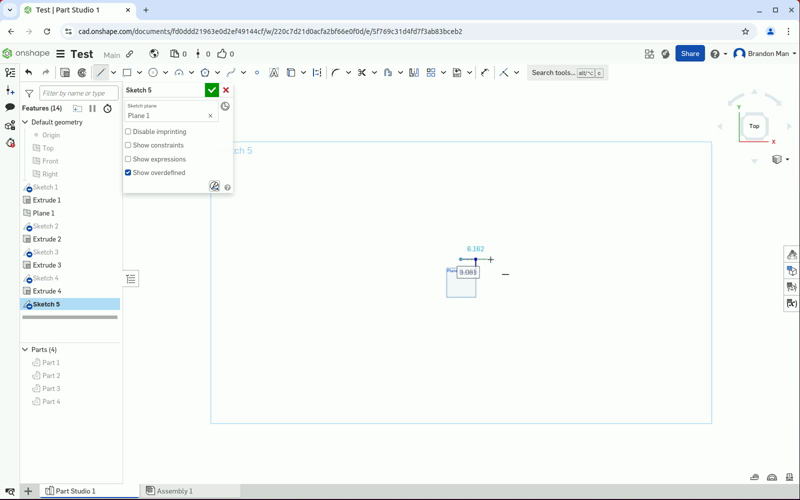
key_down(shift)
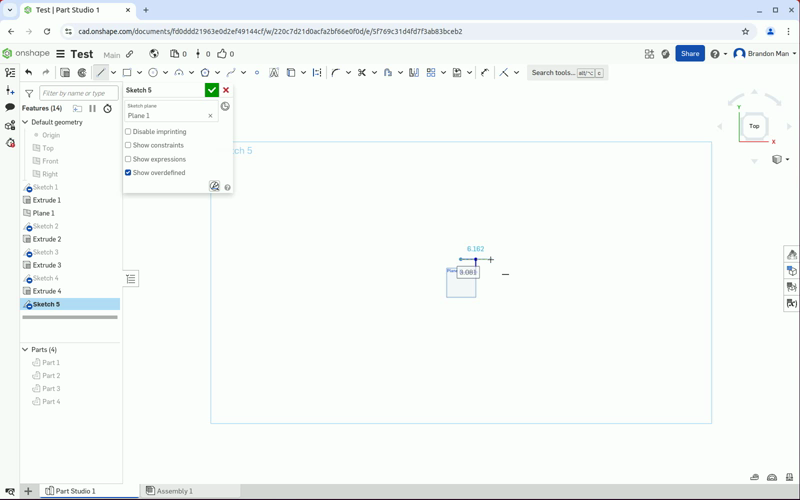
mouse_move(460, 272)
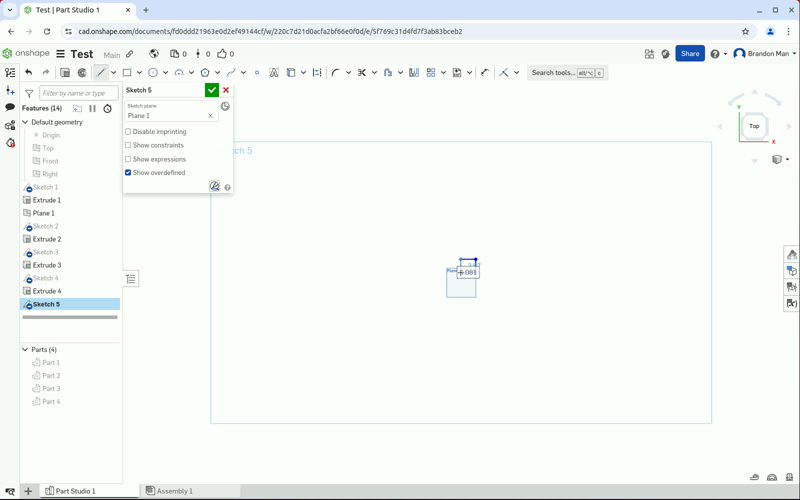
key_up(shift)
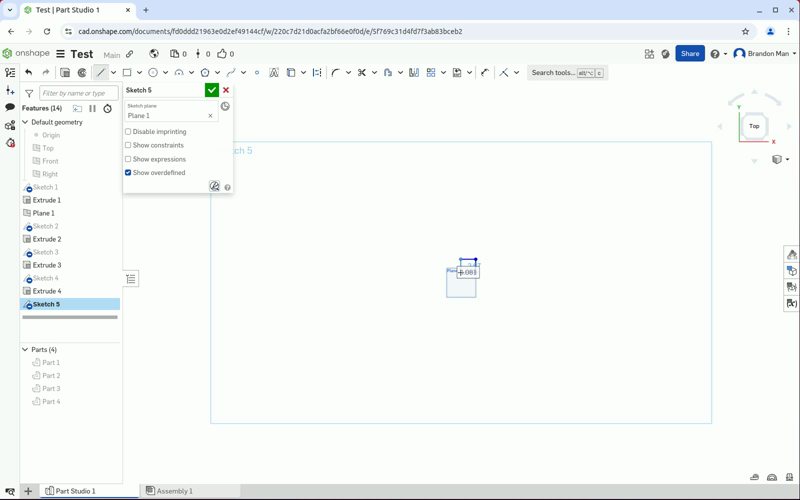
click(460, 272)
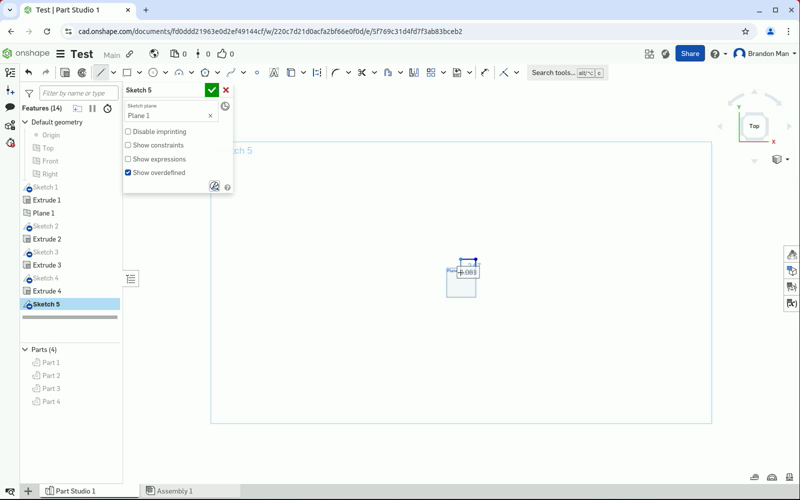
key(esc)
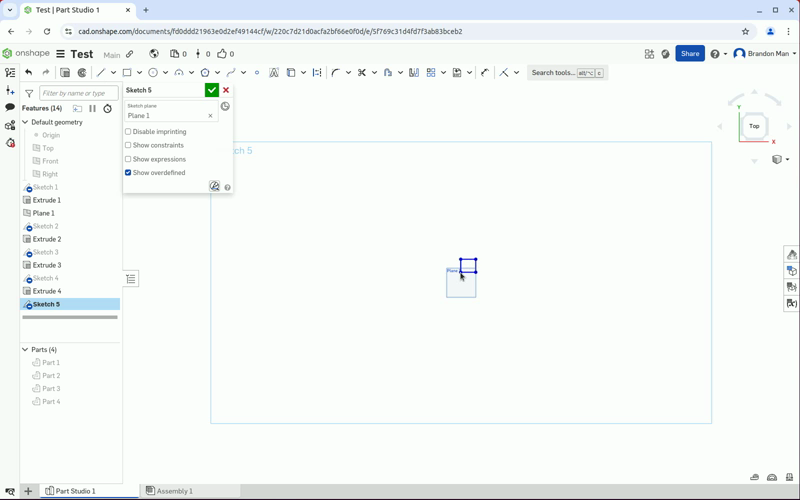
mouse_move(465, 265)
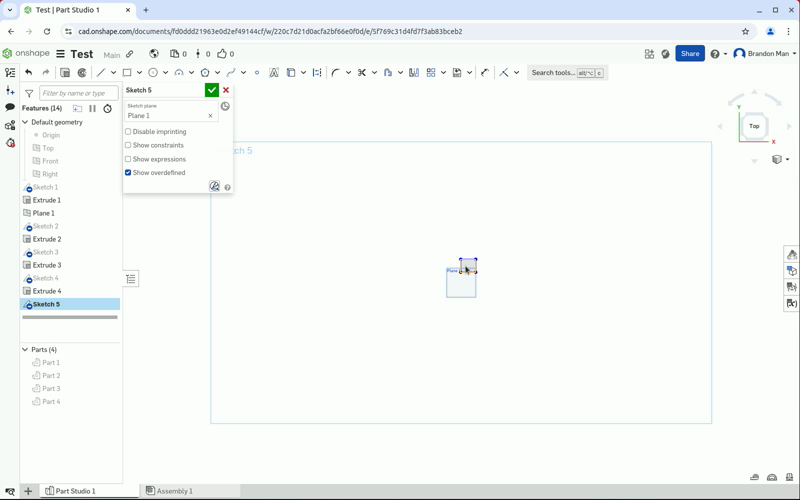
scroll(6)
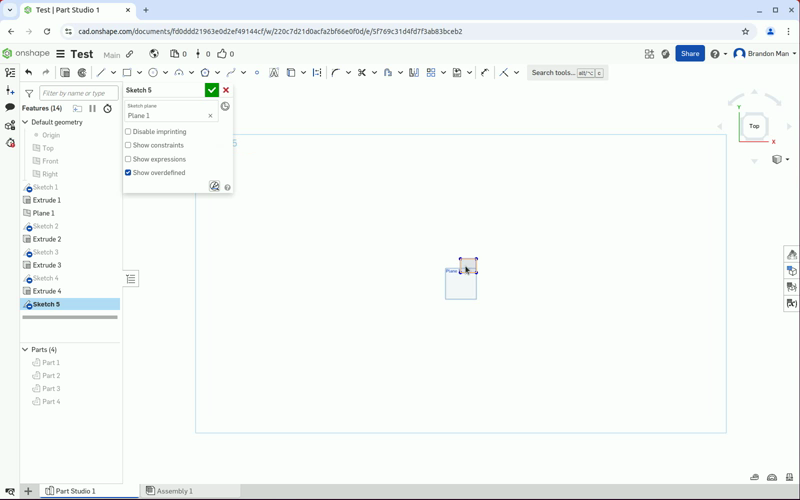
scroll(6)
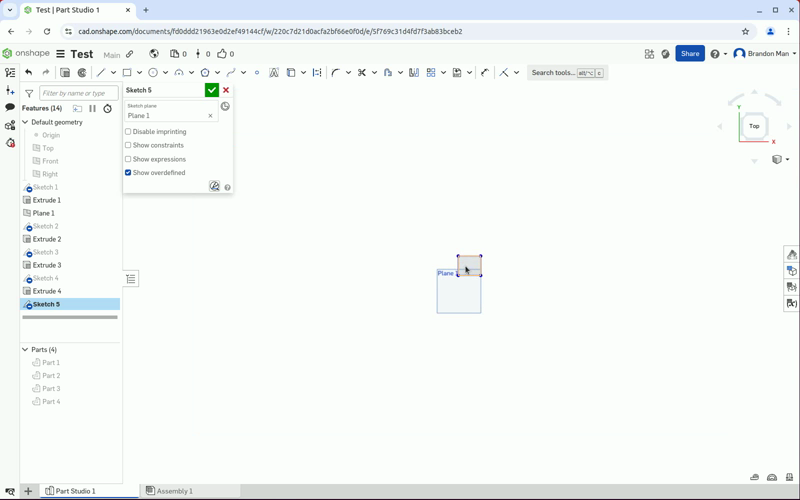
scroll(6)
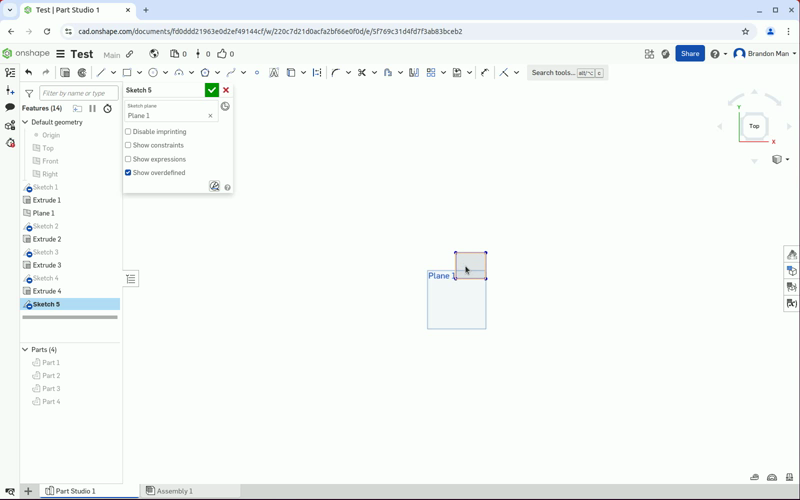
scroll(6)
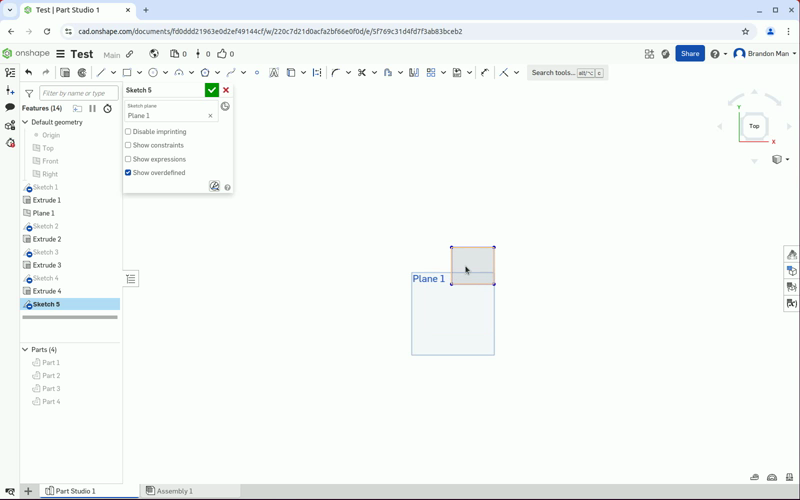
scroll(6)
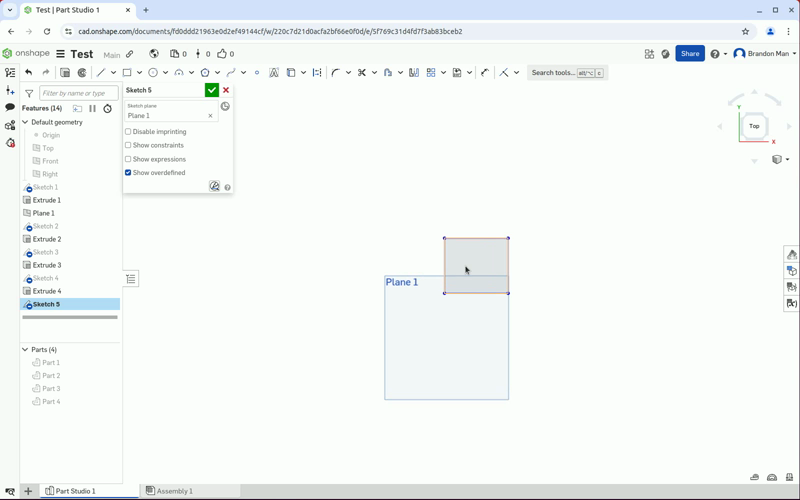
scroll(6)
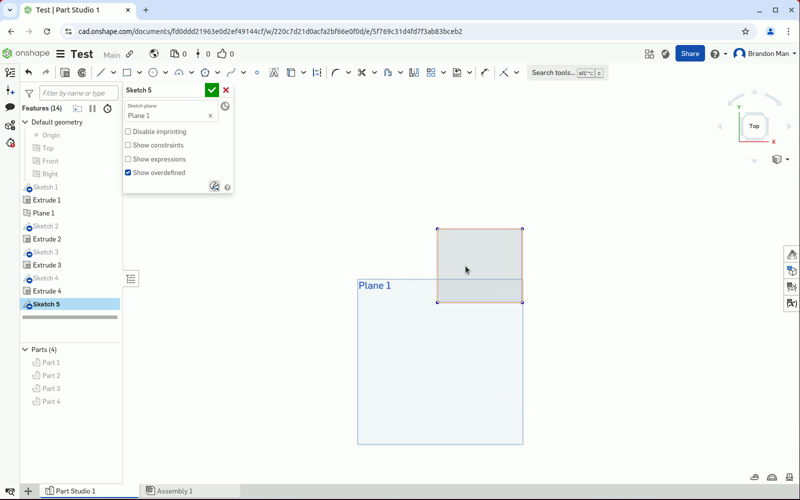
scroll(6)
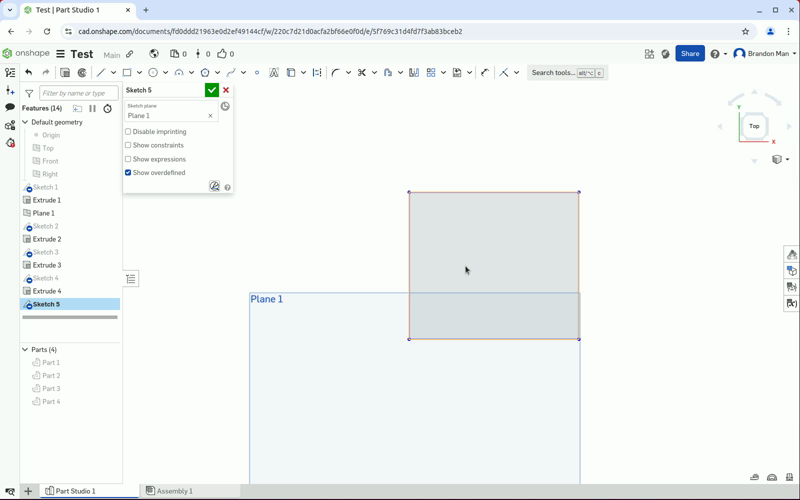
click(465, 265)
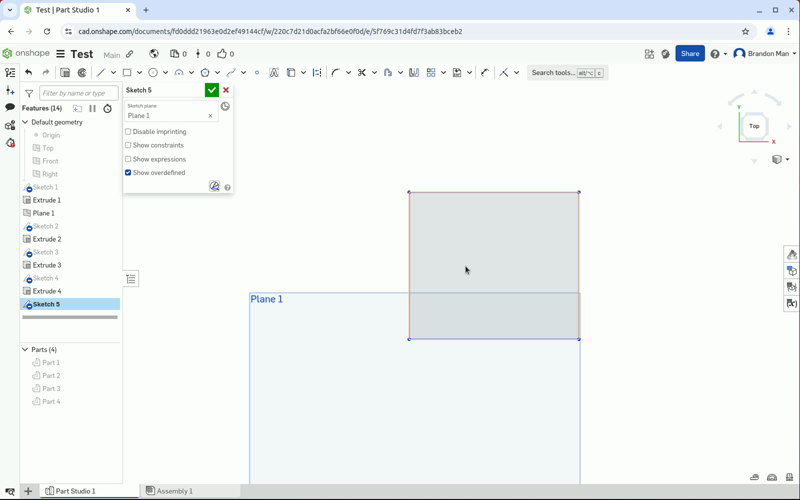
scroll(-6)
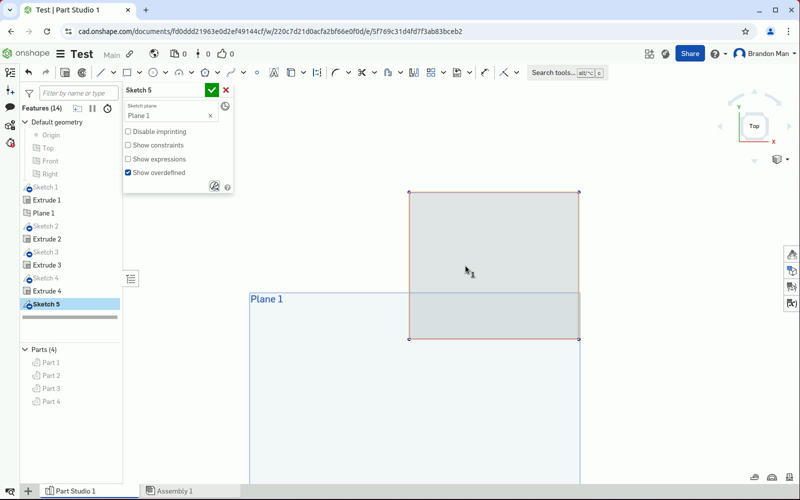
scroll(-6)
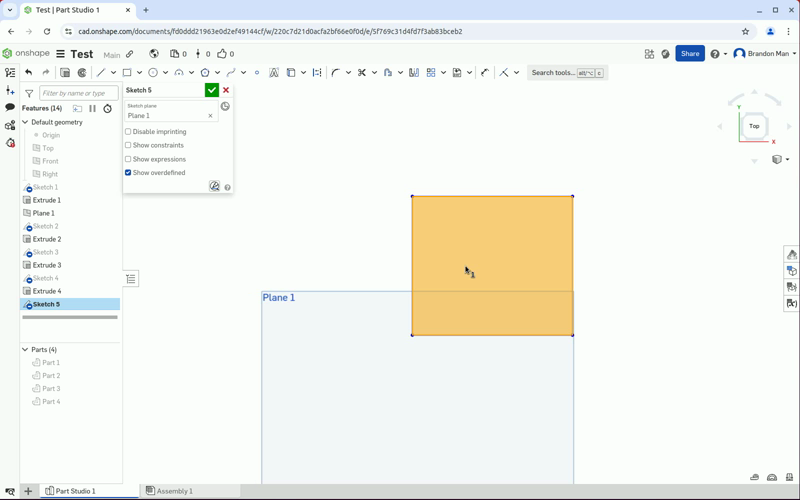
scroll(-6)
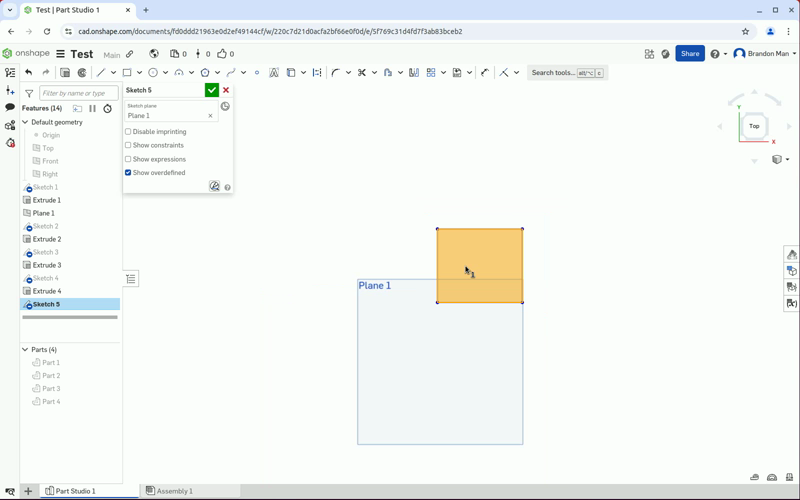
scroll(-6)
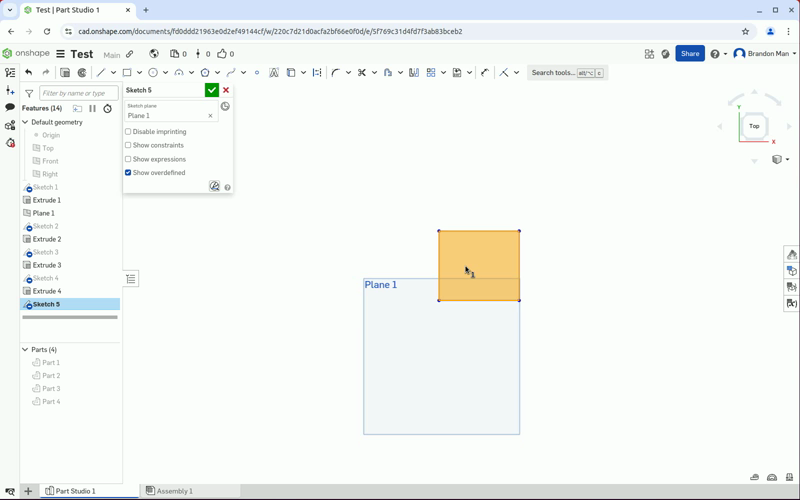
scroll(-6)
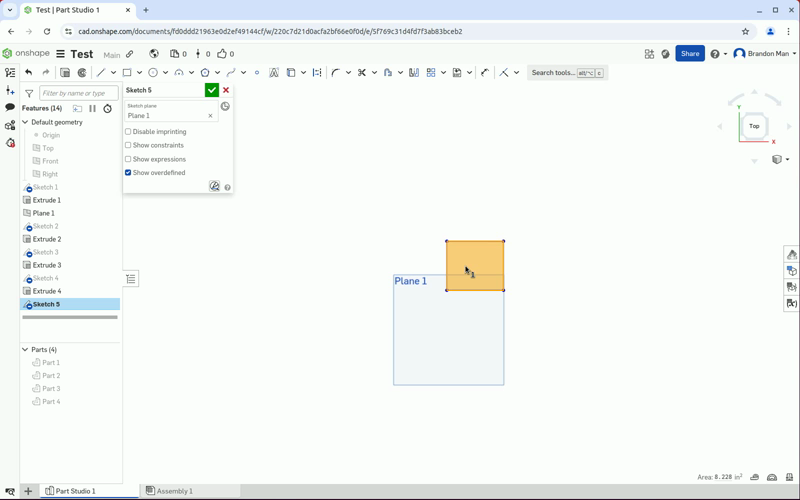
scroll(-6)
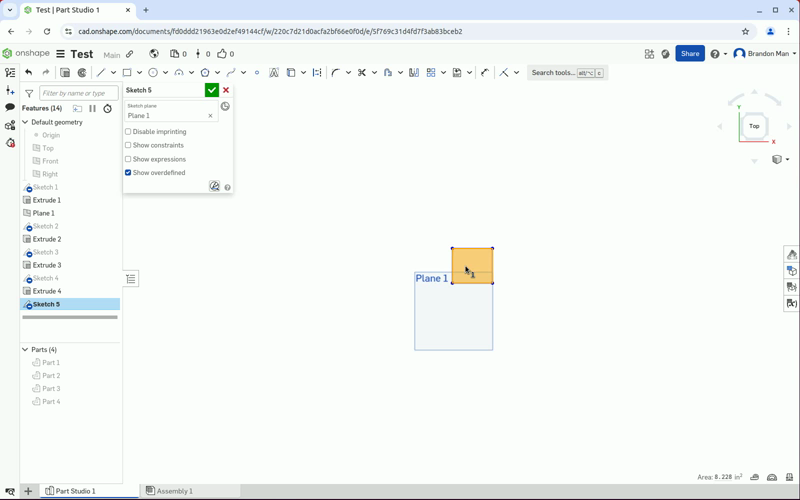
scroll(-6)
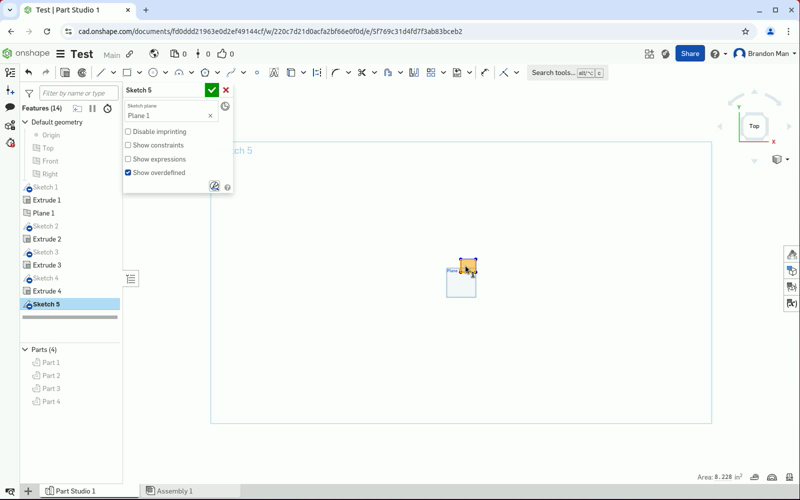
mouse_move(73, 352)
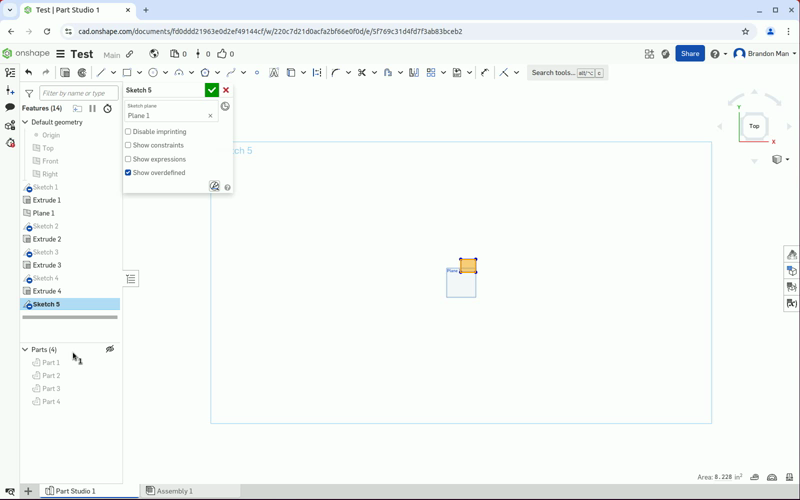
key(shift+y)
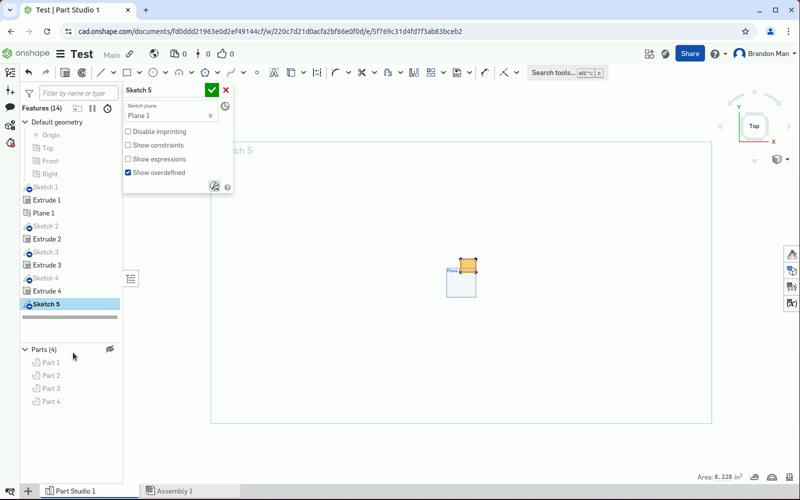
key(shift+e)
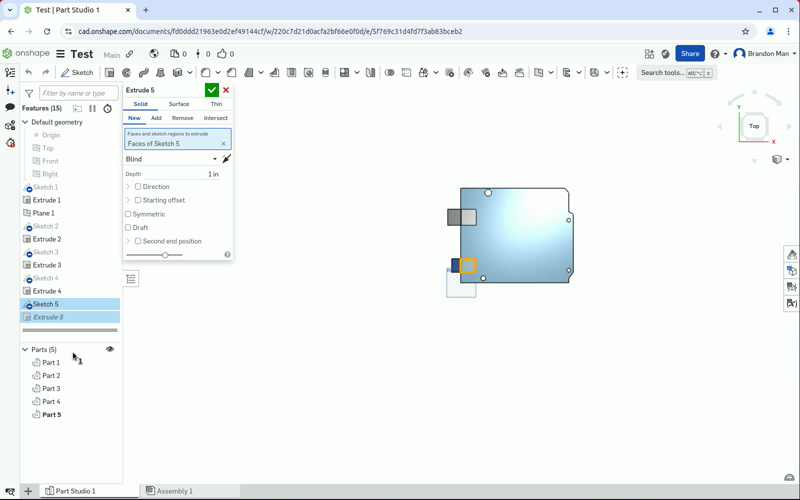
mouse_move(143, 106)
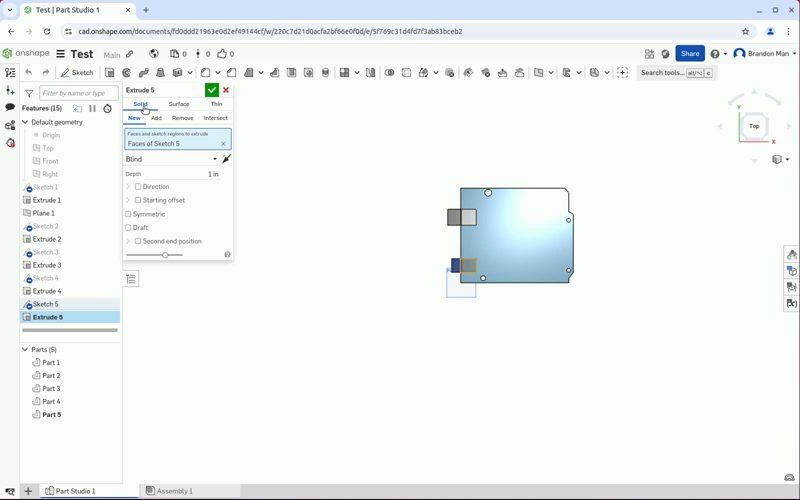
click(143, 106)
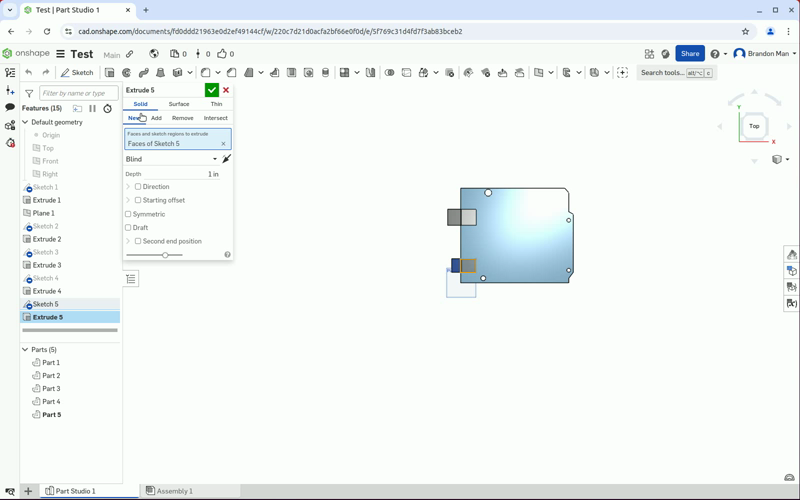
mouse_move(137, 120)
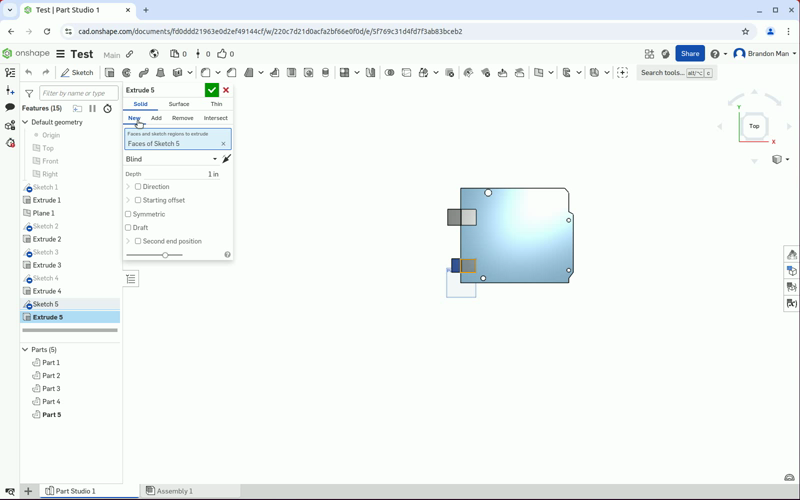
click(137, 120)
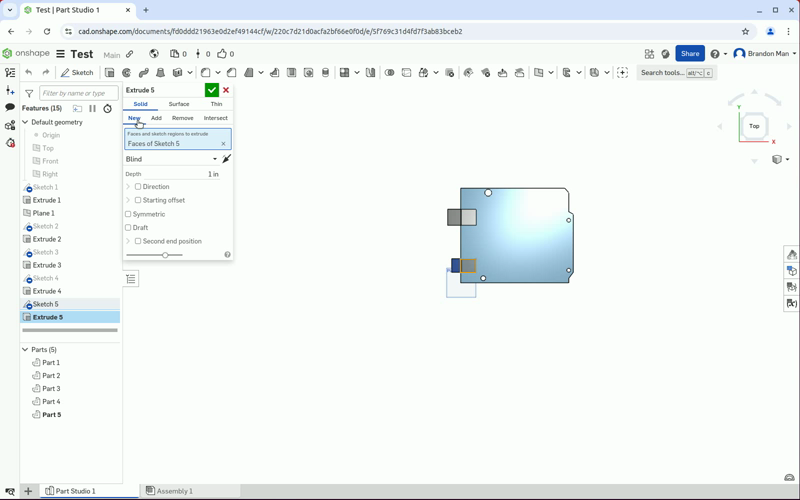
key(tab, 4)
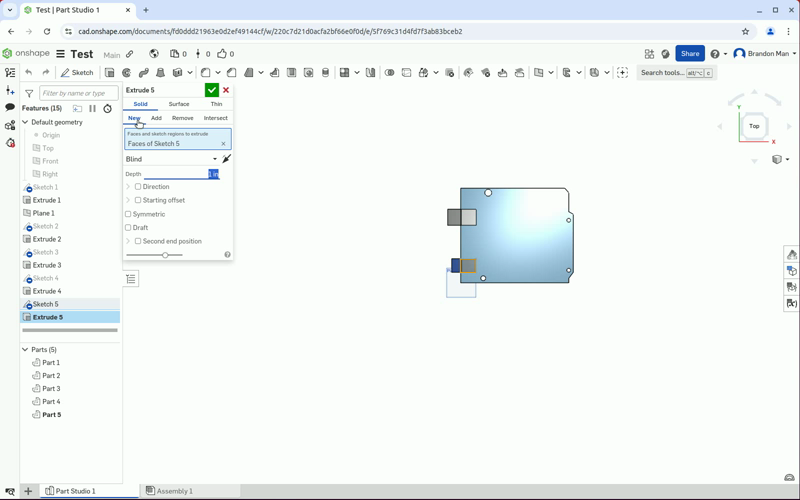
text(3.37)
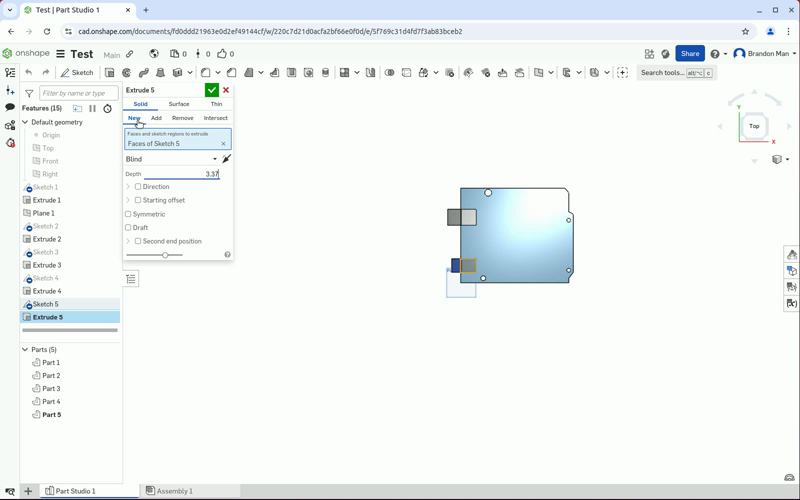
key(enter)
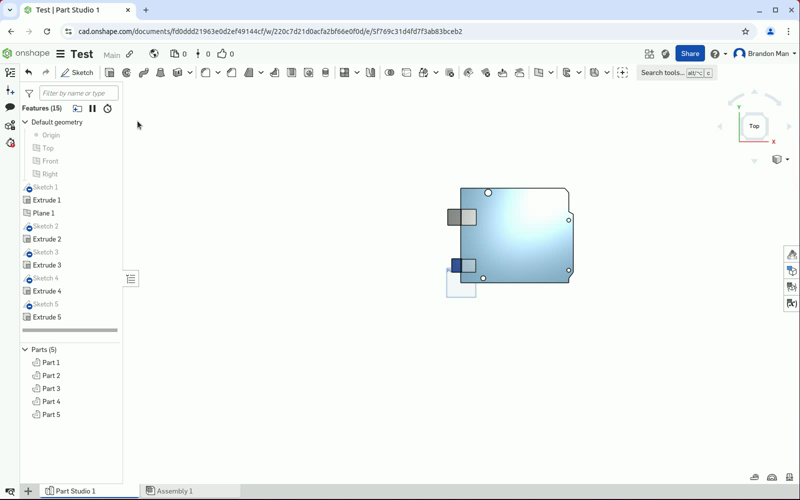
key(shift+h)
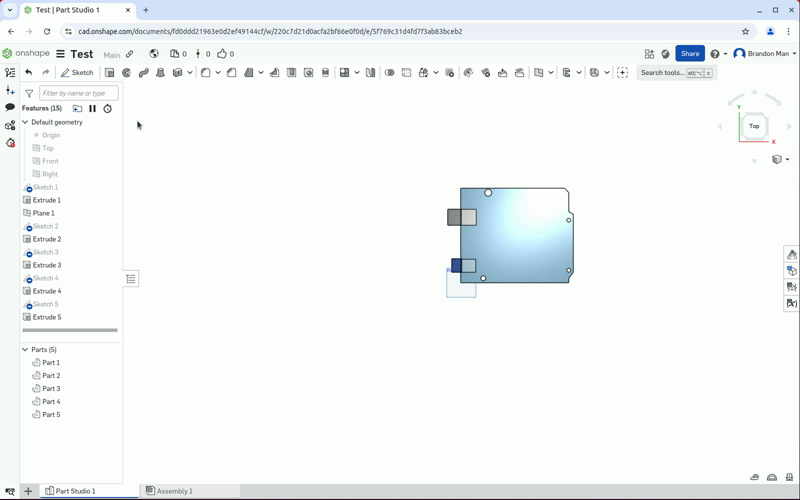
key(shift+h)
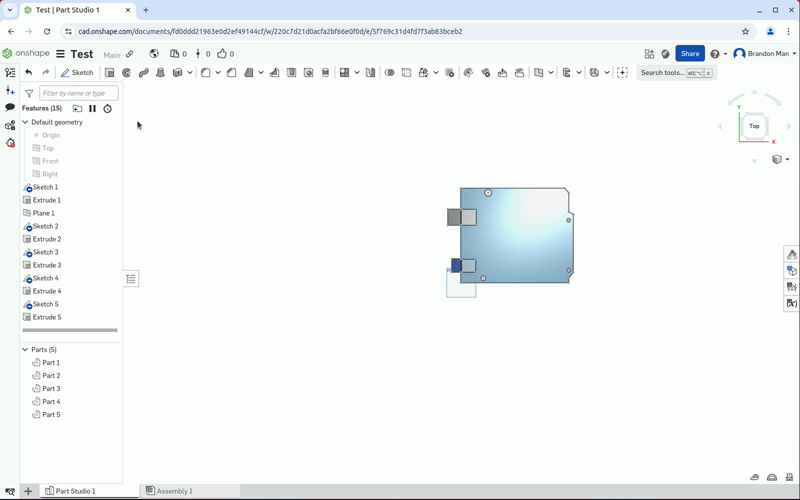
key(shift+7)
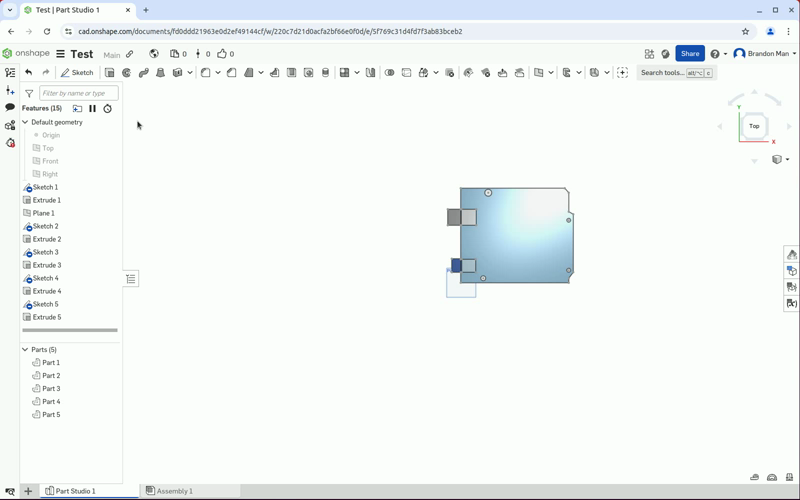
key(up, 3)
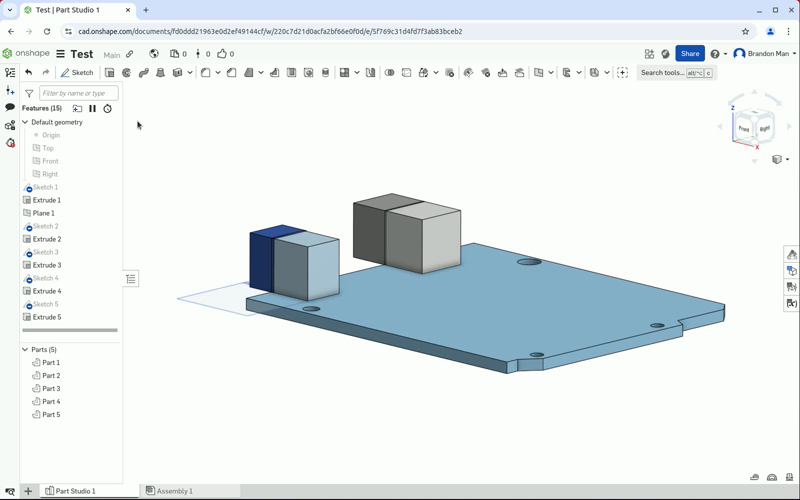
key(left, 3)
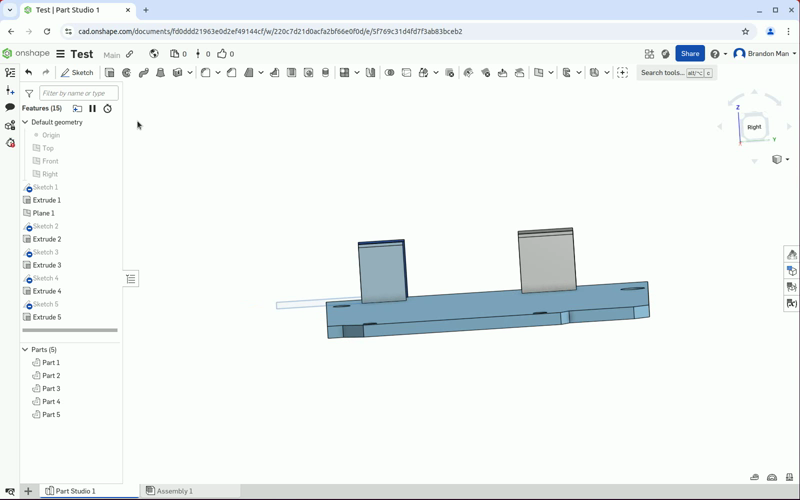
key(right, 3)
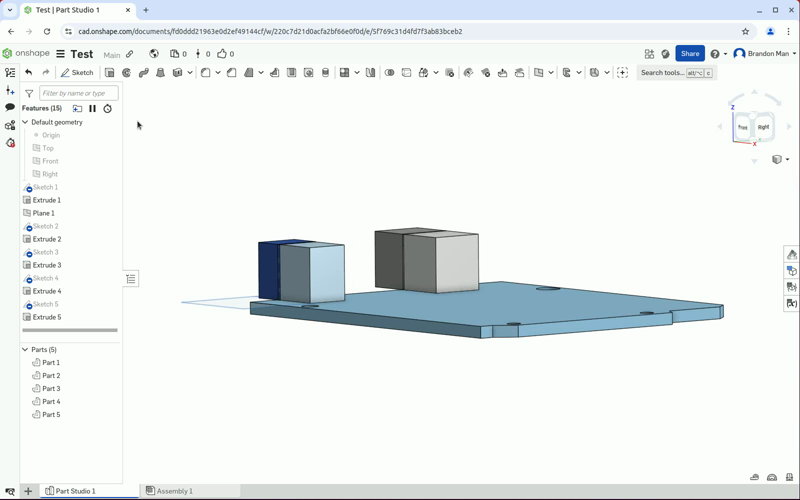
key(down, 3)
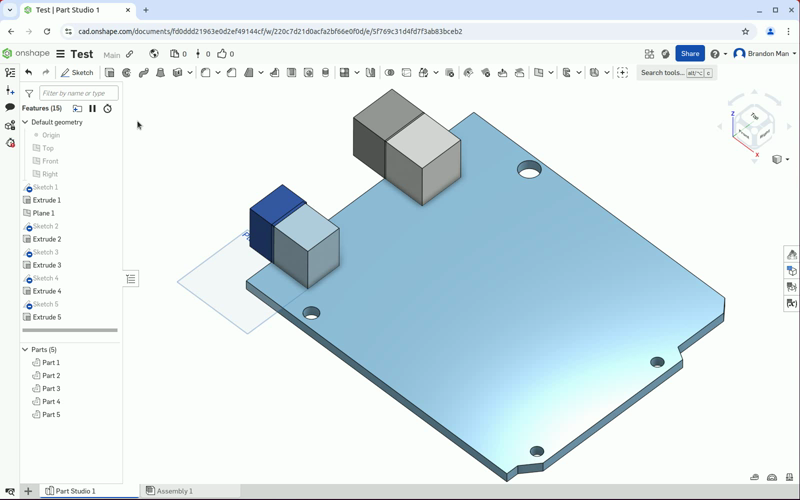
mouse_move(73, 189)
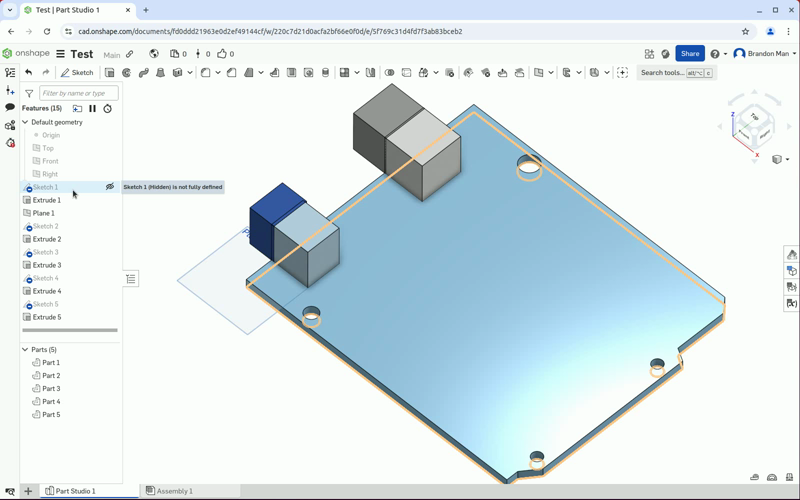
click(73, 189)